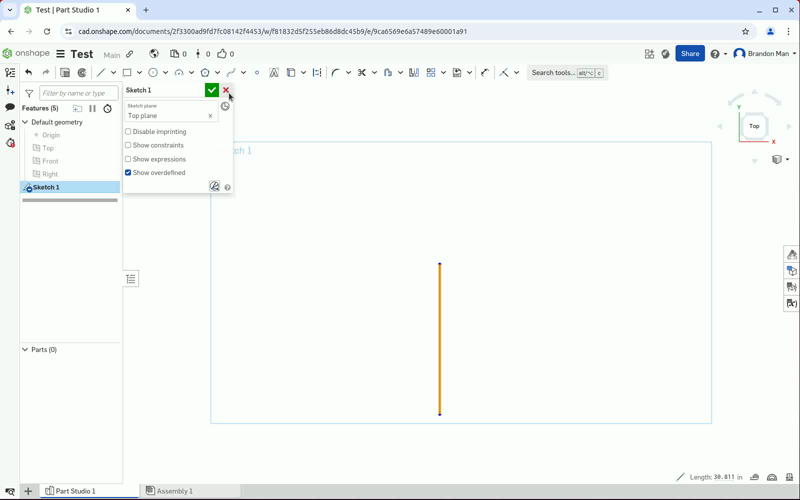
key(shift+h)
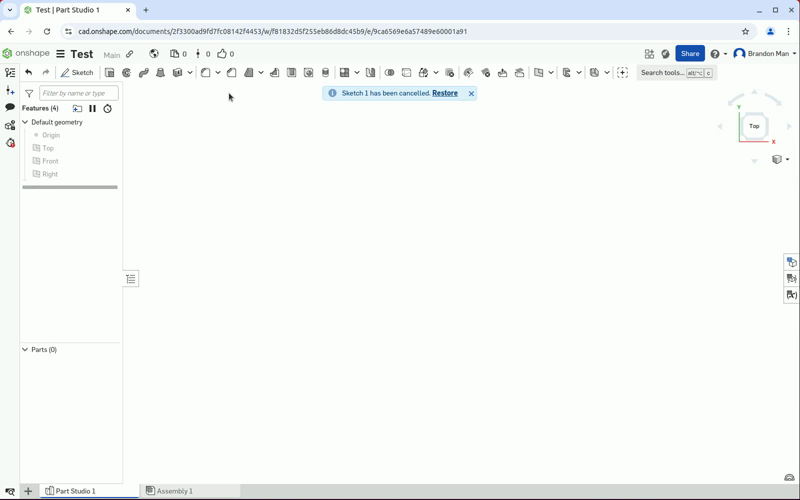
mouse_move(73, 352)
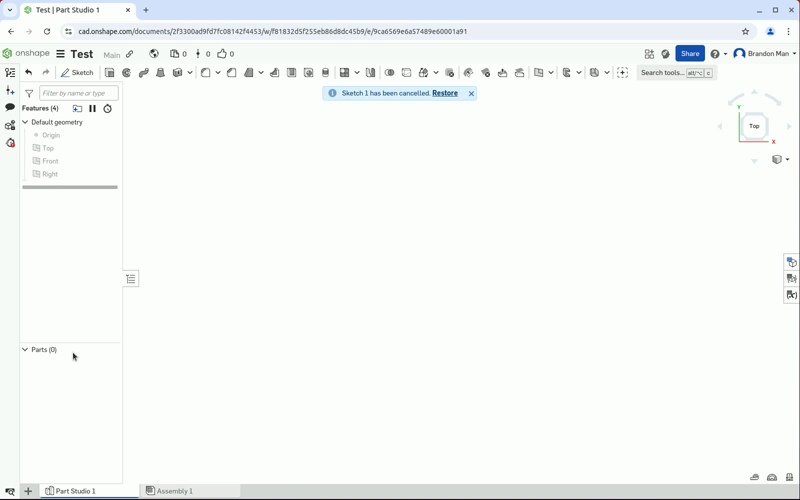
key(y)
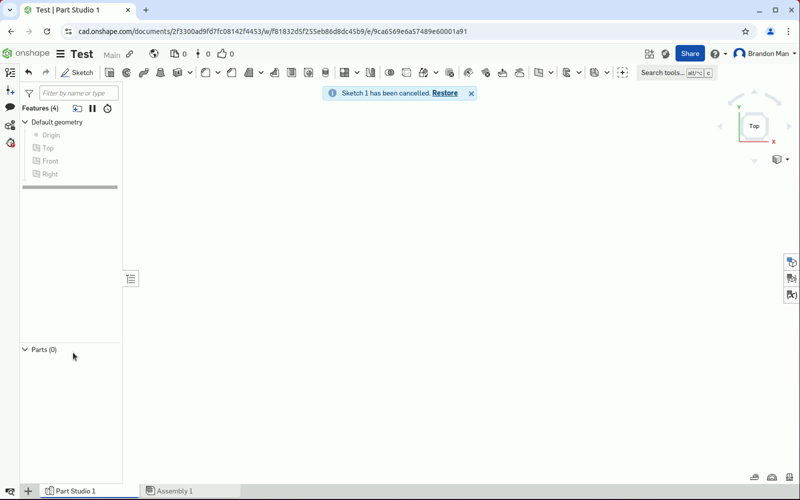
key(shift+p)
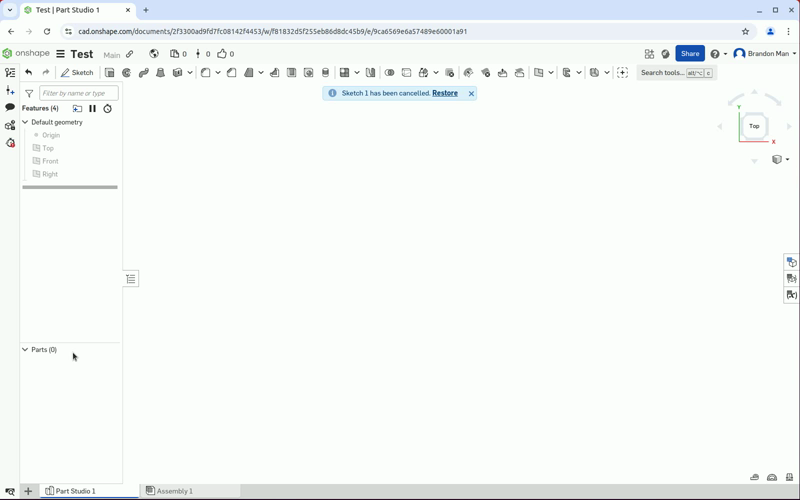
key(space)
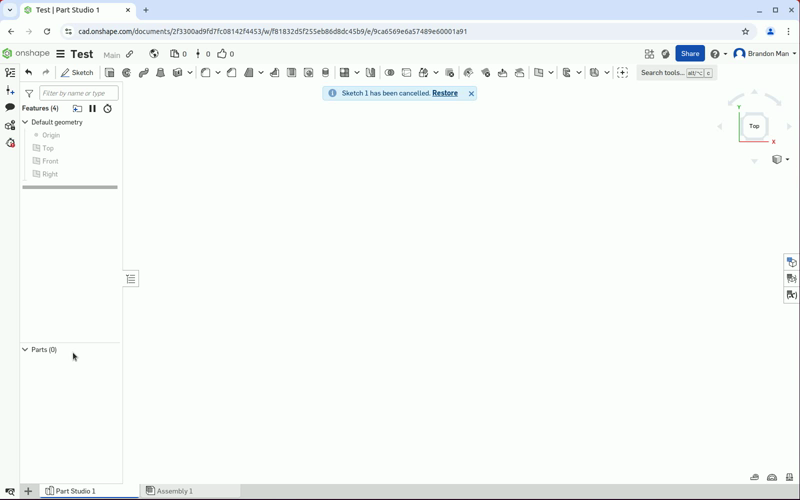
key_down(shift)
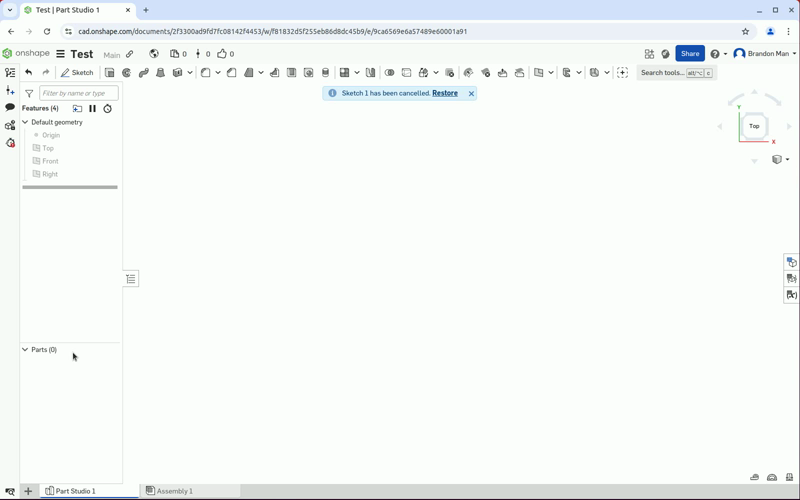
key(up)
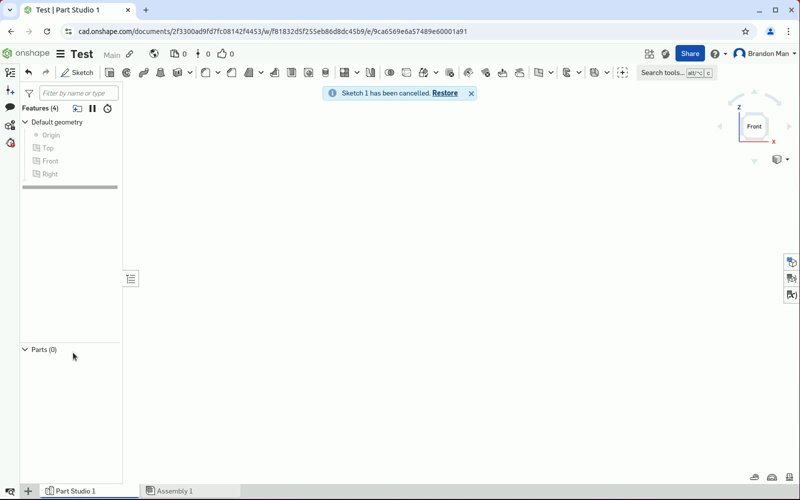
key_up(shift)
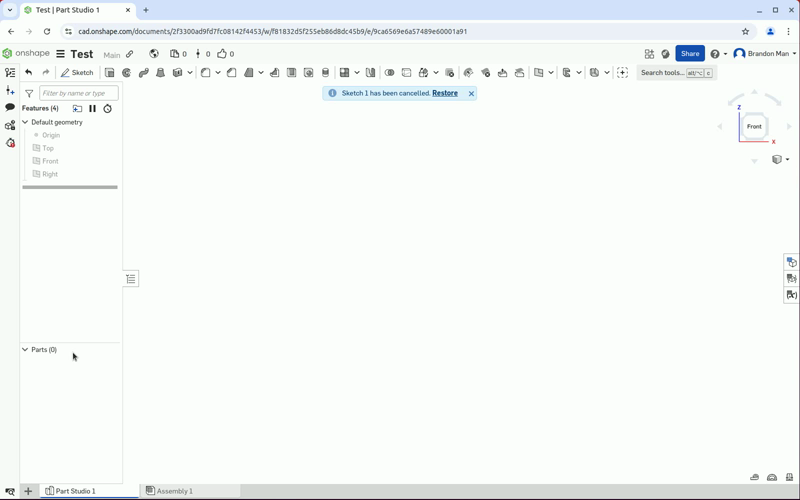
mouse_move(73, 352)
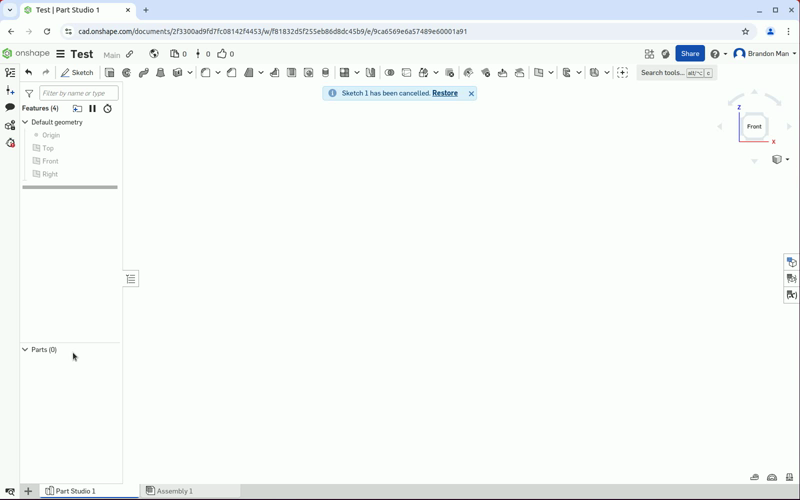
key(shift+y)
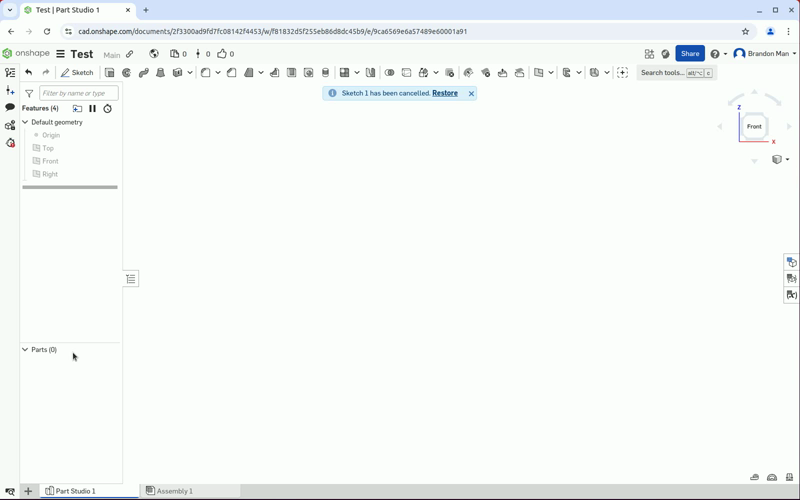
key(shift+s)
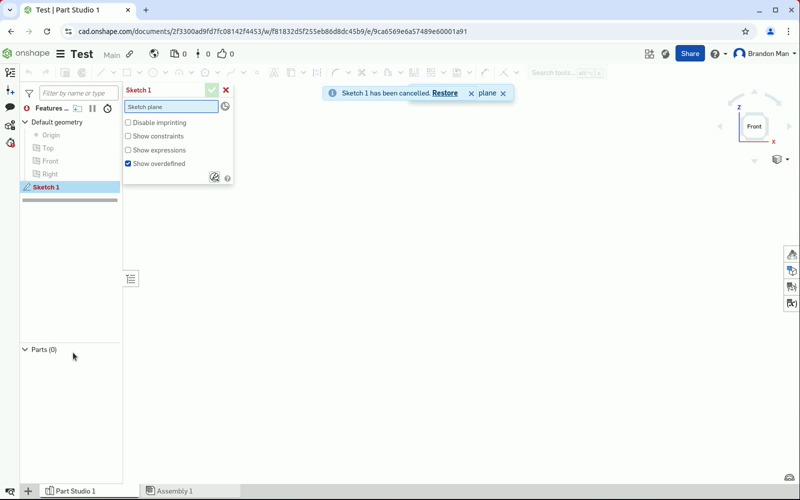
mouse_move(73, 163)
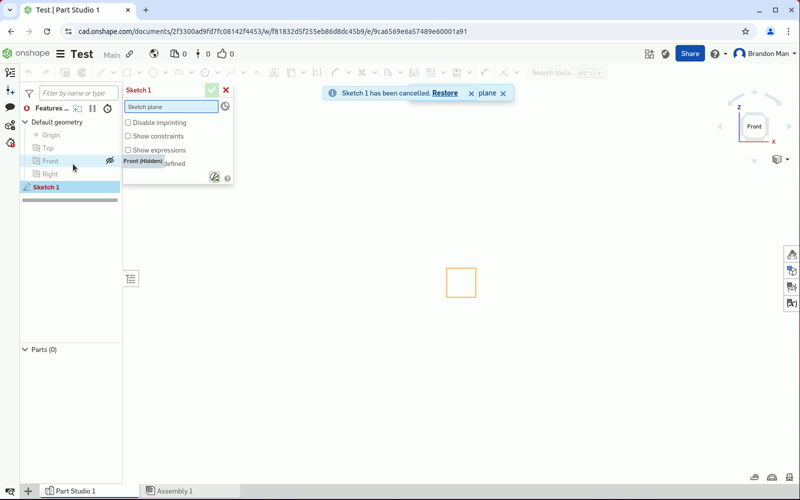
click(73, 163)
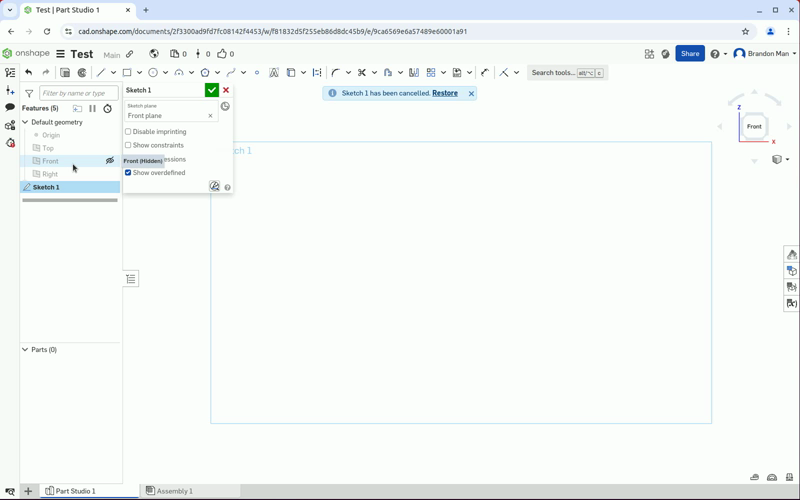
mouse_move(73, 352)
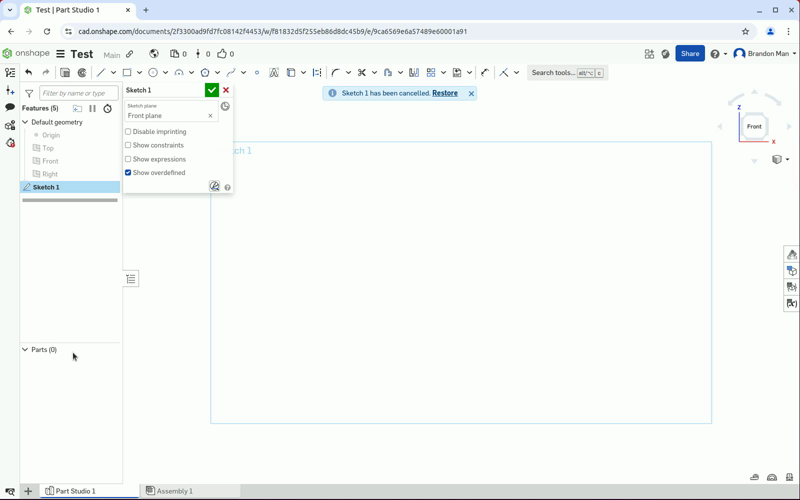
key(y)
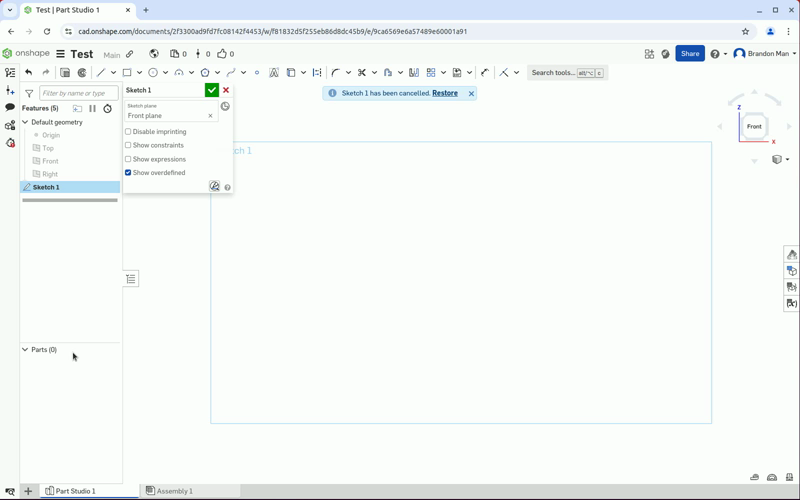
key(l)
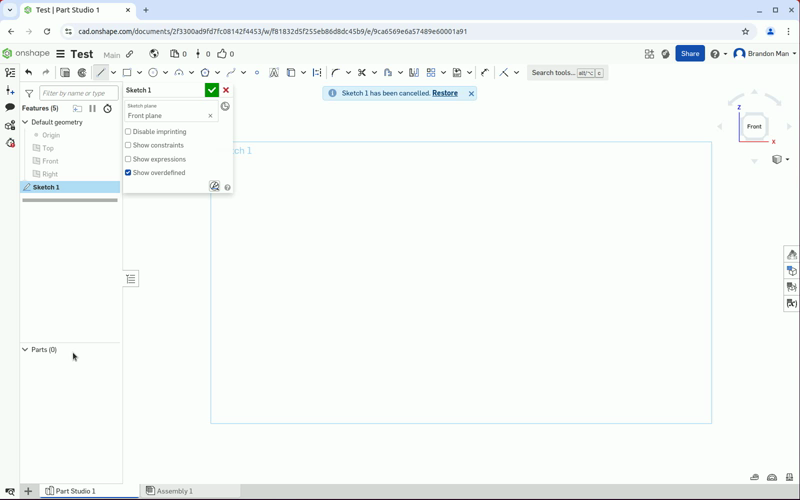
key_down(shift)
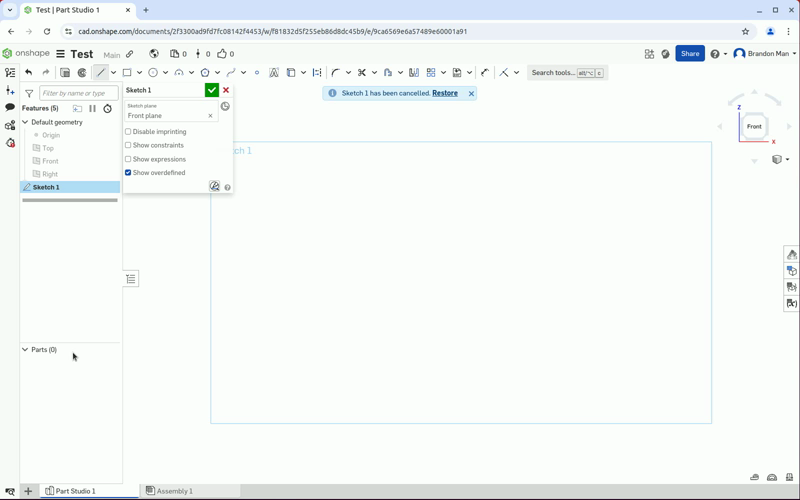
mouse_move(460, 282)
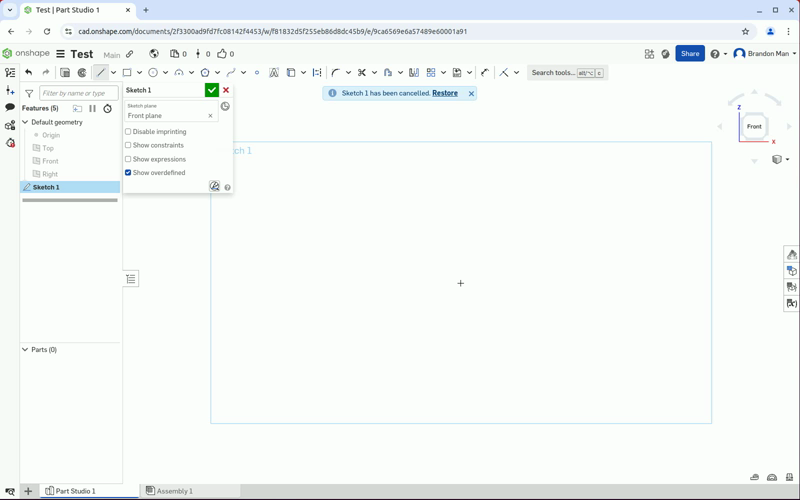
click(460, 282)
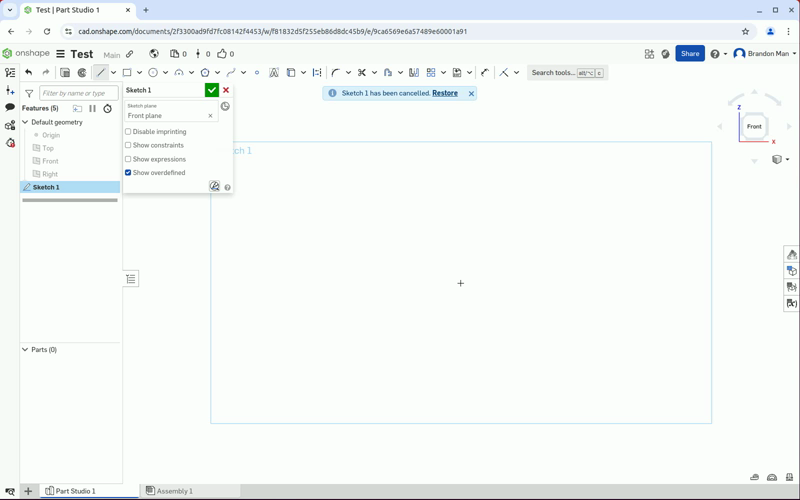
key_up(shift)
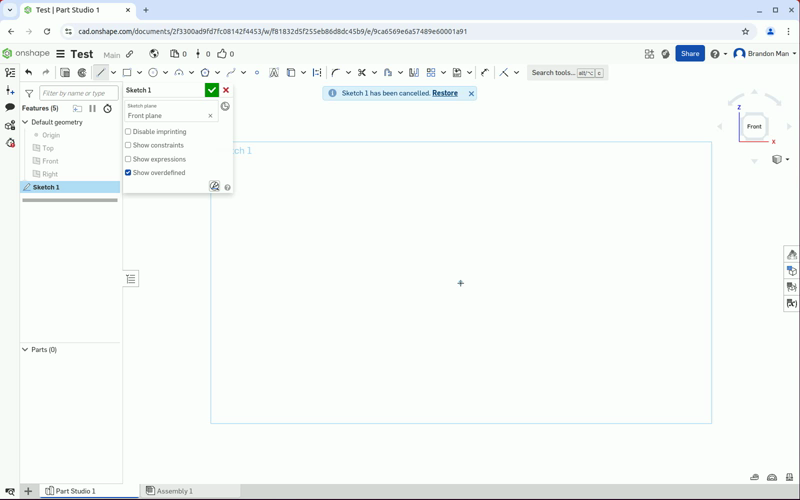
key_down(shift)
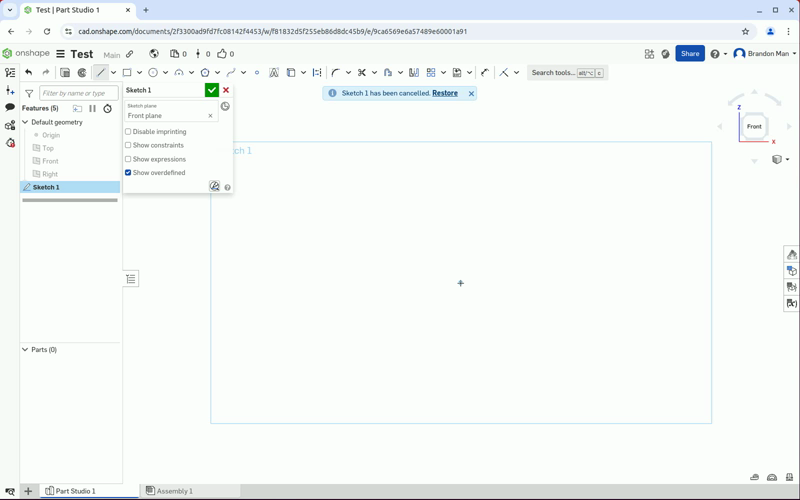
mouse_move(490, 282)
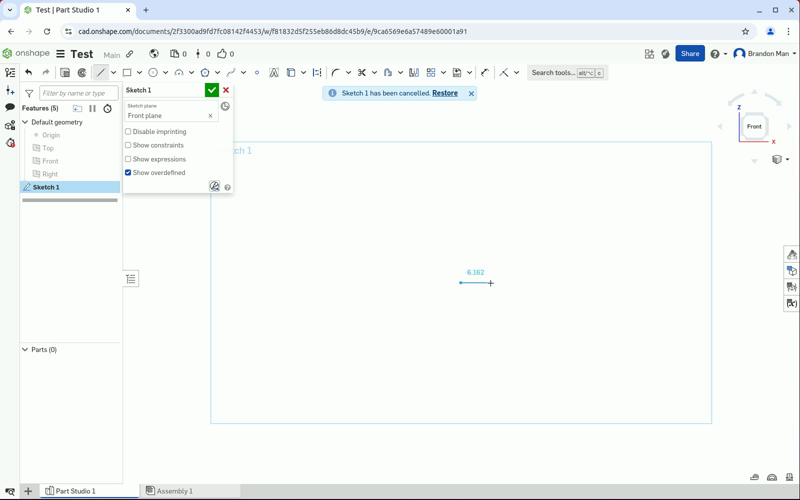
mouse_move(499, 282)
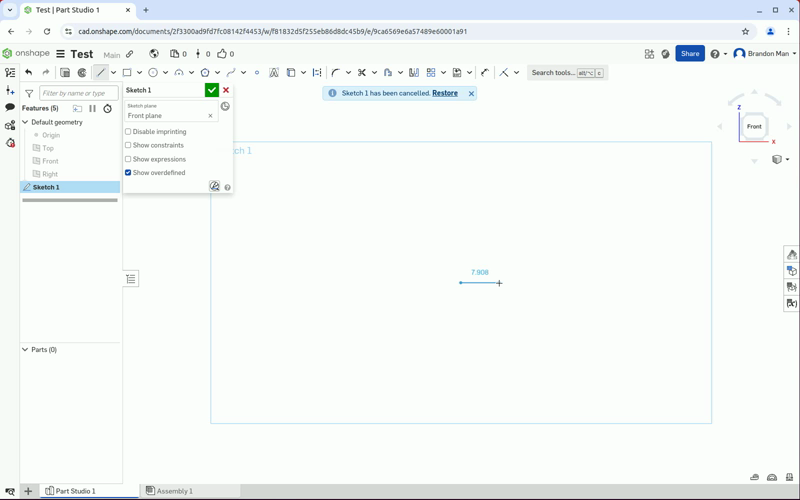
click(499, 282)
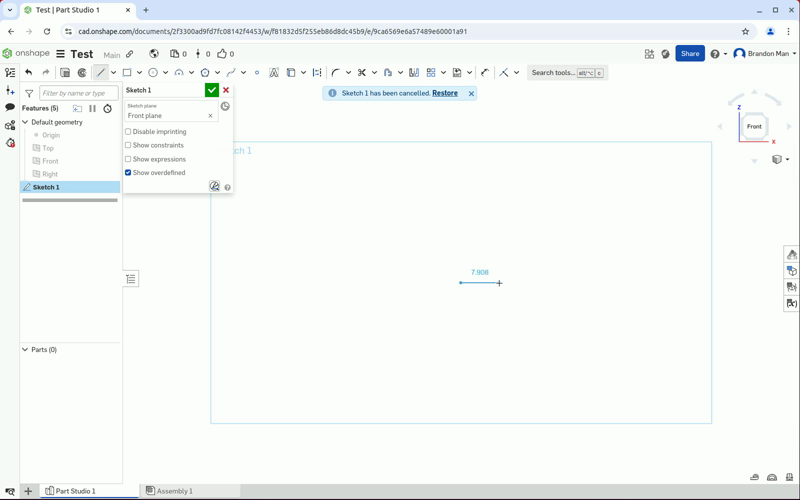
key_up(shift)
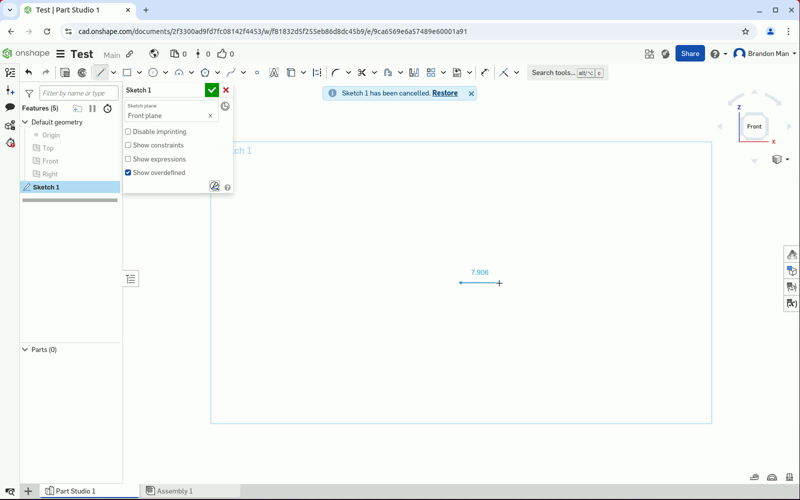
key_down(shift)
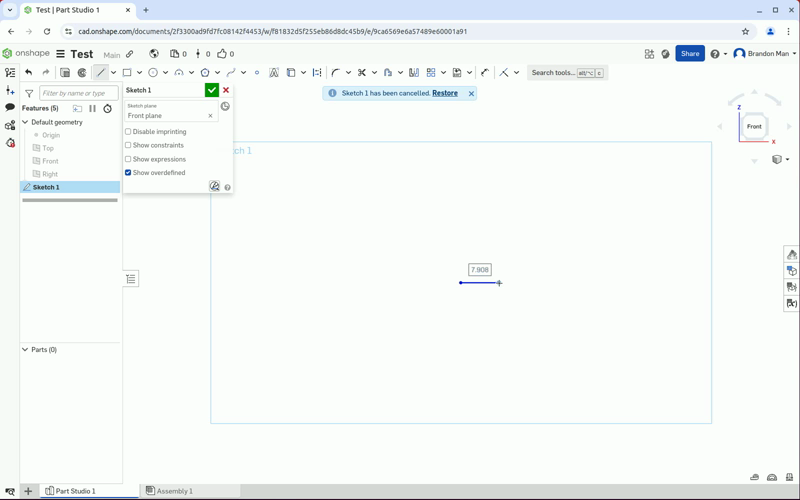
mouse_move(529, 282)
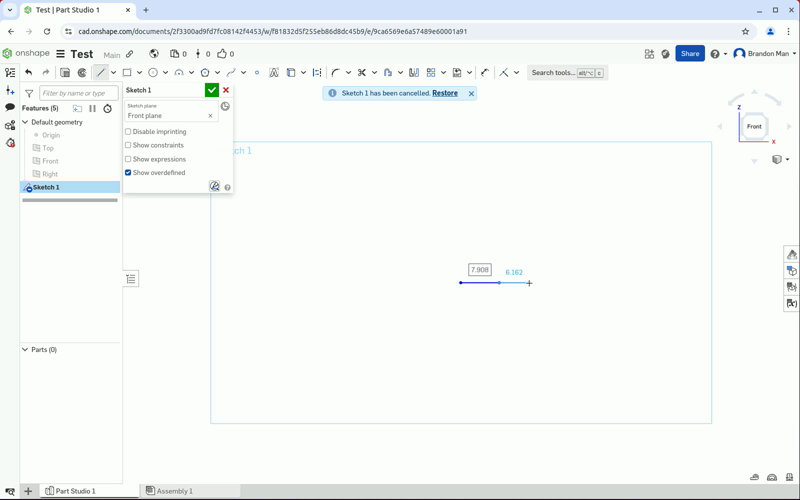
mouse_move(499, 244)
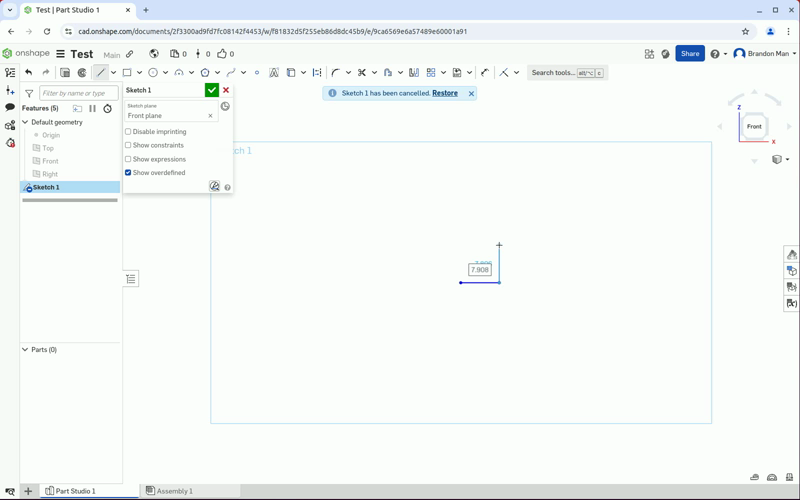
click(499, 244)
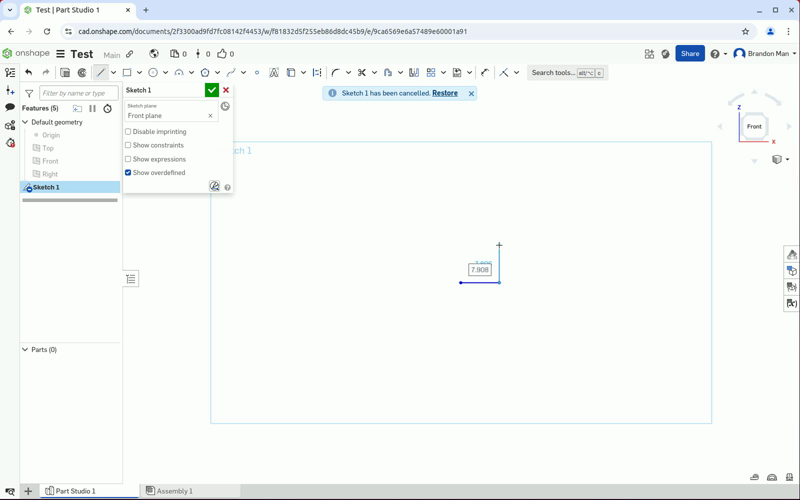
key_up(shift)
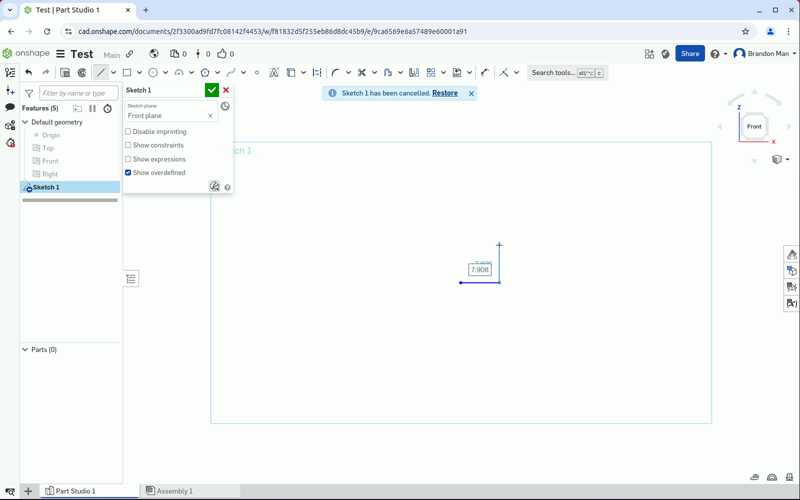
key_down(shift)
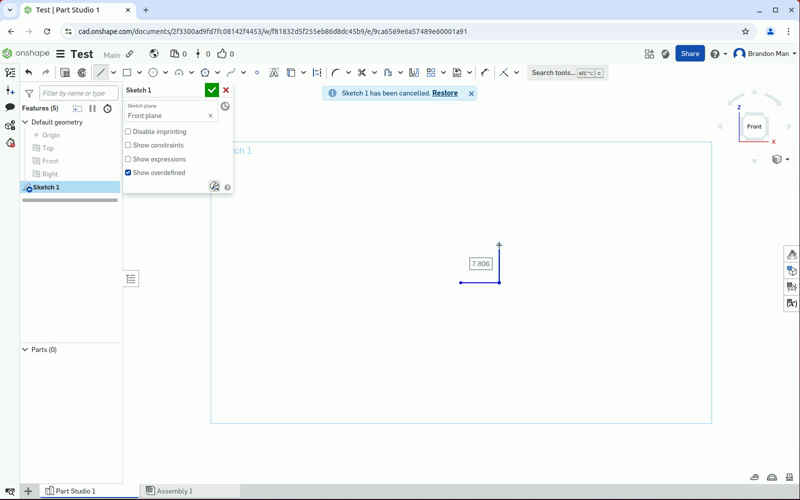
mouse_move(529, 244)
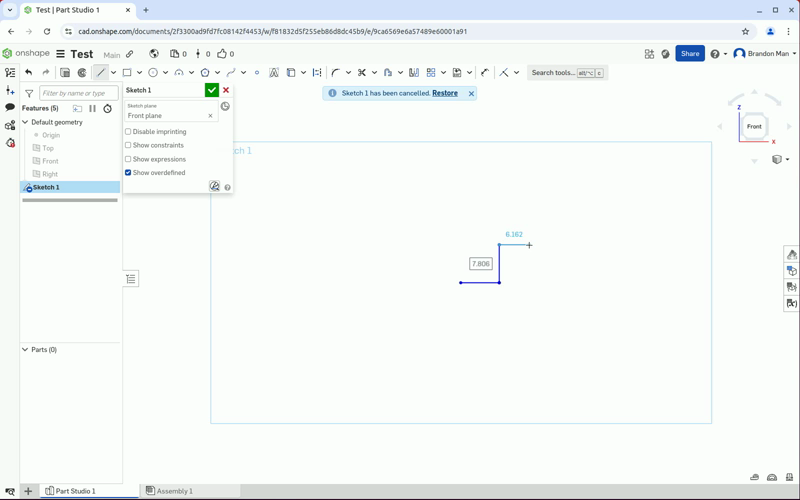
mouse_move(460, 244)
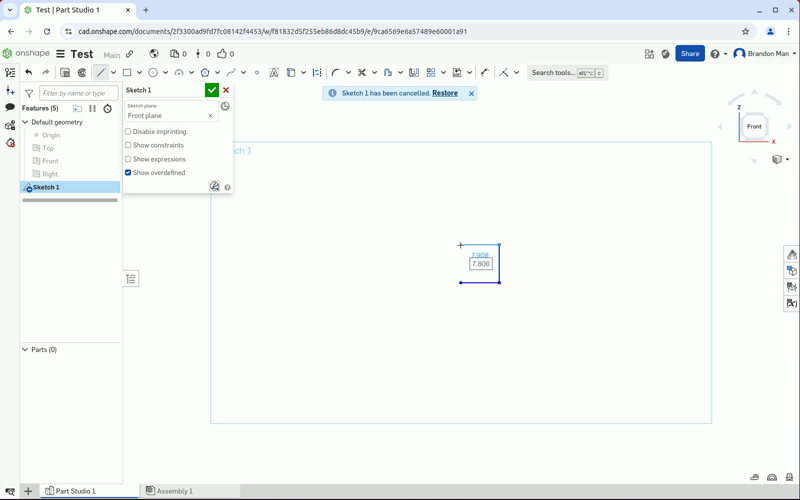
click(460, 244)
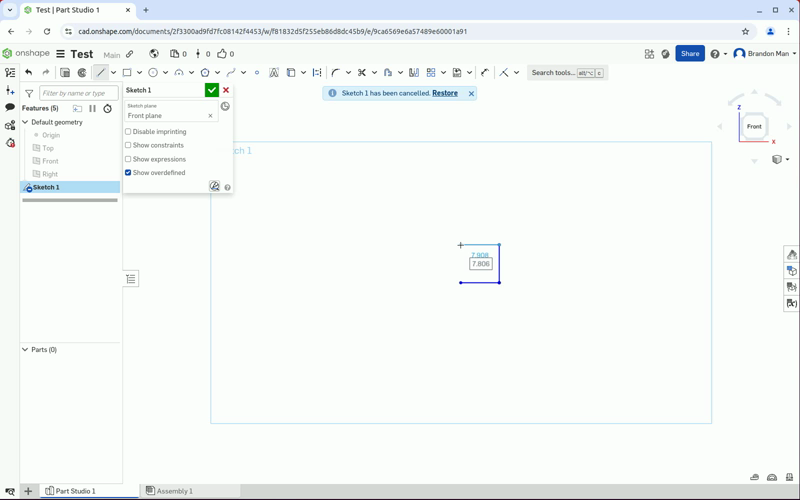
key_up(shift)
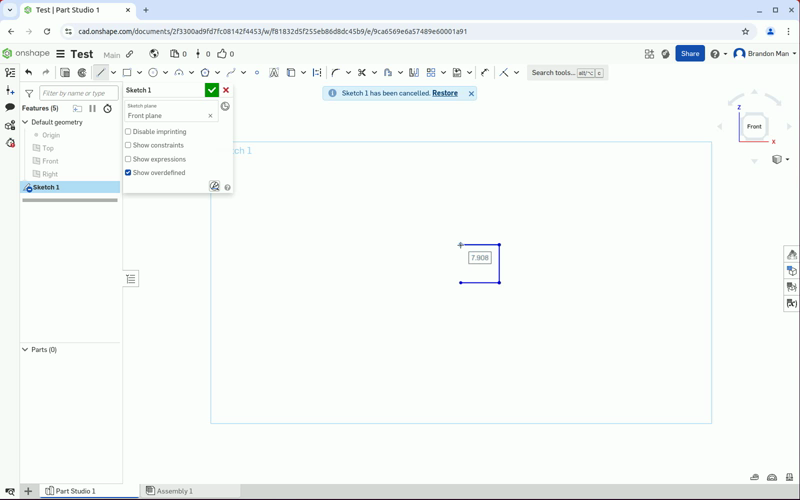
mouse_move(490, 244)
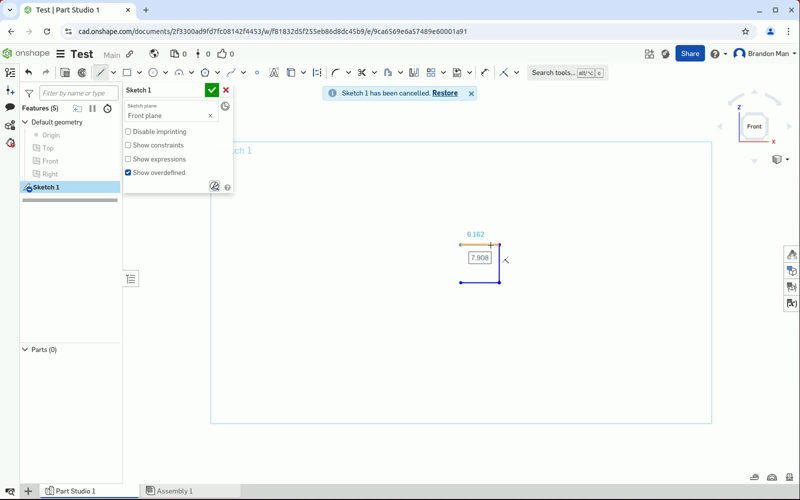
key_down(shift)
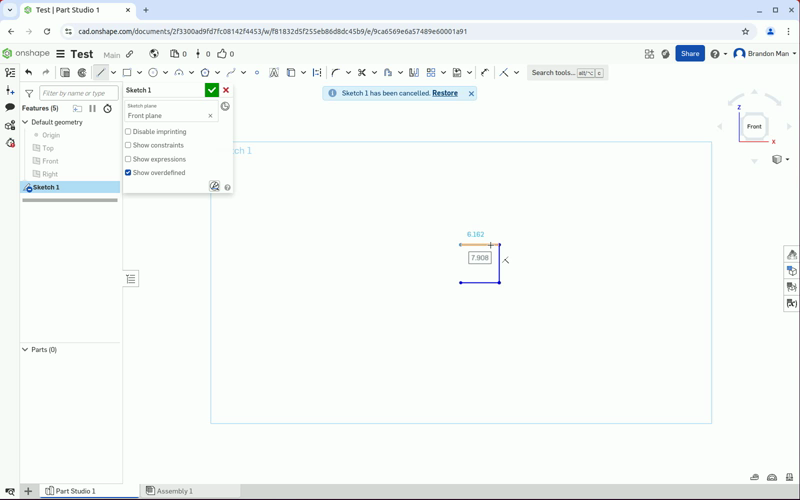
mouse_move(460, 282)
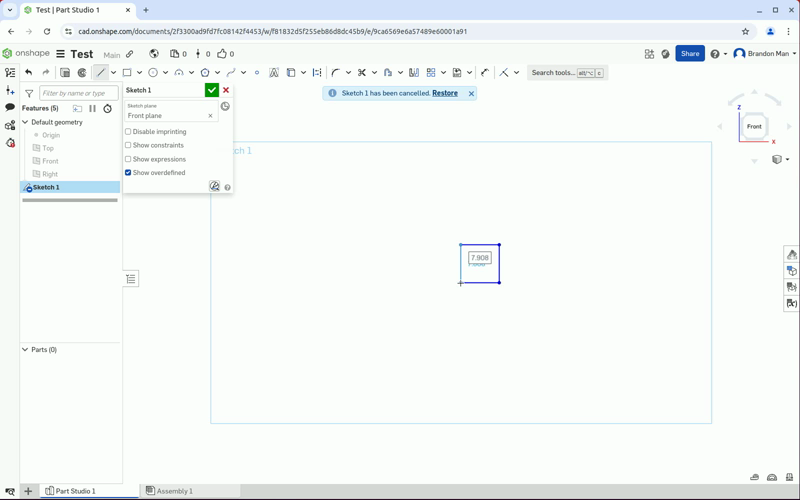
key_up(shift)
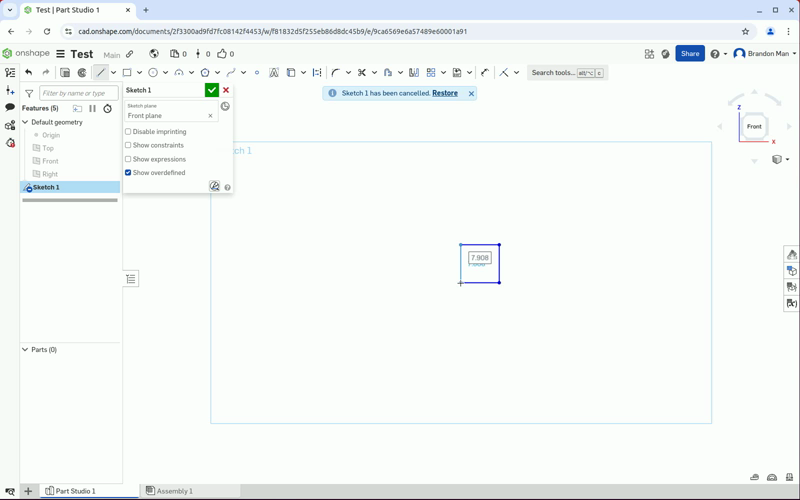
click(460, 282)
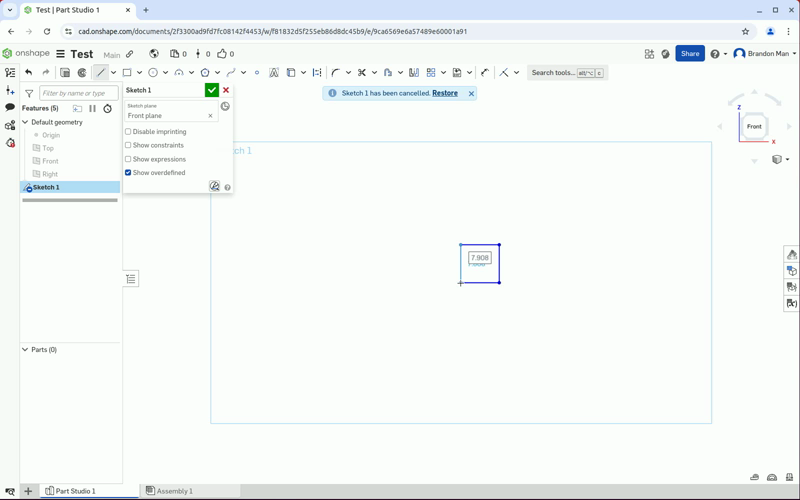
key(esc)
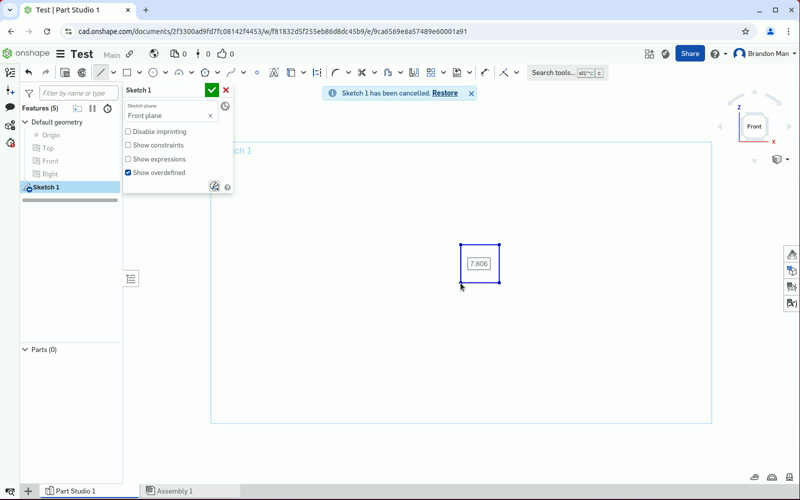
mouse_move(482, 267)
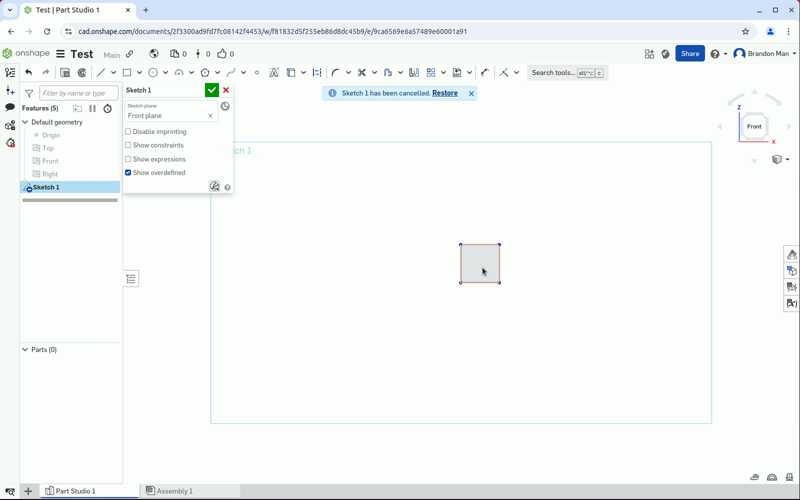
scroll(6)
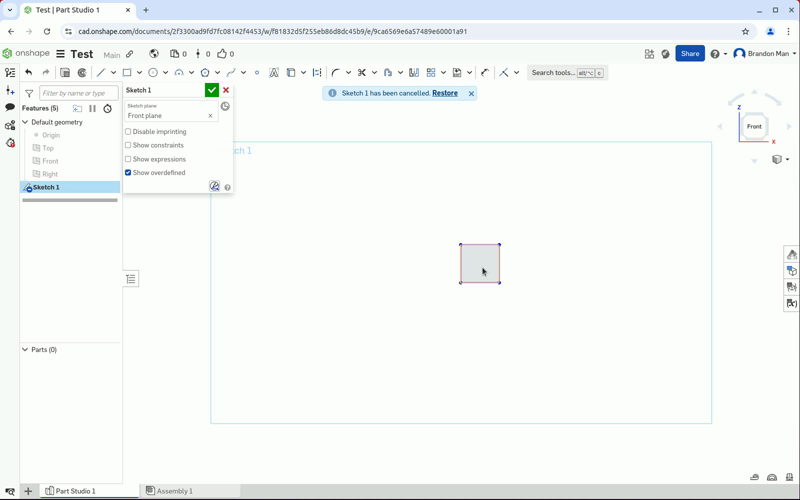
scroll(6)
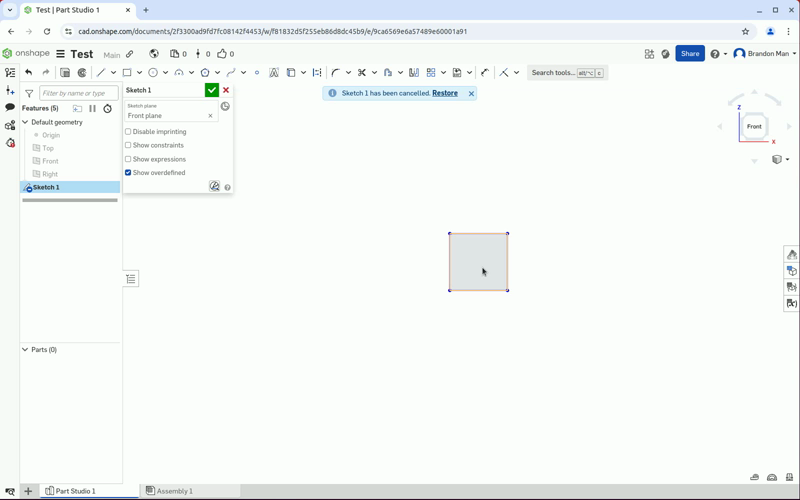
scroll(6)
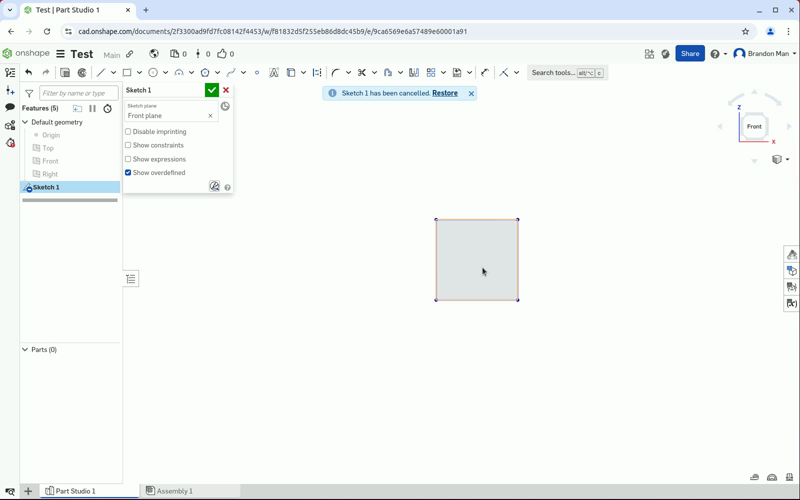
scroll(6)
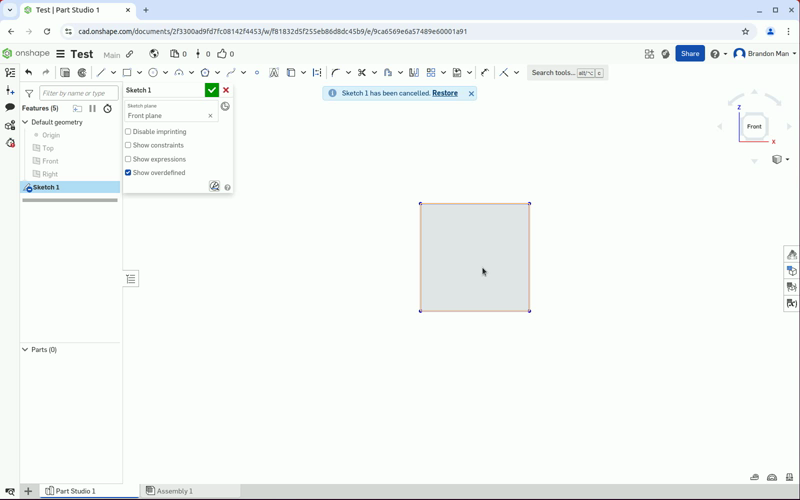
scroll(6)
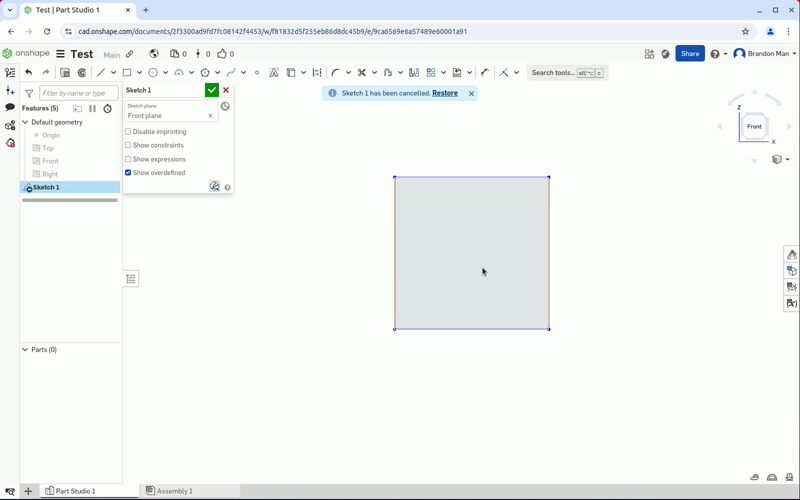
scroll(6)
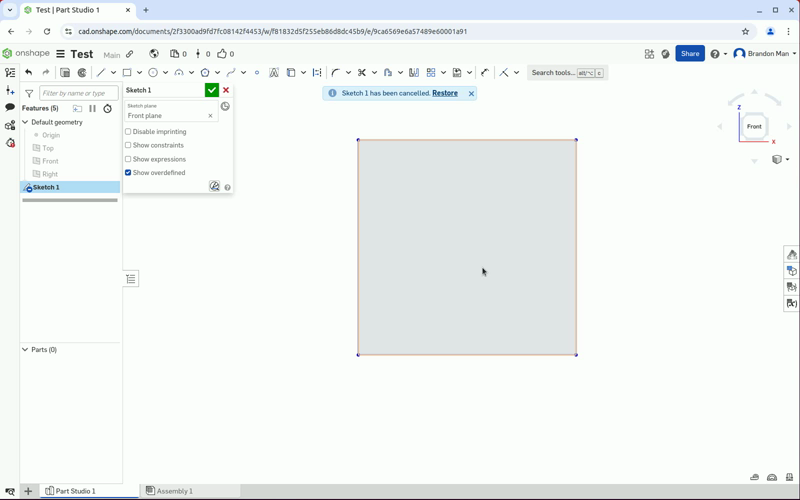
scroll(6)
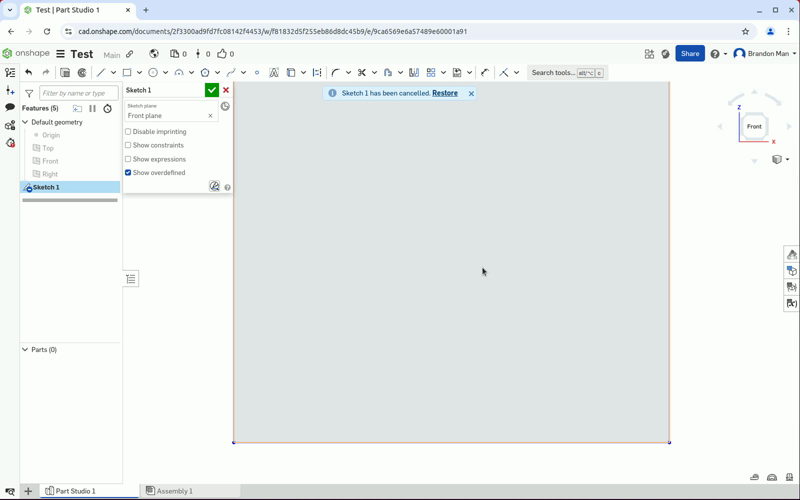
click(482, 267)
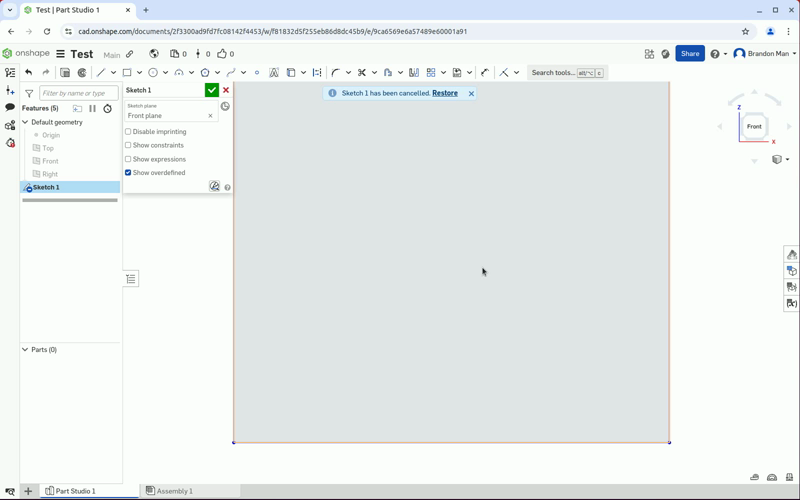
scroll(-6)
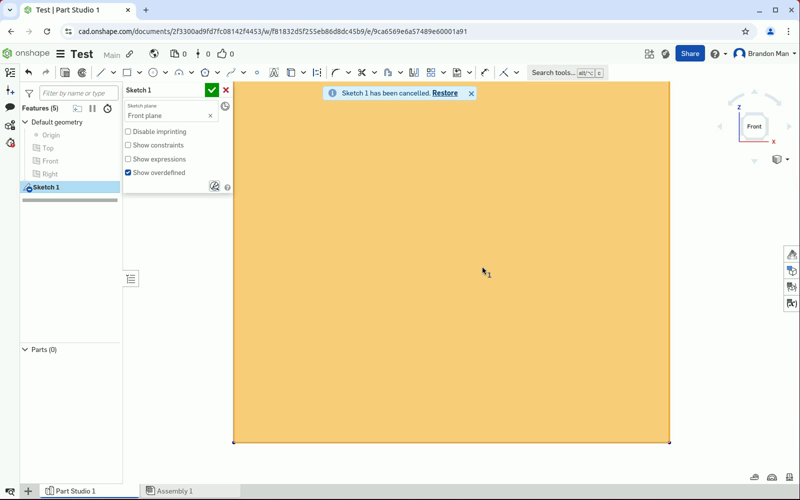
scroll(-6)
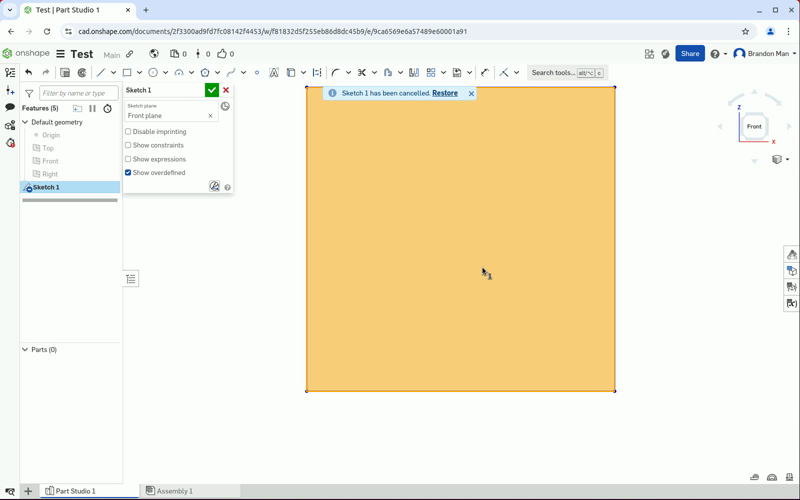
scroll(-6)
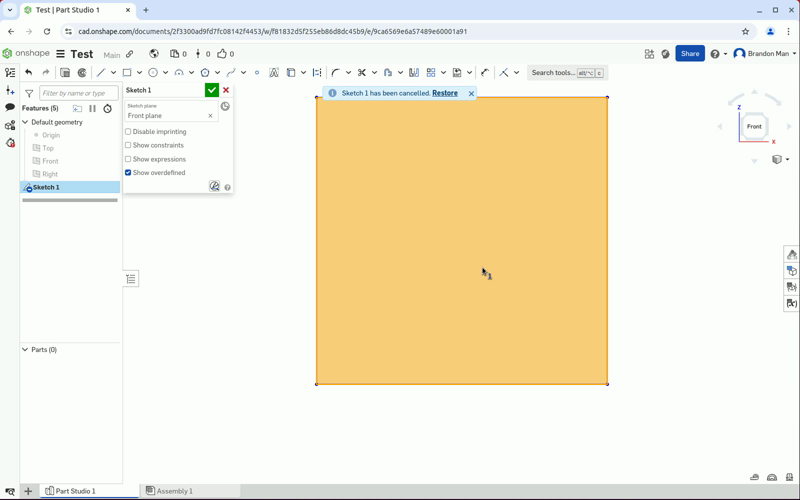
scroll(-6)
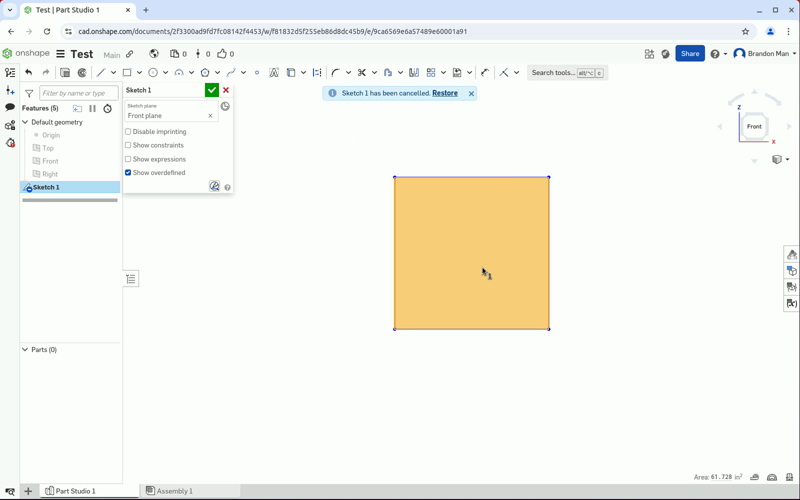
scroll(-6)
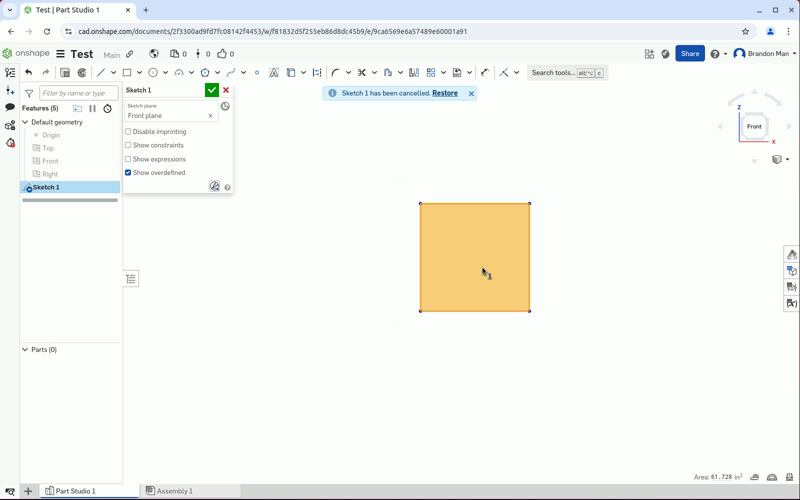
scroll(-6)
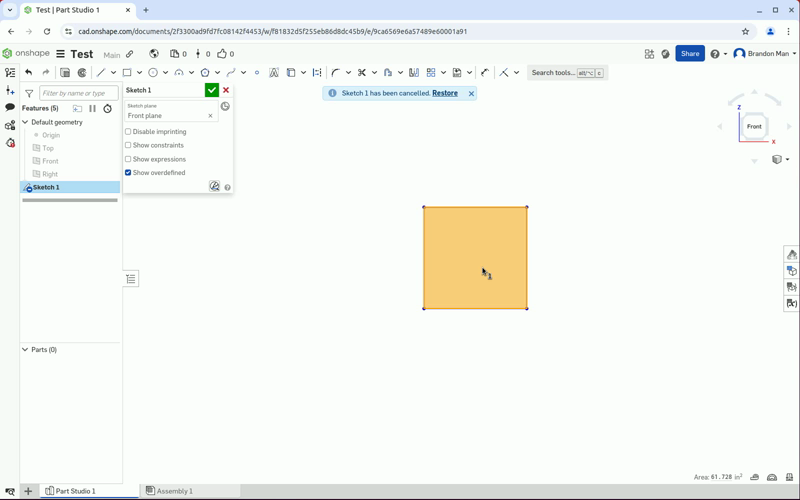
scroll(-6)
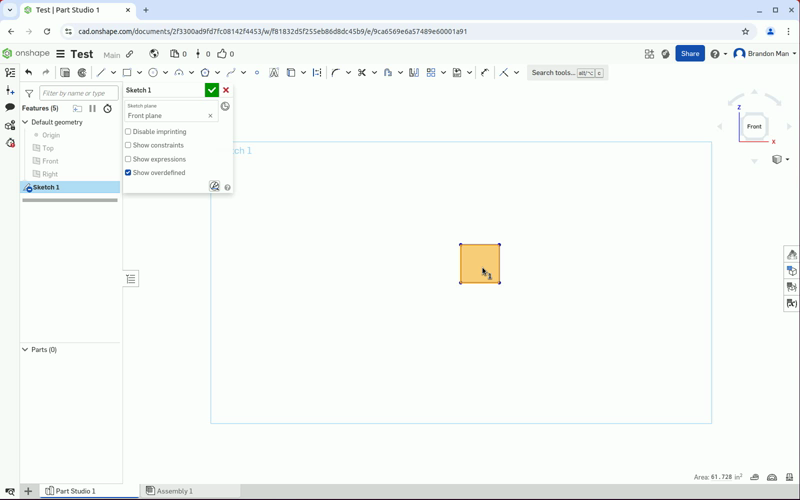
mouse_move(73, 352)
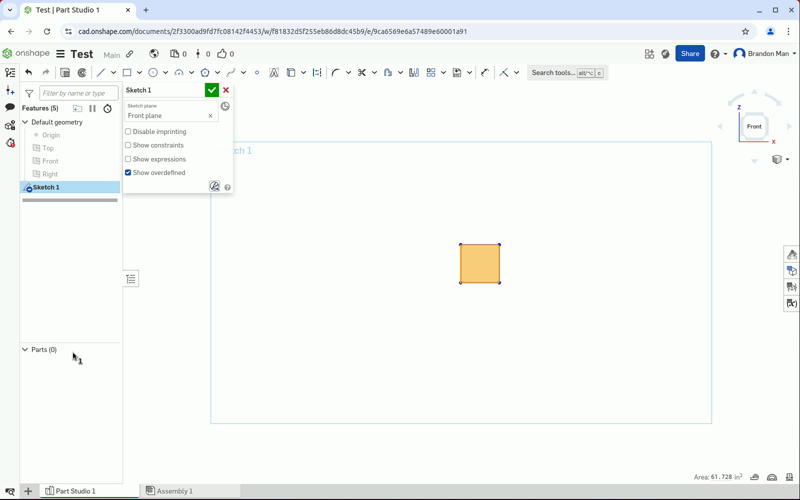
key(shift+y)
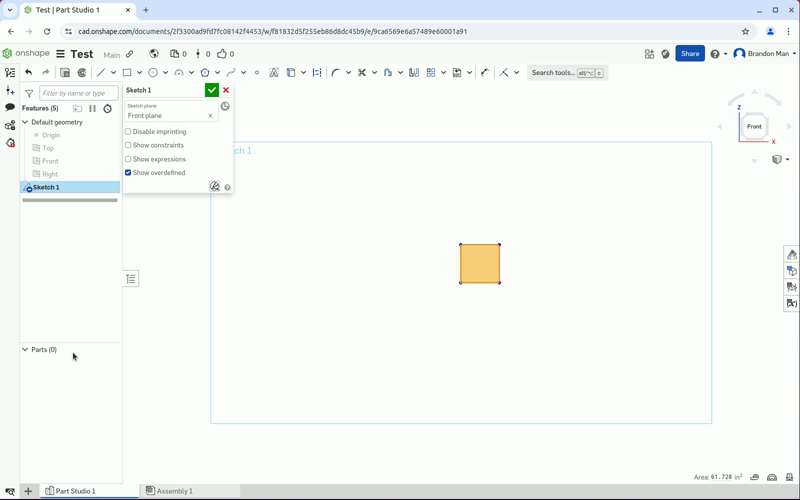
key(shift+e)
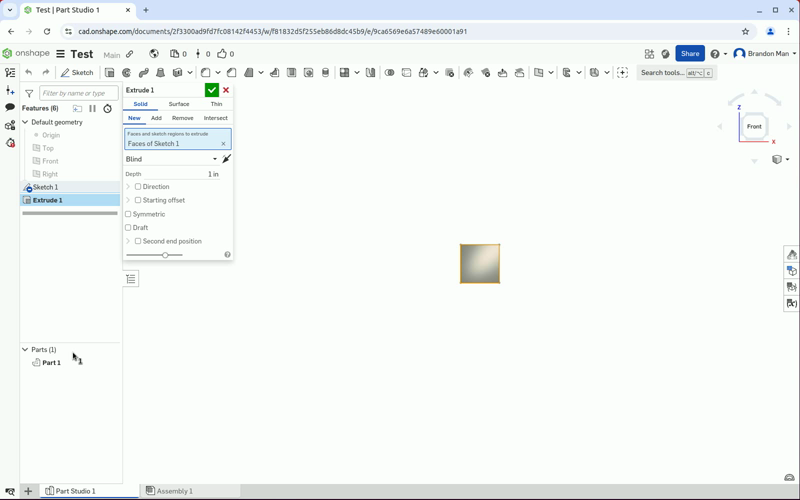
mouse_move(143, 106)
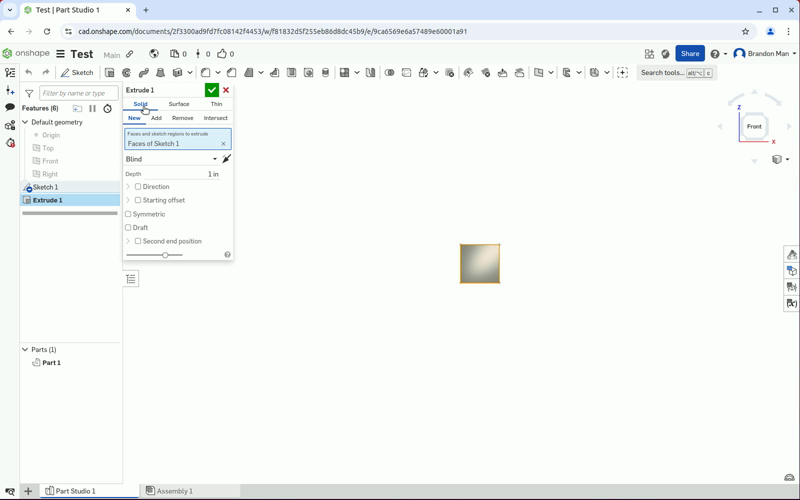
click(143, 106)
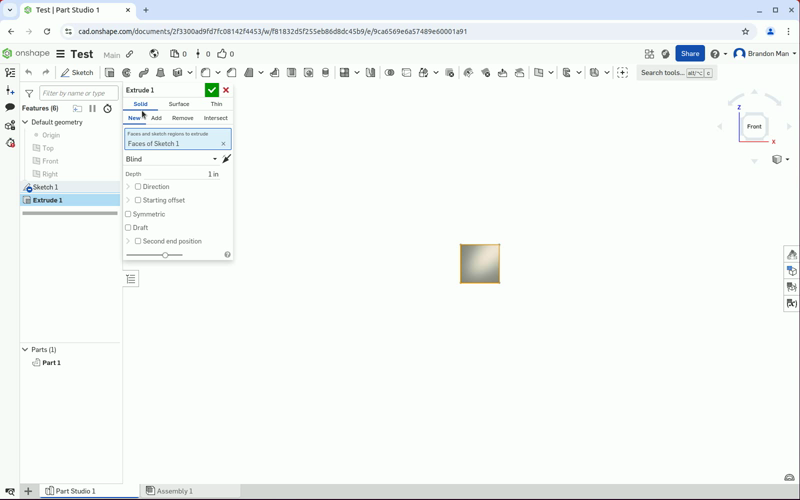
mouse_move(137, 120)
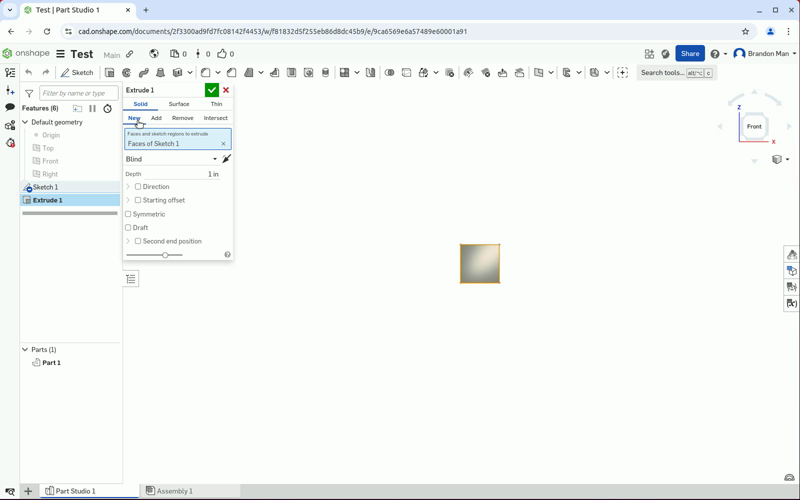
click(137, 120)
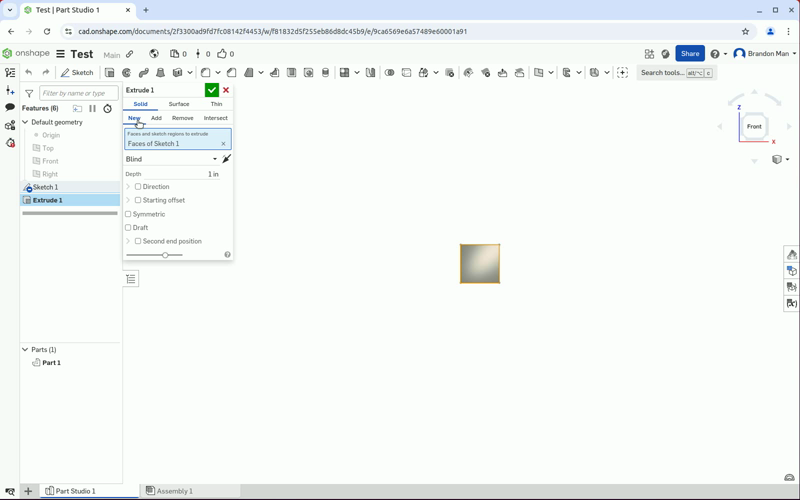
key(tab, 4)
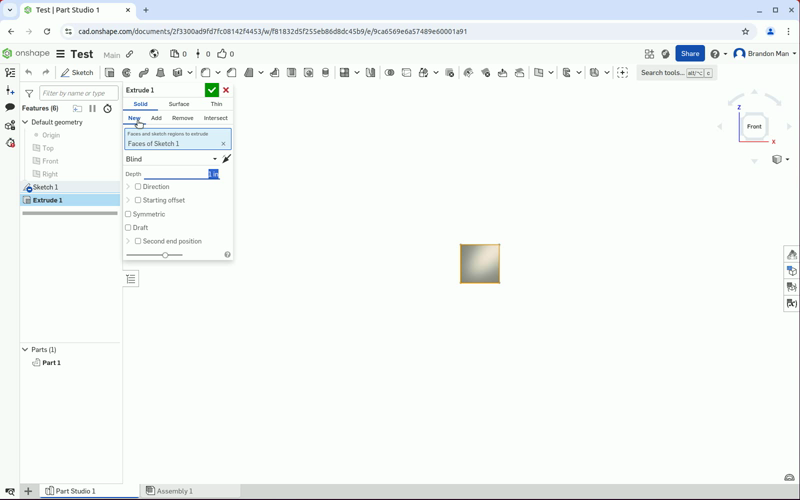
text(-7.703)
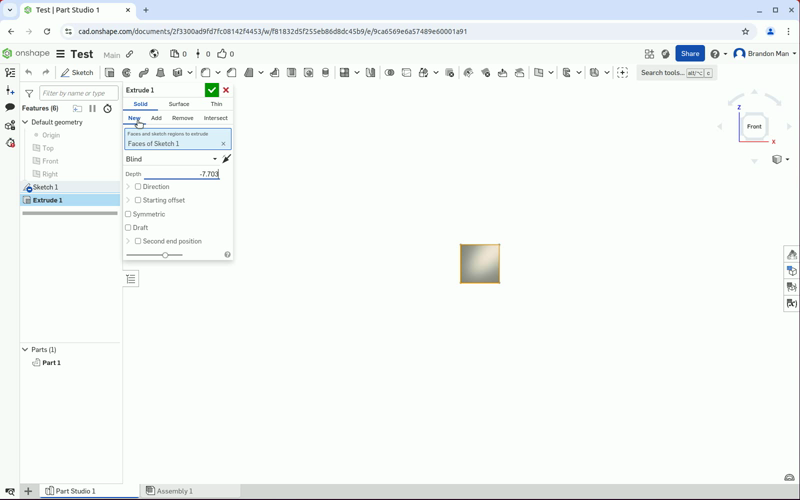
key(enter)
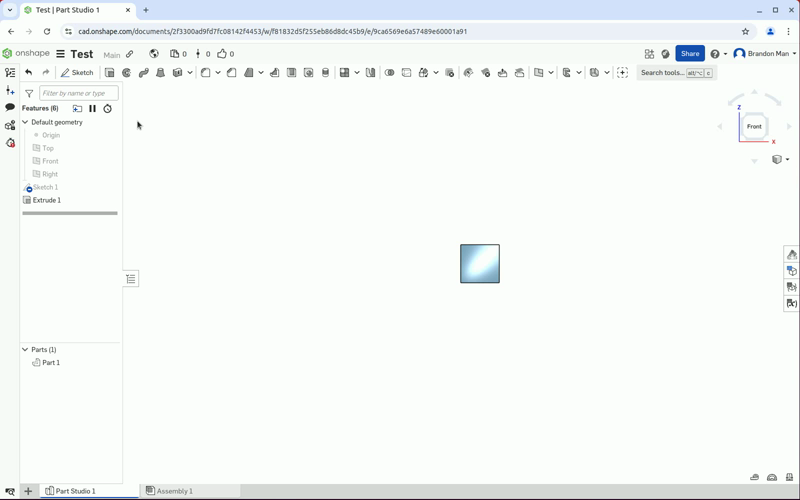
key(shift+h)
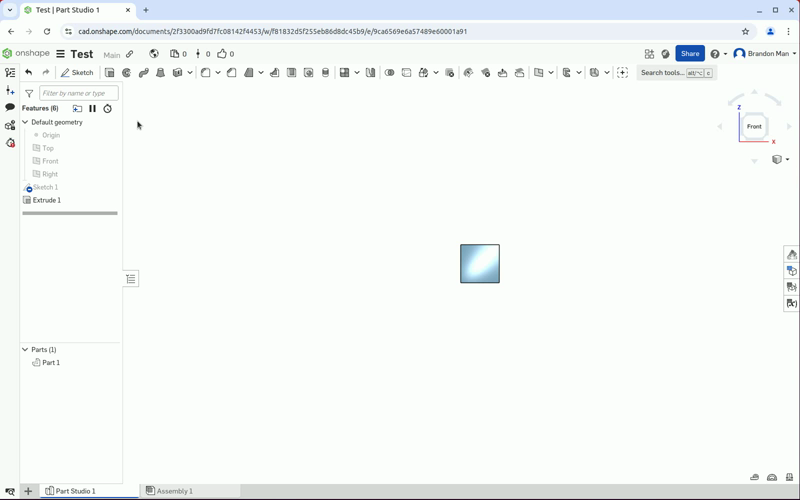
key(shift+h)
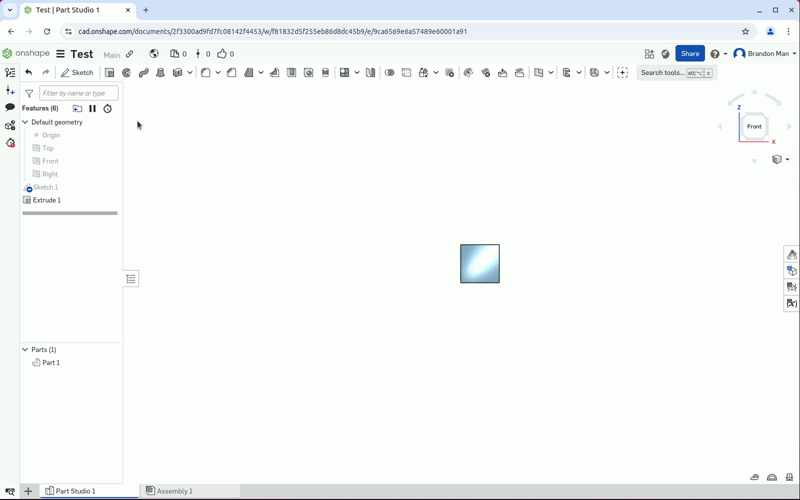
mouse_move(73, 189)
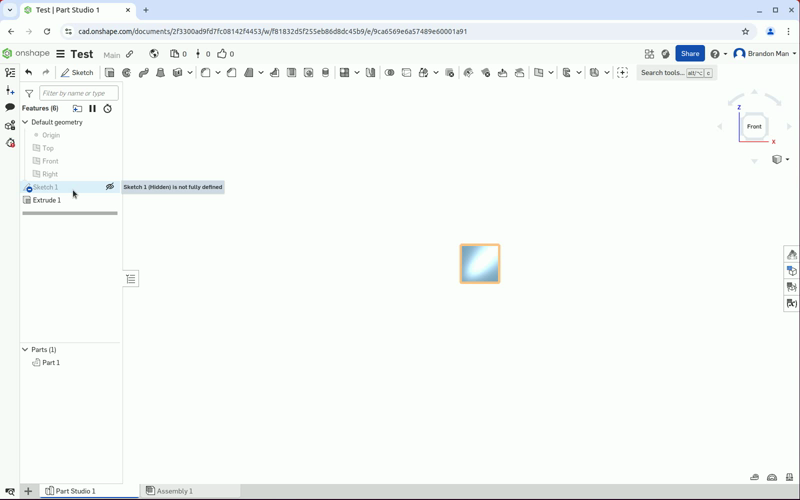
click(73, 189)
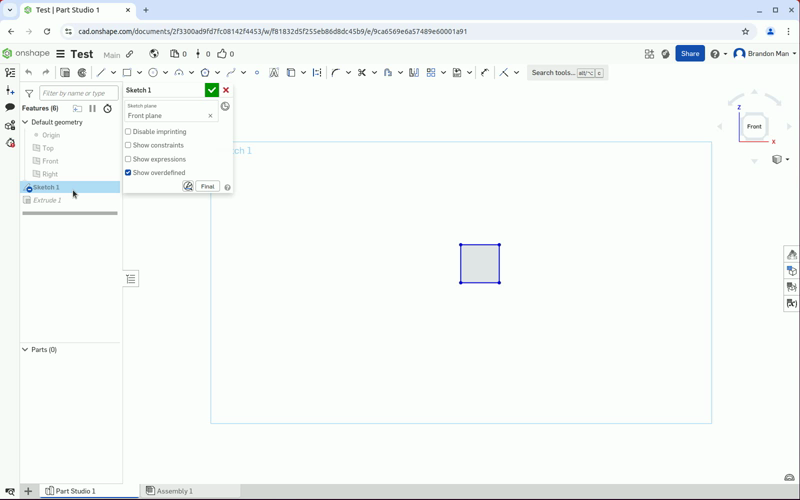
mouse_move(229, 92)
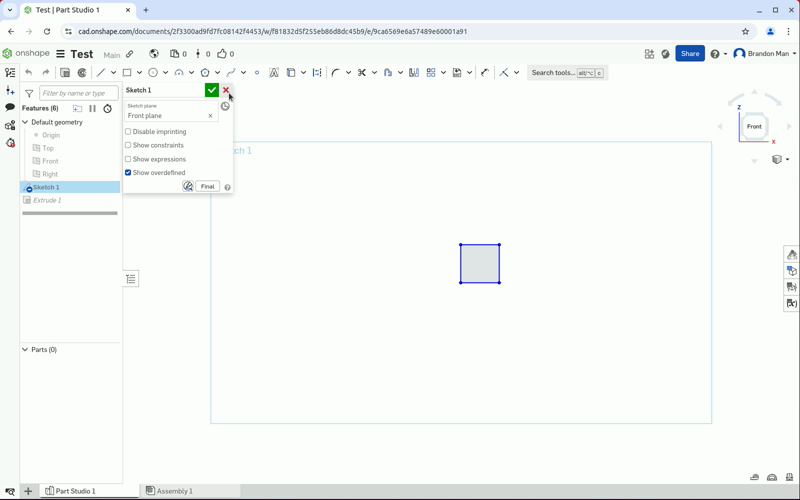
click(229, 92)
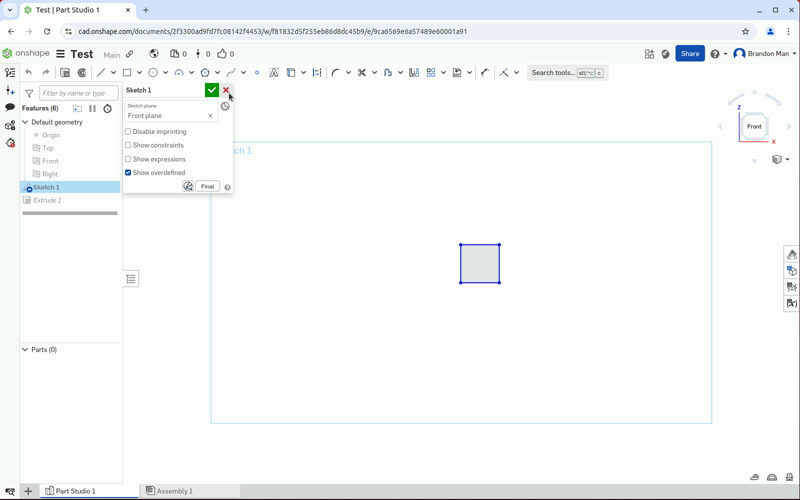
key(shift+s)
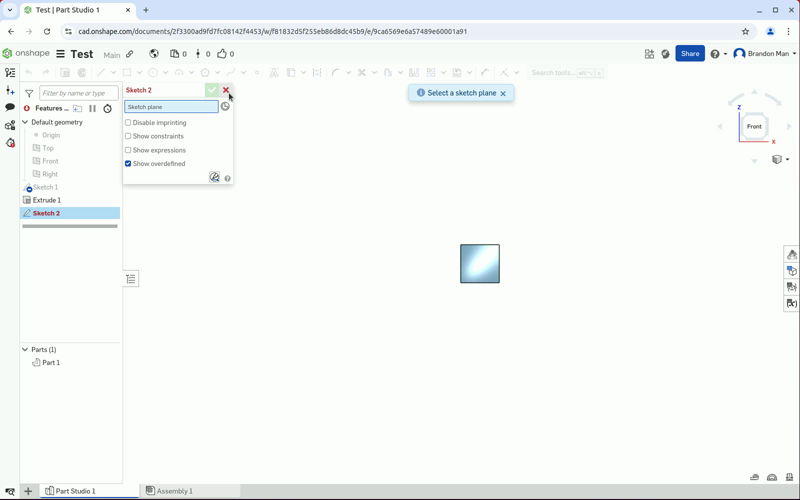
mouse_move(73, 163)
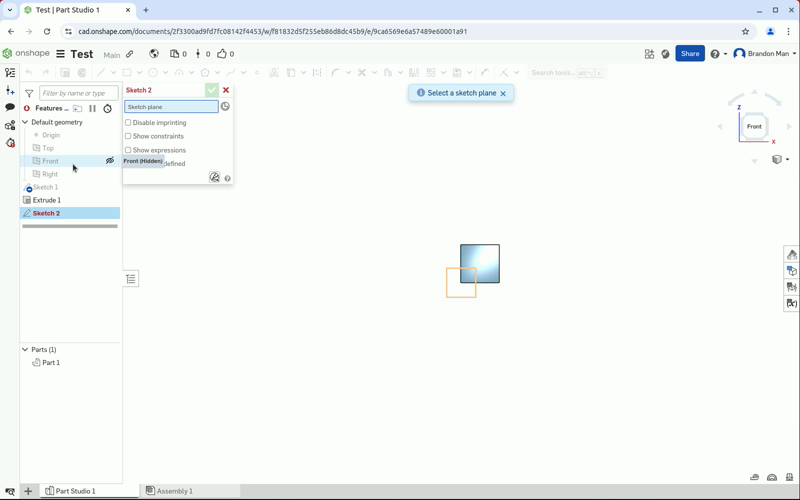
click(73, 163)
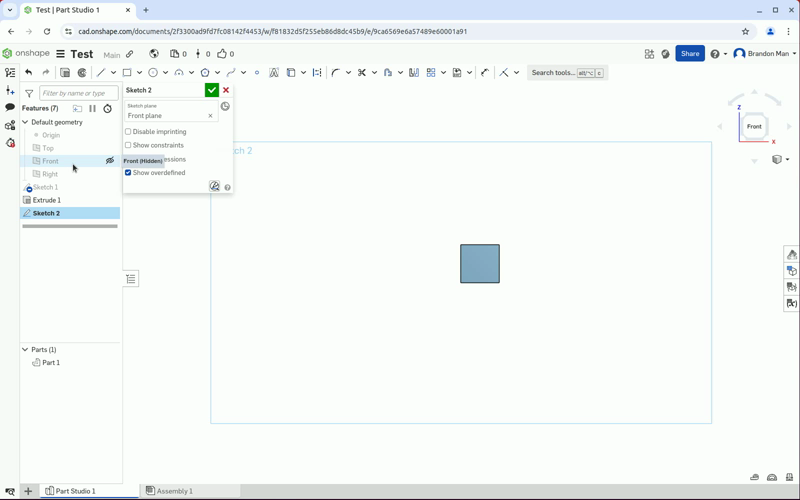
mouse_move(73, 352)
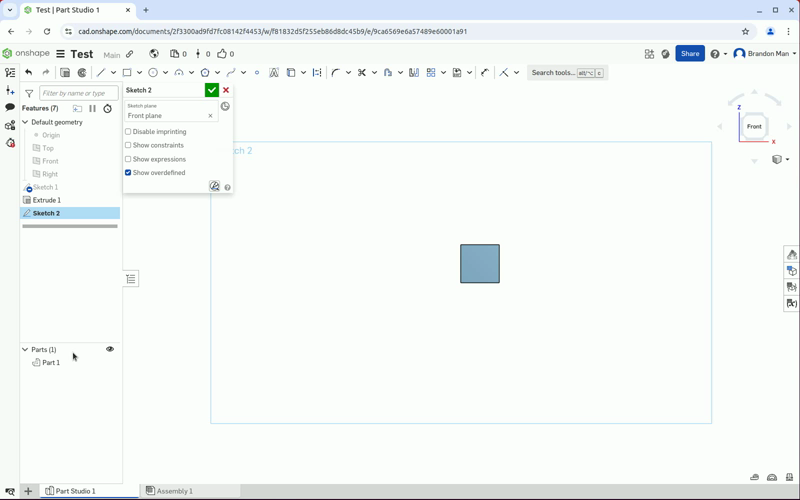
key(y)
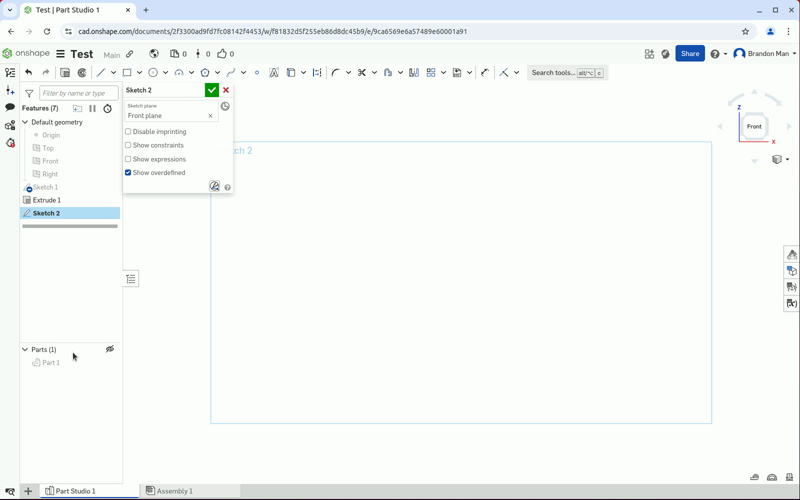
key(l)
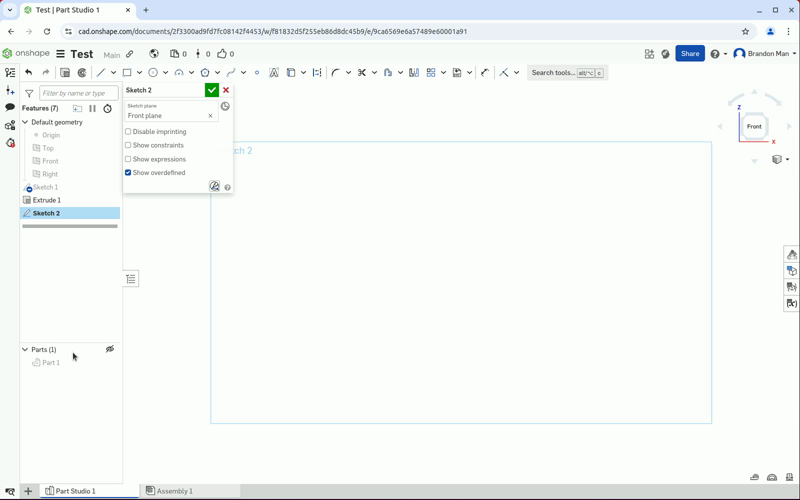
key_down(shift)
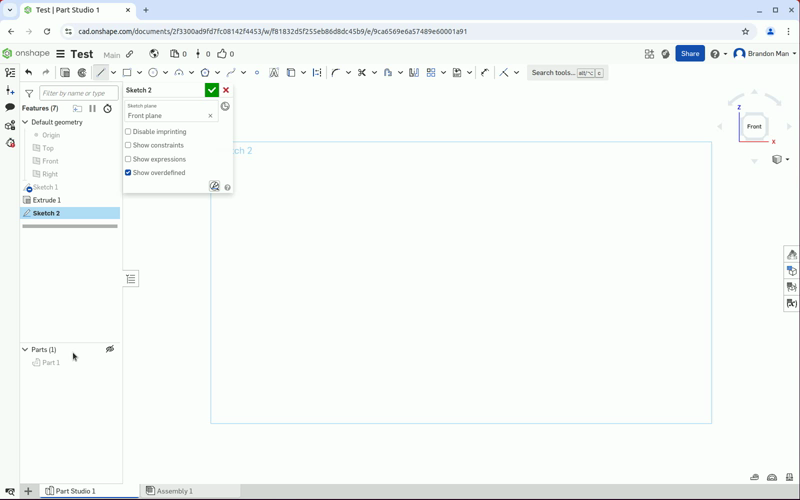
mouse_move(535, 282)
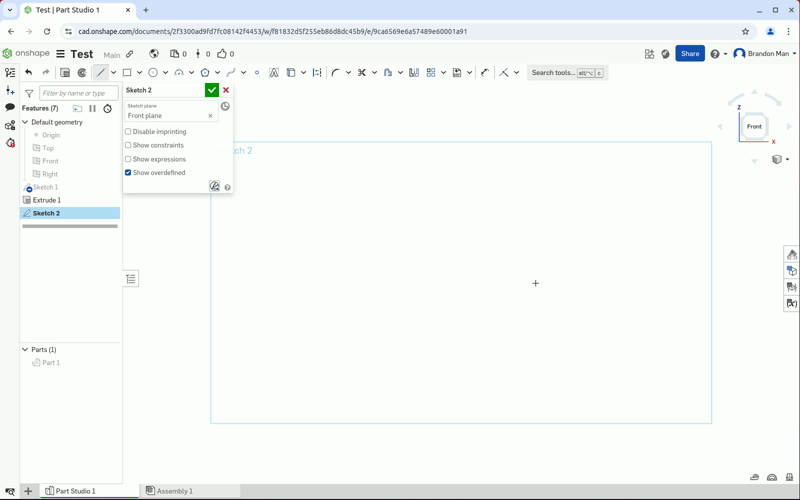
click(535, 282)
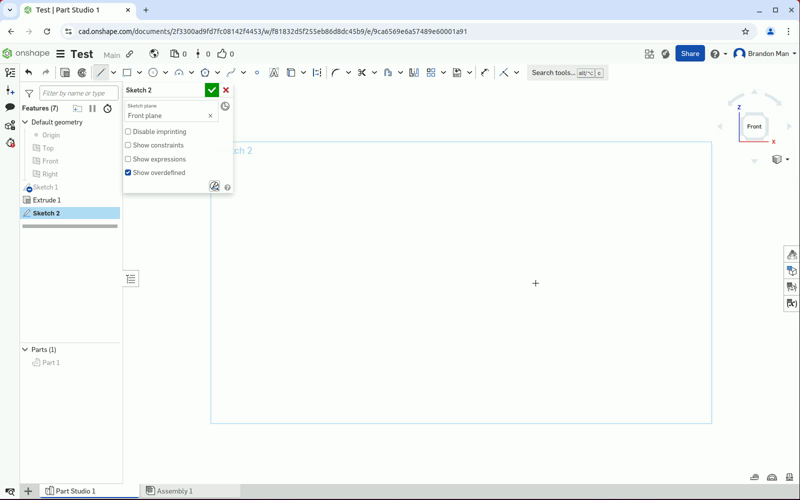
key_up(shift)
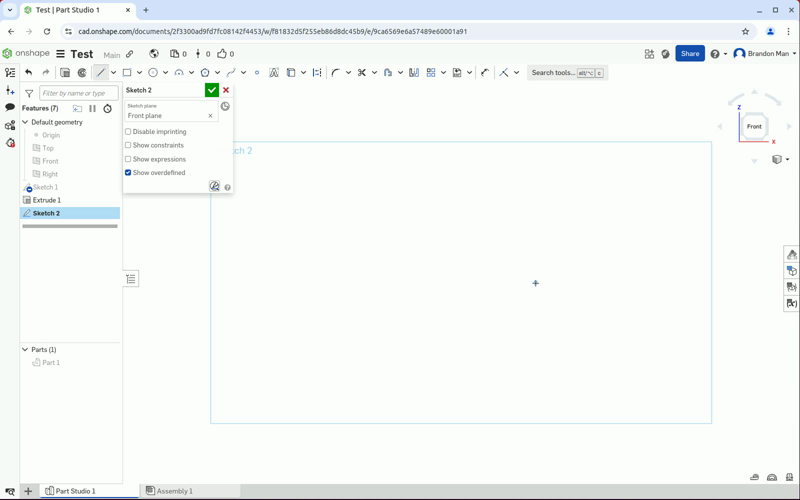
key_down(shift)
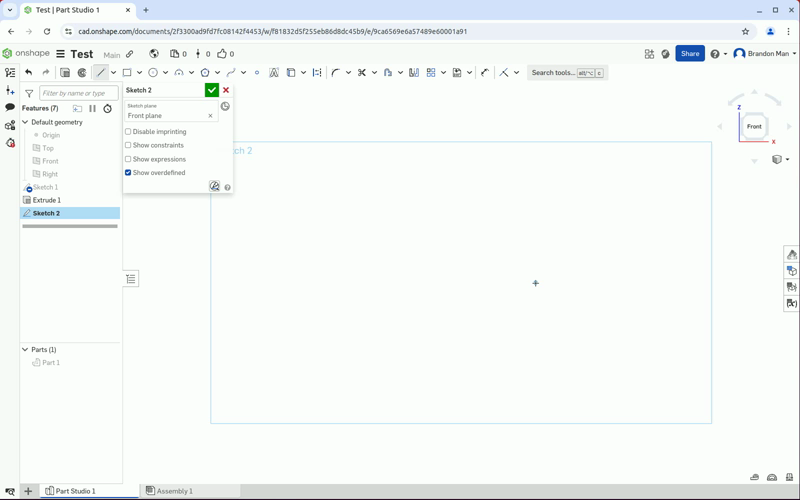
mouse_move(565, 282)
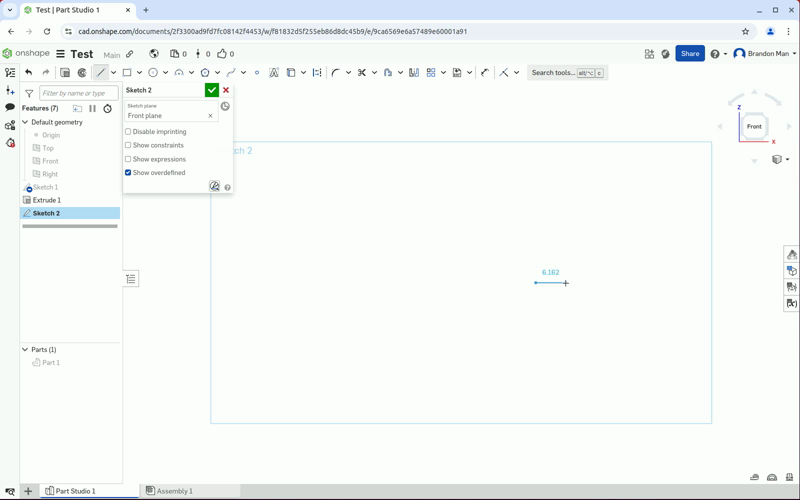
mouse_move(574, 282)
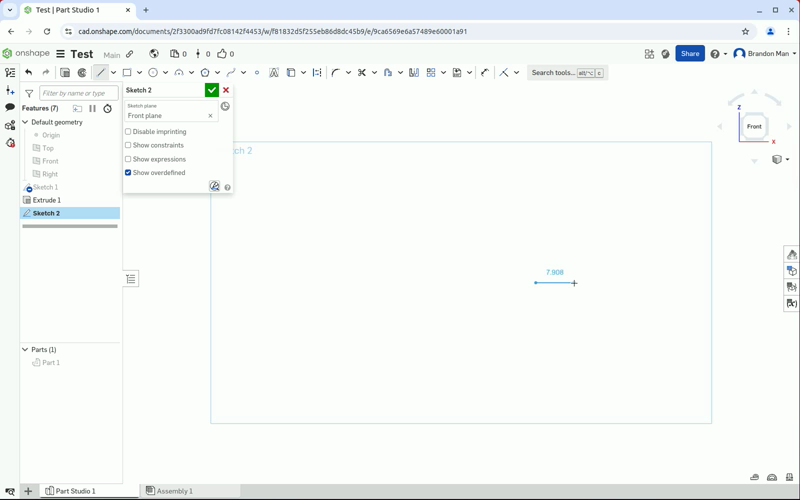
click(574, 282)
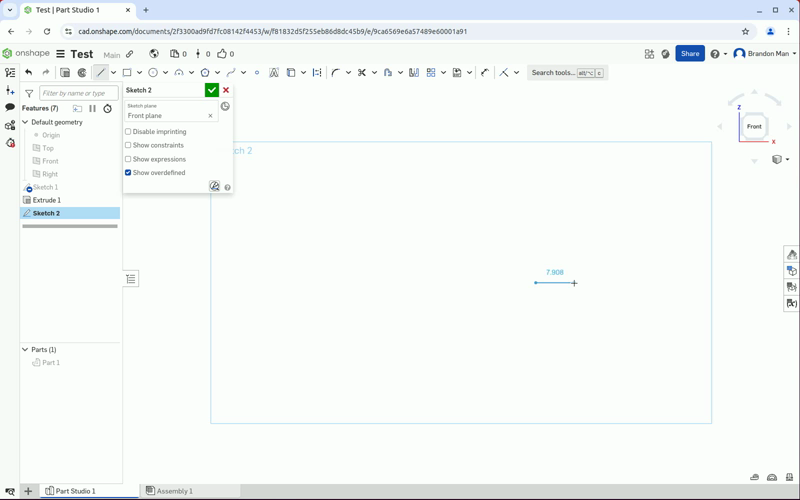
key_up(shift)
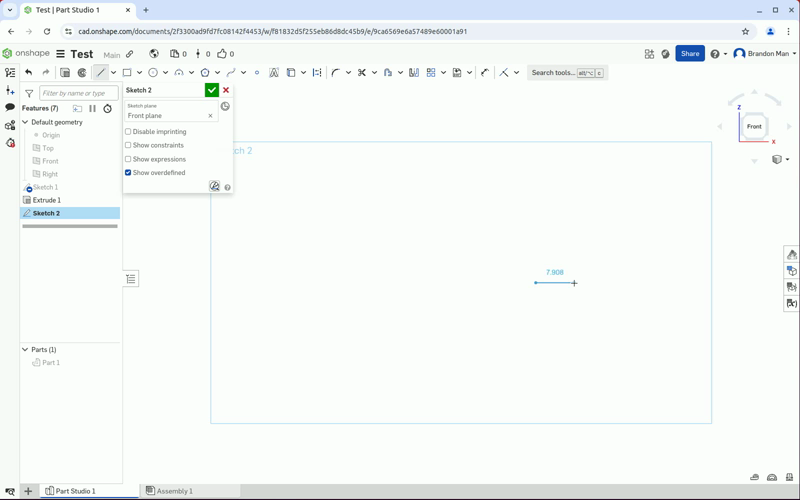
key_down(shift)
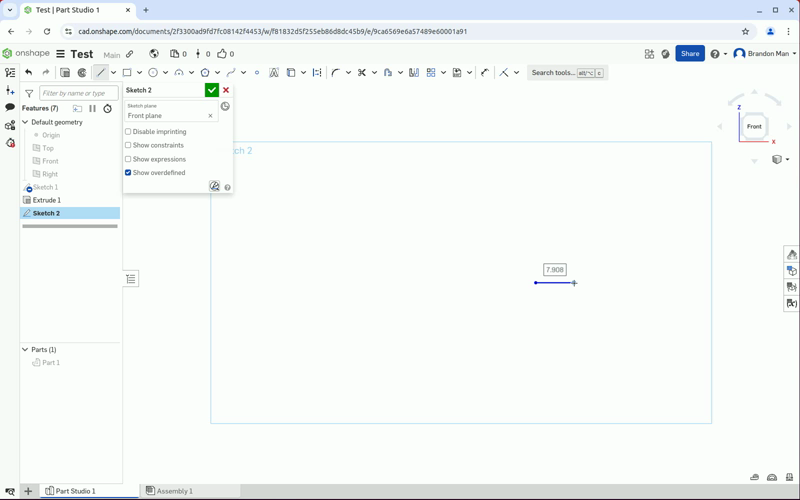
mouse_move(589, 282)
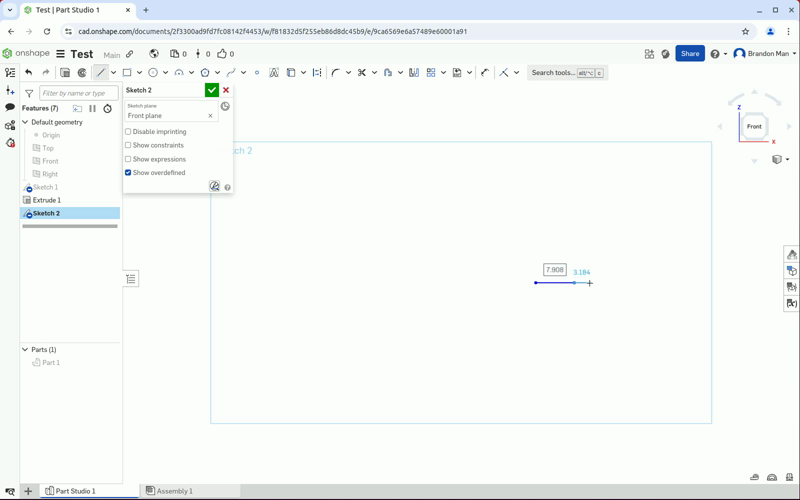
mouse_move(574, 244)
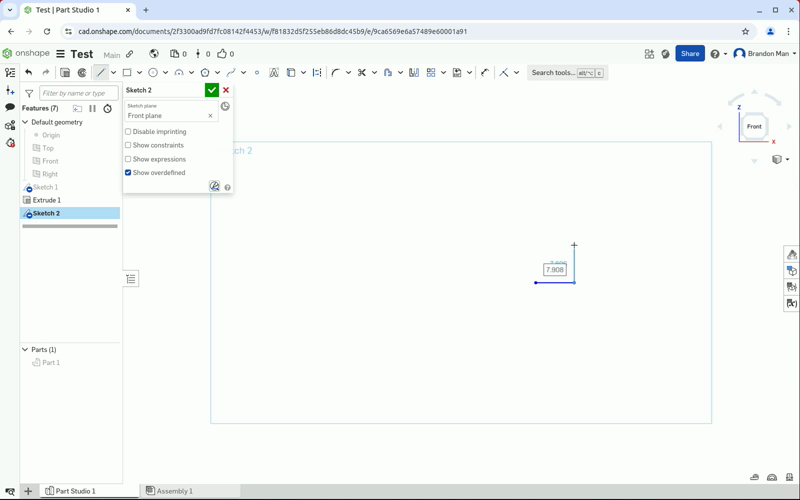
click(574, 244)
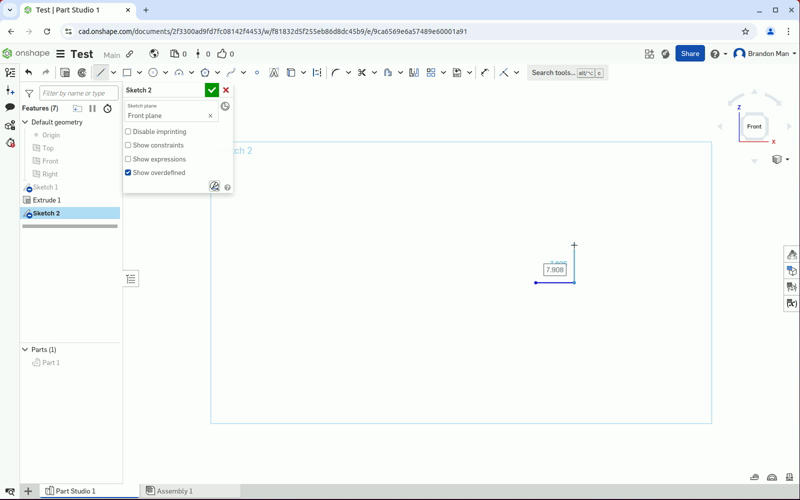
key_up(shift)
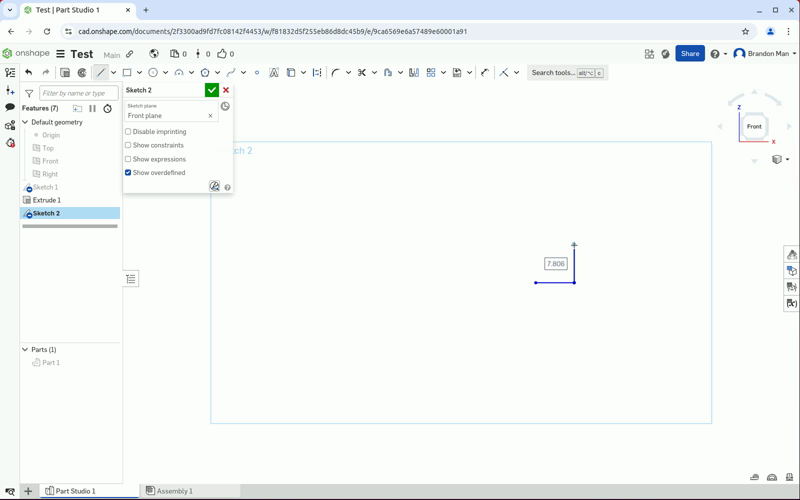
key_down(shift)
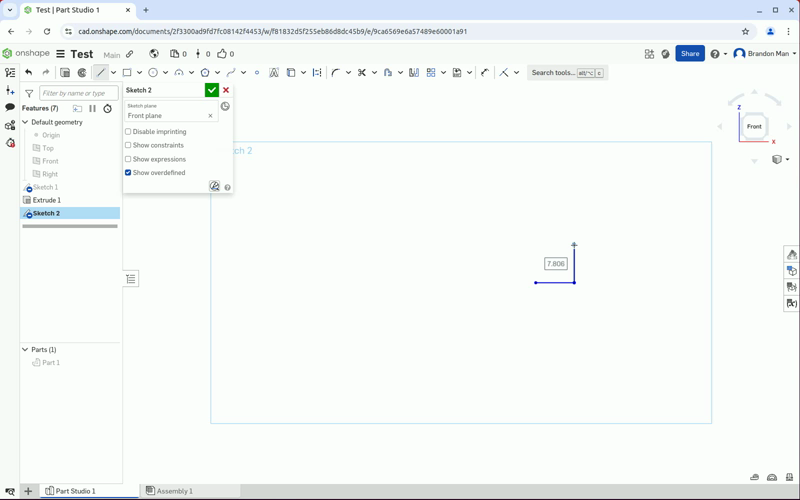
mouse_move(589, 244)
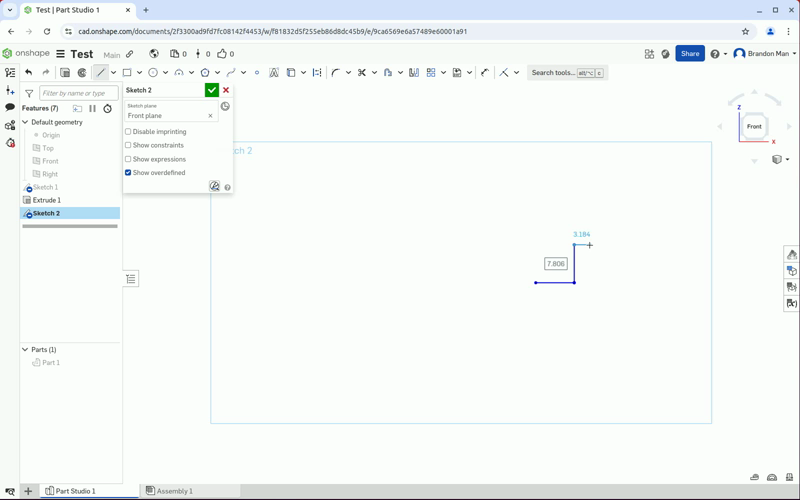
mouse_move(535, 244)
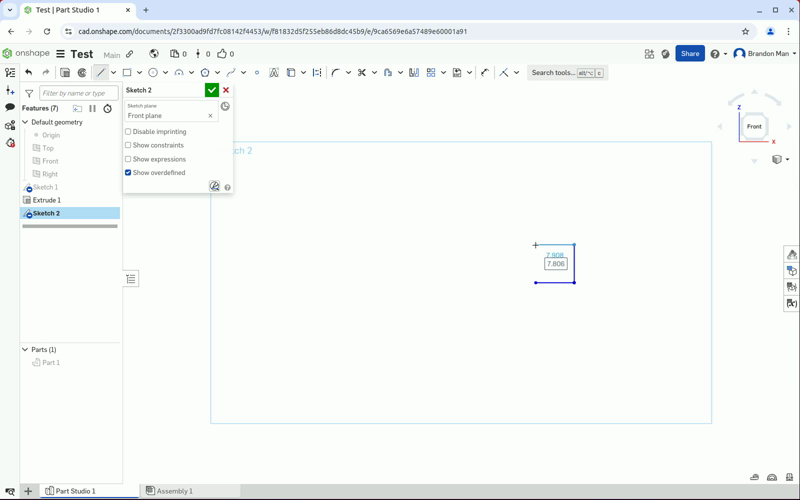
click(535, 244)
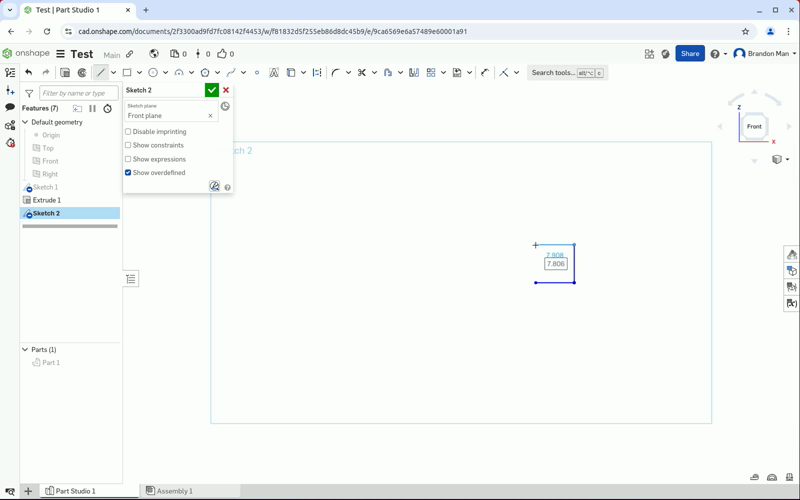
key_up(shift)
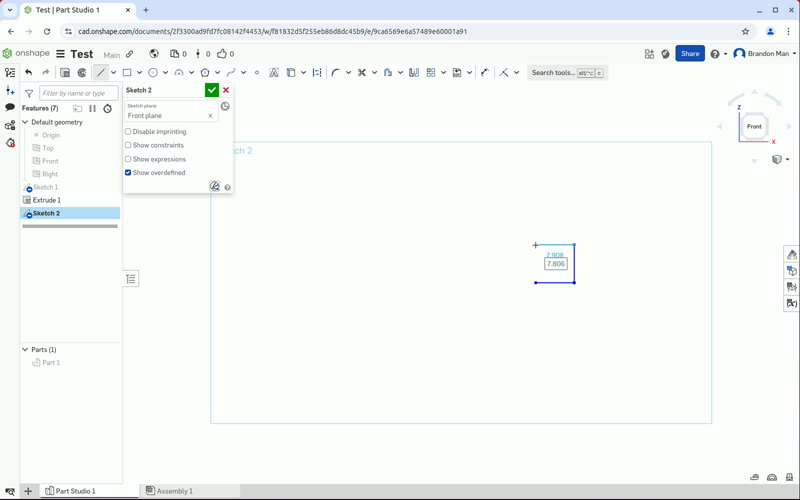
mouse_move(565, 244)
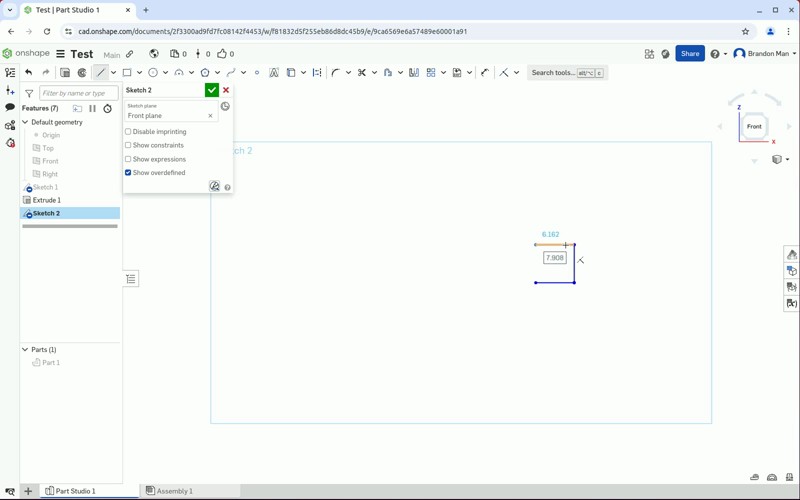
key_down(shift)
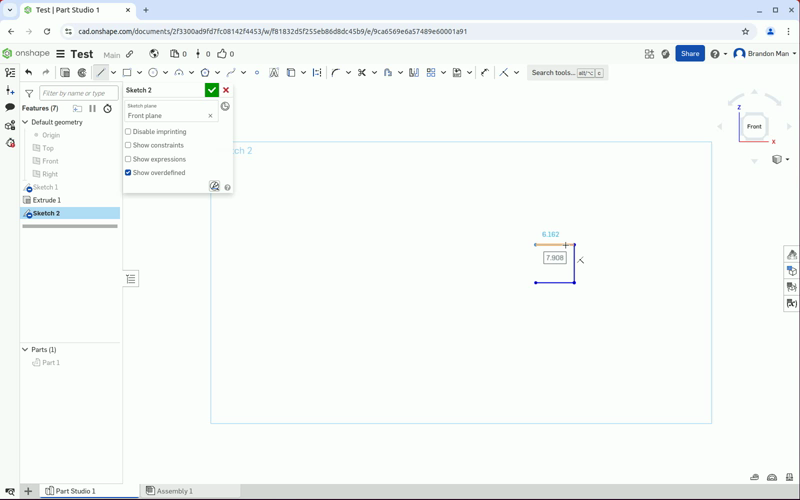
mouse_move(535, 282)
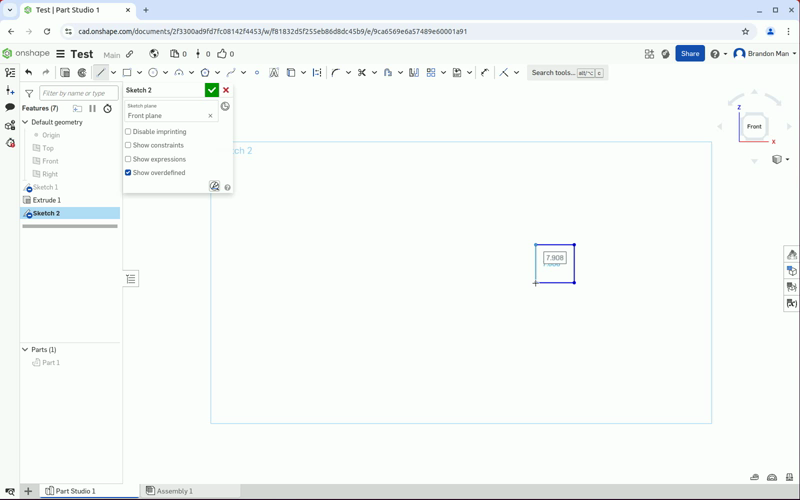
key_up(shift)
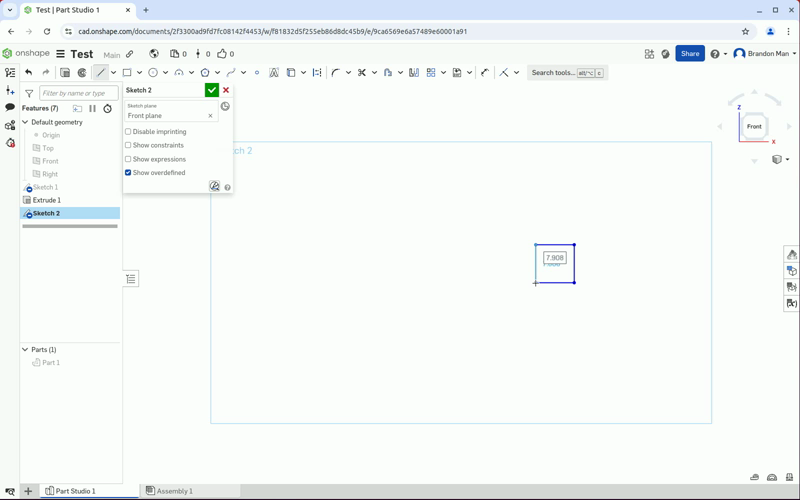
click(535, 282)
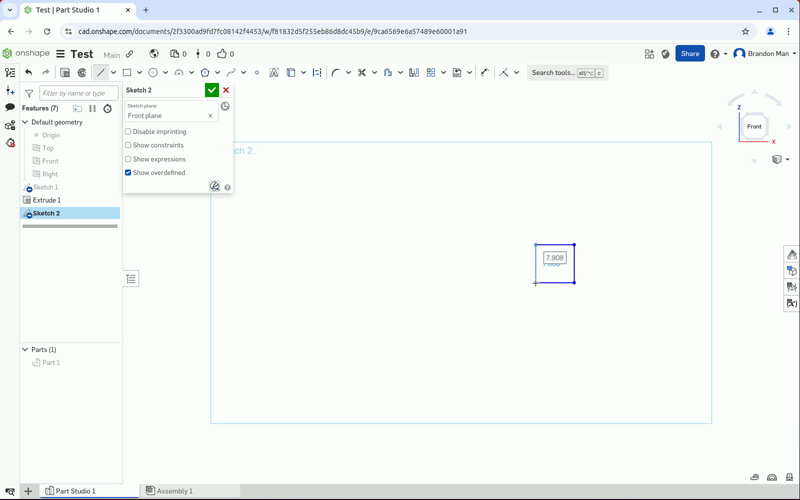
key(esc)
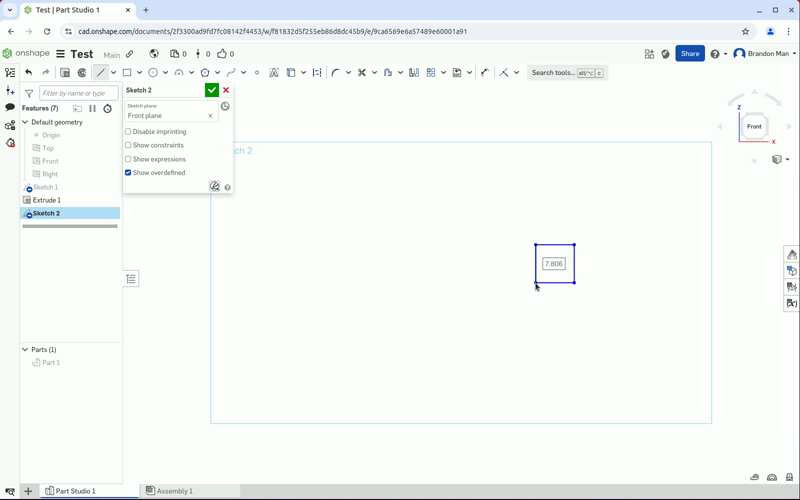
mouse_move(566, 265)
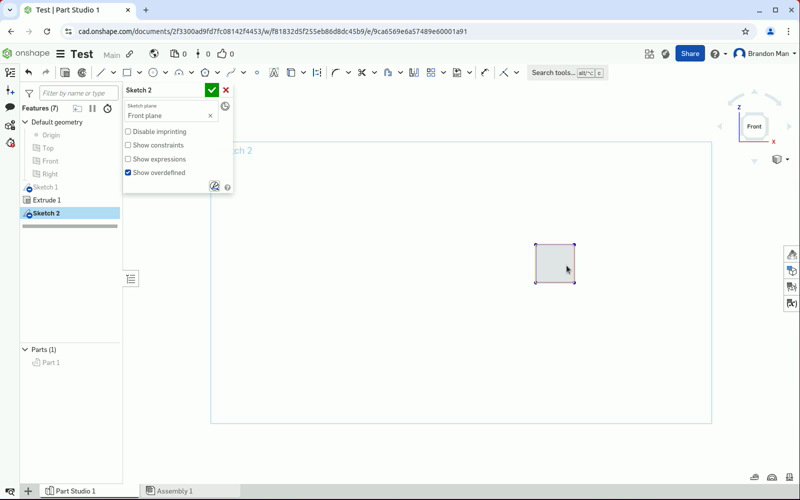
scroll(6)
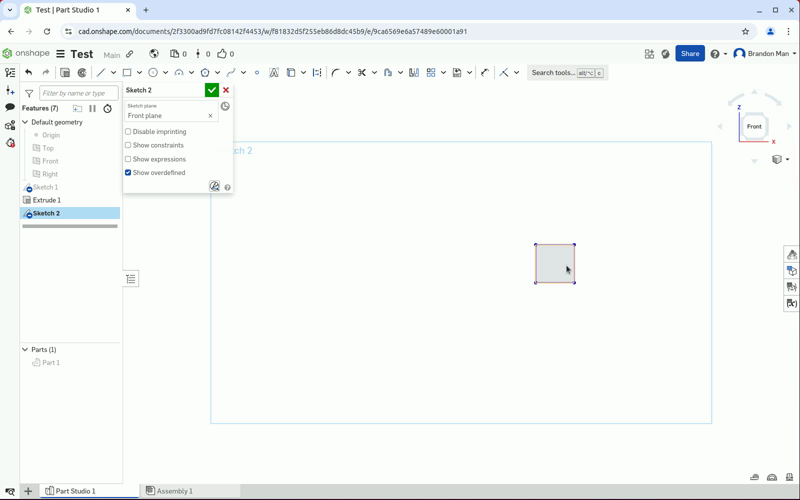
scroll(6)
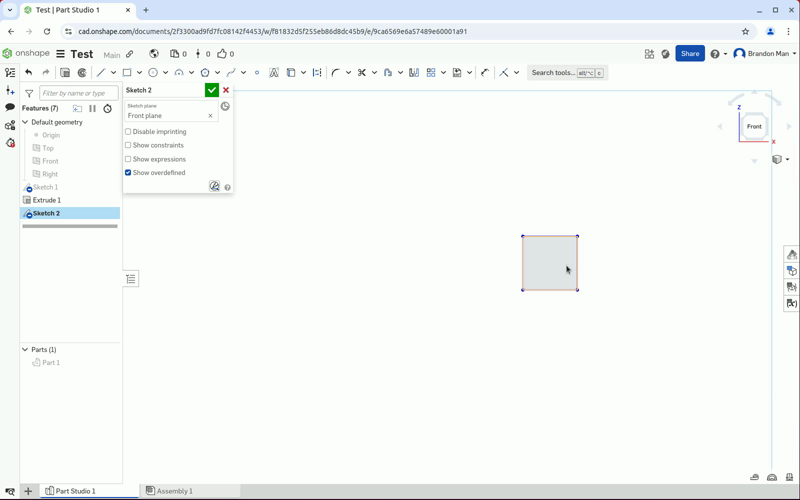
scroll(6)
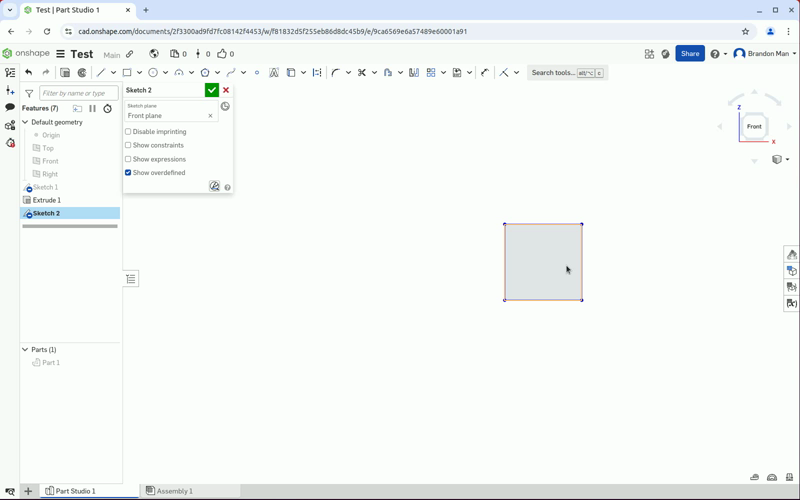
scroll(6)
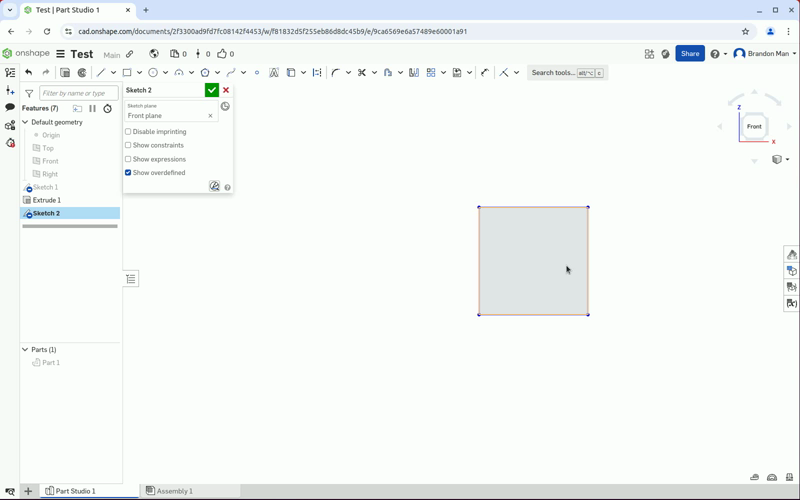
scroll(6)
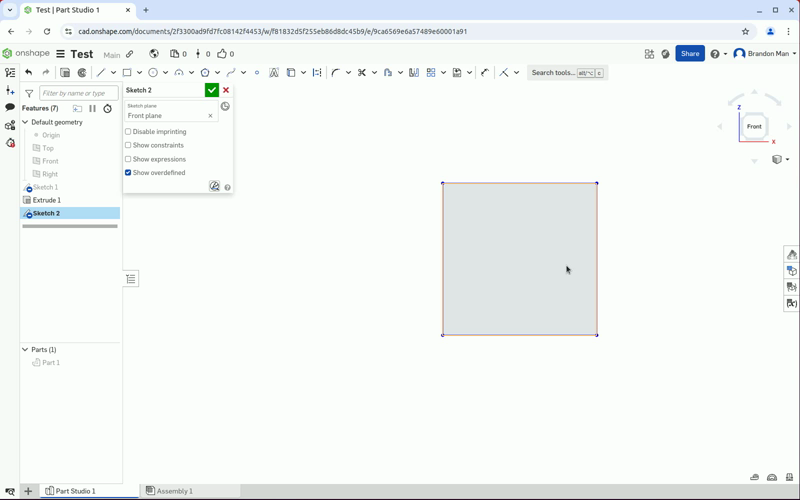
scroll(6)
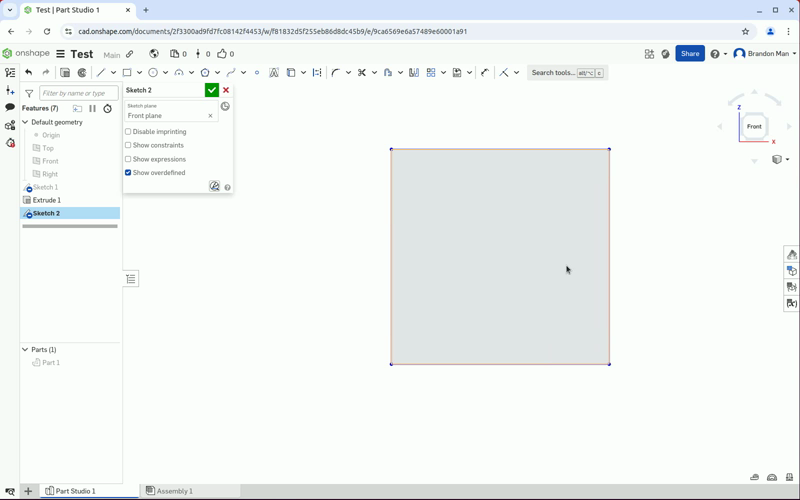
scroll(6)
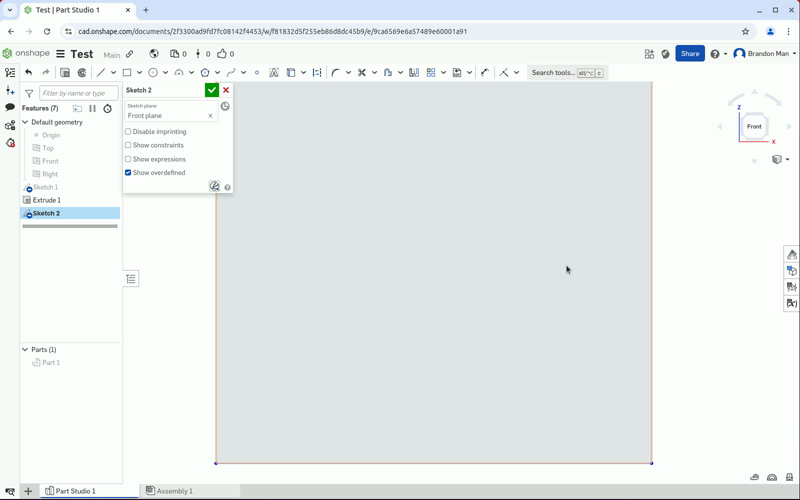
click(566, 265)
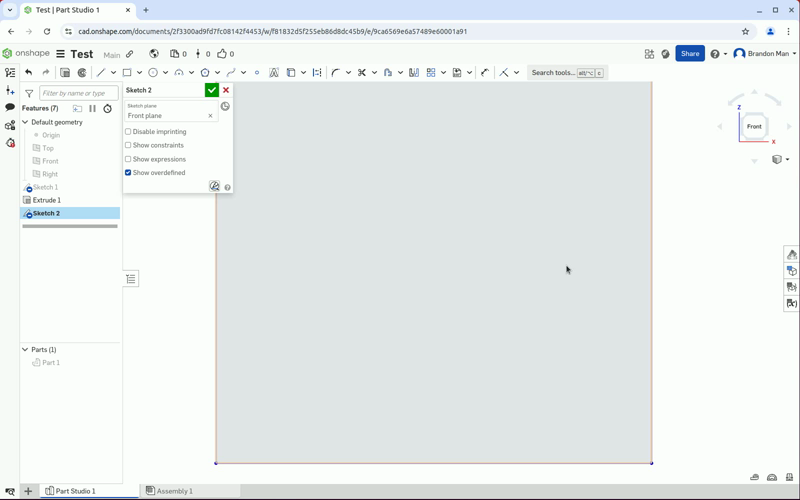
scroll(-6)
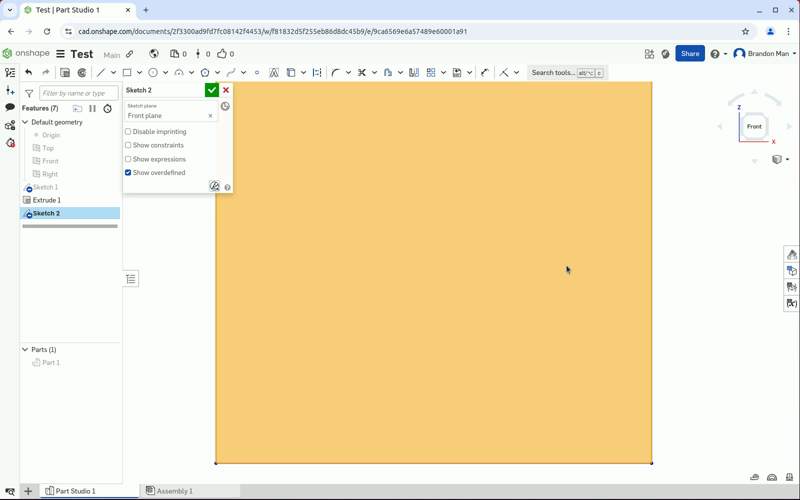
scroll(-6)
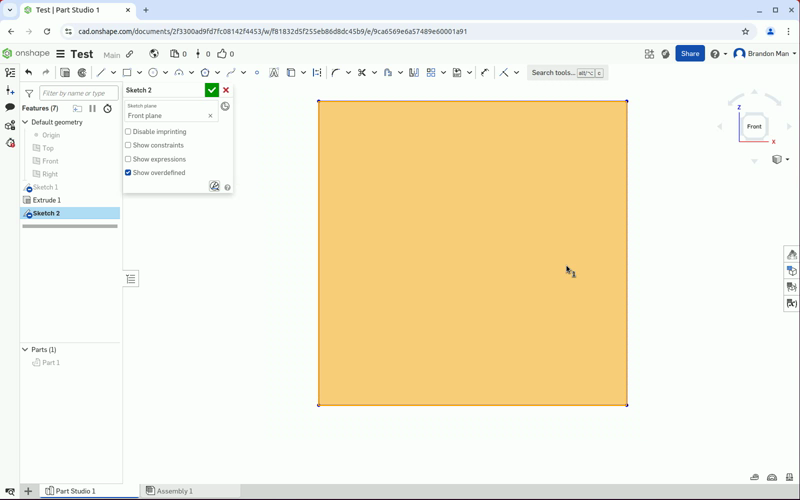
scroll(-6)
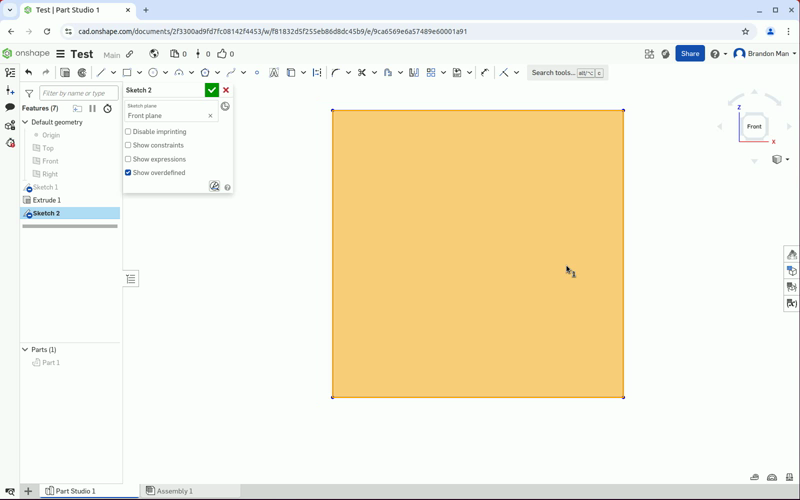
scroll(-6)
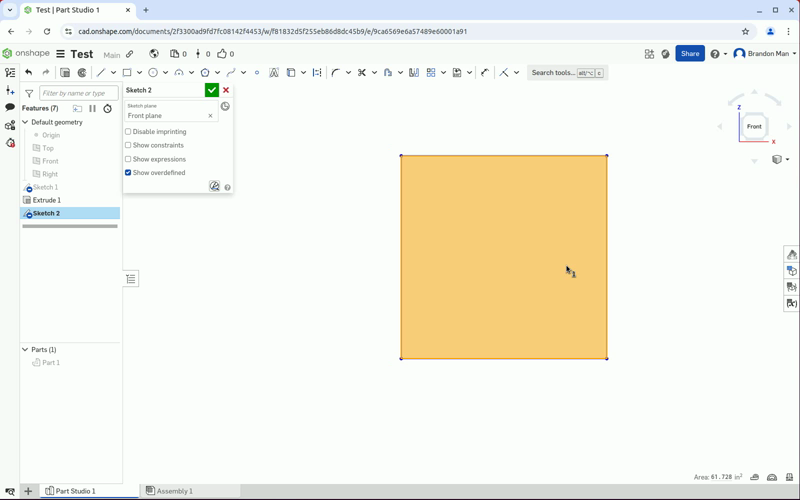
scroll(-6)
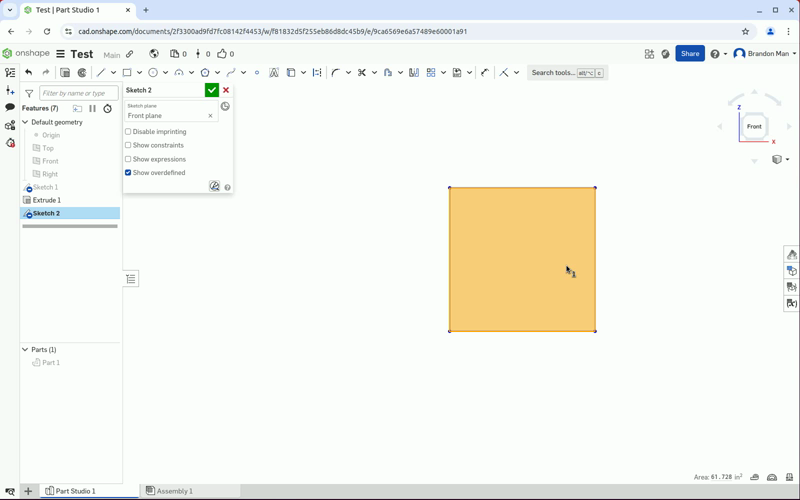
scroll(-6)
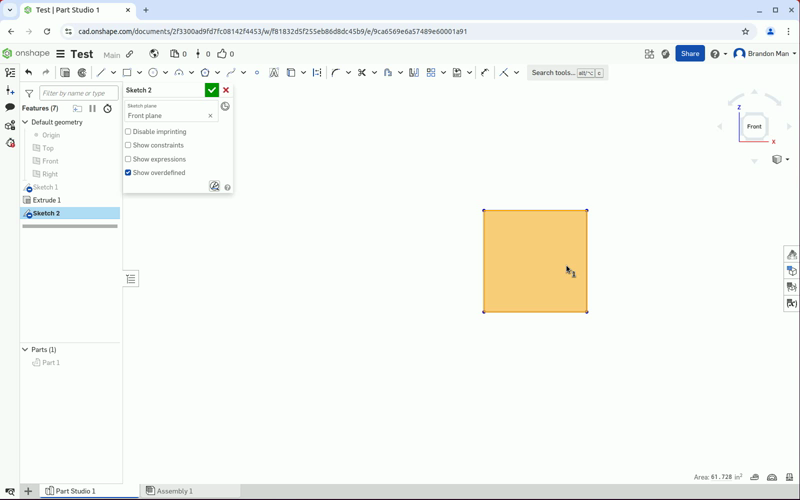
scroll(-6)
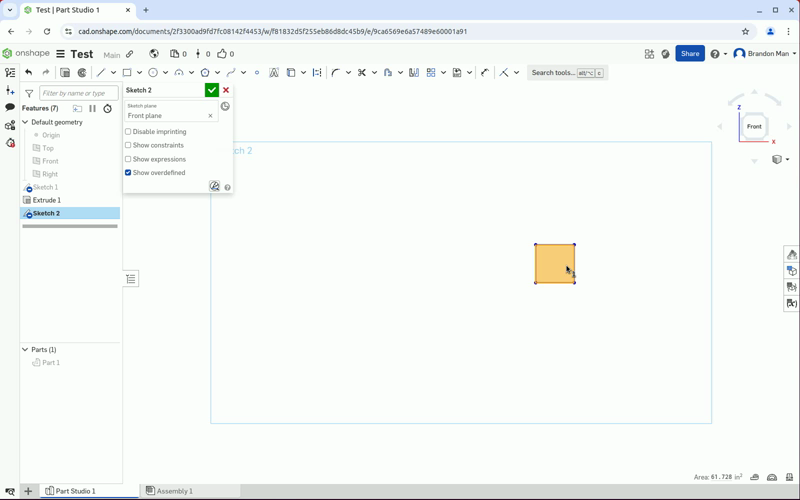
mouse_move(73, 352)
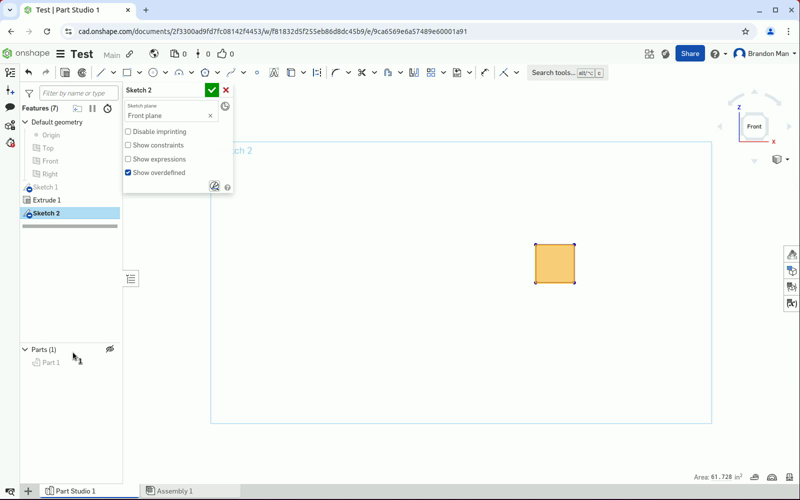
key(shift+y)
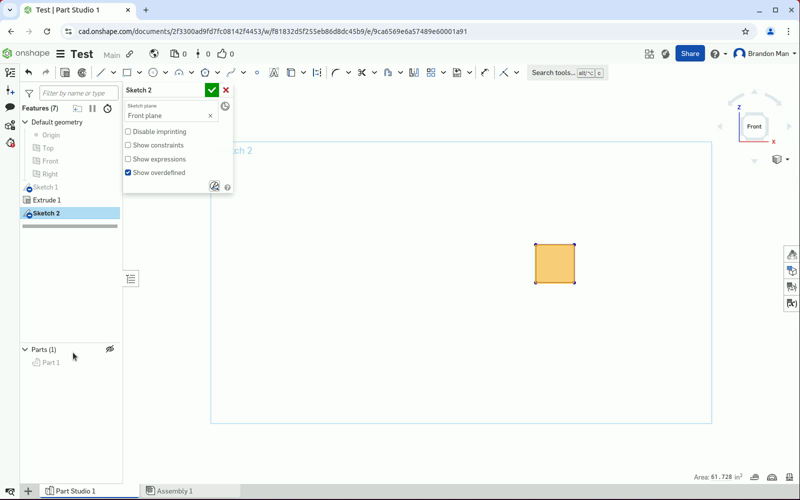
key(shift+e)
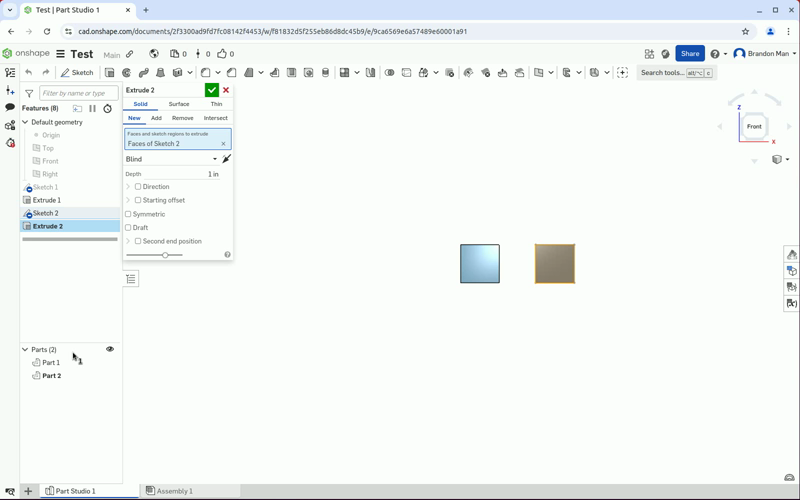
mouse_move(143, 106)
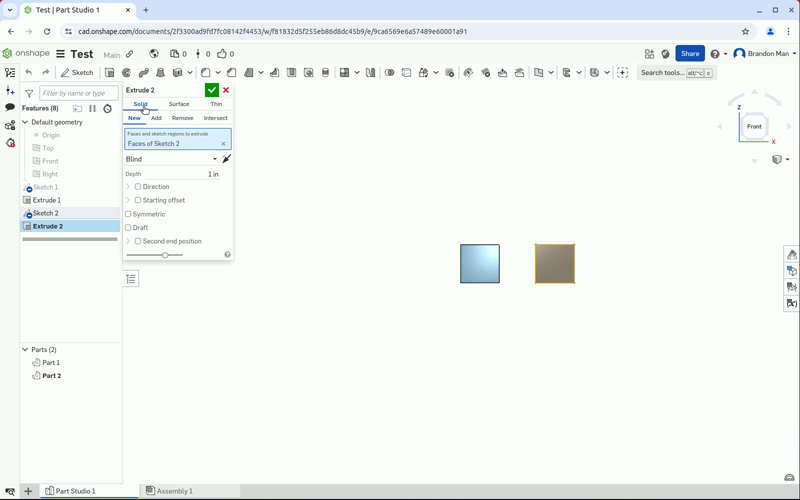
click(143, 106)
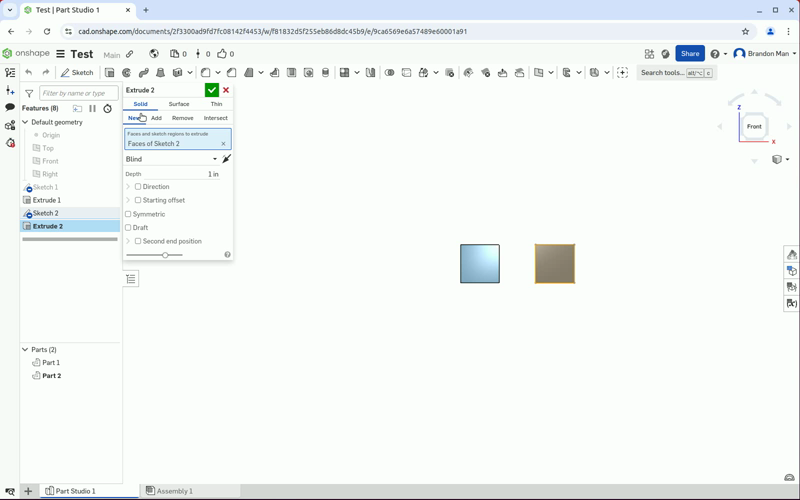
mouse_move(137, 120)
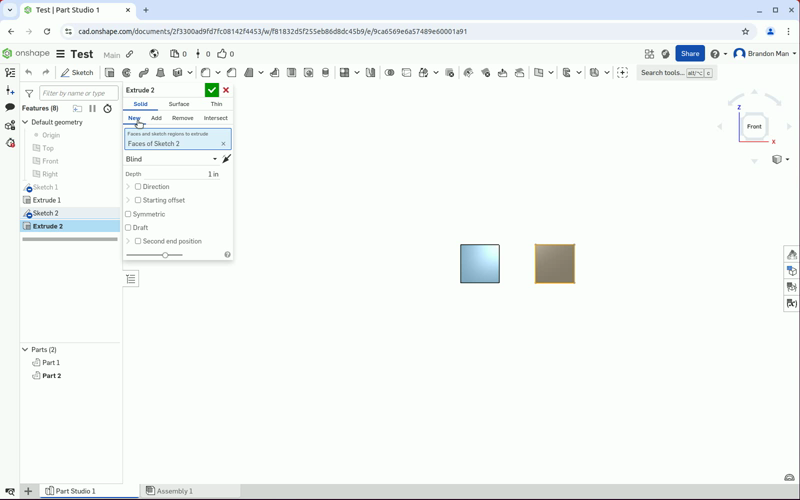
click(137, 120)
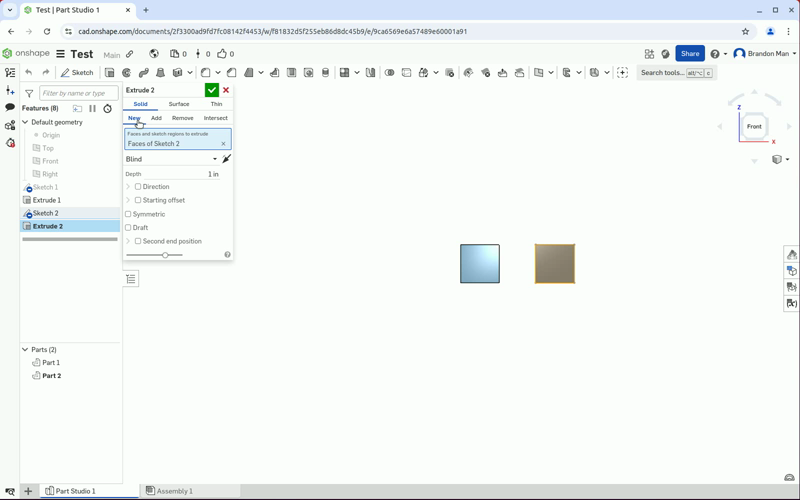
key(tab, 4)
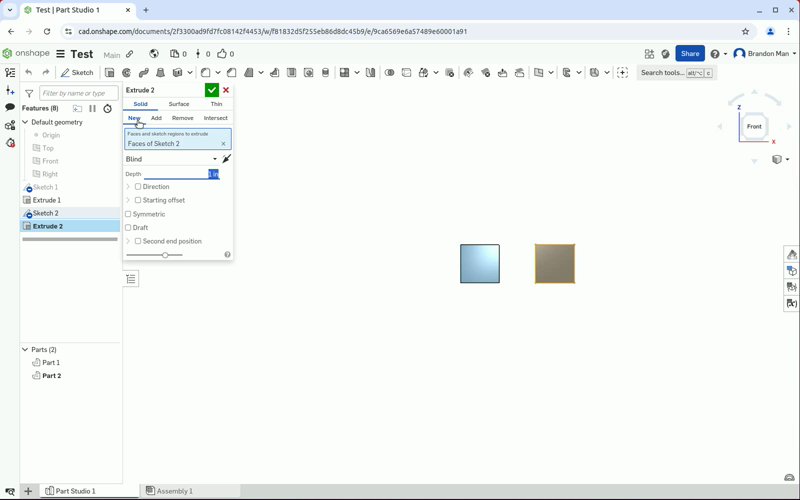
text(-7.703)
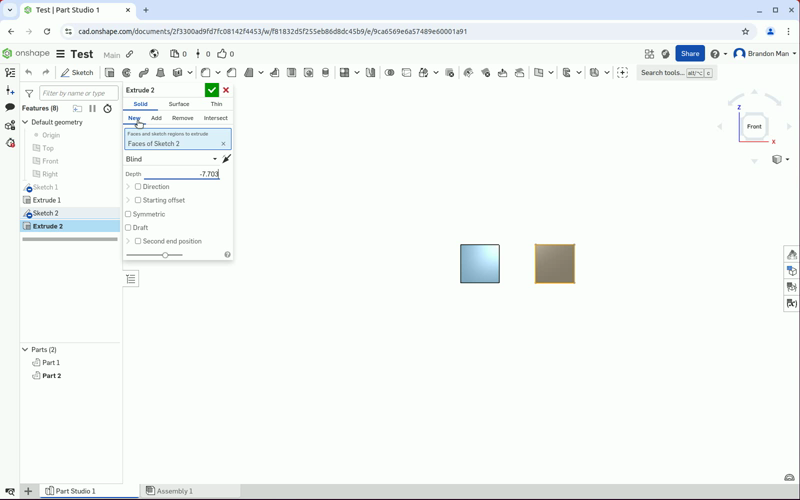
key(enter)
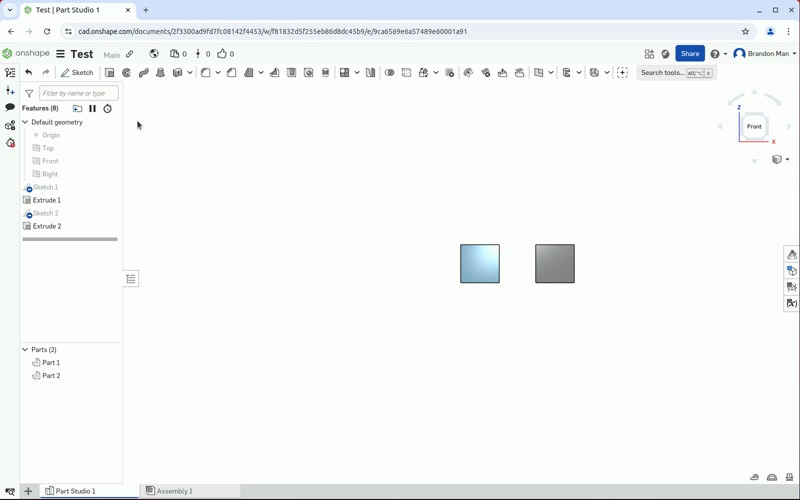
key(shift+h)
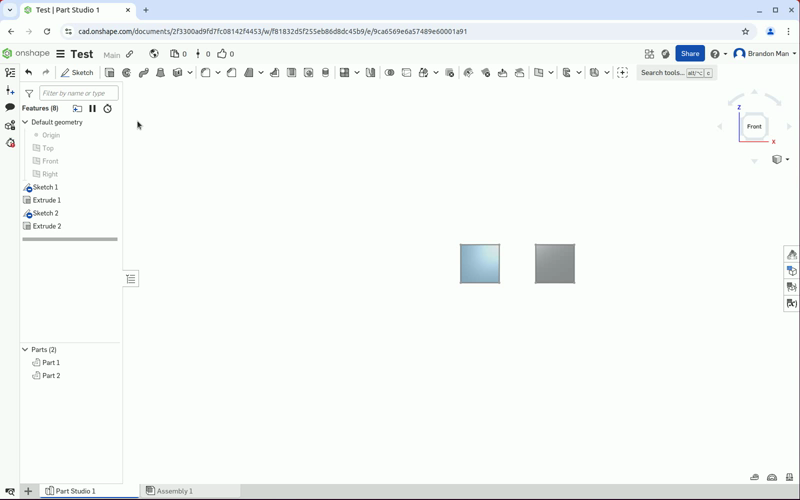
key(shift+h)
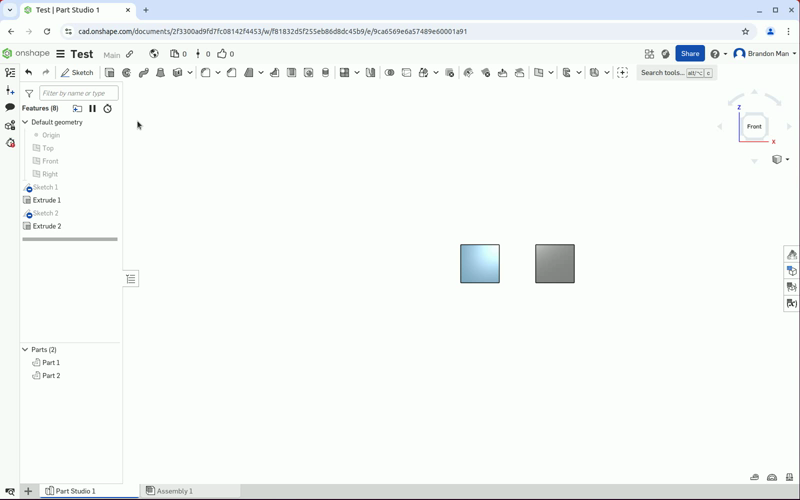
mouse_move(73, 189)
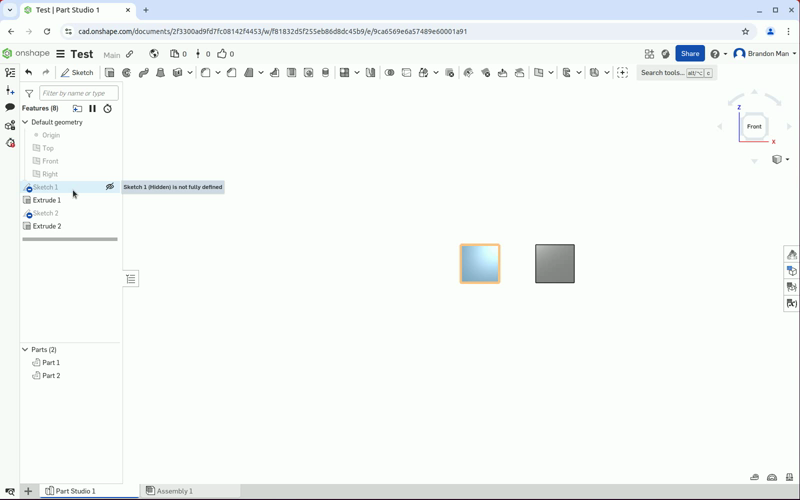
click(73, 189)
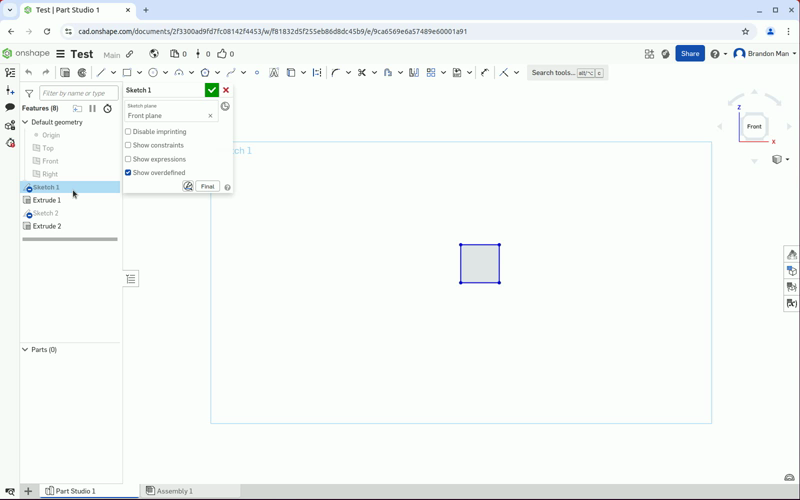
mouse_move(229, 92)
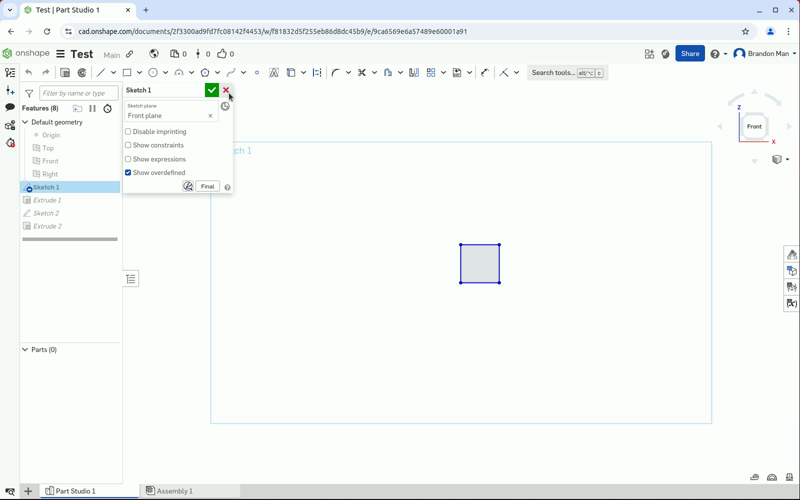
click(229, 92)
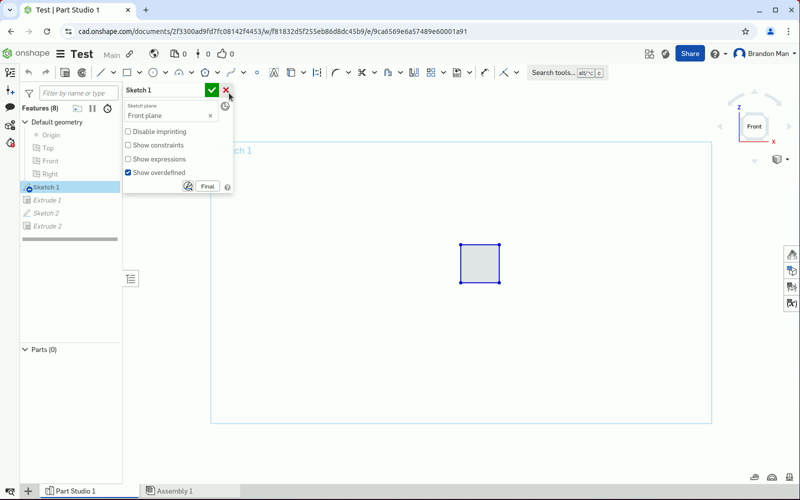
key(shift+s)
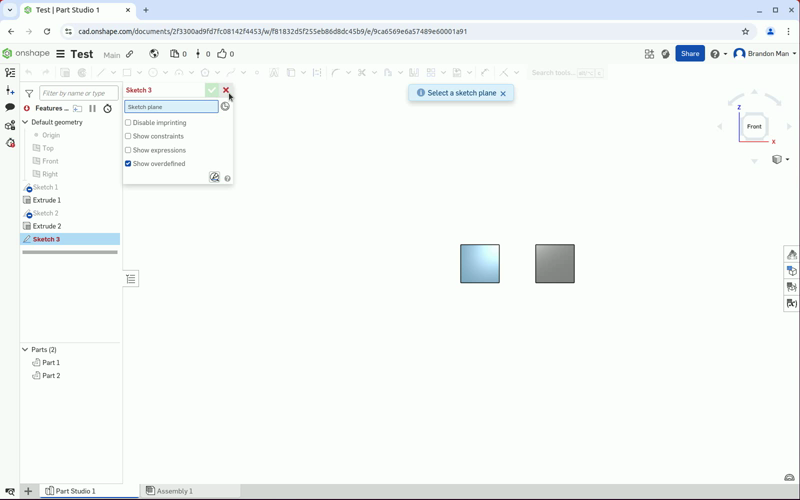
mouse_move(73, 163)
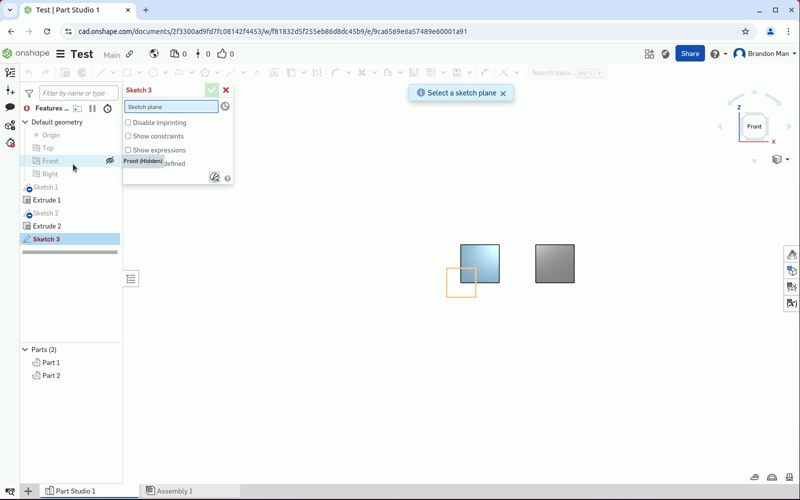
click(73, 163)
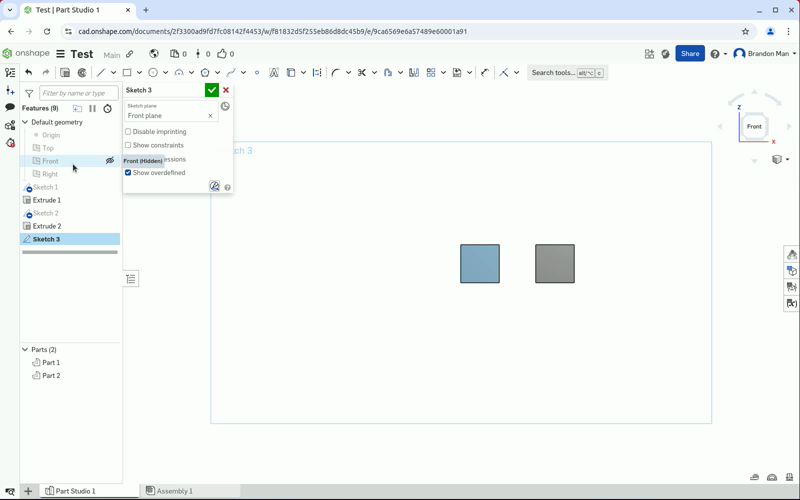
mouse_move(73, 352)
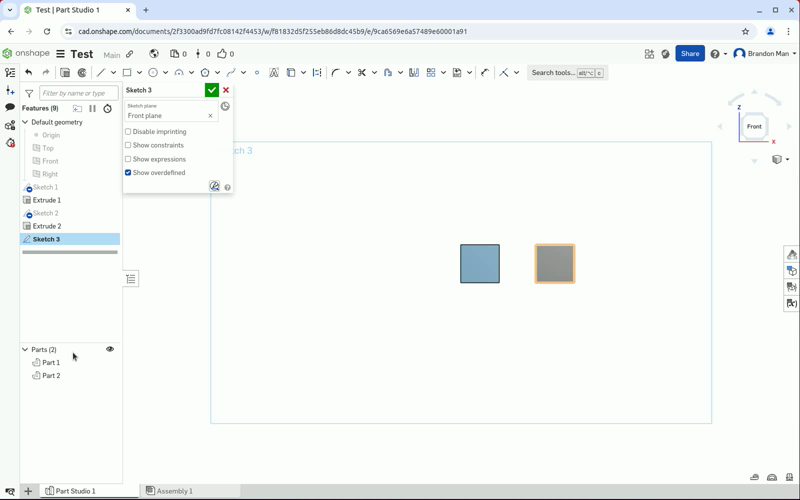
key(y)
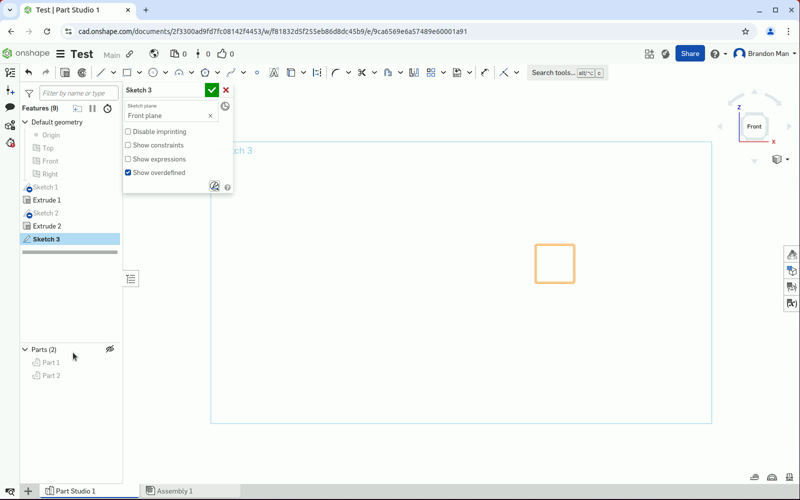
key(l)
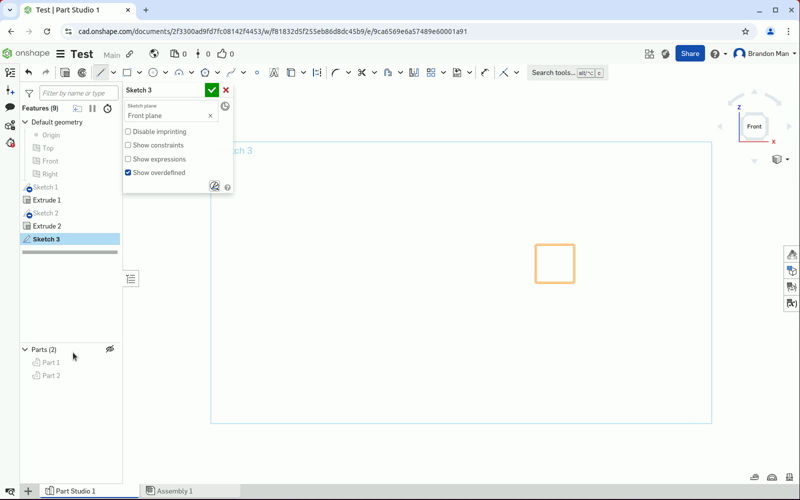
key_down(shift)
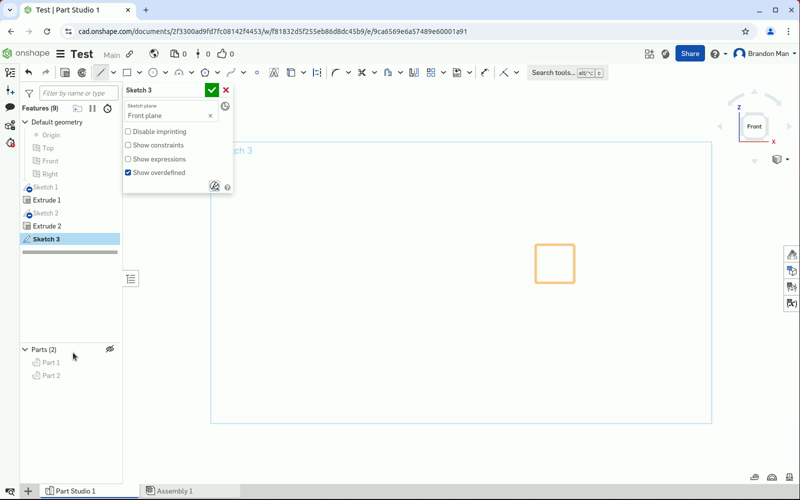
mouse_move(460, 245)
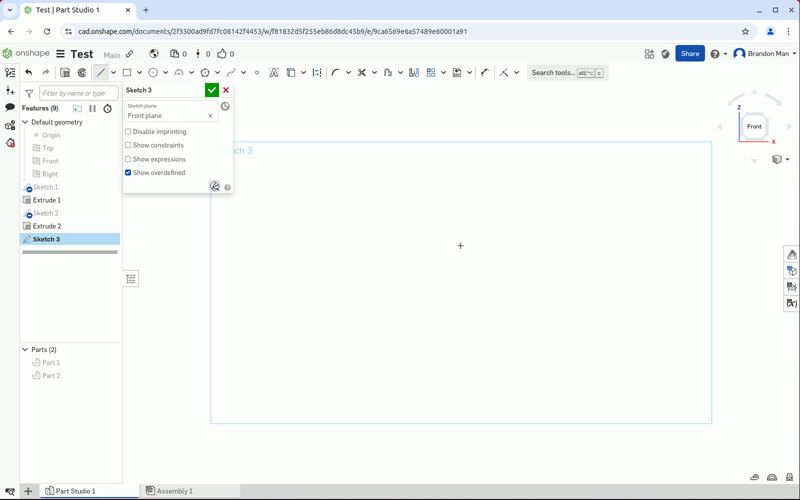
click(460, 245)
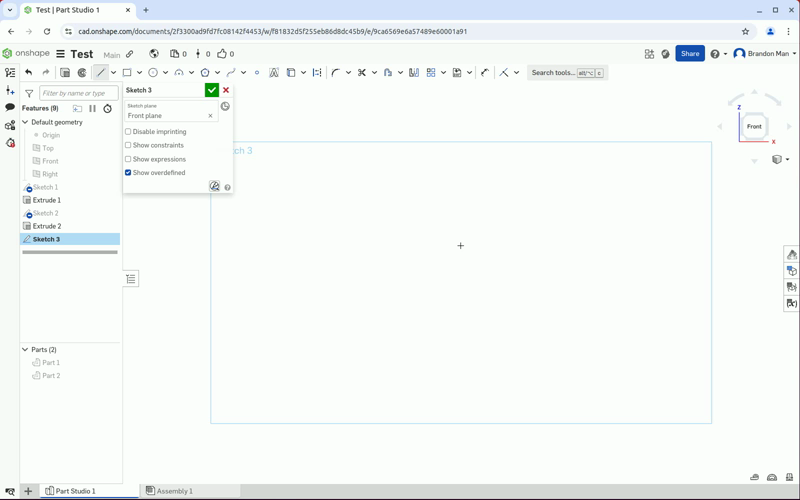
key_up(shift)
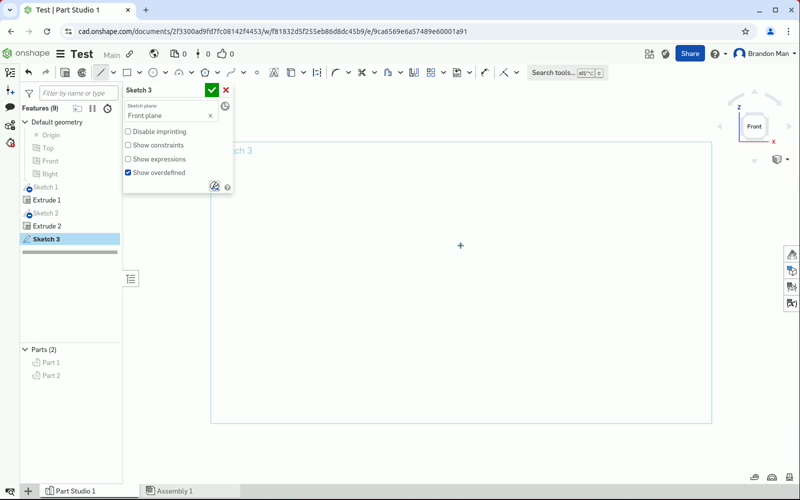
key_down(shift)
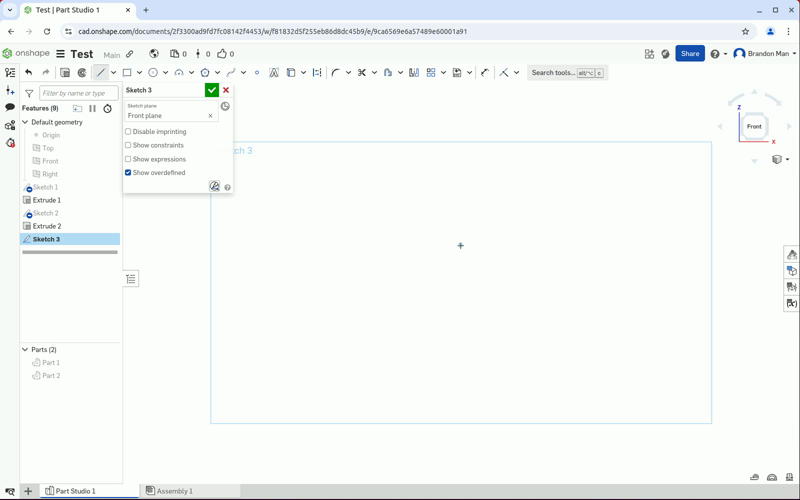
mouse_move(490, 245)
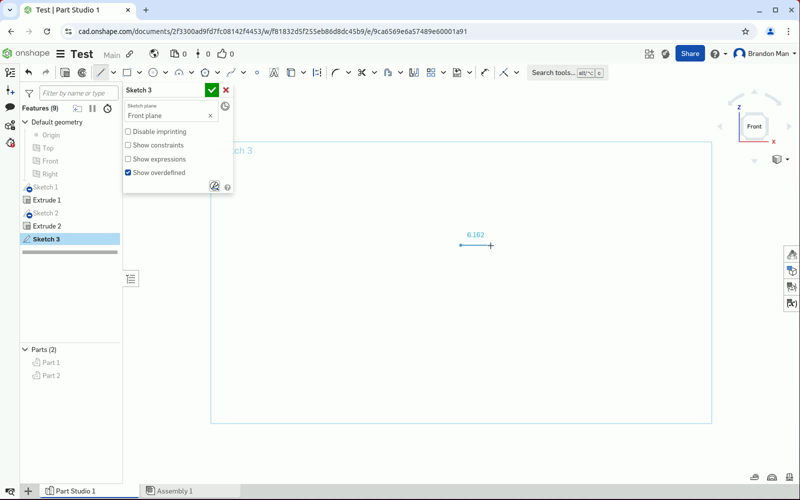
mouse_move(498, 245)
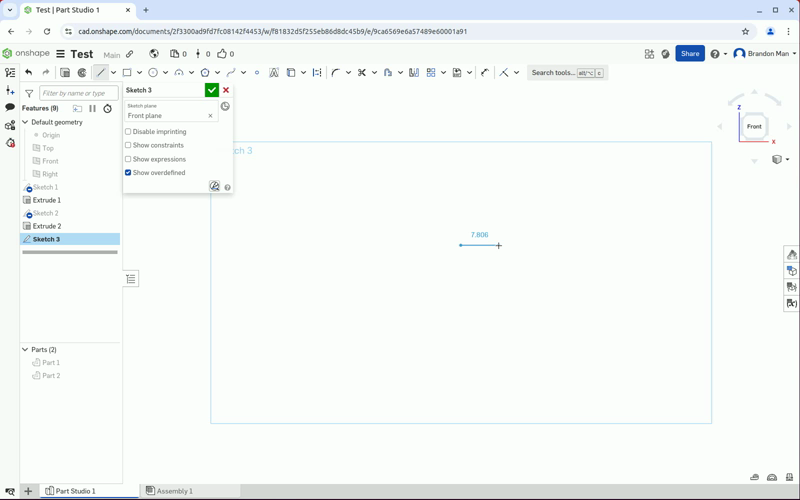
click(498, 245)
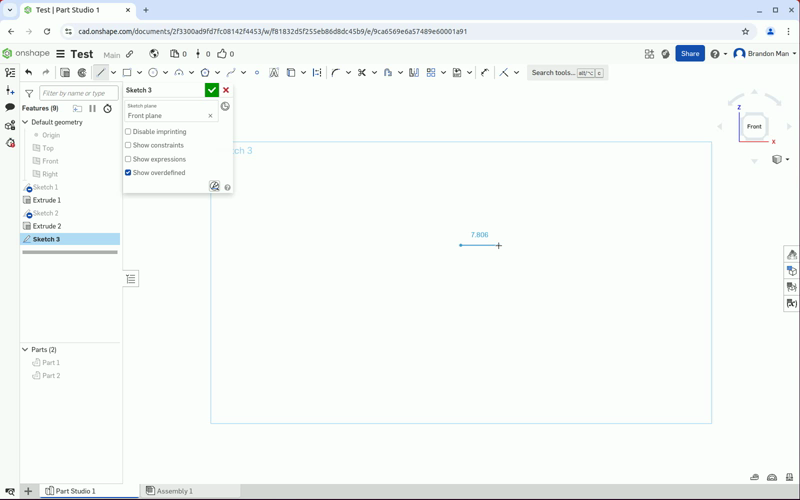
key_up(shift)
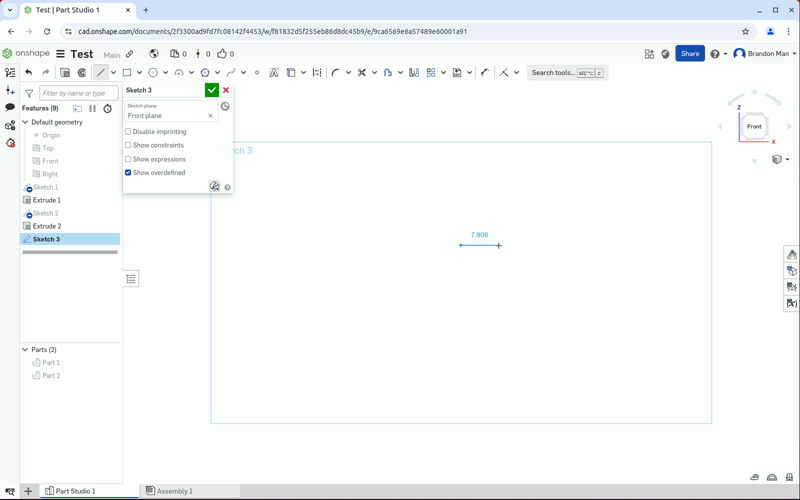
key_down(shift)
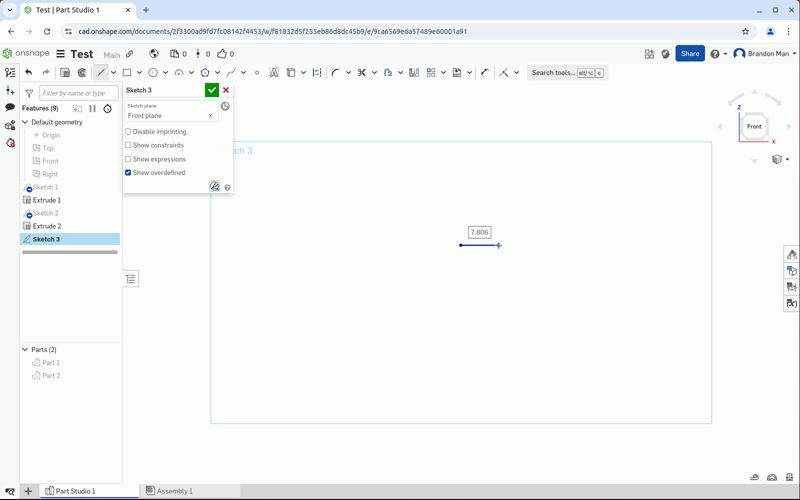
mouse_move(528, 245)
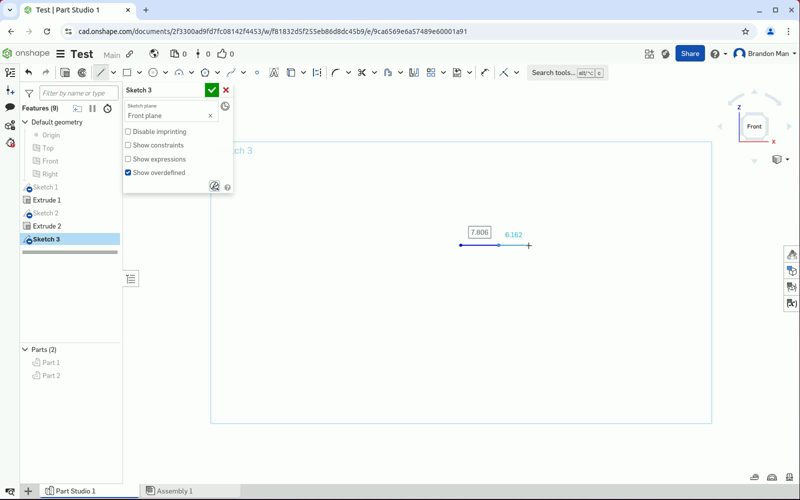
mouse_move(517, 245)
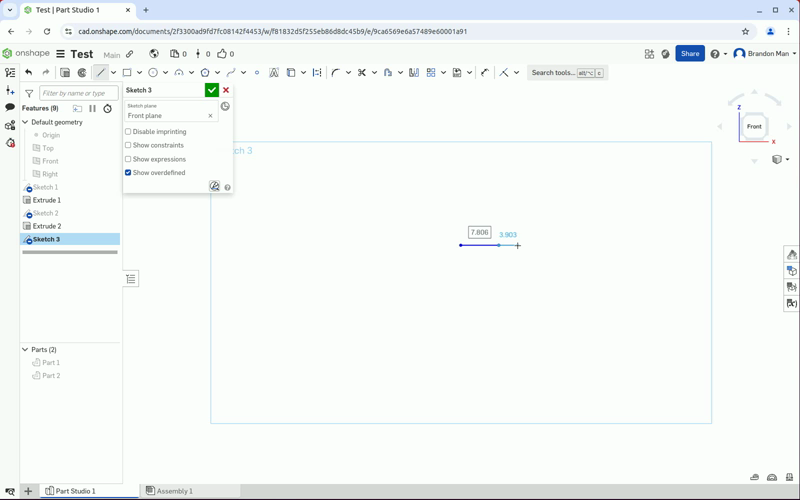
click(517, 245)
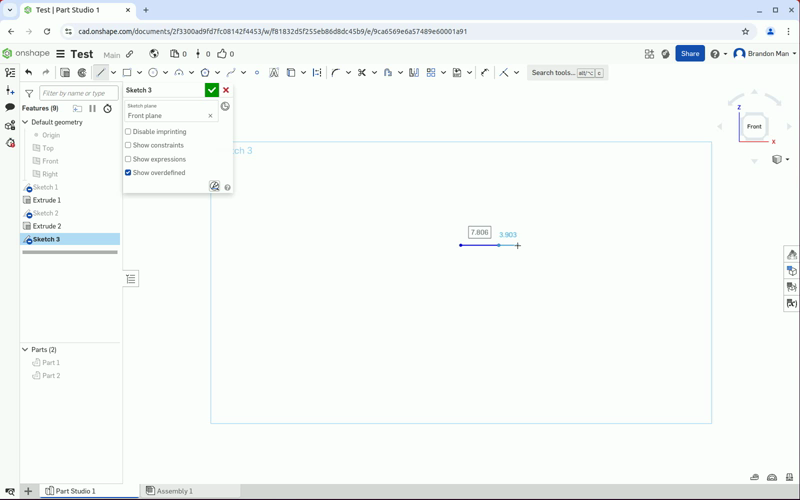
key_up(shift)
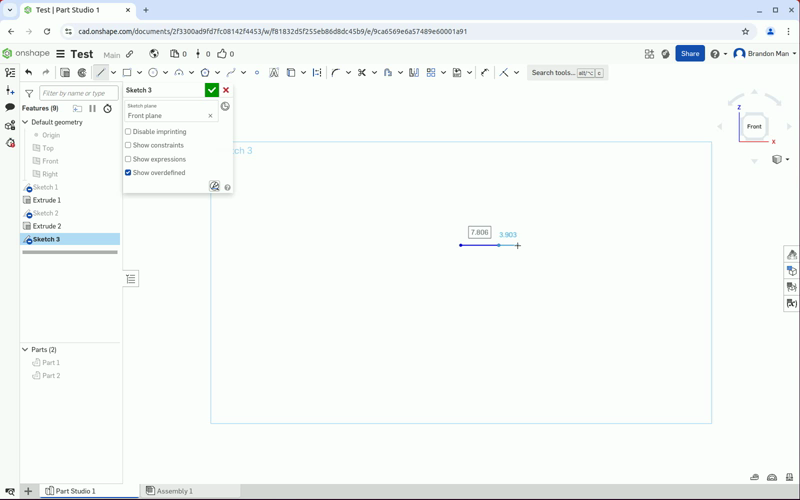
key(esc)
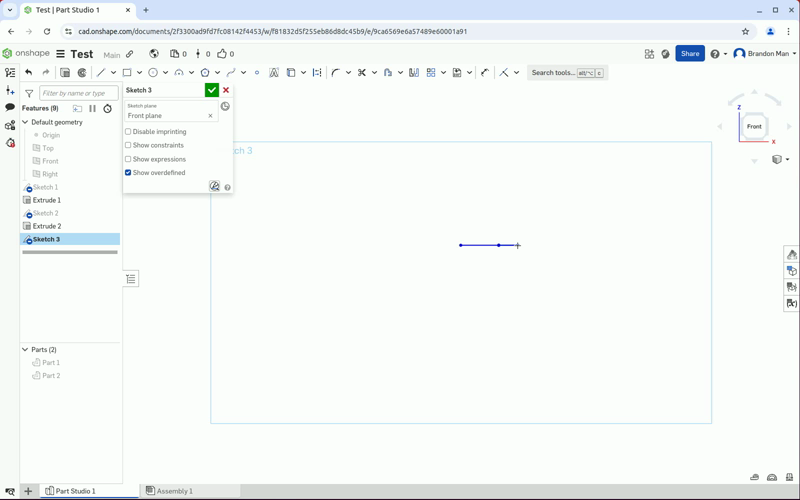
key(a)
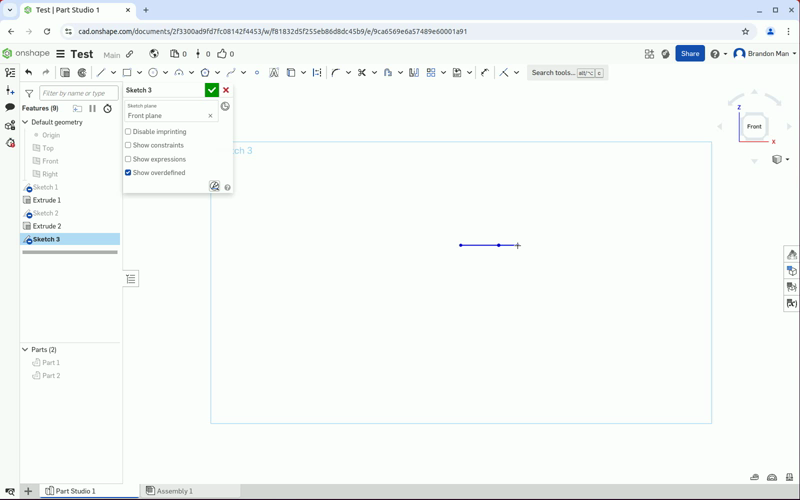
mouse_move(517, 245)
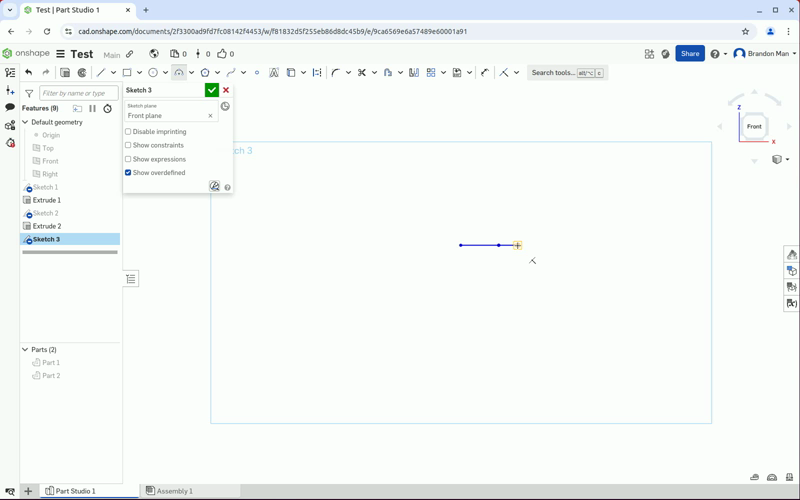
click(517, 245)
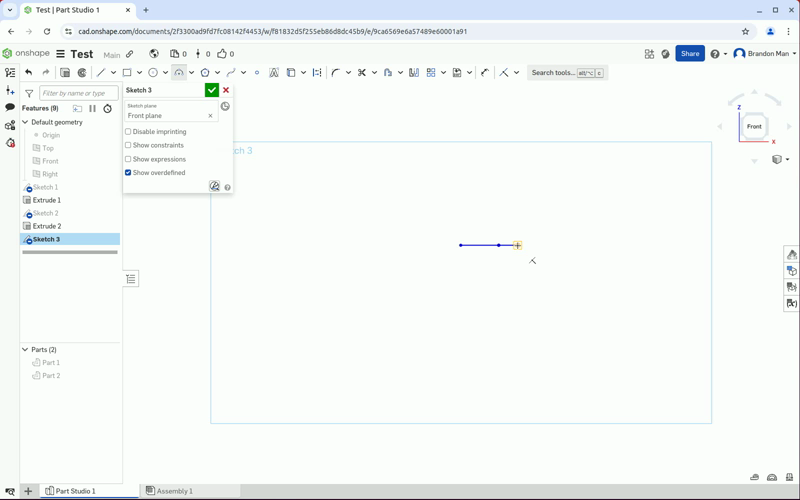
key_down(shift)
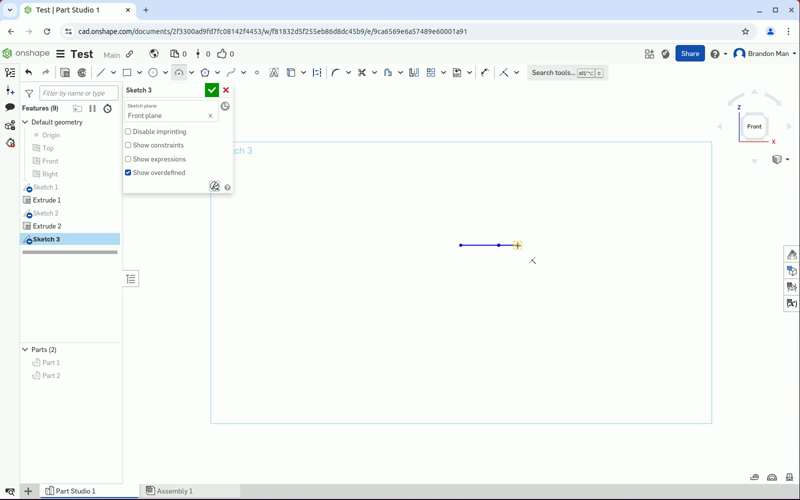
mouse_move(480, 207)
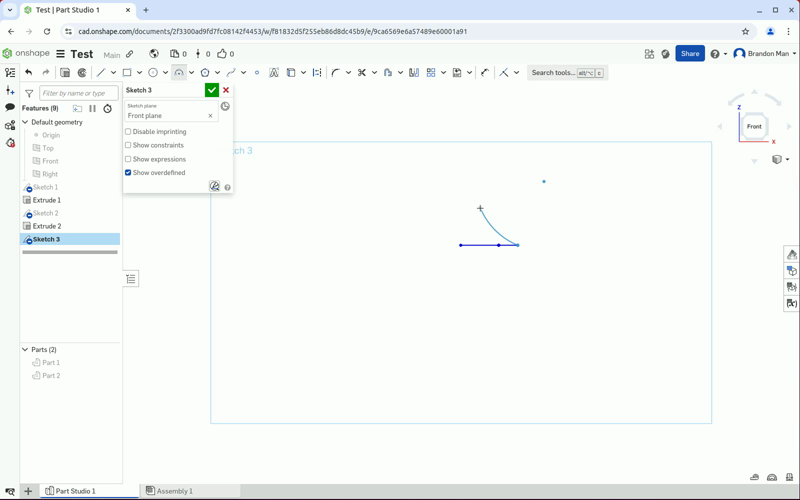
click(480, 207)
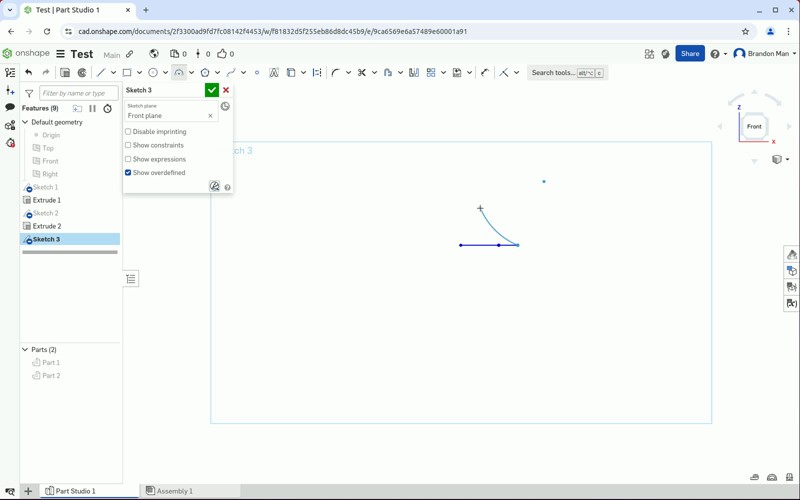
mouse_move(491, 234)
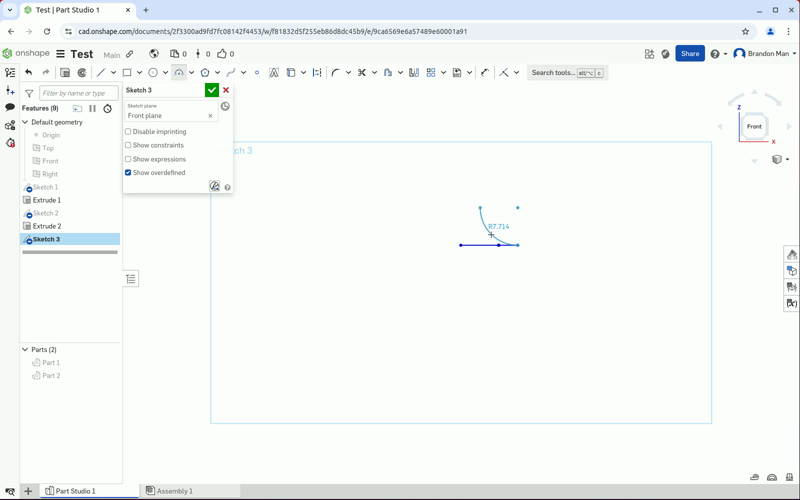
click(491, 234)
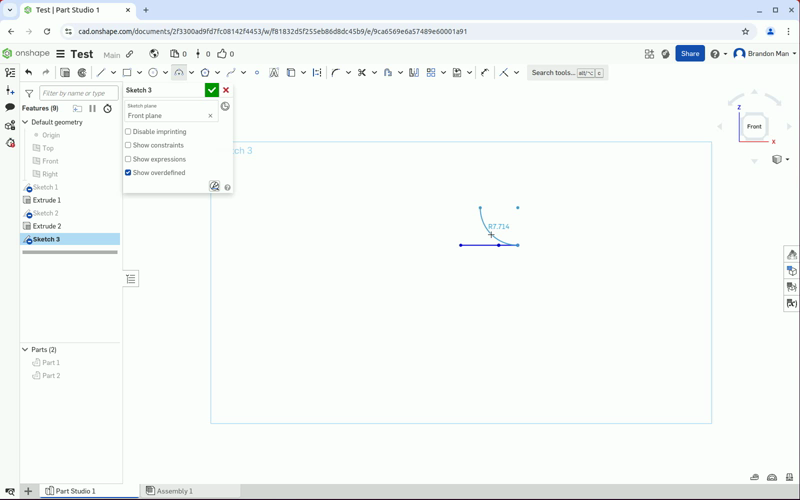
key_up(shift)
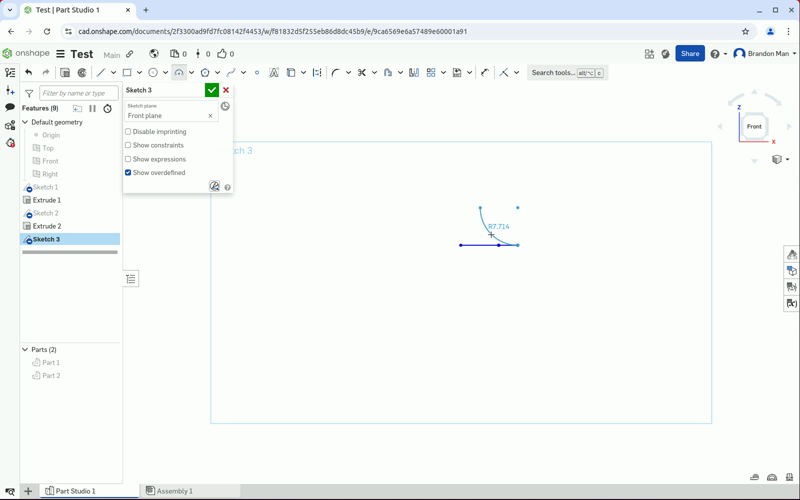
key(esc)
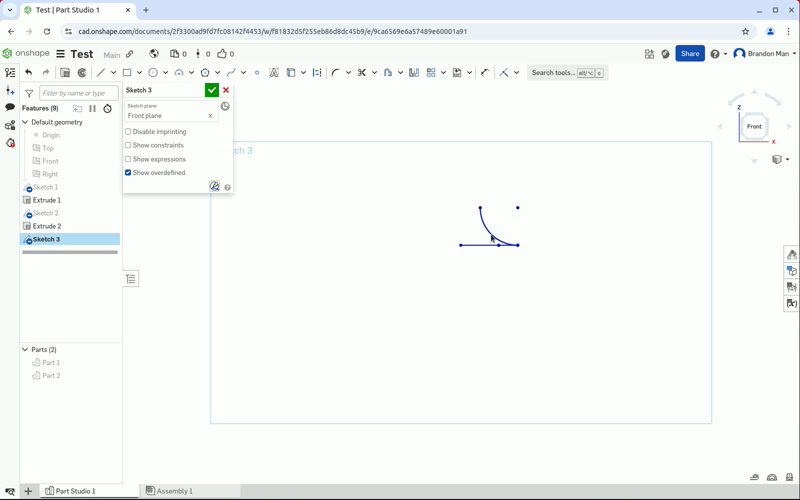
key(l)
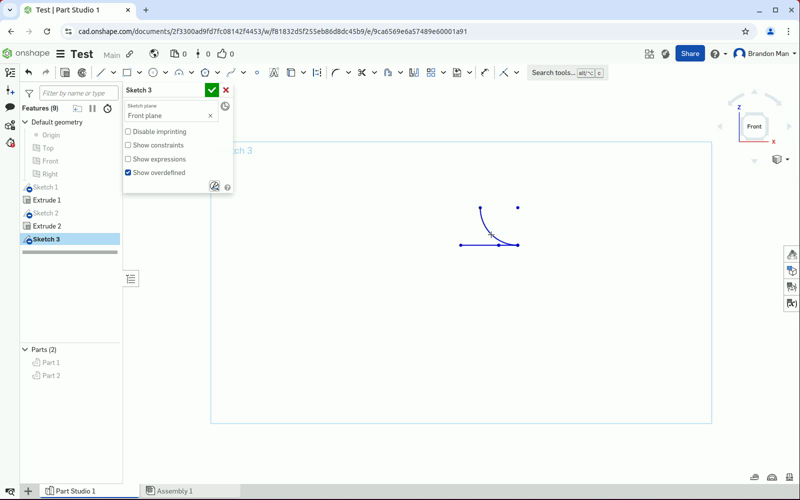
mouse_move(480, 207)
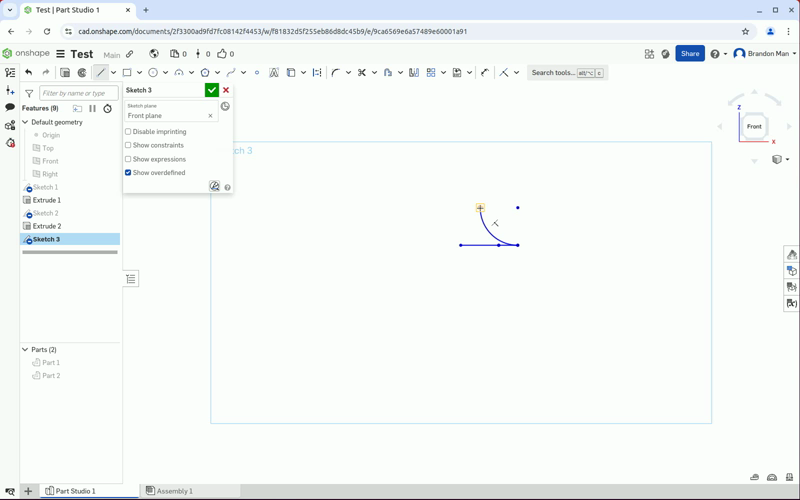
click(480, 207)
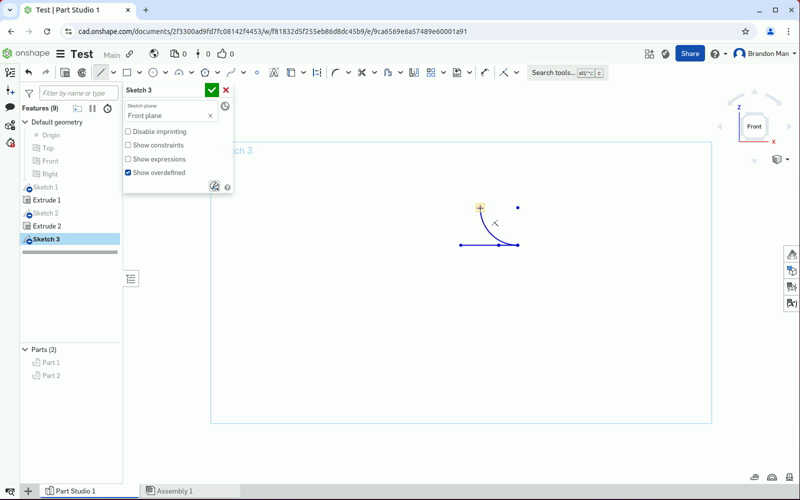
key_down(shift)
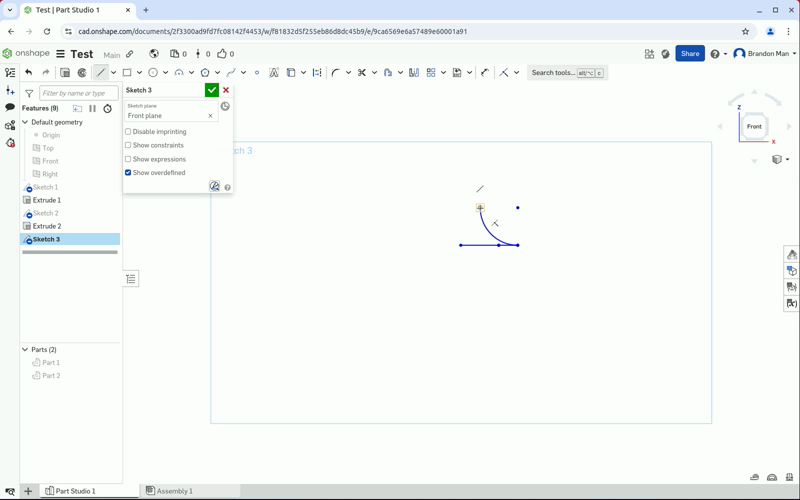
mouse_move(510, 207)
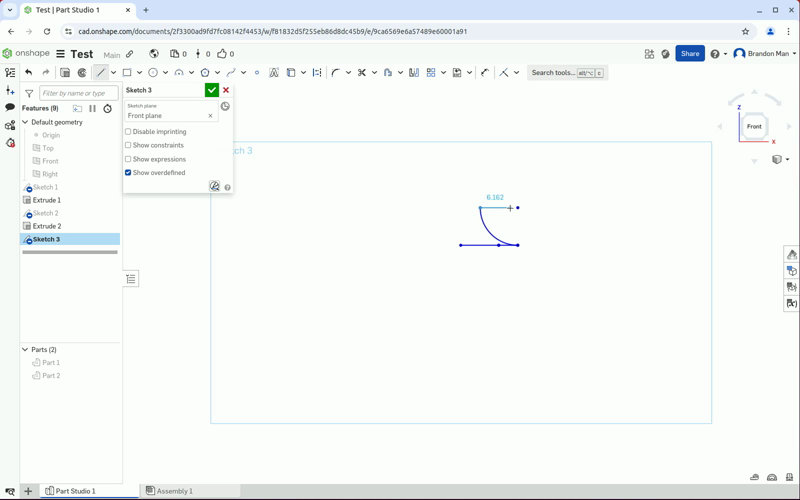
mouse_move(460, 207)
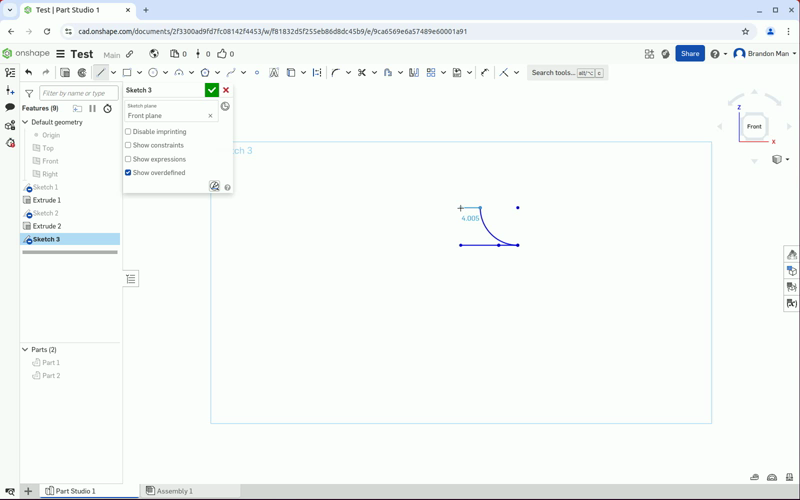
click(460, 207)
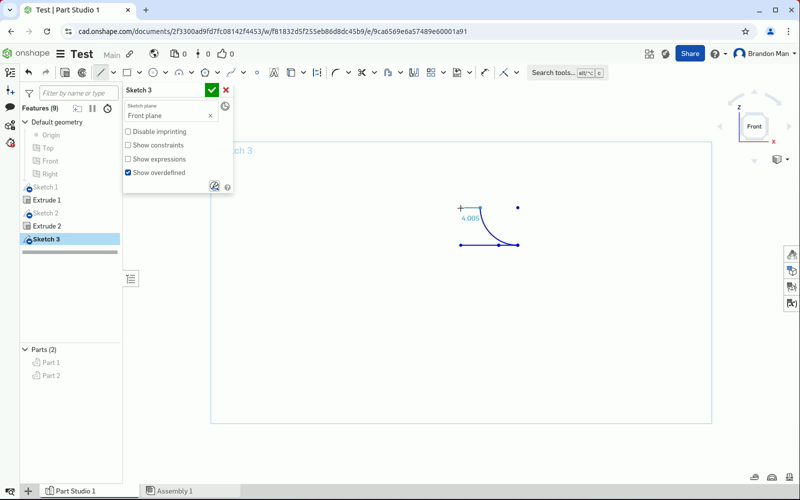
key_up(shift)
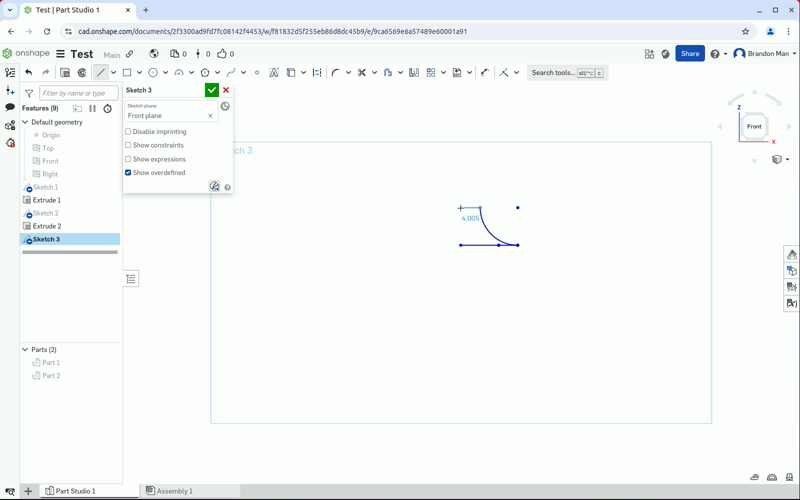
mouse_move(490, 207)
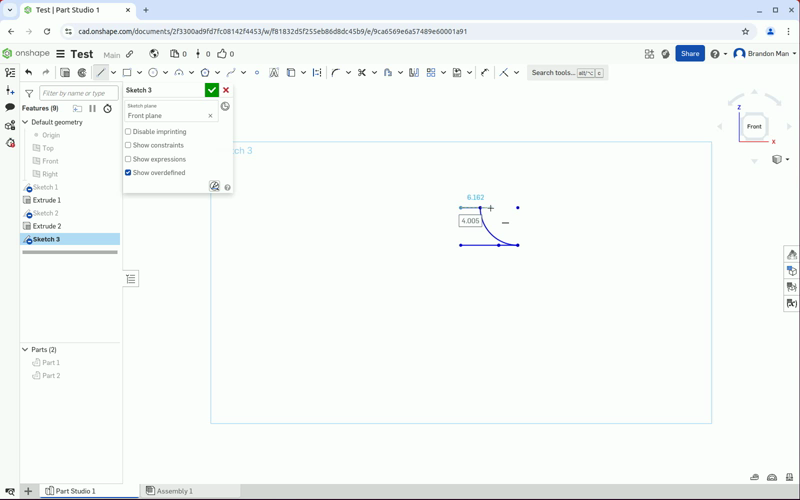
key_down(shift)
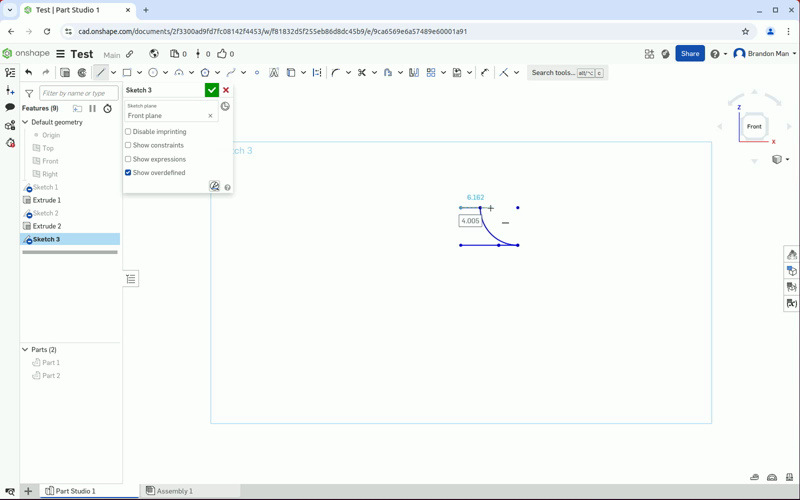
mouse_move(460, 245)
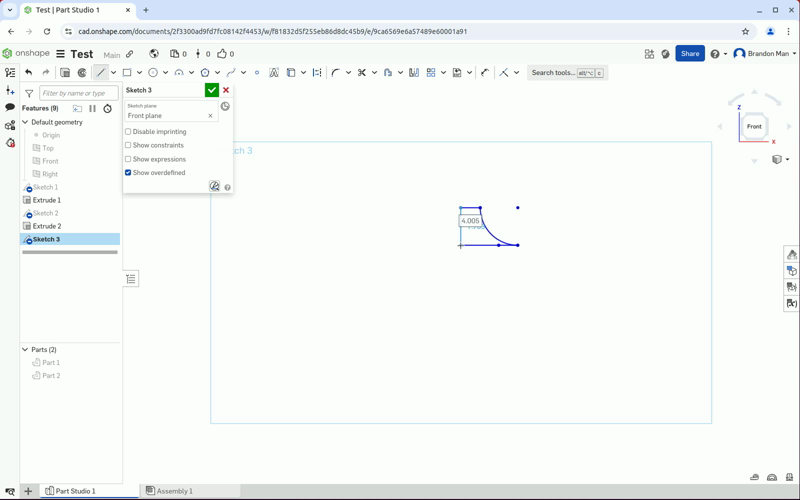
key_up(shift)
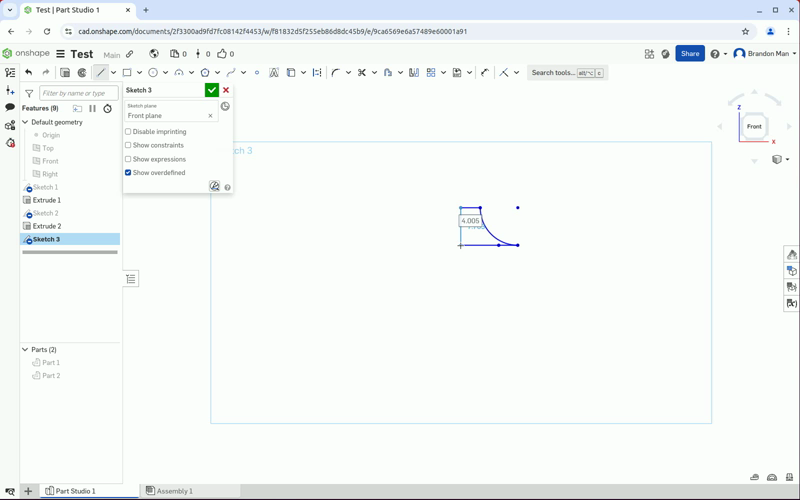
click(460, 245)
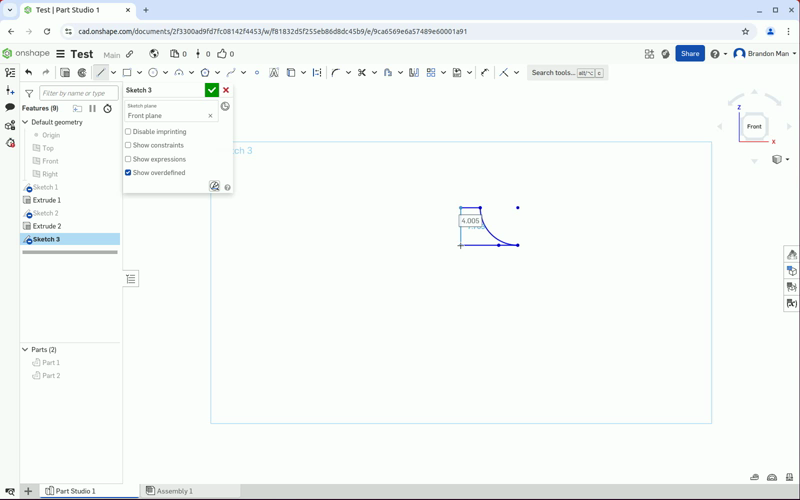
key(esc)
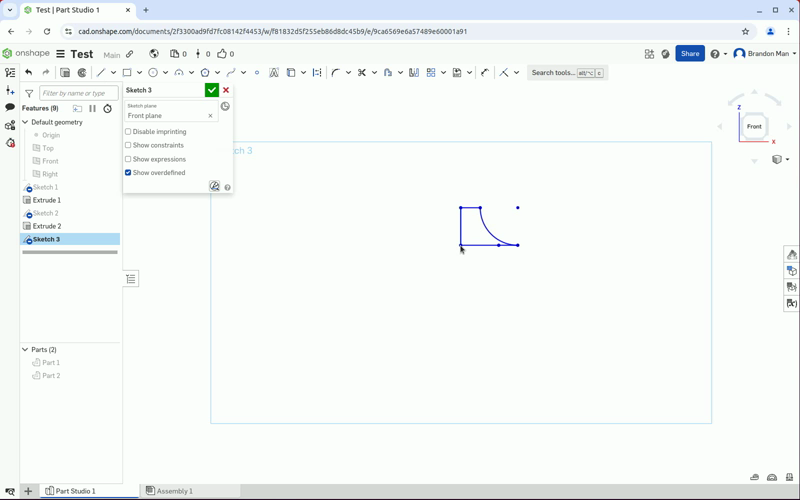
mouse_move(463, 210)
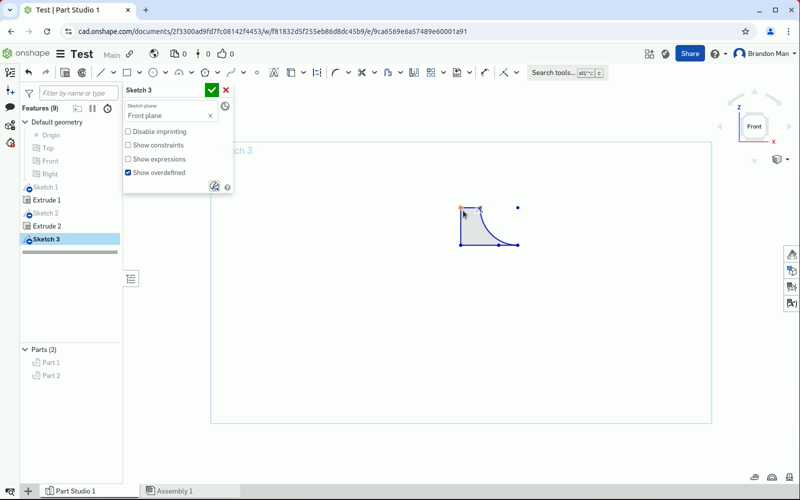
scroll(6)
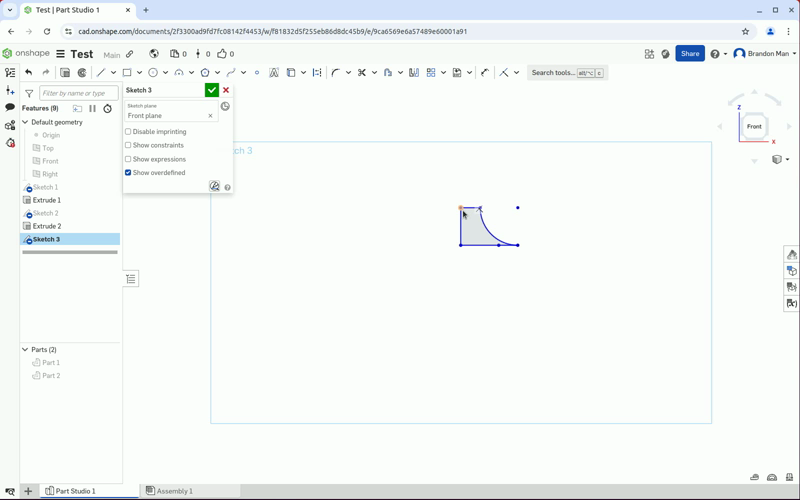
scroll(6)
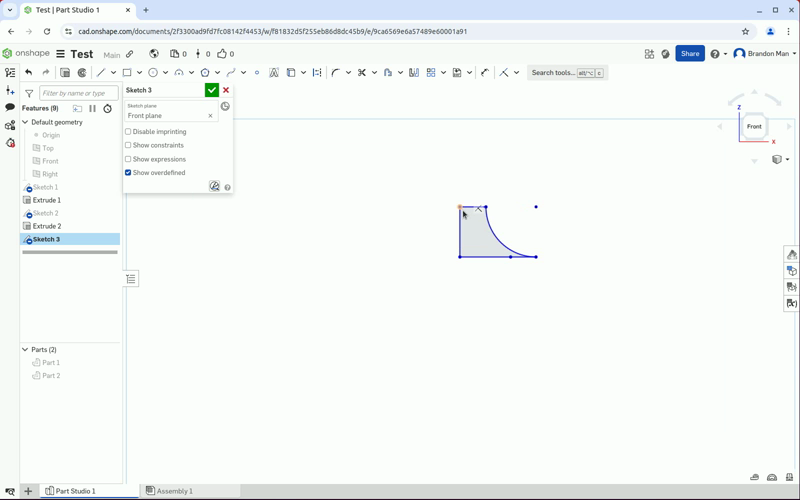
scroll(6)
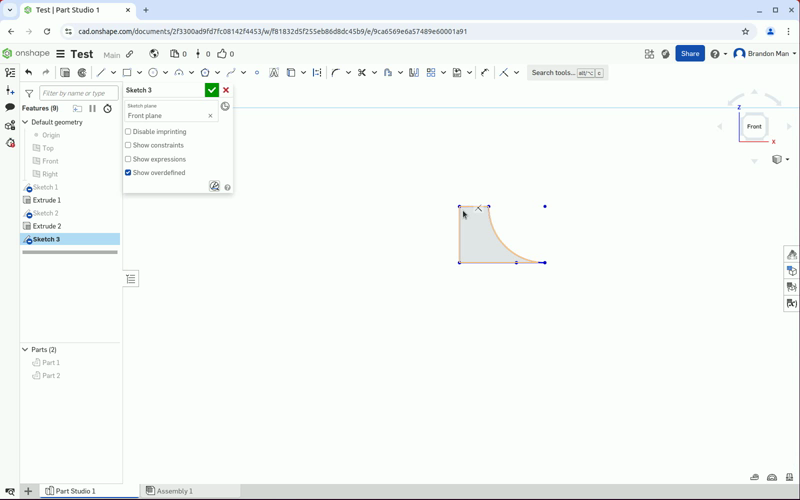
scroll(6)
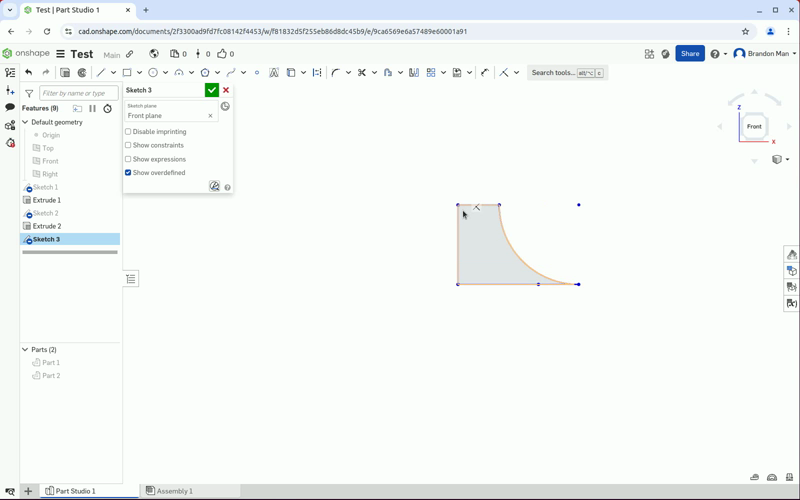
scroll(6)
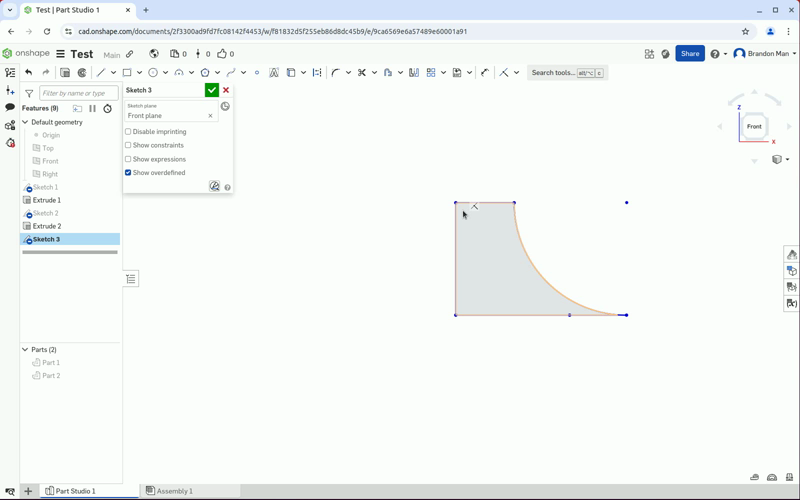
scroll(6)
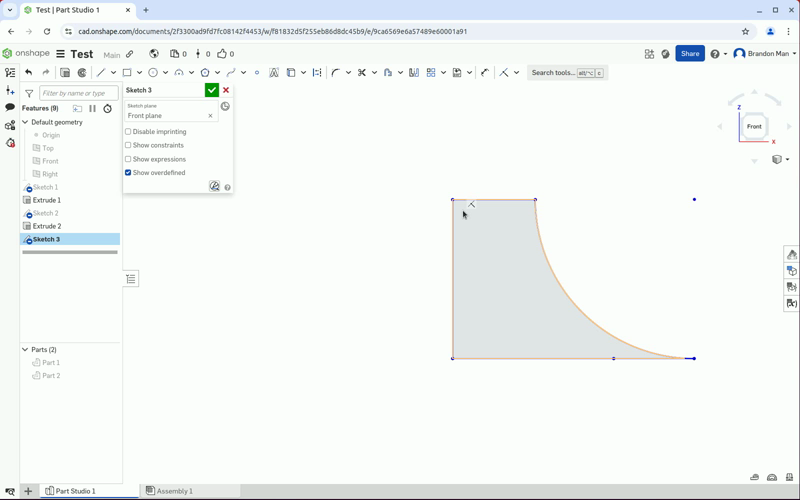
scroll(6)
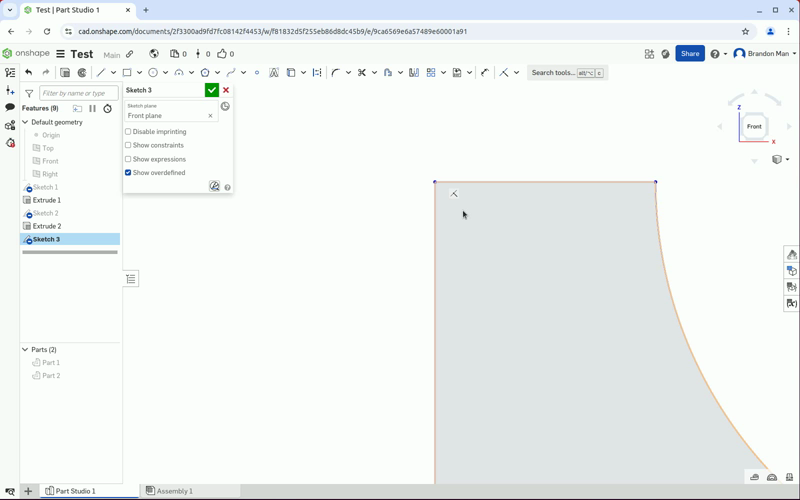
click(463, 210)
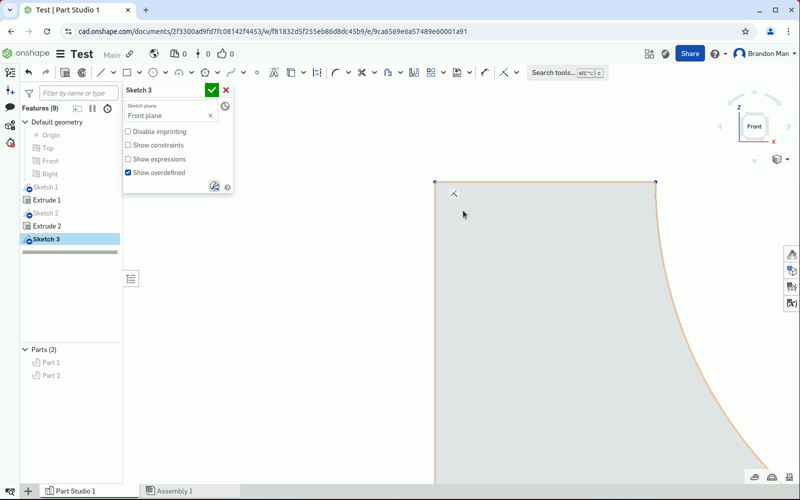
scroll(-6)
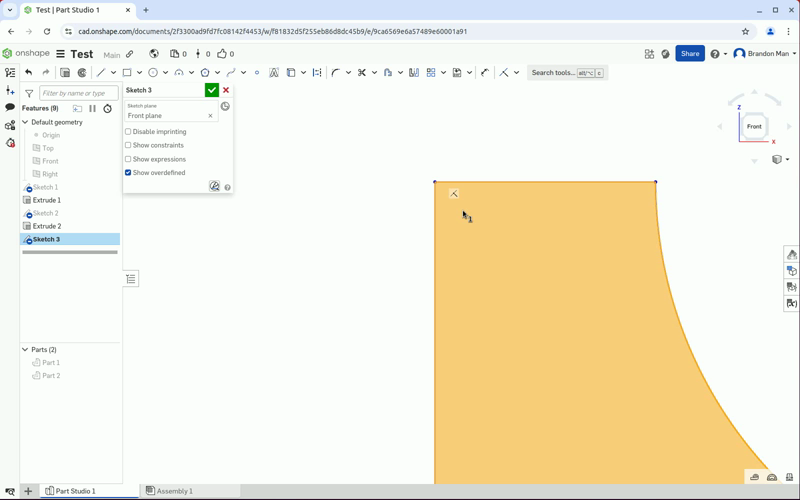
scroll(-6)
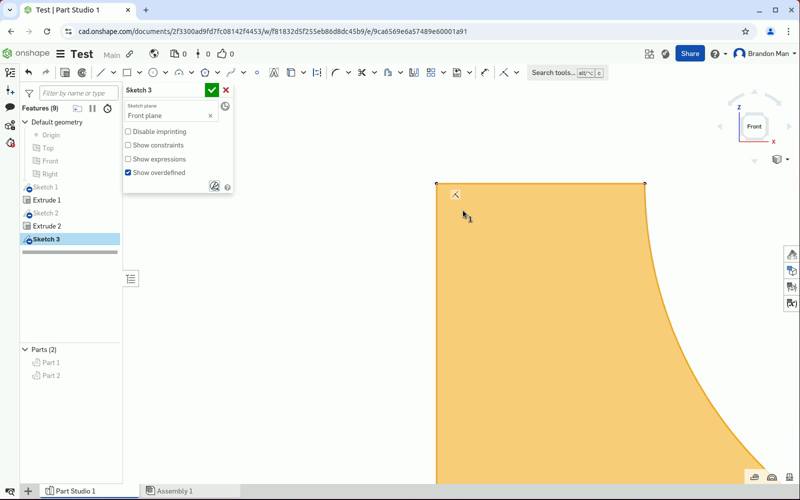
scroll(-6)
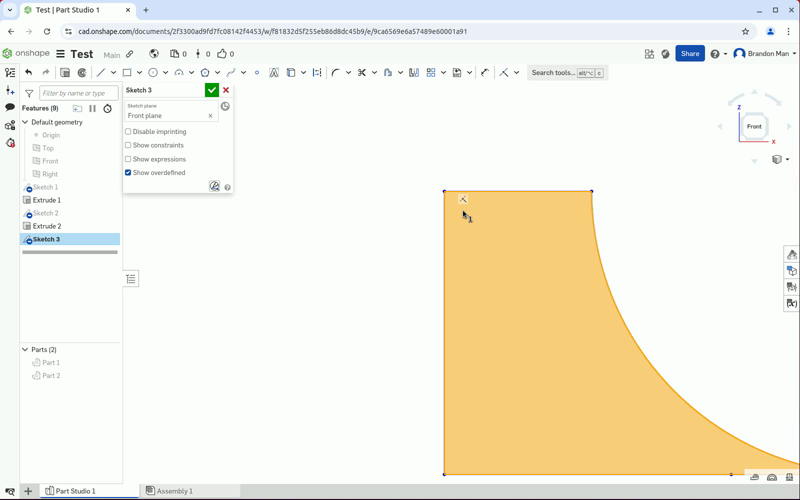
scroll(-6)
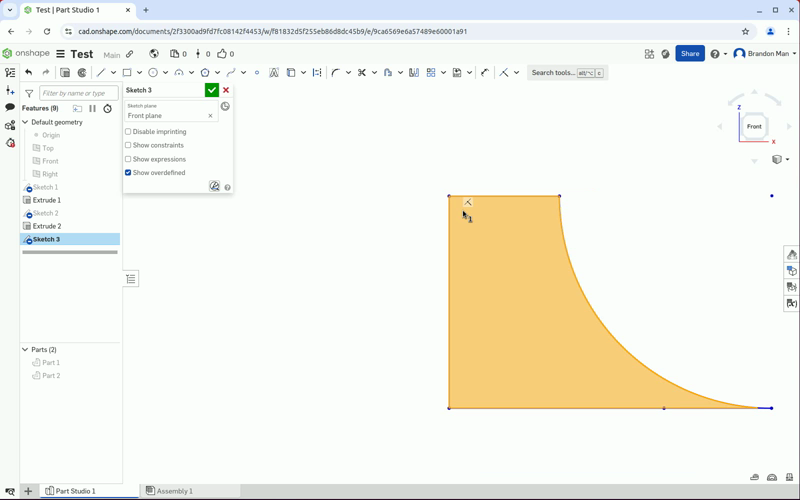
scroll(-6)
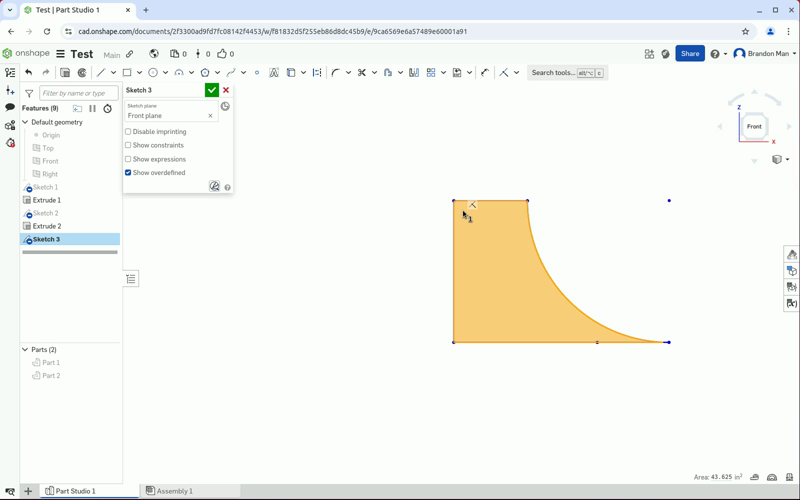
scroll(-6)
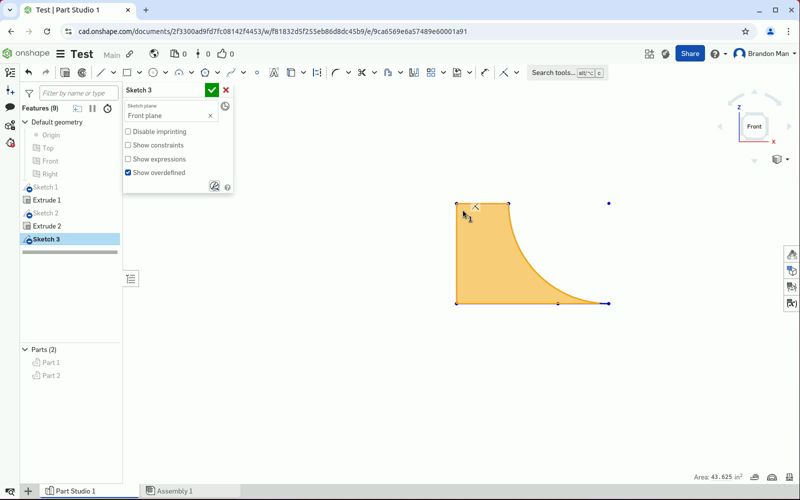
scroll(-6)
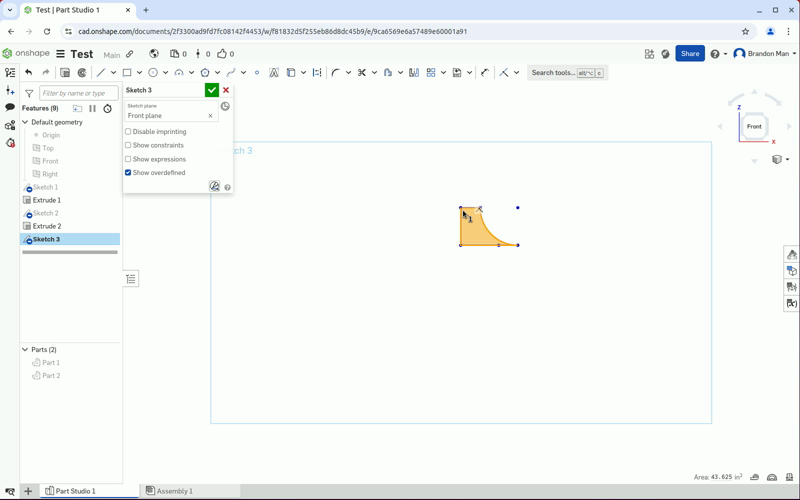
mouse_move(73, 352)
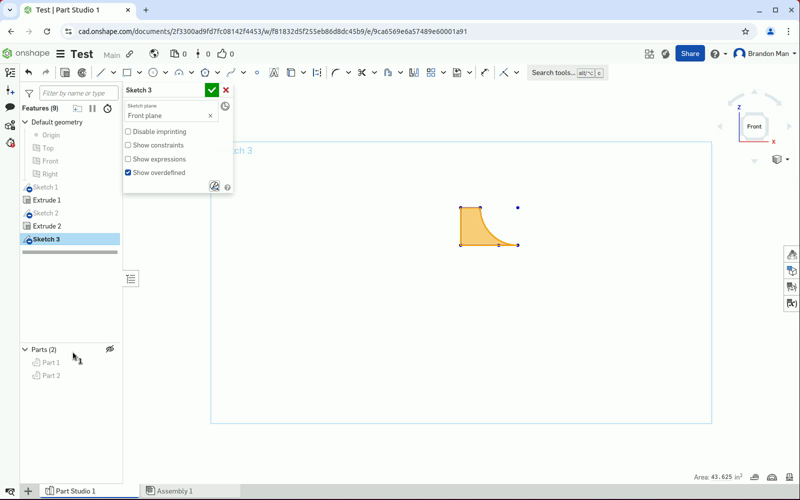
key(shift+y)
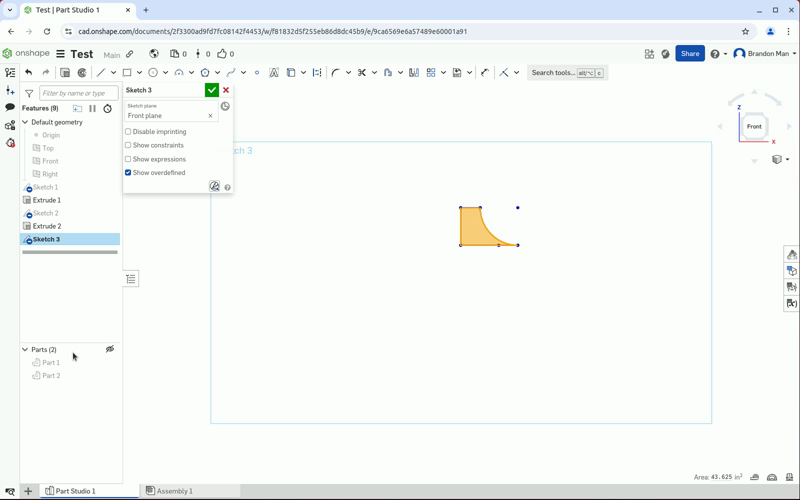
key(shift+e)
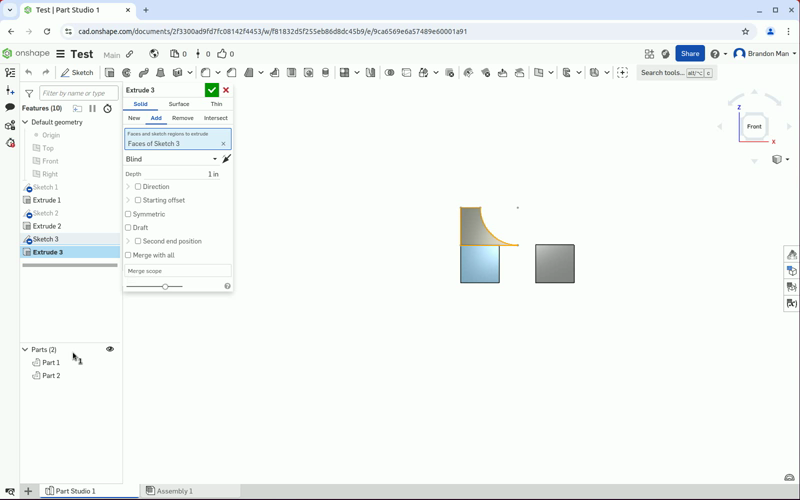
mouse_move(143, 106)
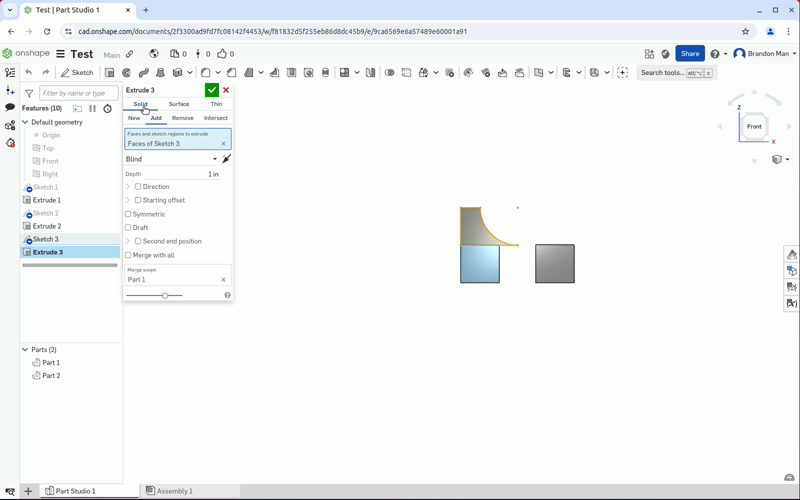
click(143, 106)
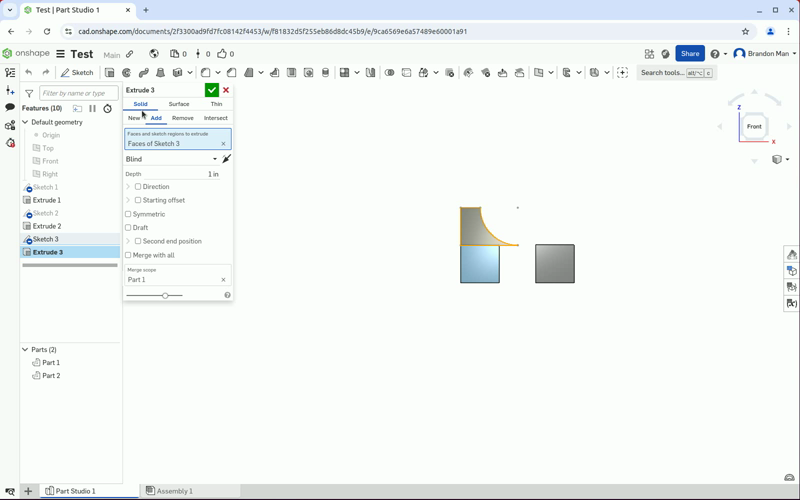
mouse_move(137, 120)
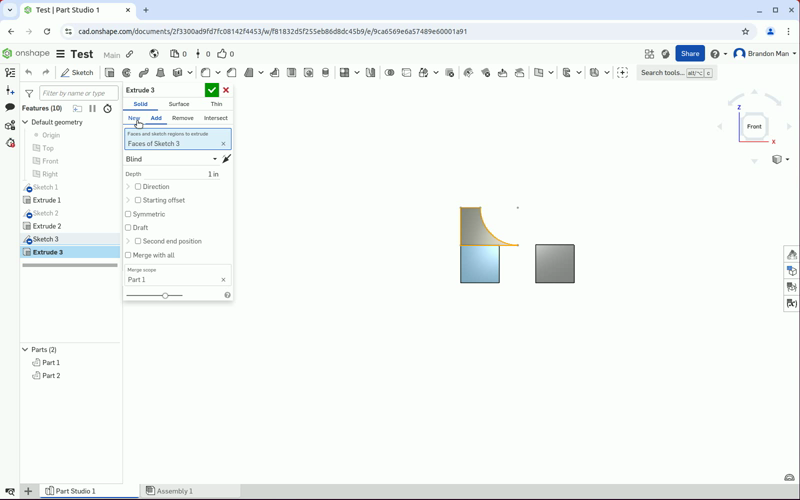
click(137, 120)
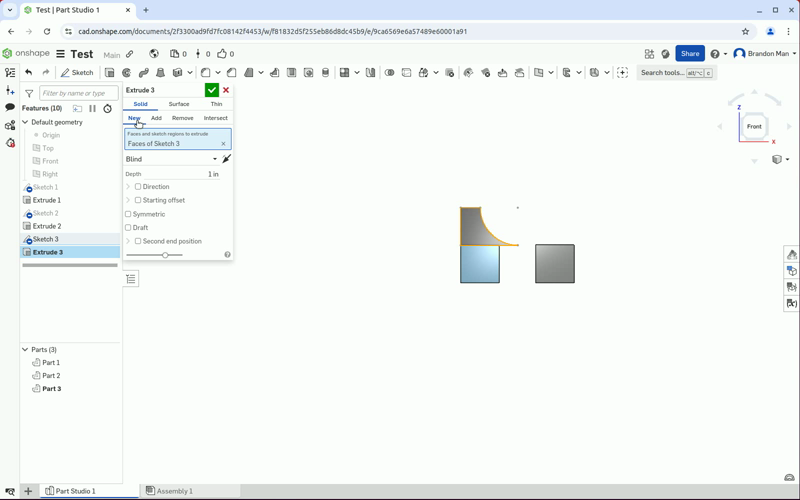
key(tab, 4)
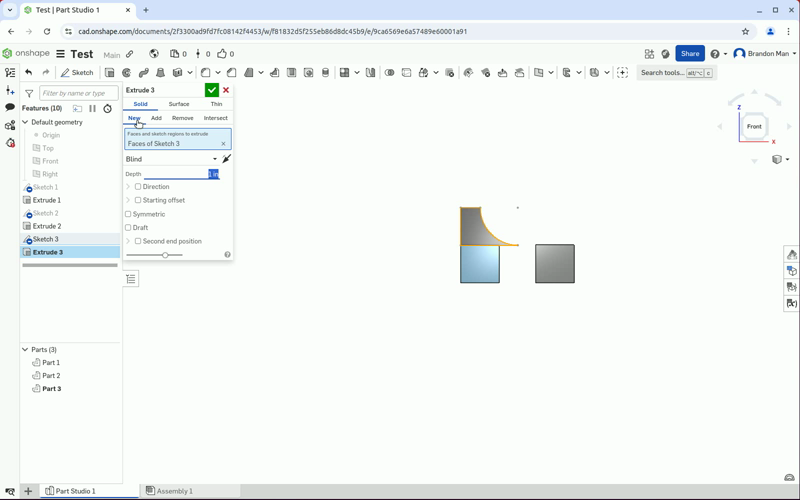
text(-7.703)
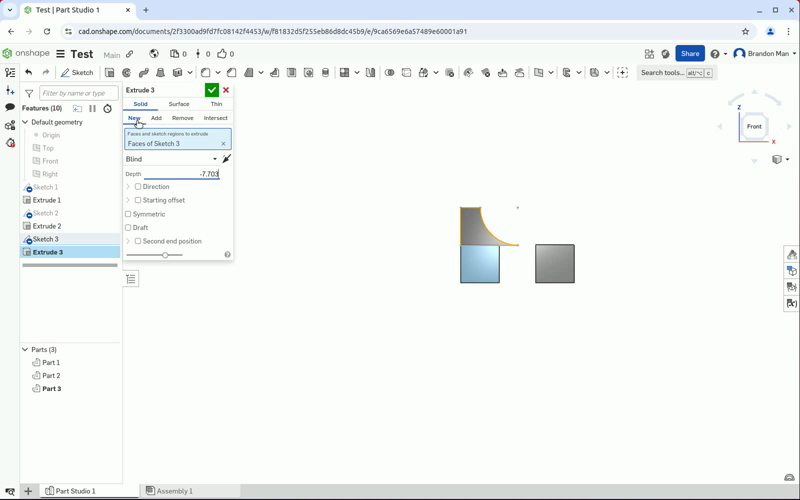
key(enter)
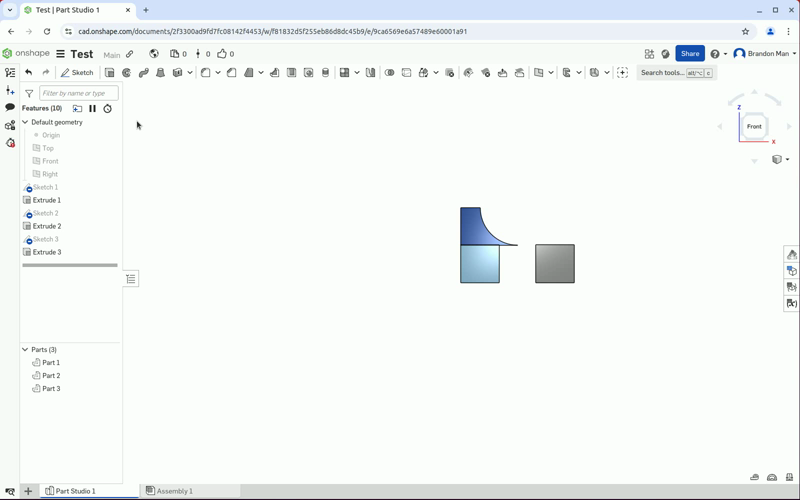
key(shift+h)
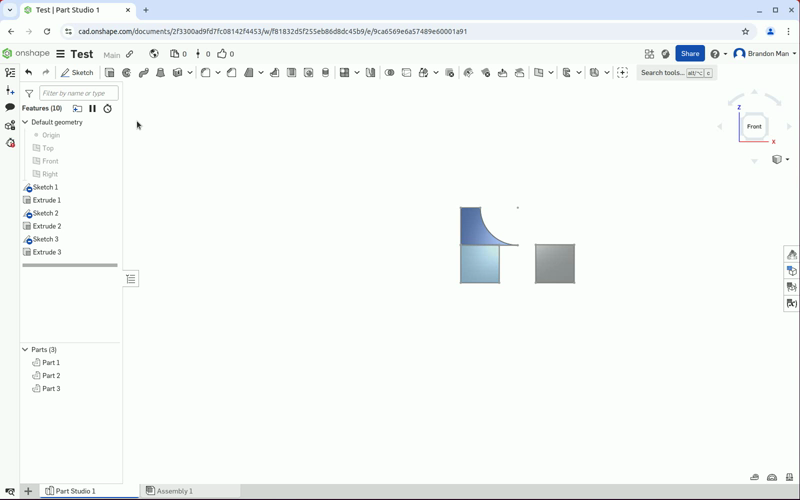
key(shift+h)
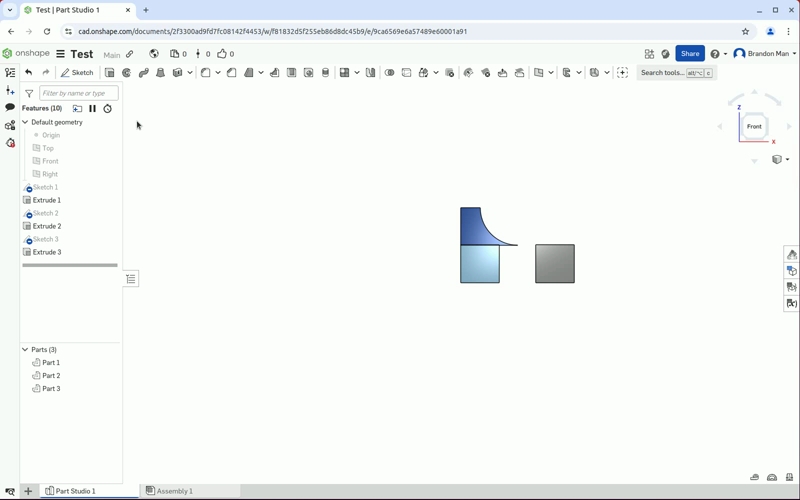
mouse_move(73, 189)
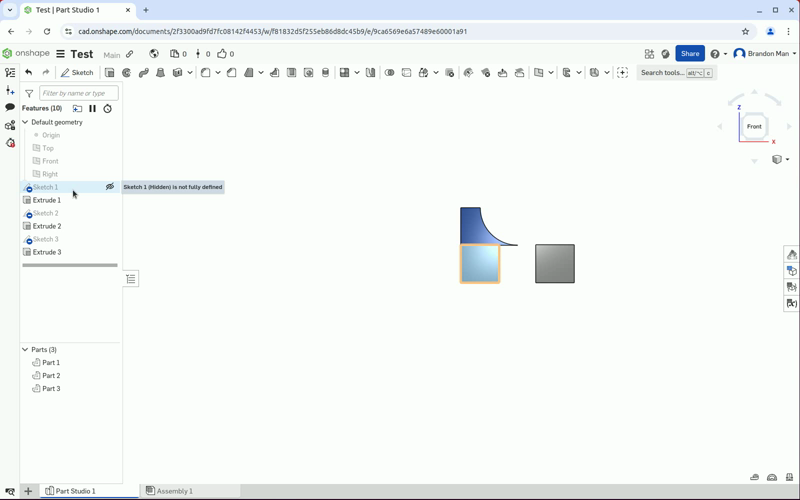
click(73, 189)
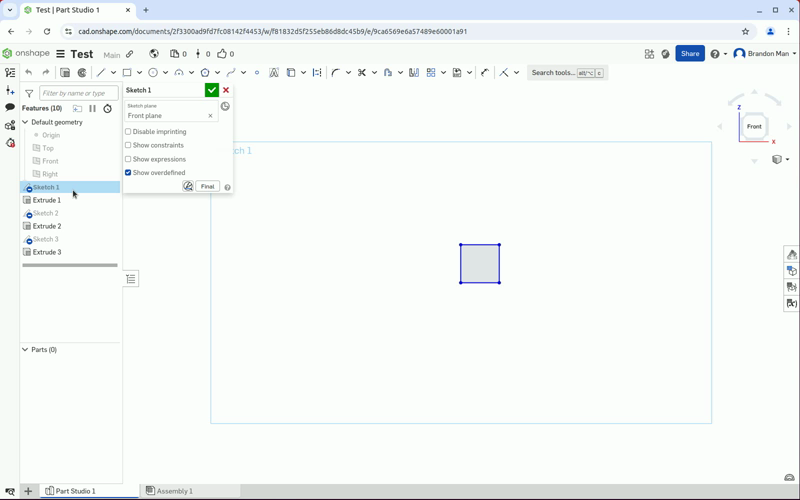
mouse_move(229, 92)
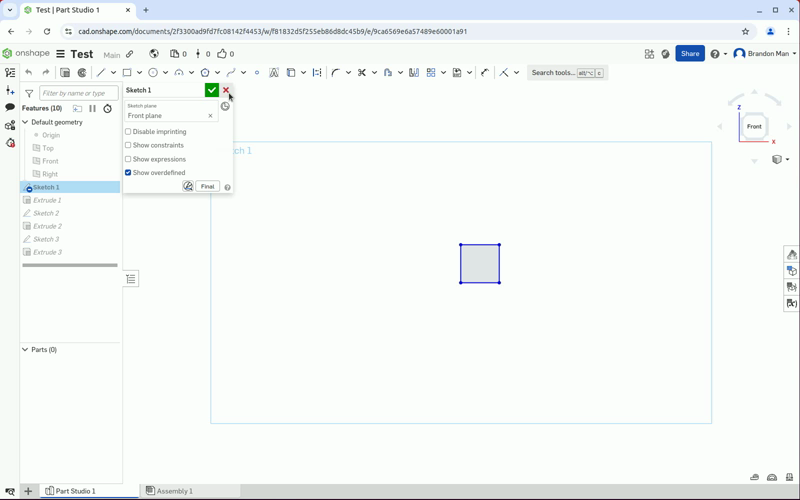
click(229, 92)
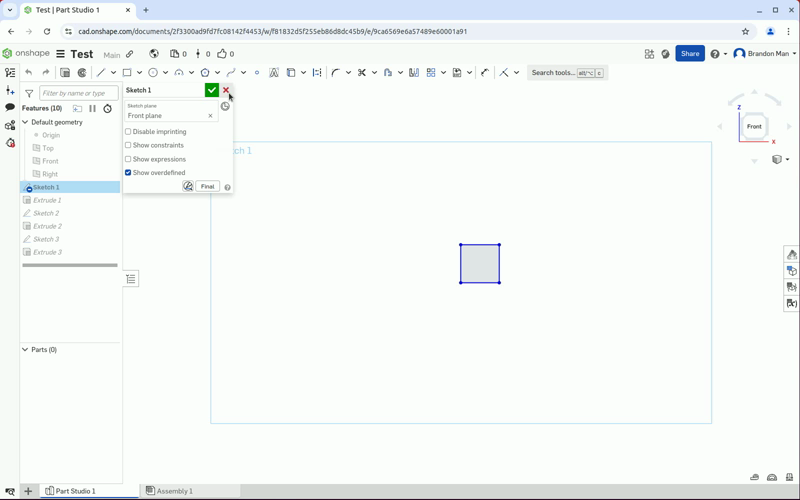
key(shift+s)
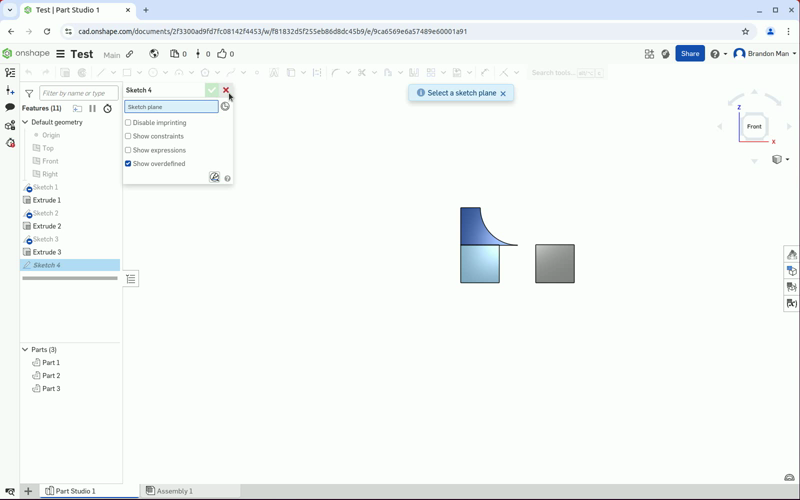
mouse_move(73, 163)
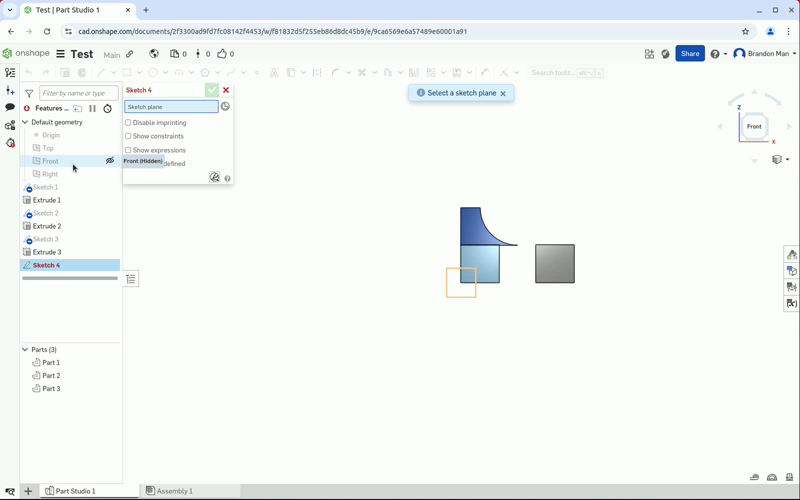
click(73, 163)
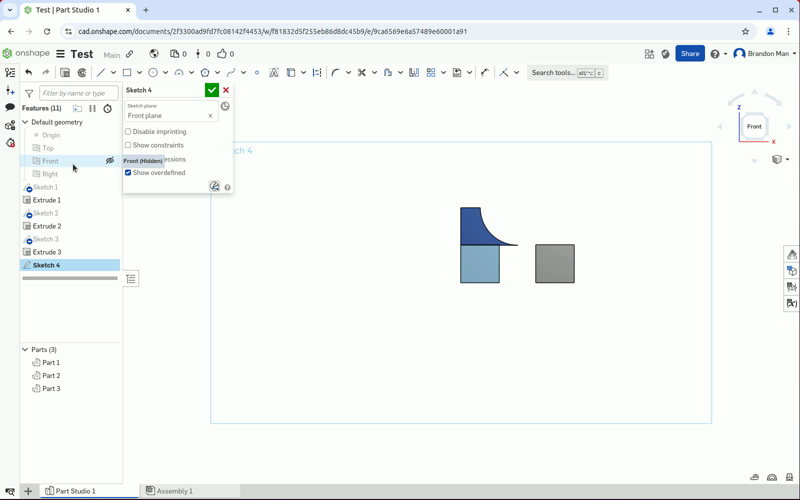
mouse_move(73, 352)
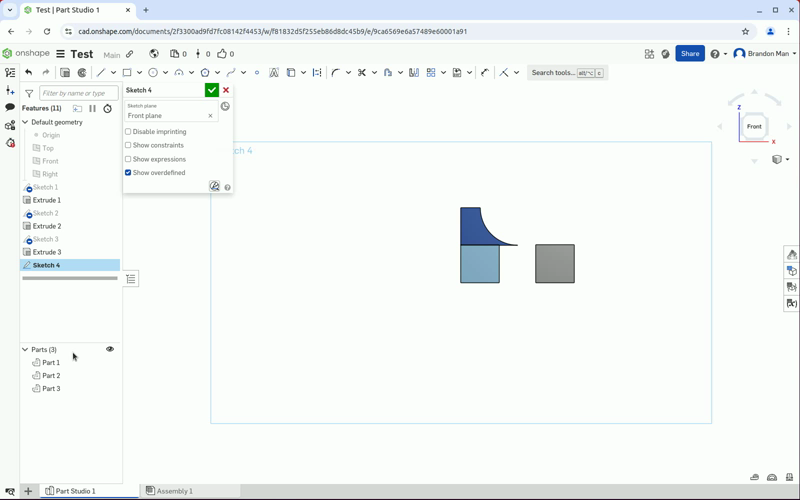
key(y)
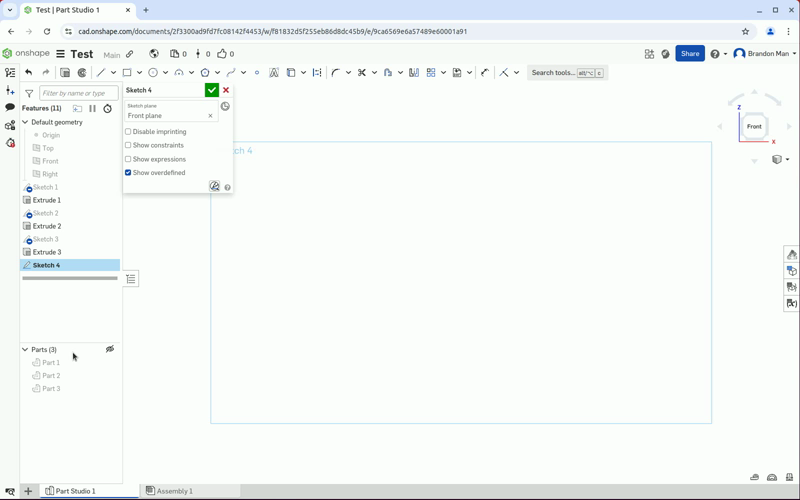
key(l)
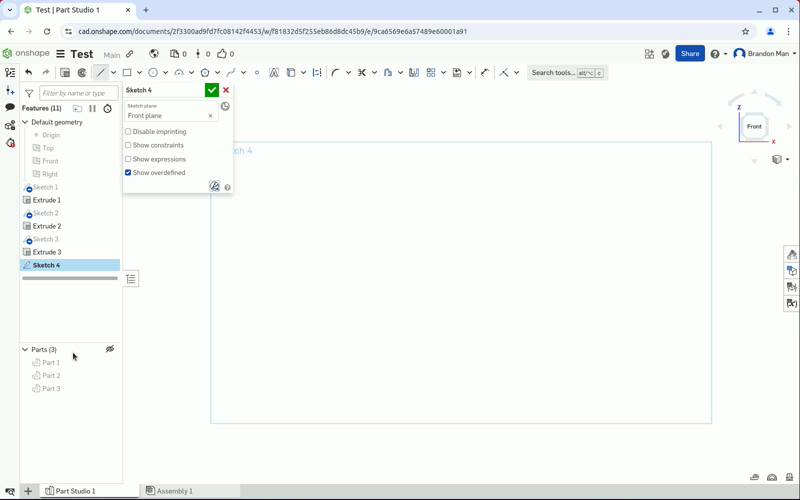
key_down(shift)
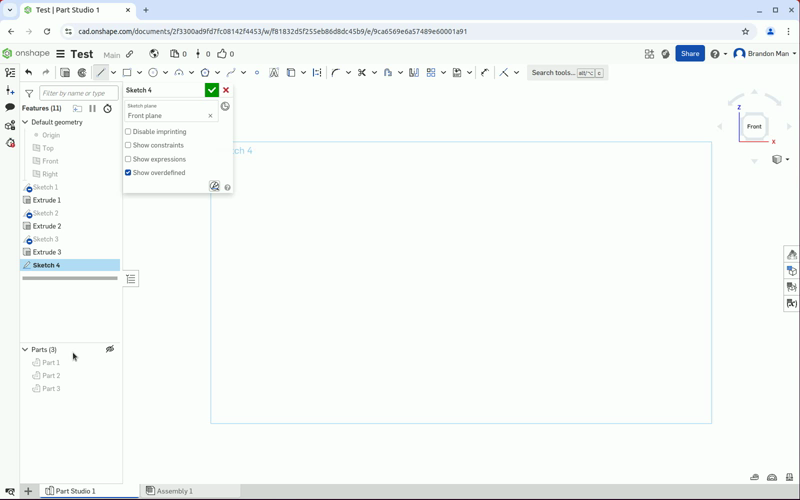
mouse_move(516, 245)
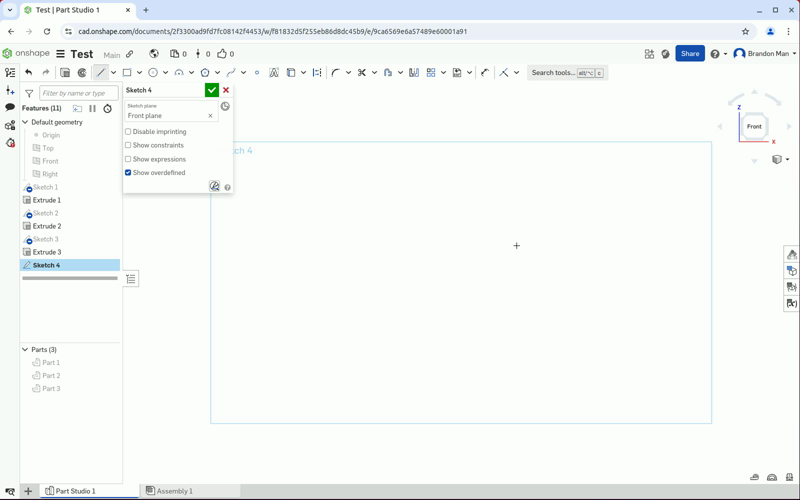
click(516, 245)
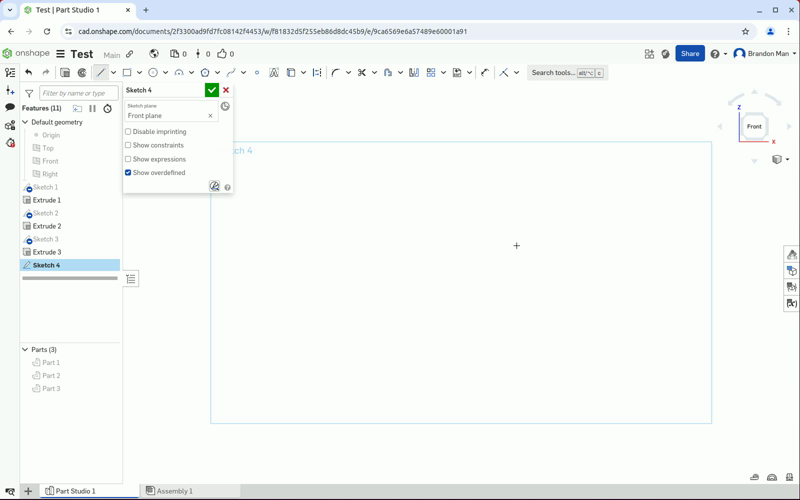
key_up(shift)
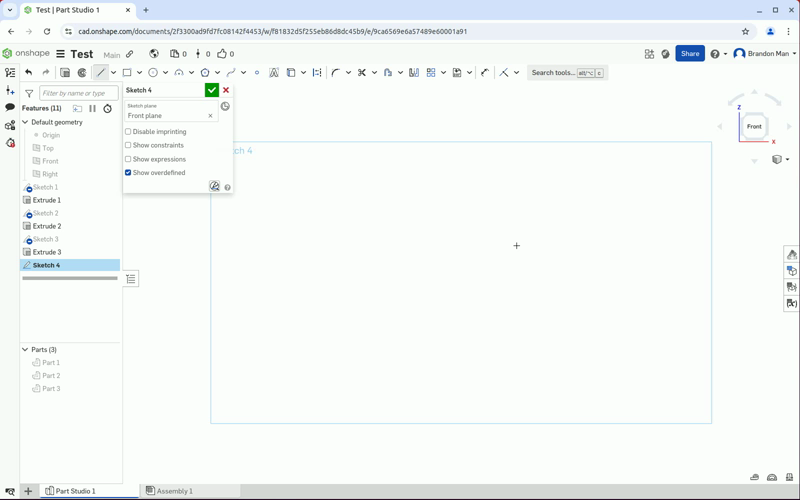
key_down(shift)
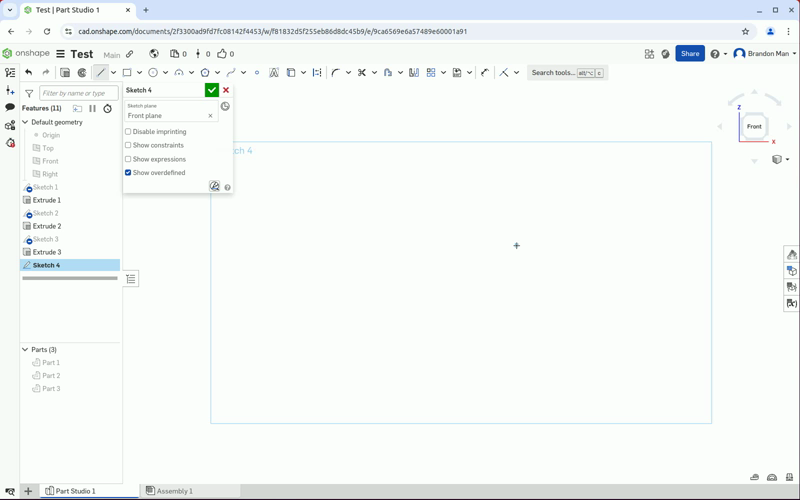
mouse_move(546, 245)
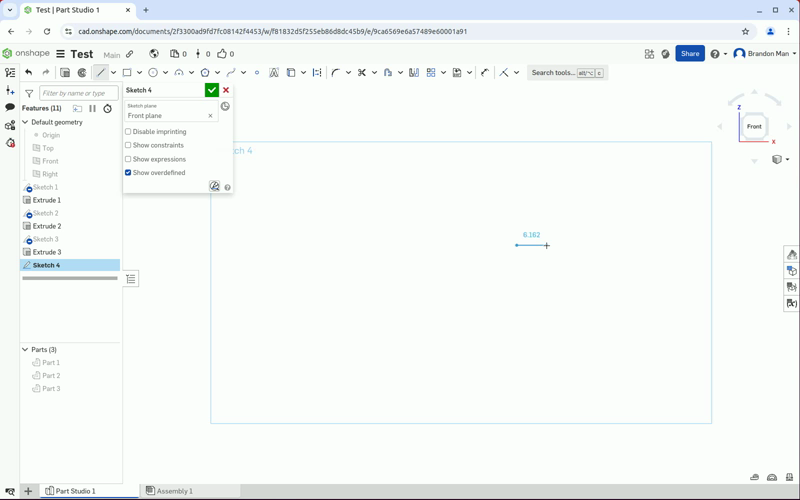
mouse_move(536, 245)
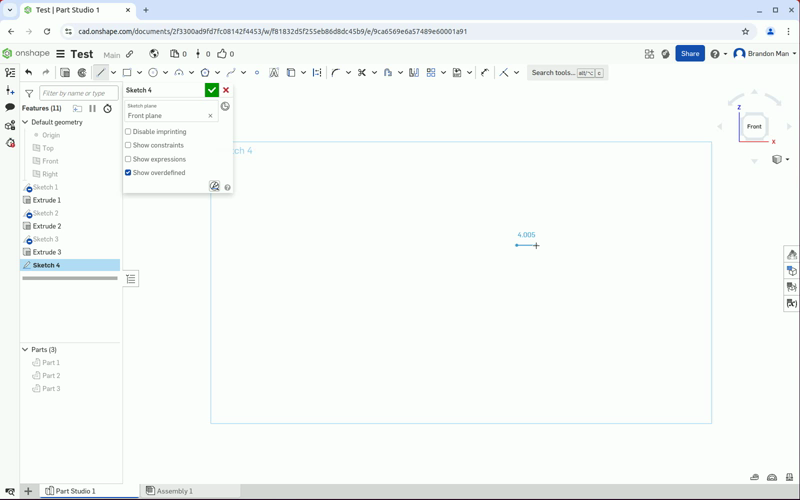
click(536, 245)
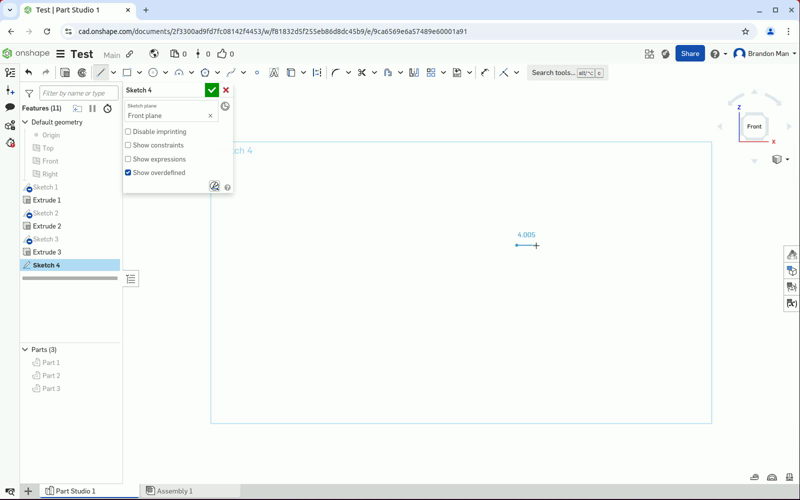
key_up(shift)
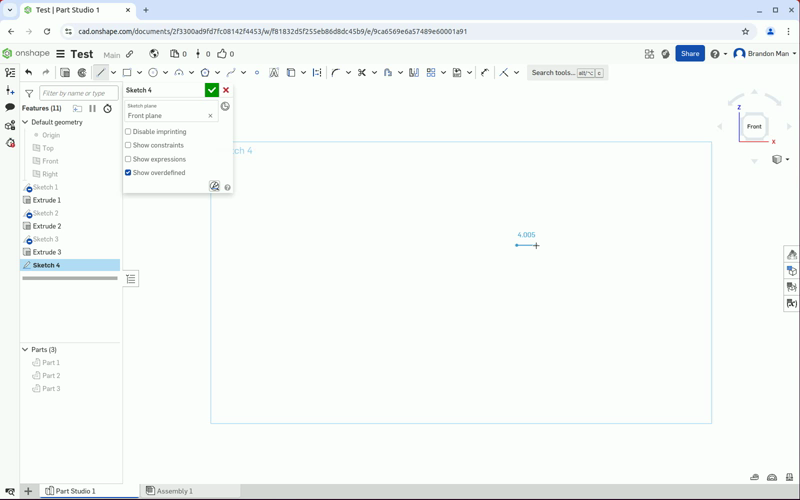
key_down(shift)
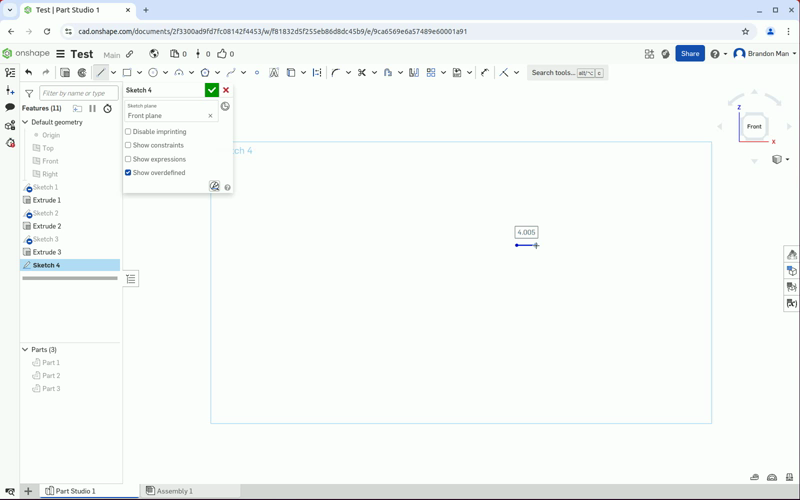
mouse_move(566, 245)
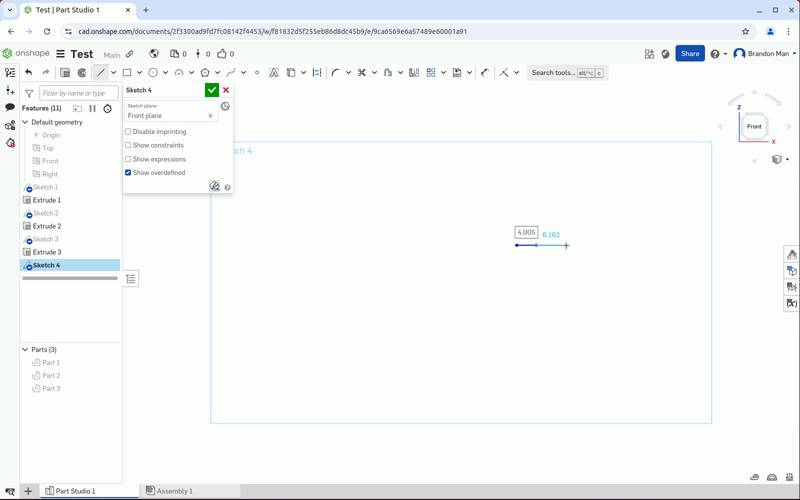
mouse_move(573, 245)
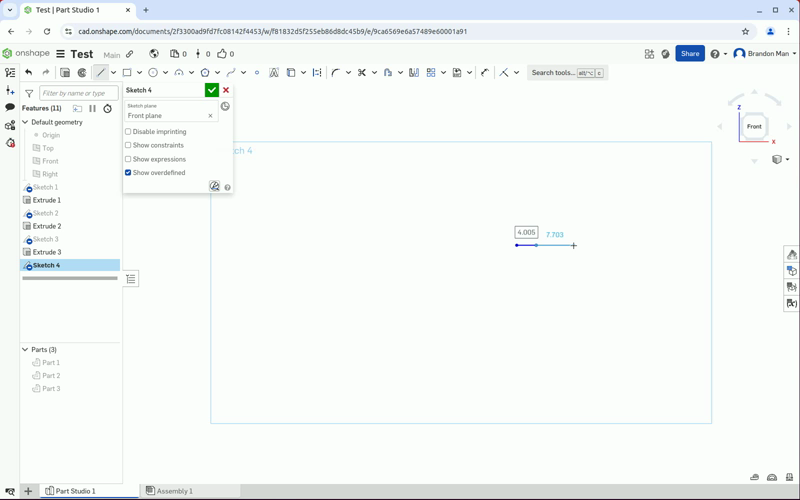
click(573, 245)
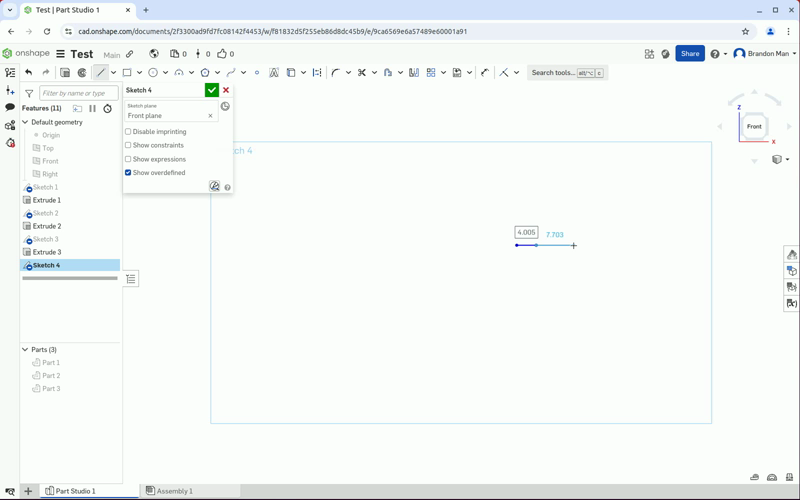
key_up(shift)
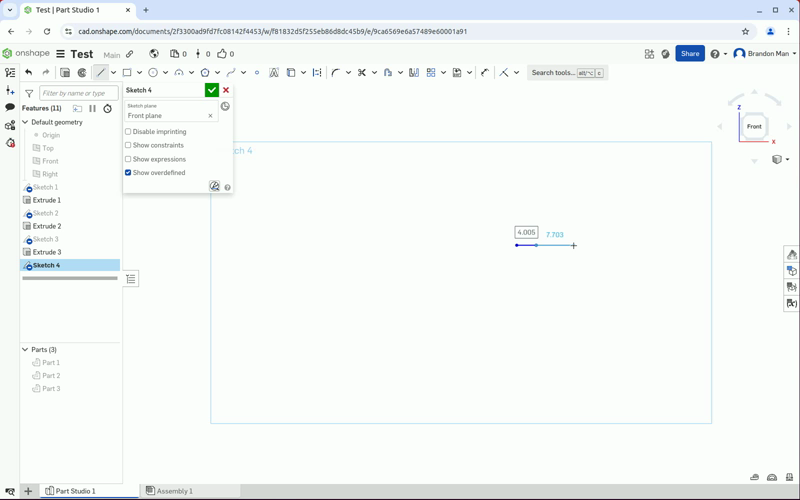
key_down(shift)
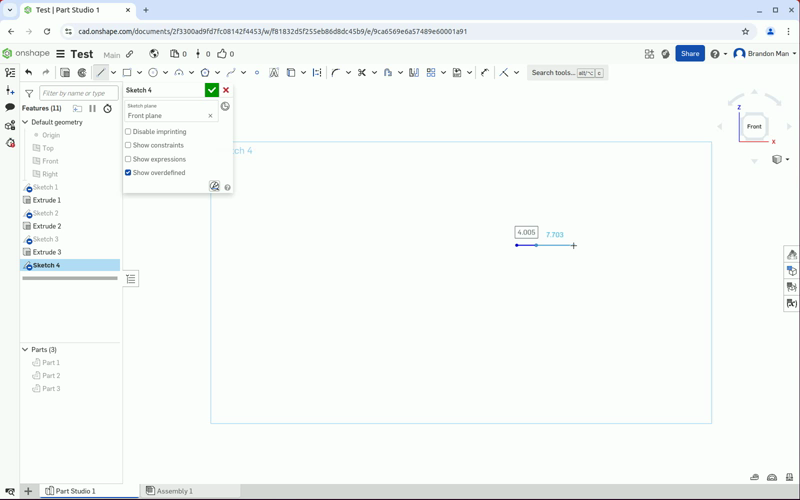
mouse_move(589, 245)
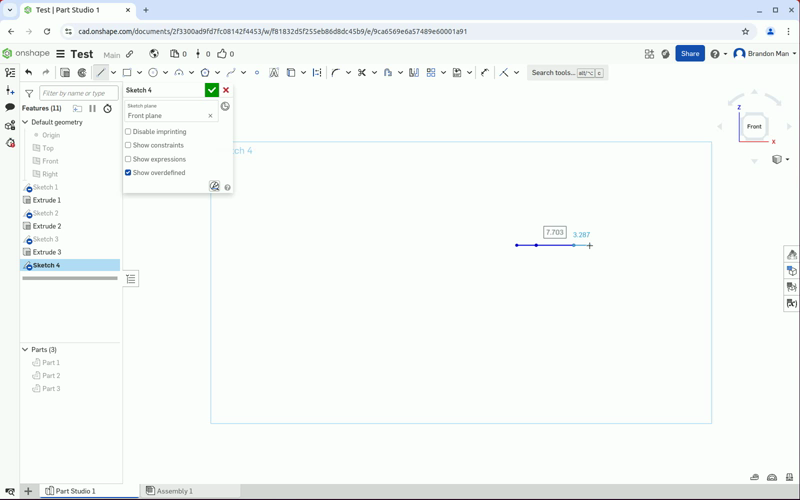
mouse_move(573, 207)
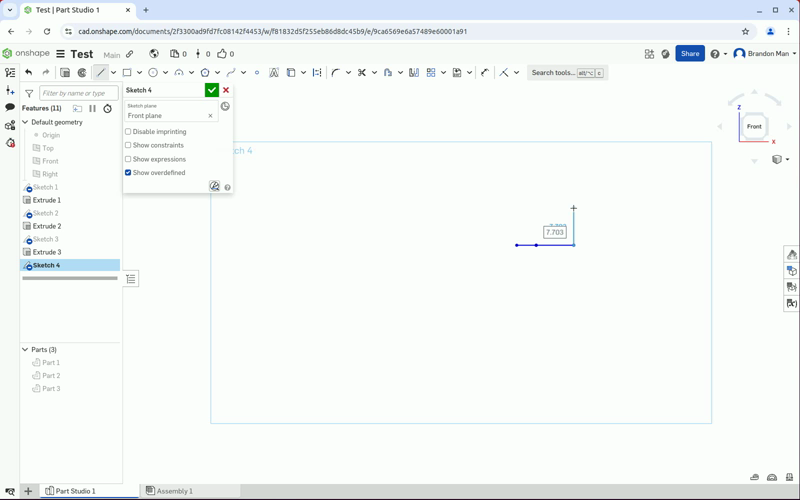
click(573, 207)
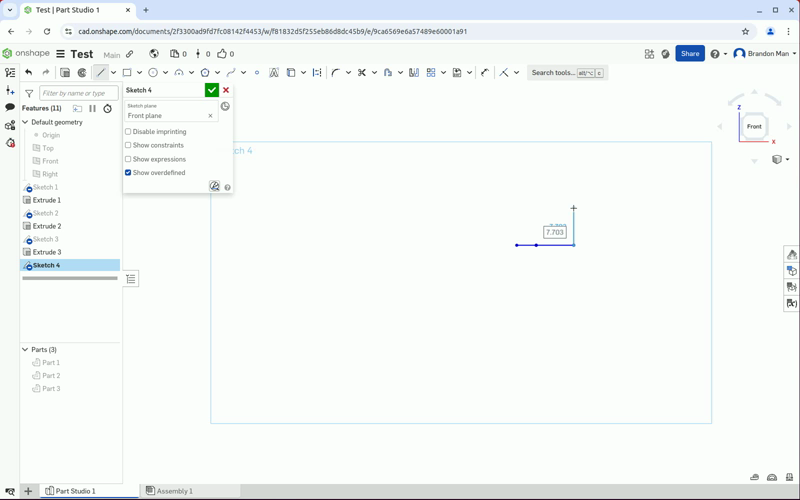
key_up(shift)
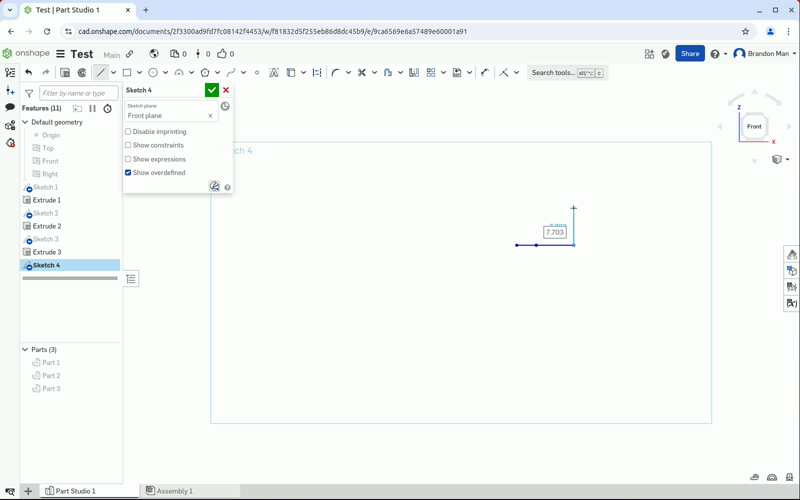
key_down(shift)
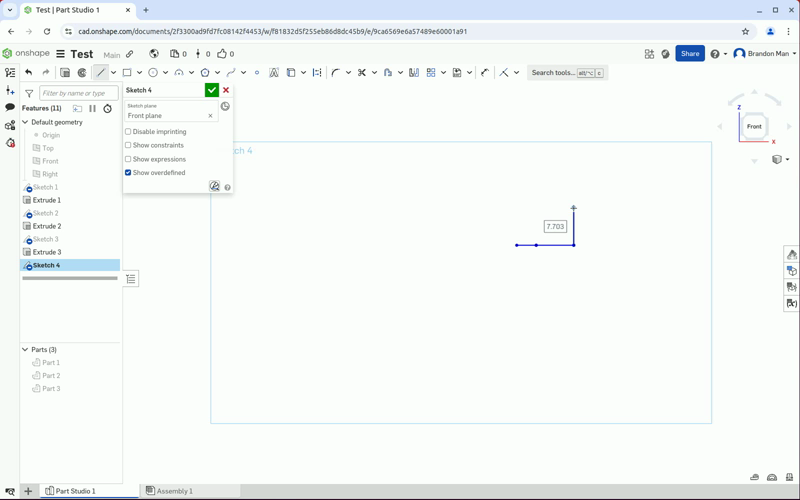
mouse_move(589, 207)
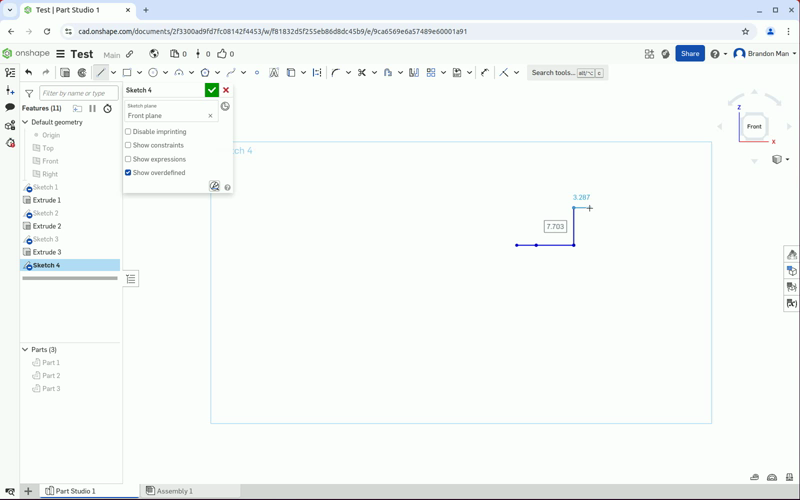
mouse_move(554, 207)
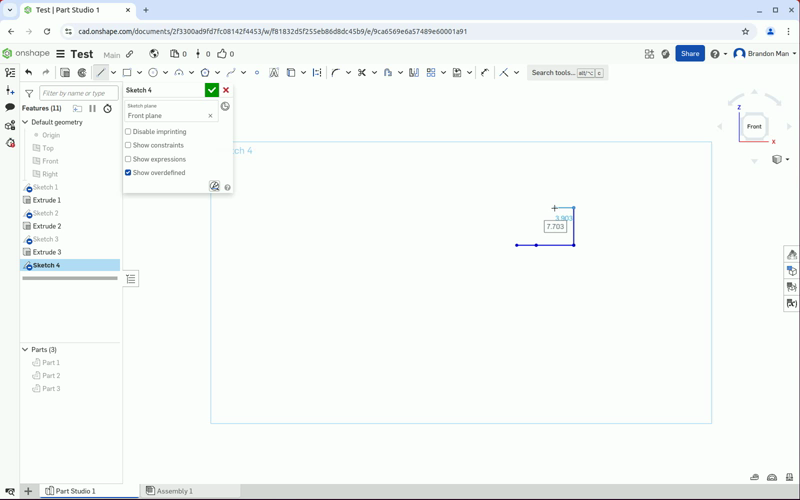
click(554, 207)
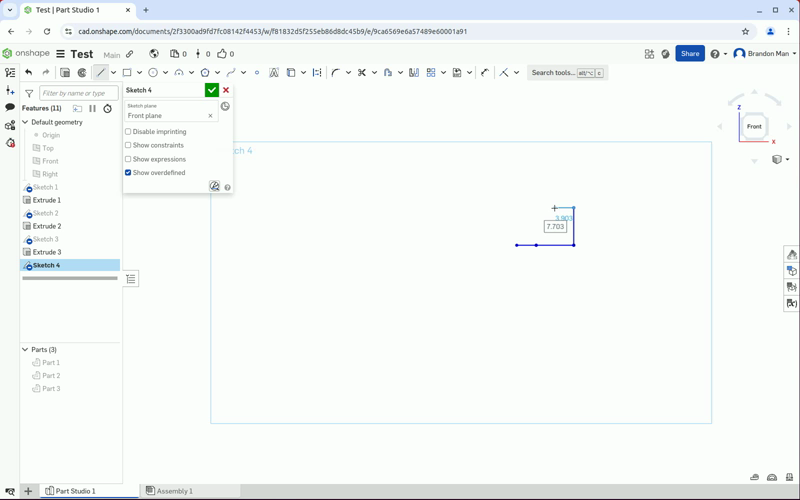
key_up(shift)
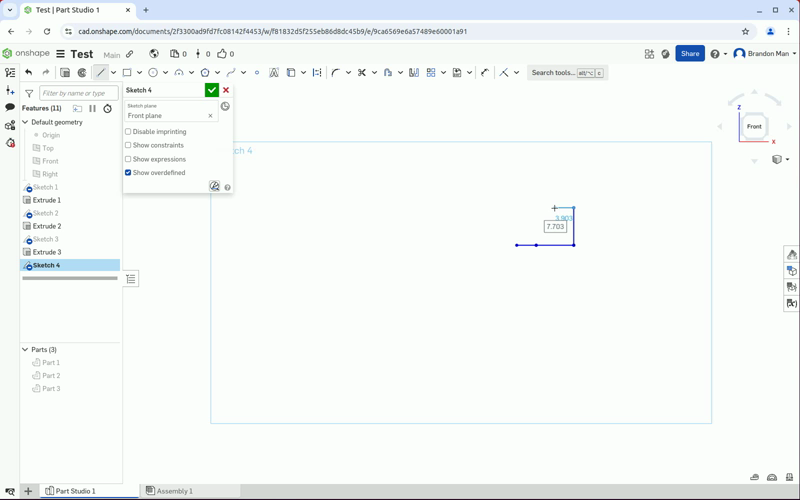
key(esc)
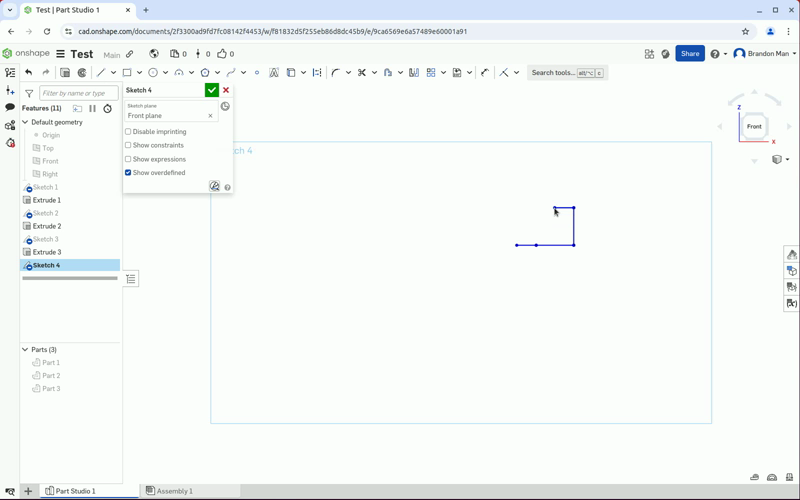
key(a)
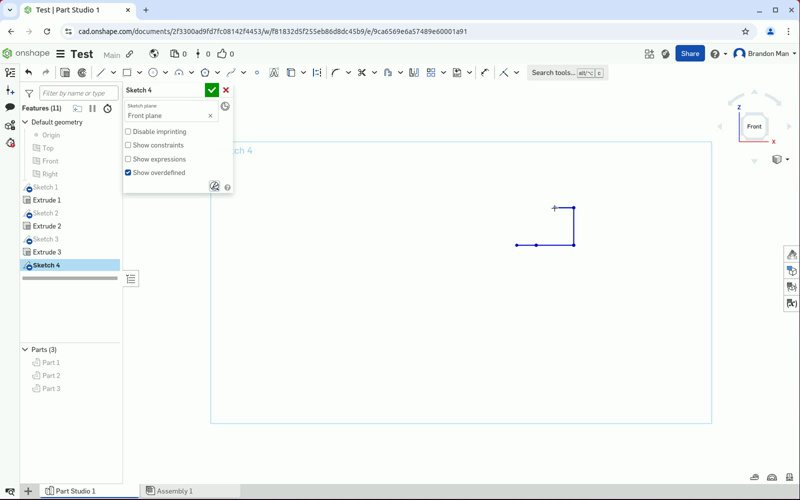
mouse_move(554, 207)
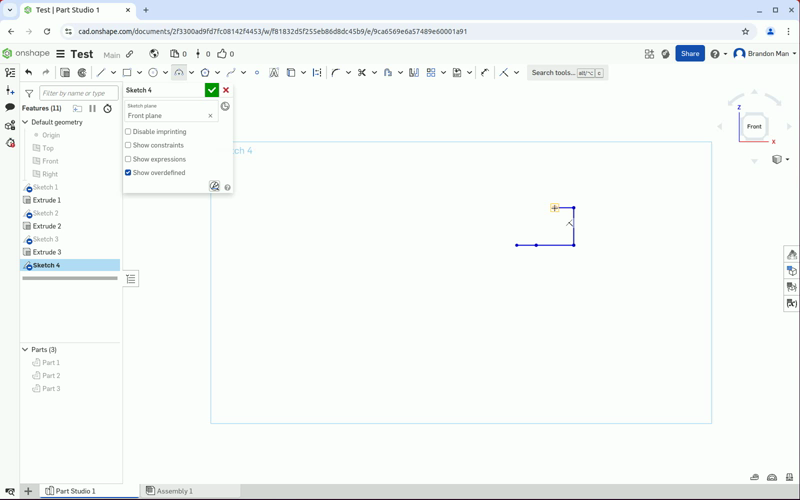
click(554, 207)
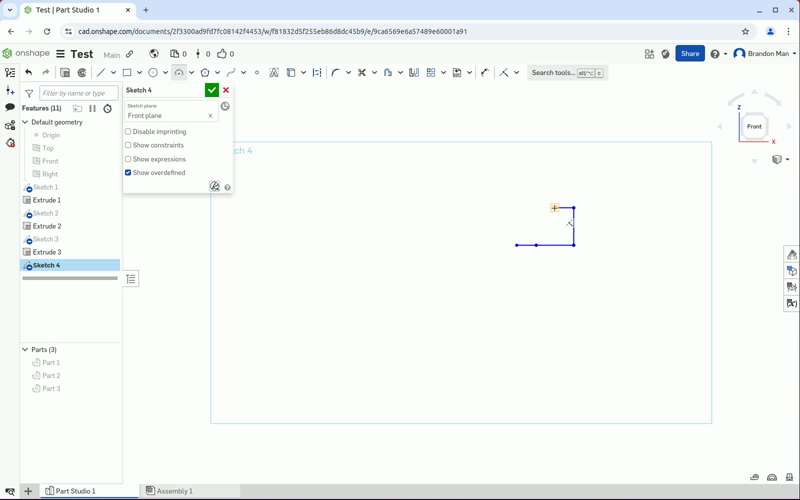
mouse_move(516, 245)
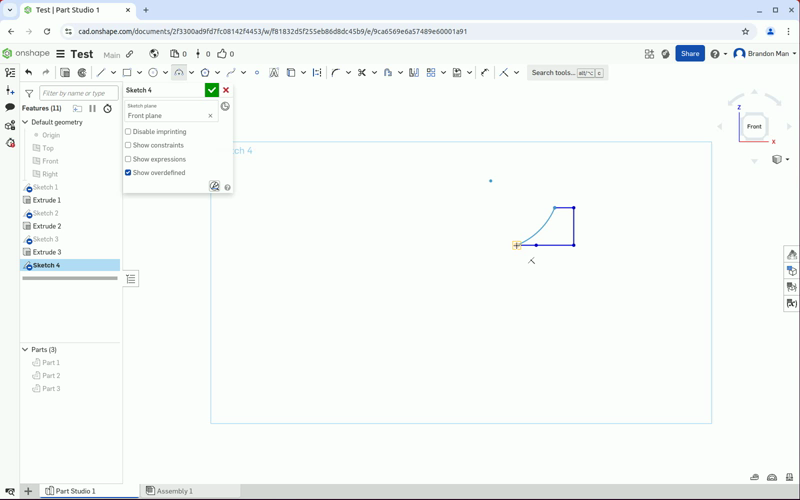
click(516, 245)
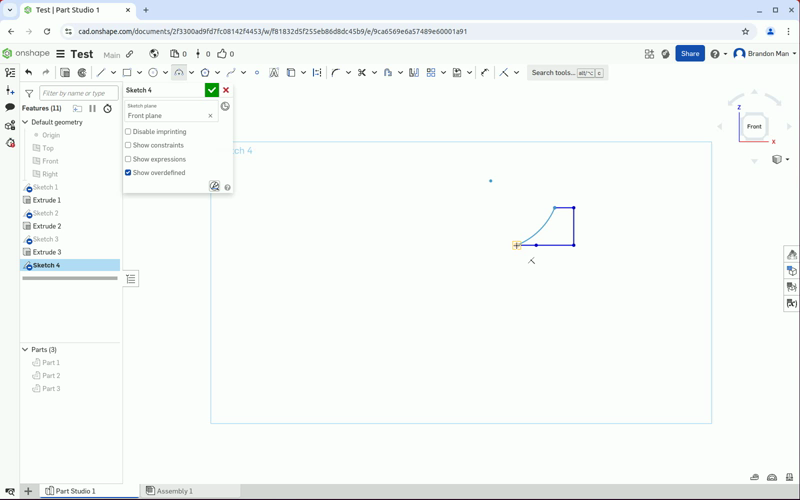
key_down(shift)
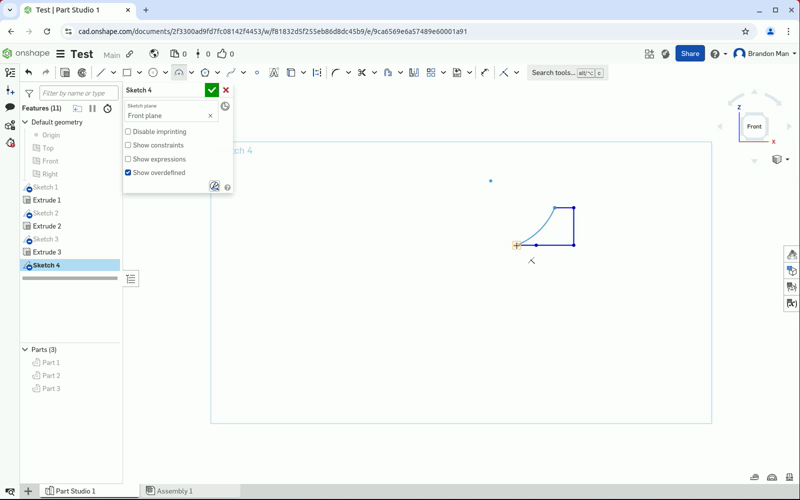
mouse_move(543, 234)
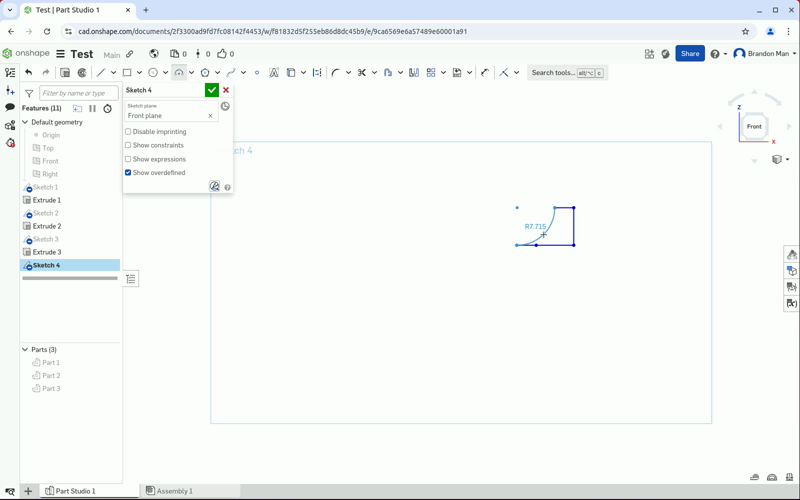
click(543, 234)
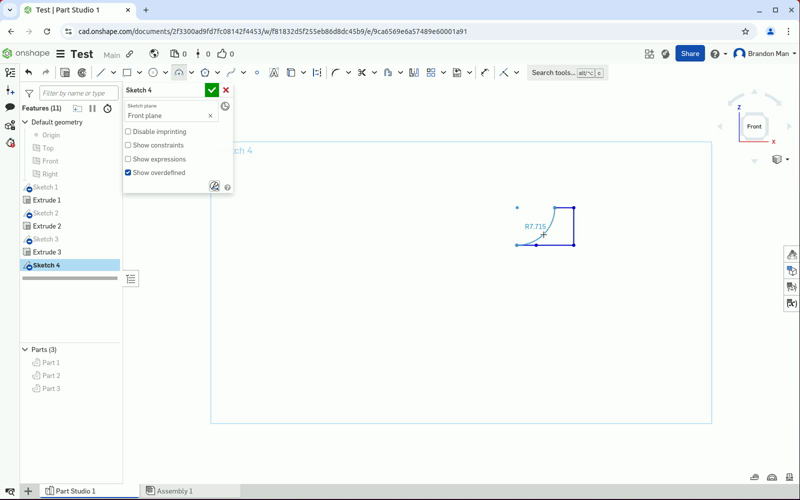
key_up(shift)
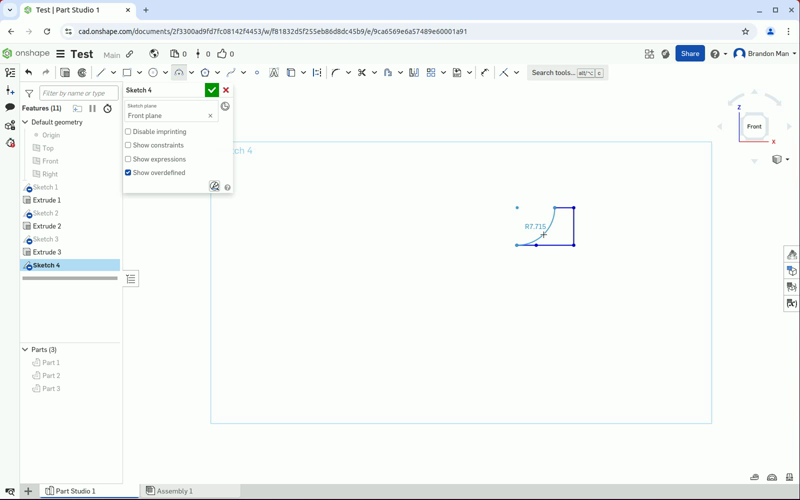
key(esc)
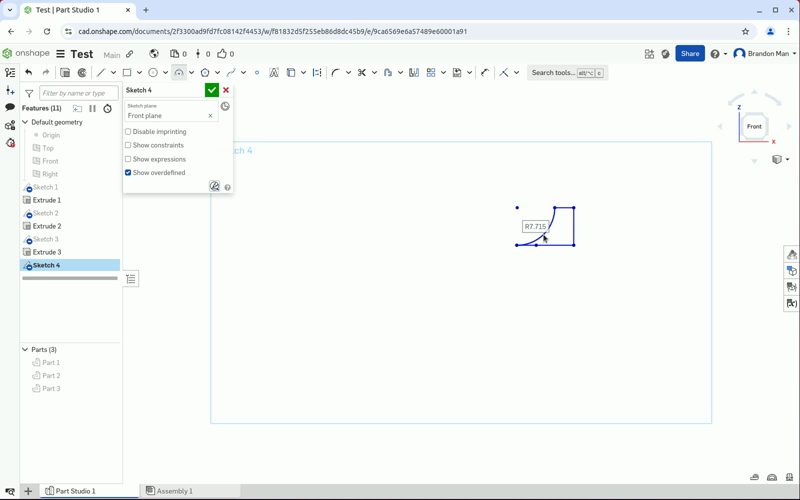
mouse_move(564, 230)
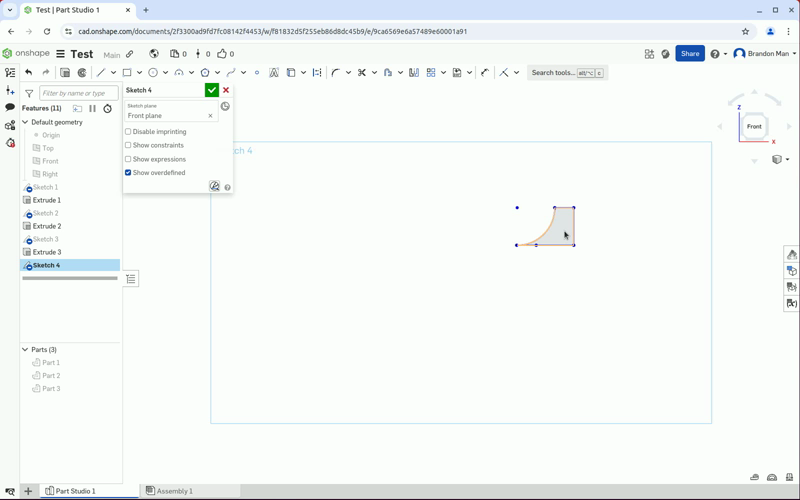
scroll(6)
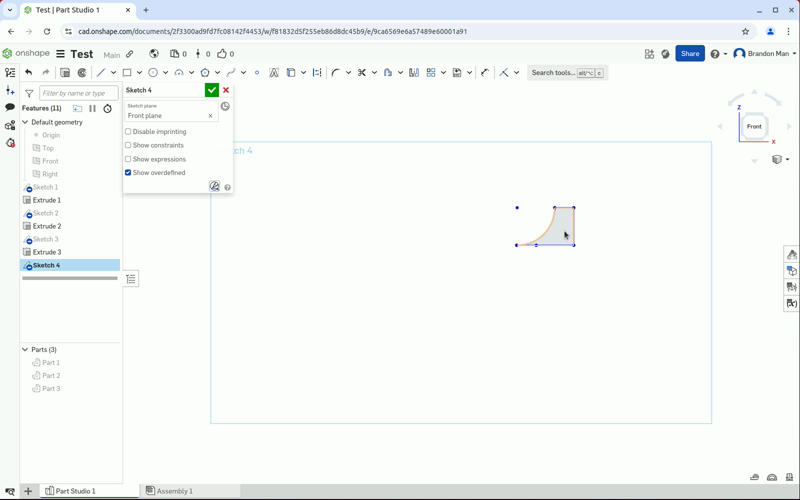
scroll(6)
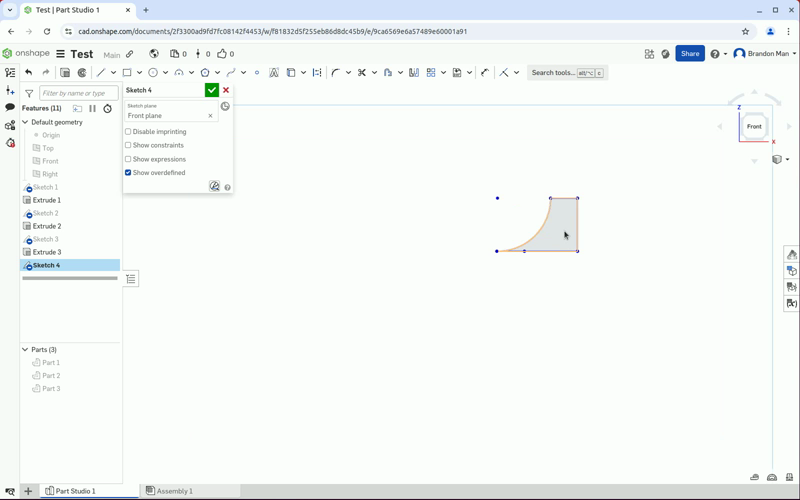
scroll(6)
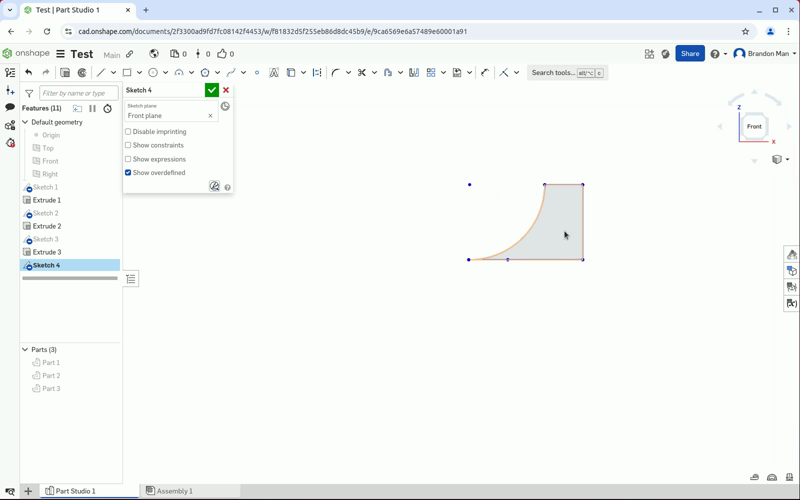
scroll(6)
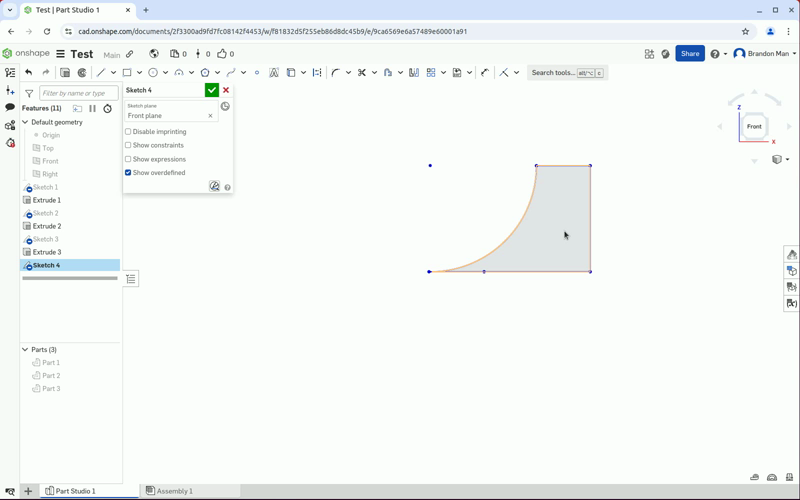
scroll(6)
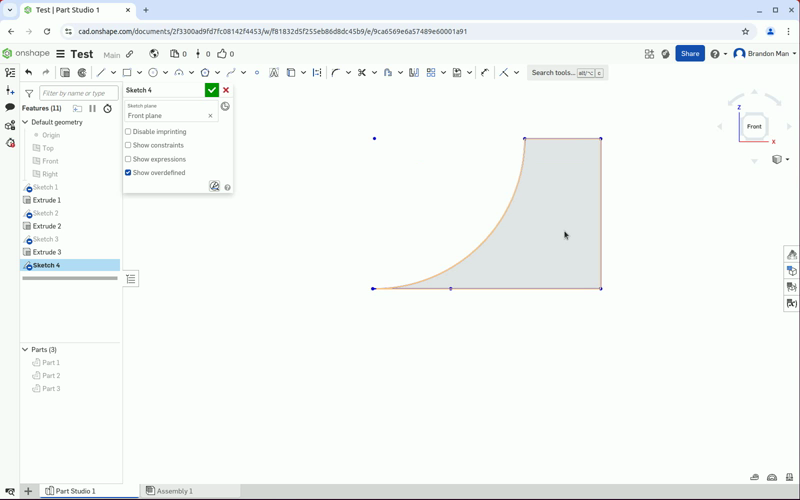
scroll(6)
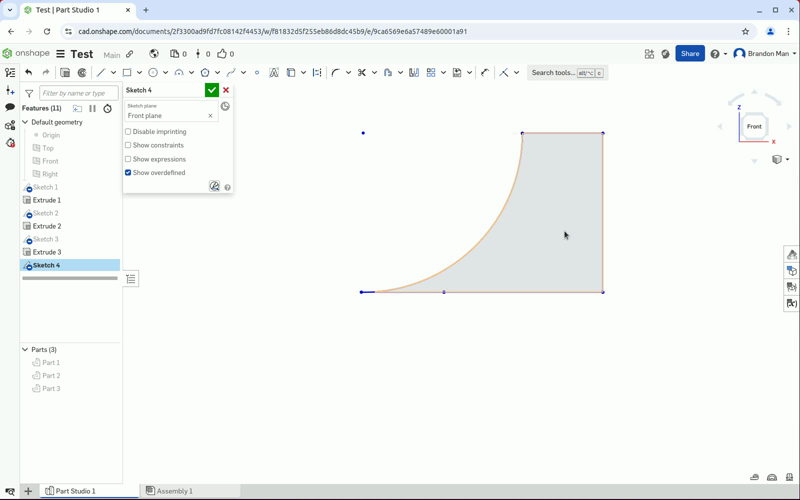
scroll(6)
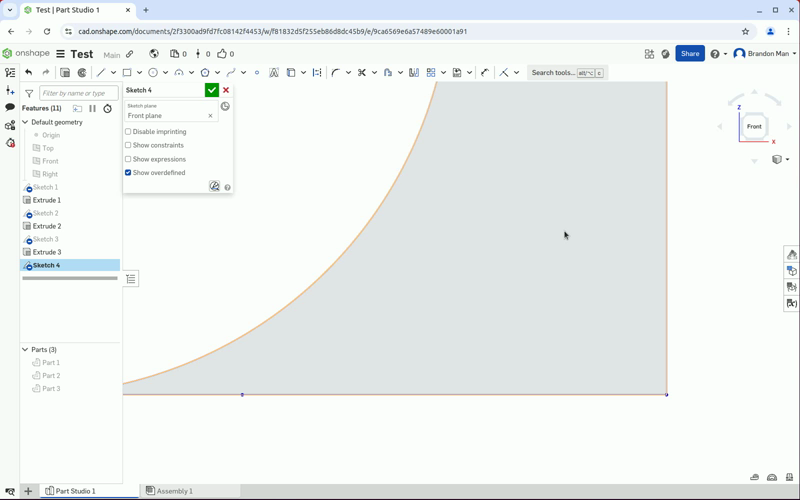
click(564, 230)
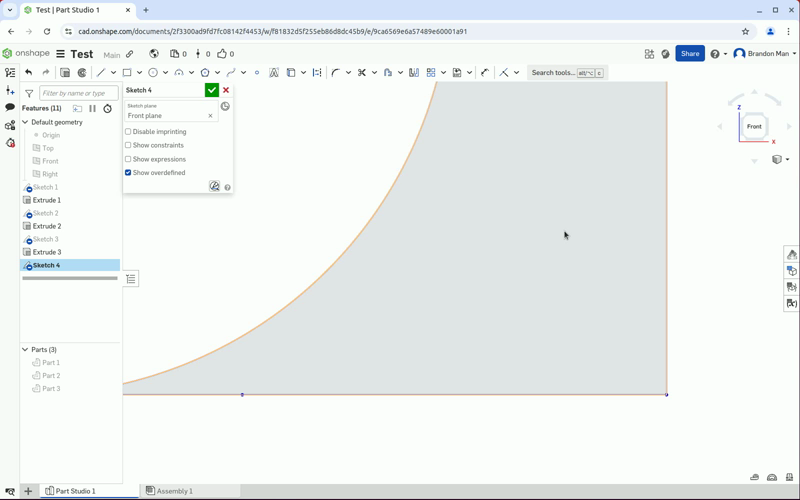
scroll(-6)
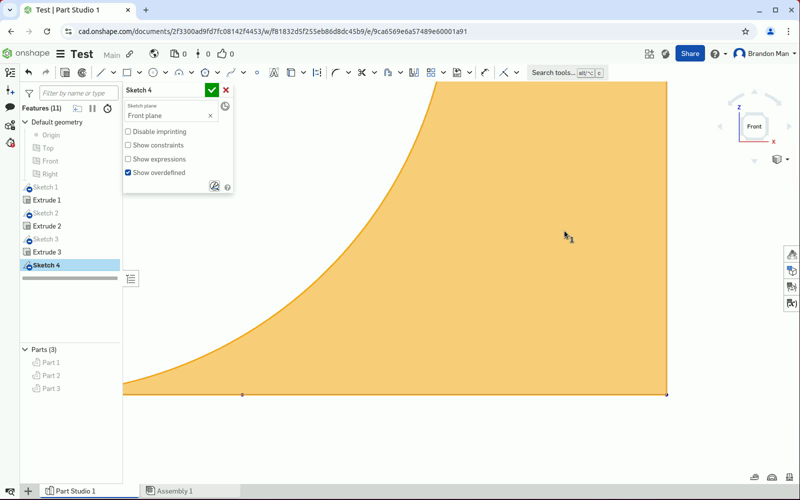
scroll(-6)
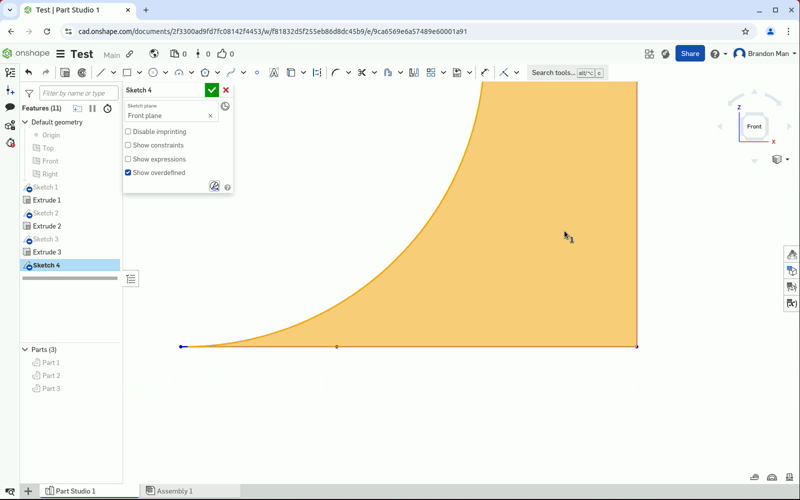
scroll(-6)
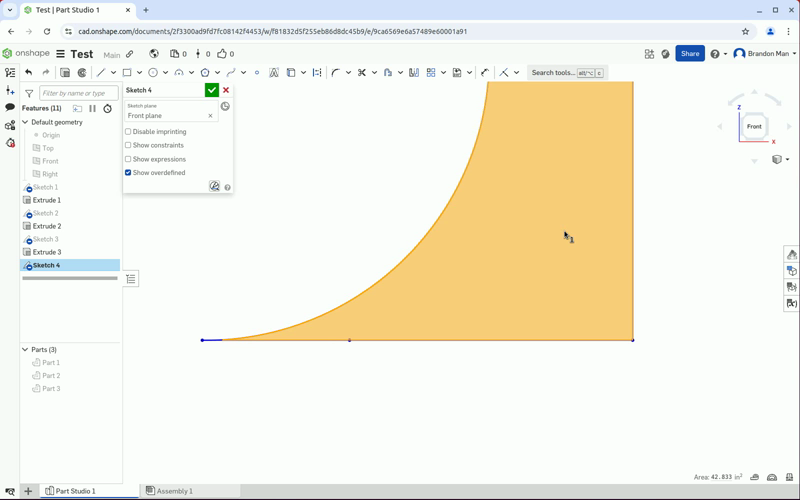
scroll(-6)
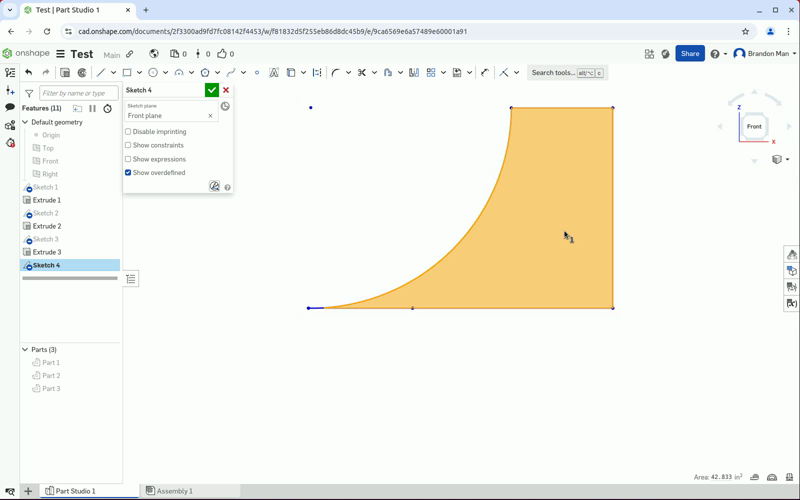
scroll(-6)
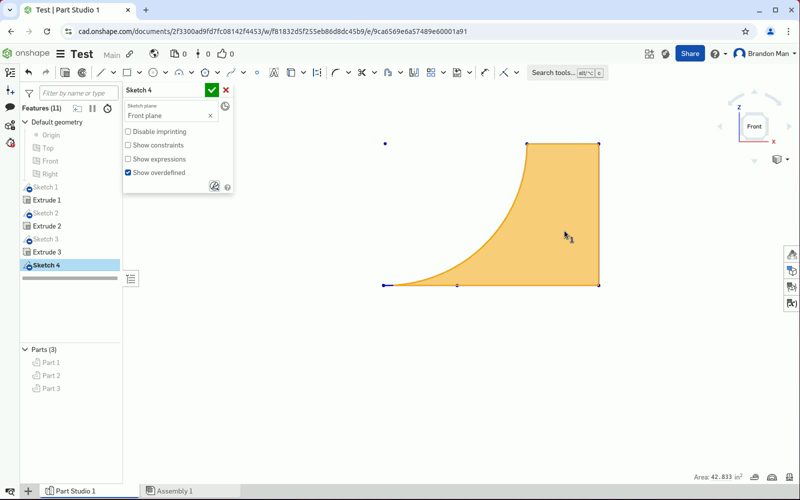
scroll(-6)
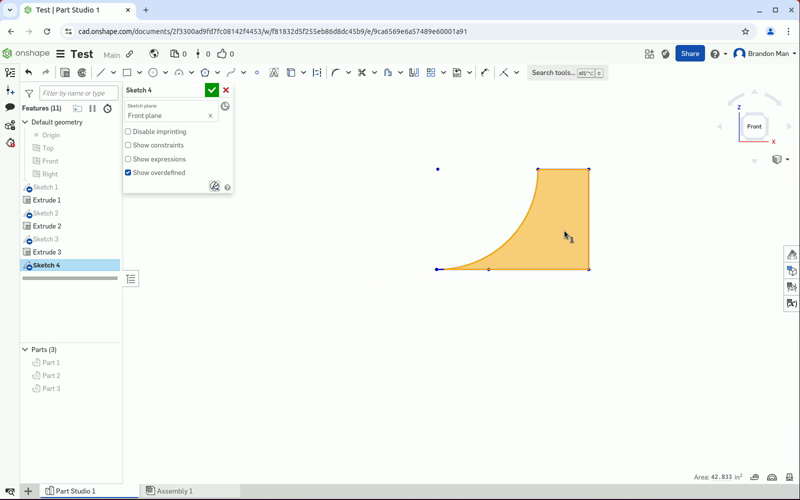
scroll(-6)
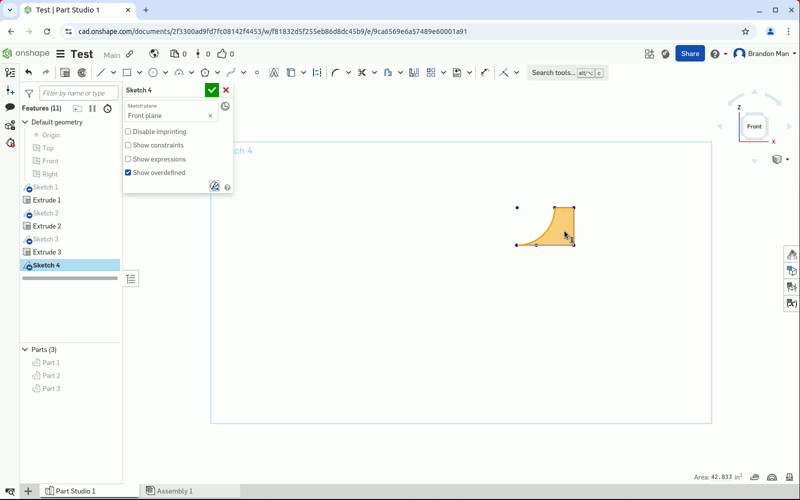
mouse_move(73, 352)
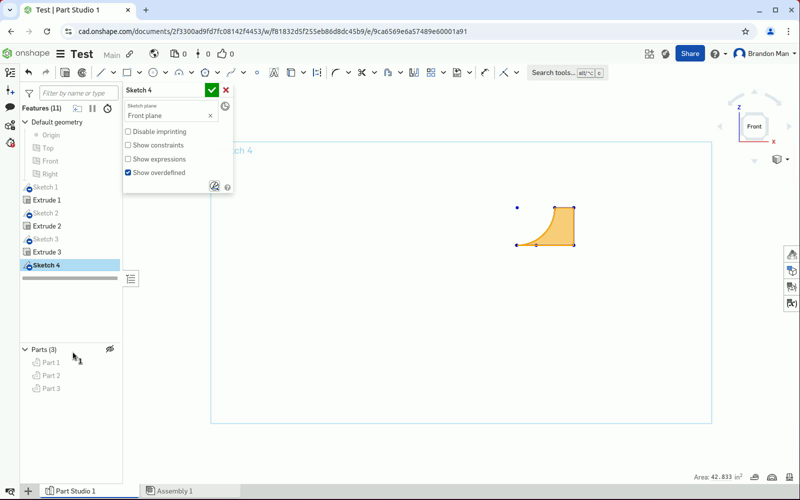
key(shift+y)
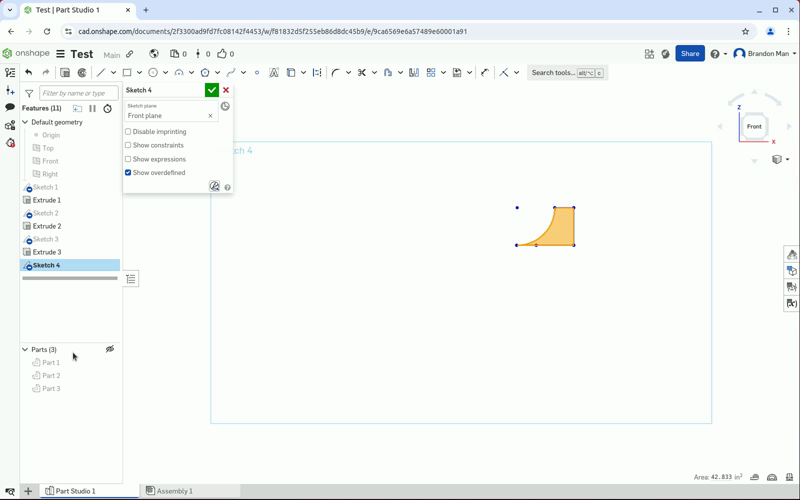
key(shift+e)
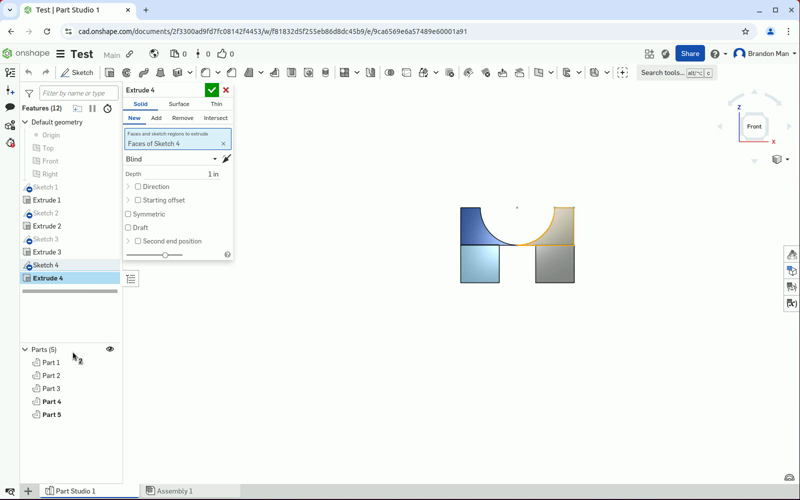
mouse_move(143, 106)
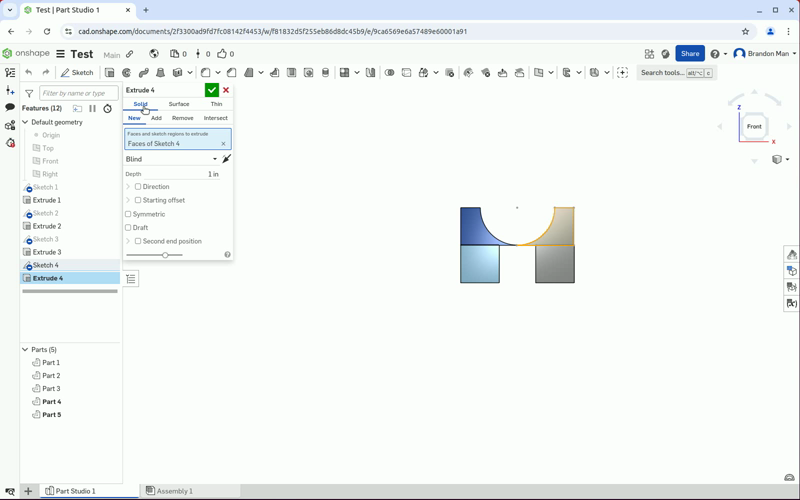
click(143, 106)
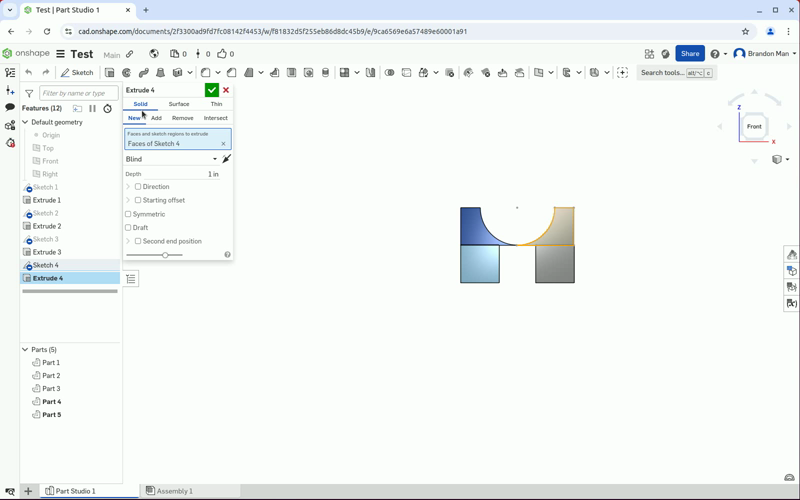
mouse_move(137, 120)
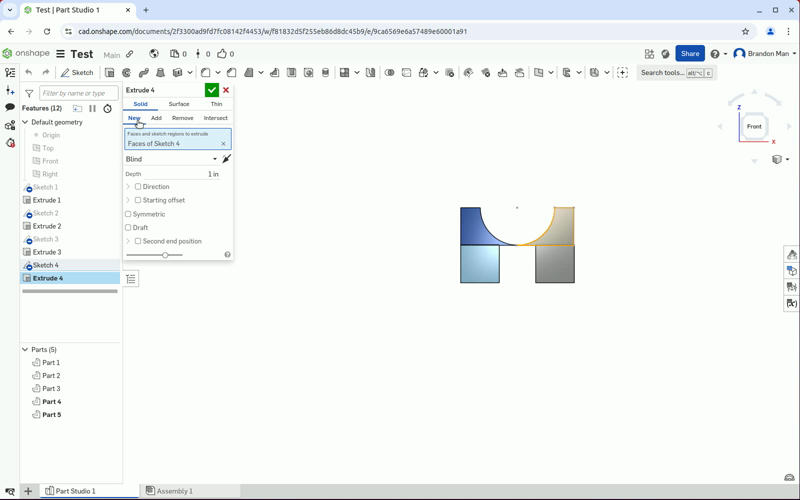
click(137, 120)
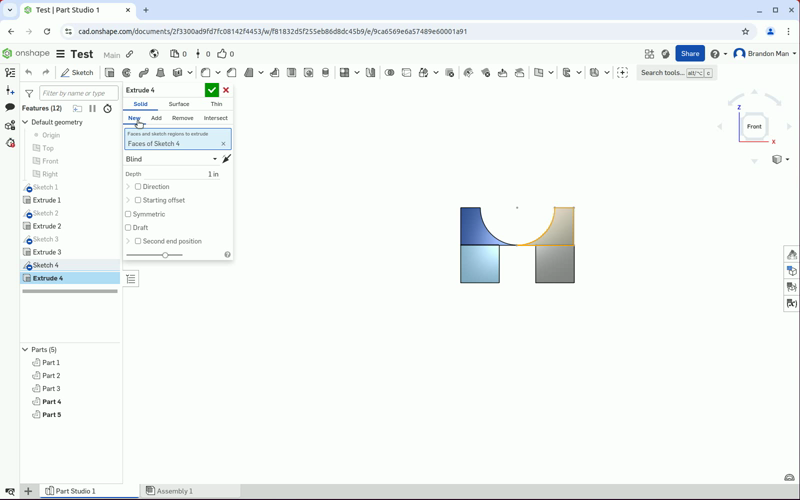
key(tab, 4)
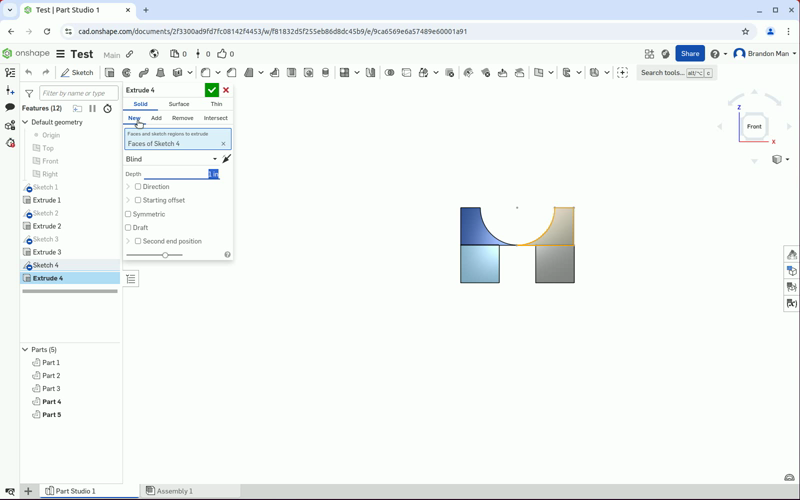
text(-7.703)
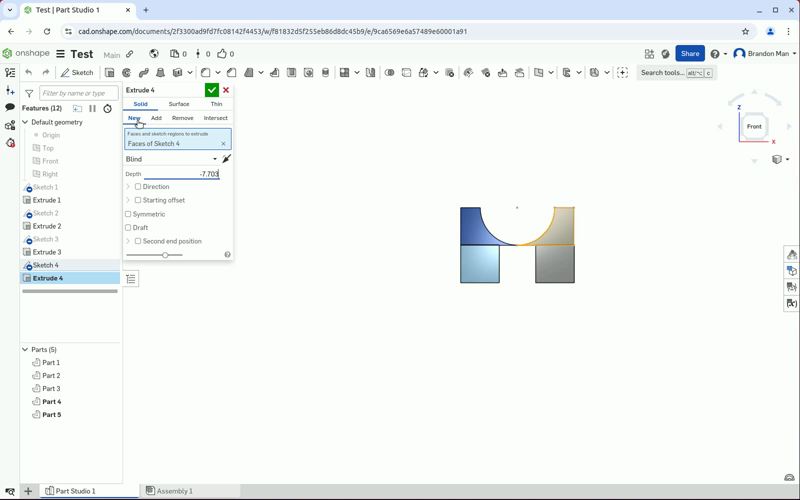
key(enter)
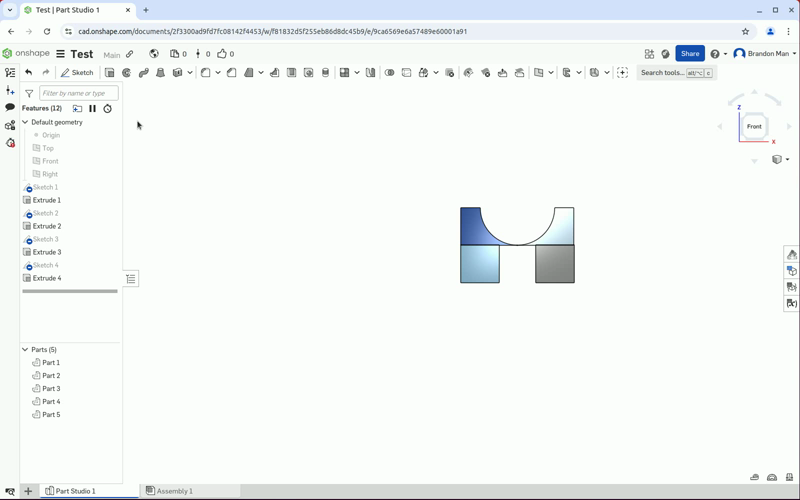
key(shift+h)
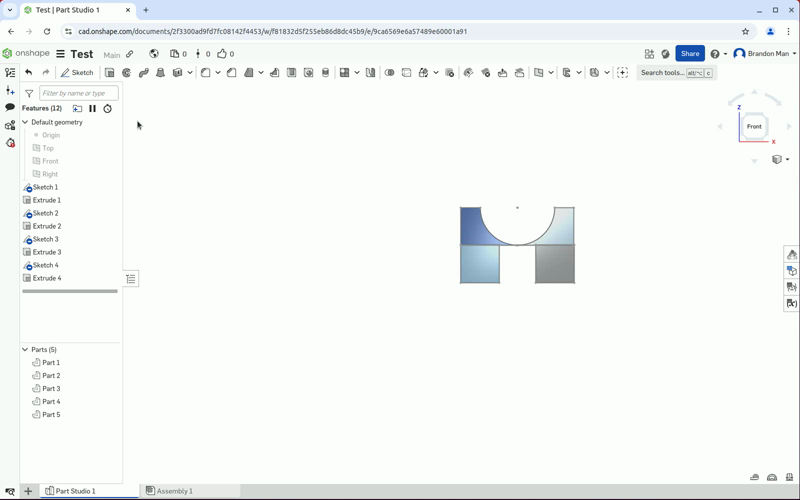
key(shift+h)
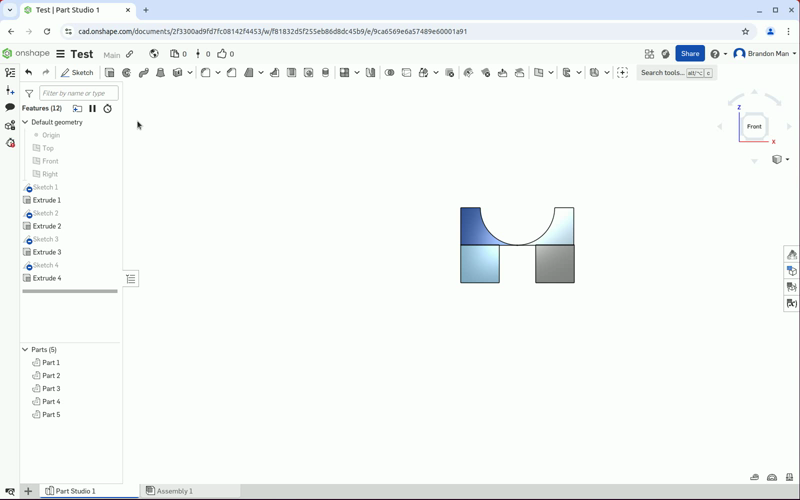
mouse_move(73, 189)
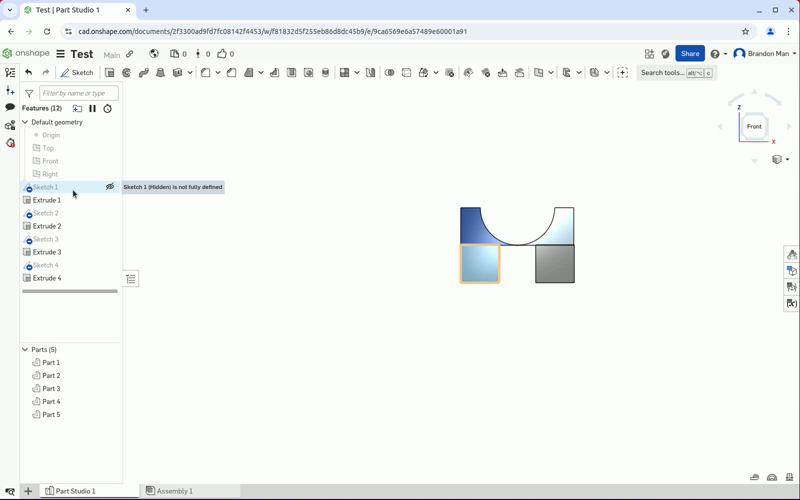
click(73, 189)
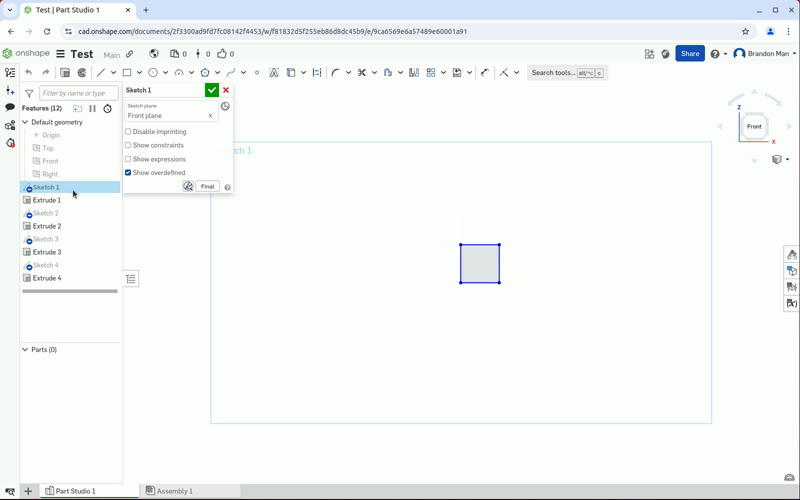
mouse_move(229, 92)
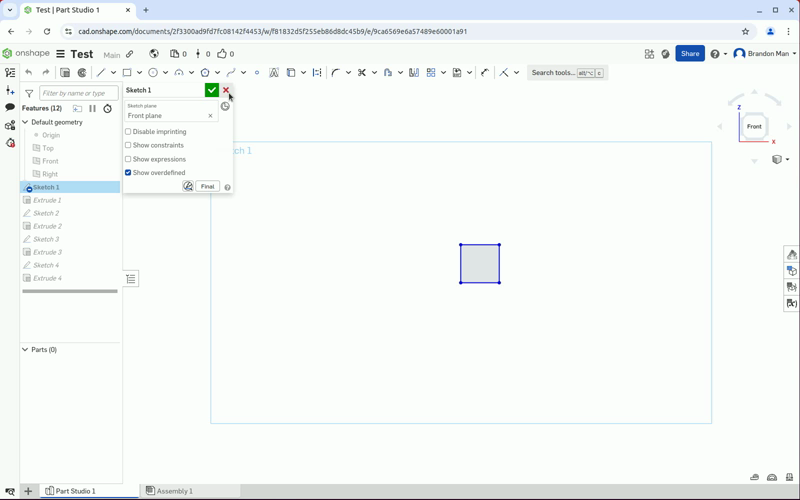
click(229, 92)
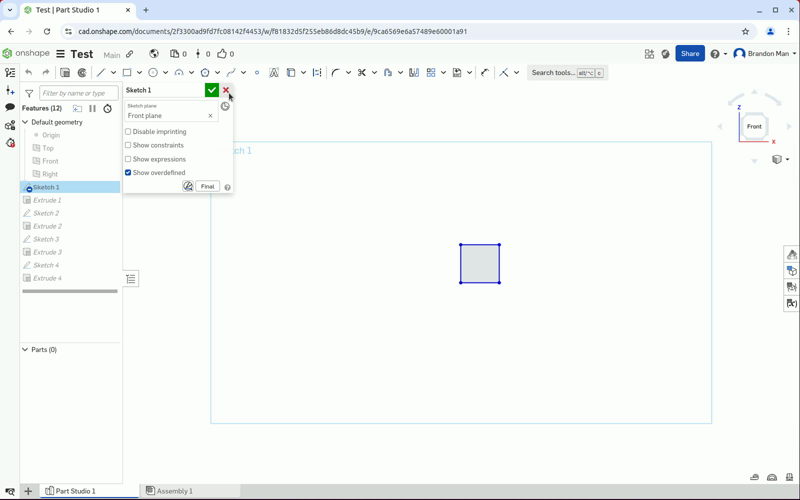
key(shift+s)
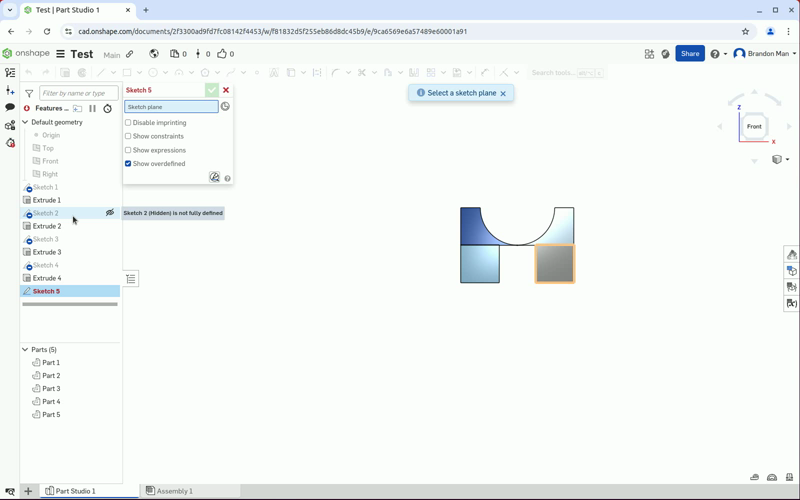
scroll(3)
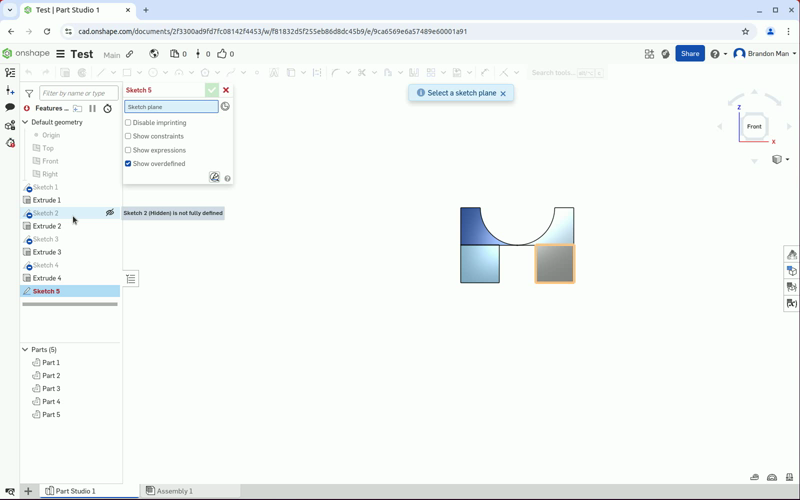
mouse_move(73, 163)
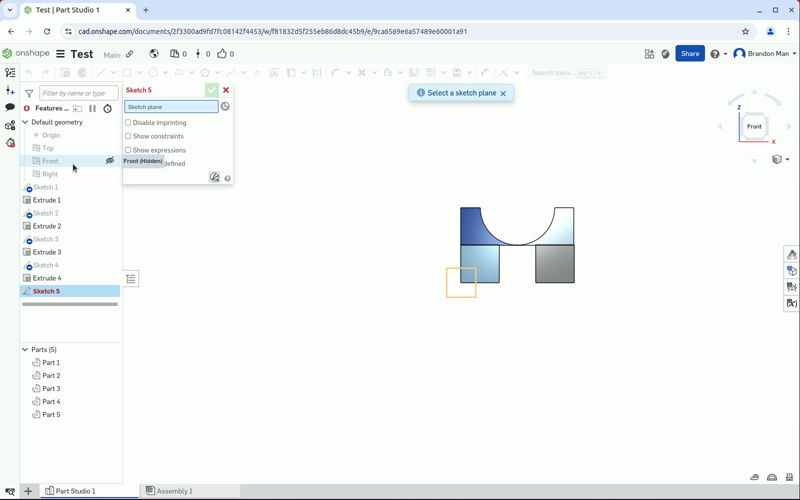
click(73, 163)
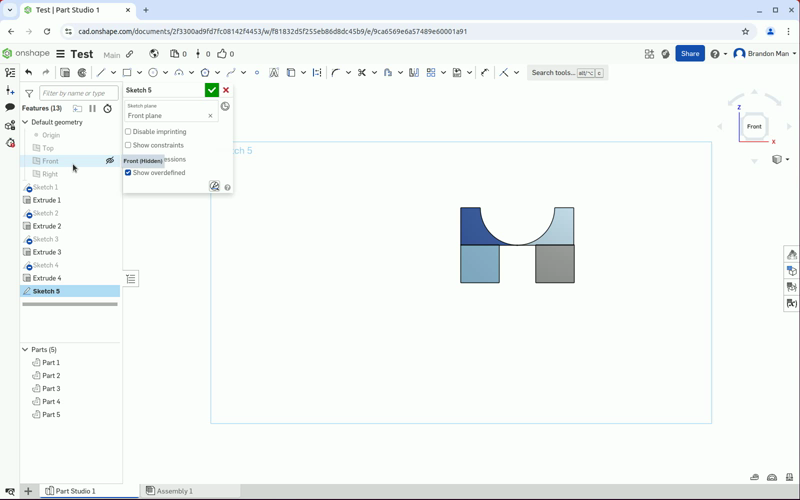
mouse_move(73, 352)
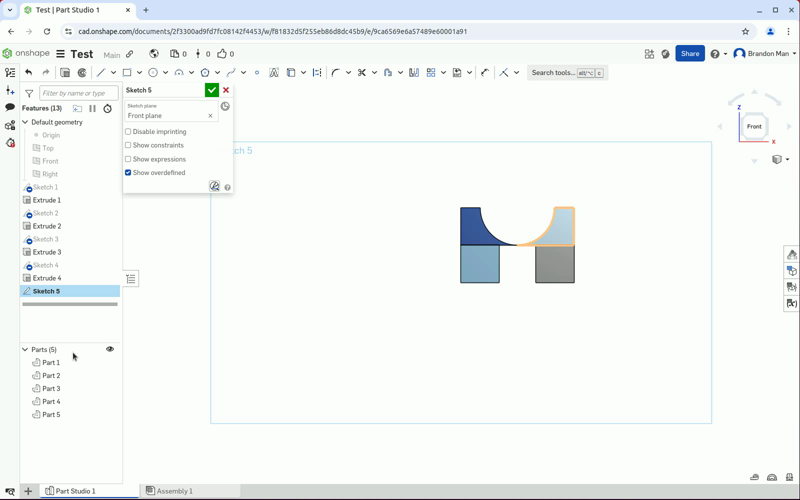
key(y)
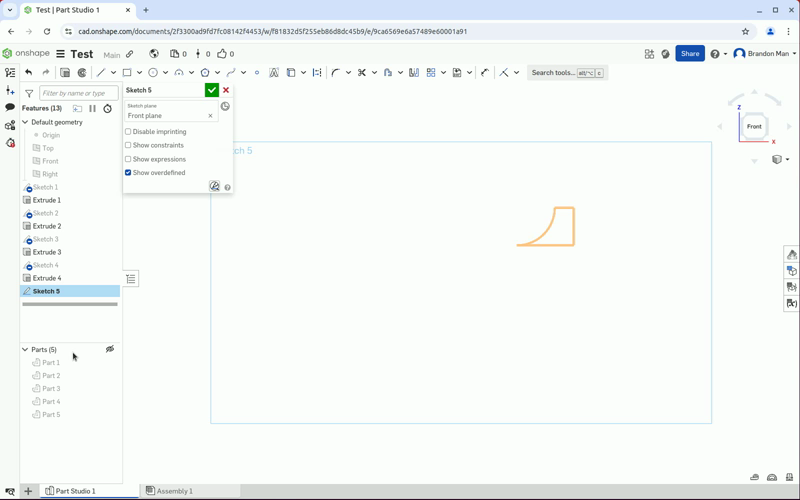
key(l)
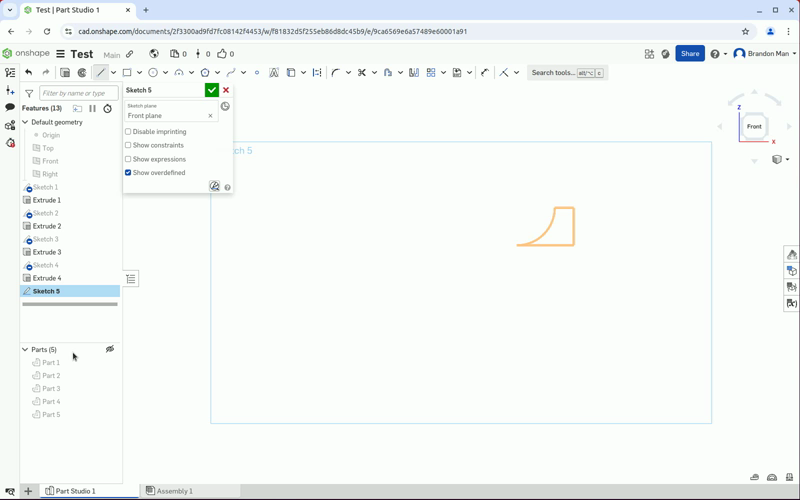
key_down(shift)
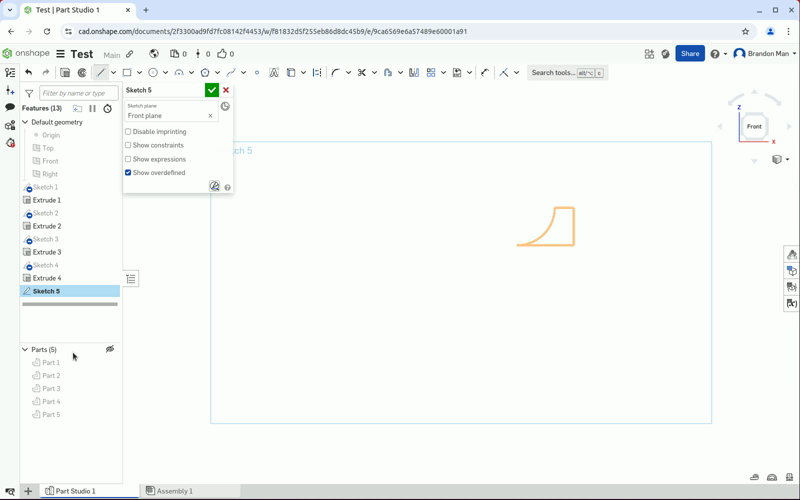
mouse_move(498, 282)
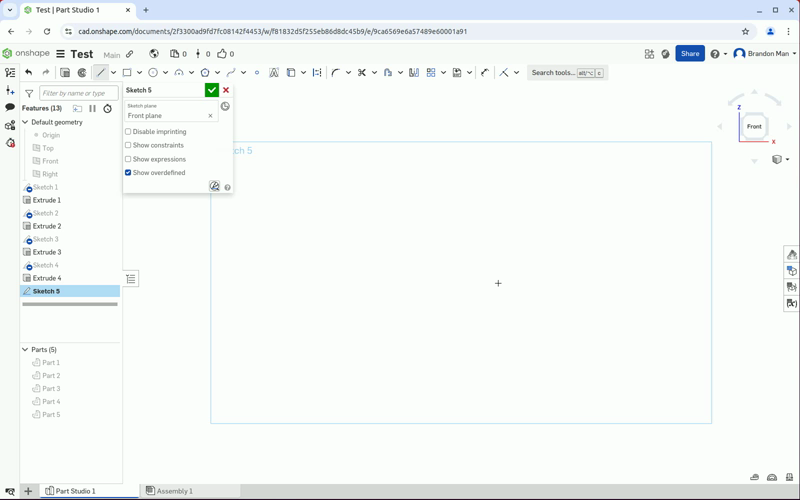
click(498, 282)
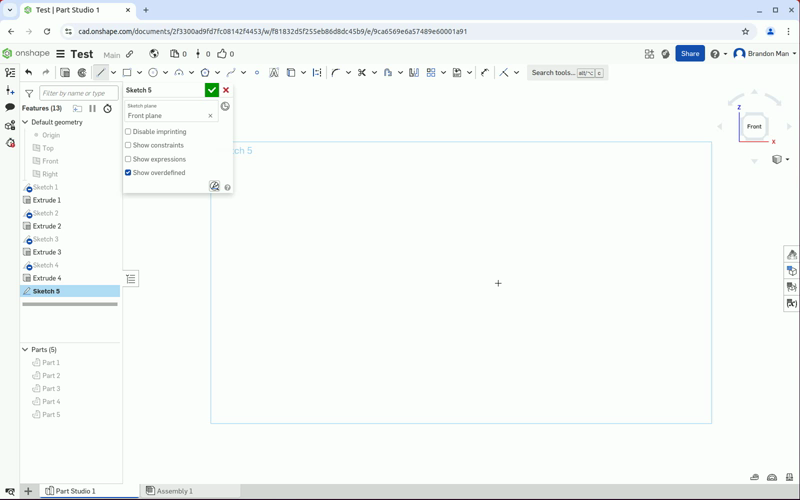
key_up(shift)
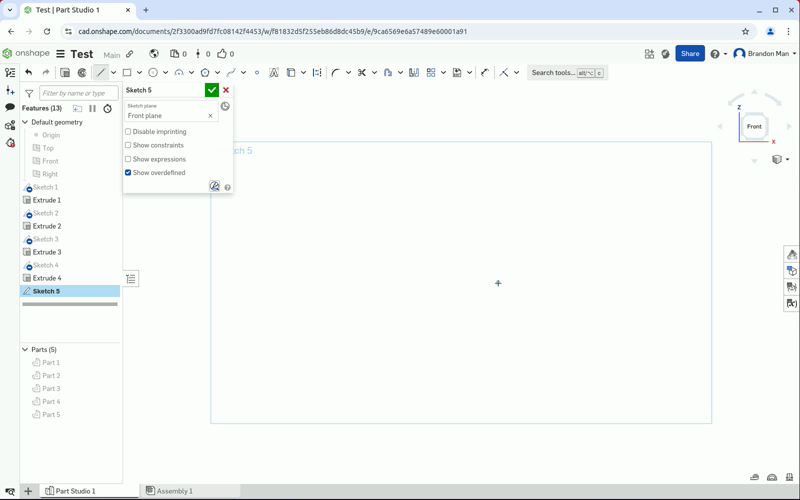
key_down(shift)
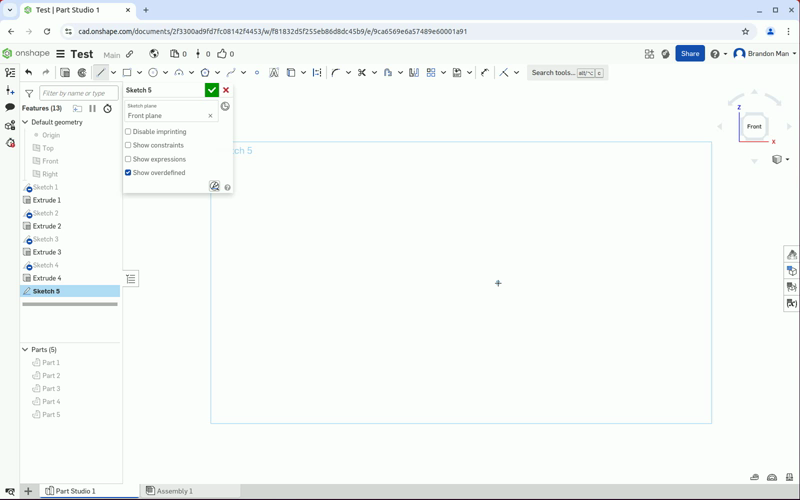
mouse_move(528, 282)
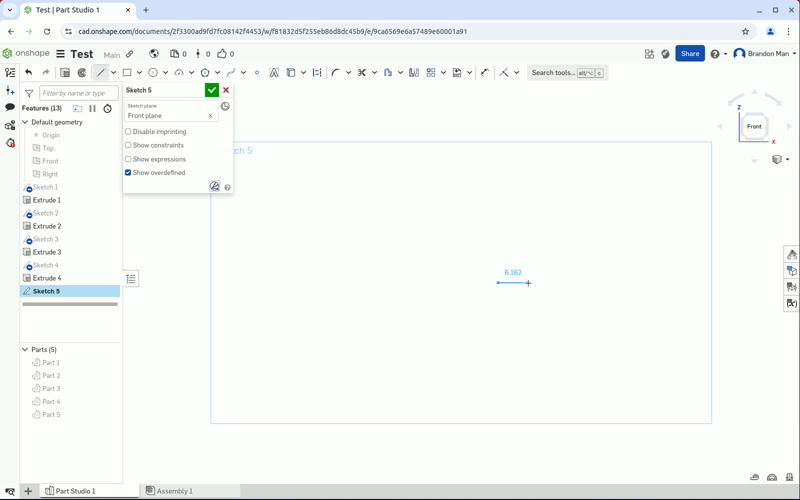
mouse_move(536, 282)
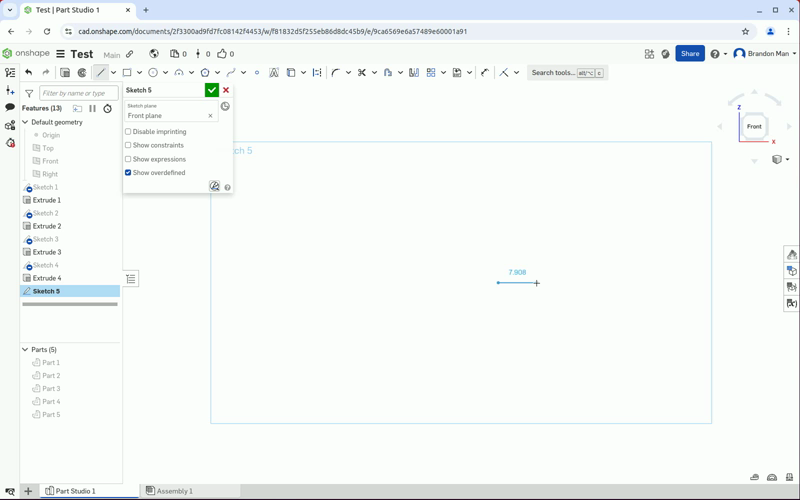
click(536, 282)
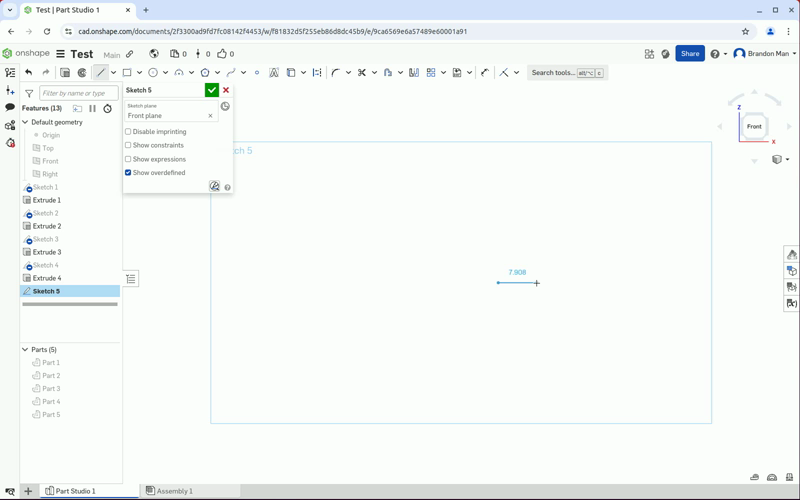
key_up(shift)
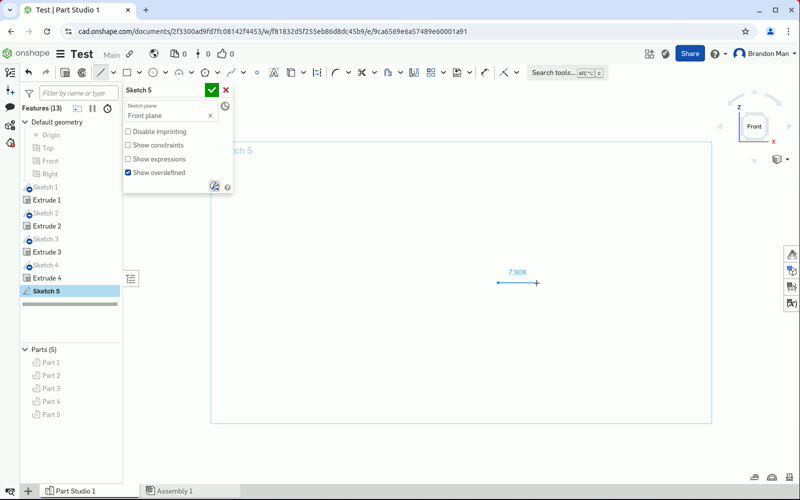
key_down(shift)
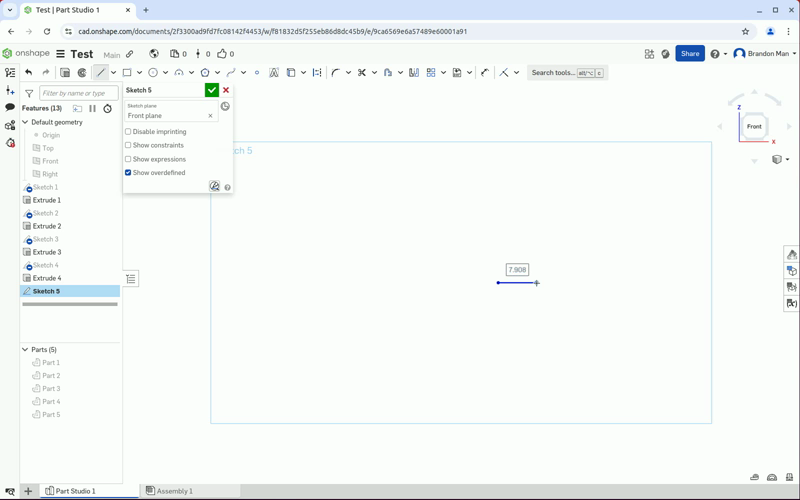
mouse_move(566, 282)
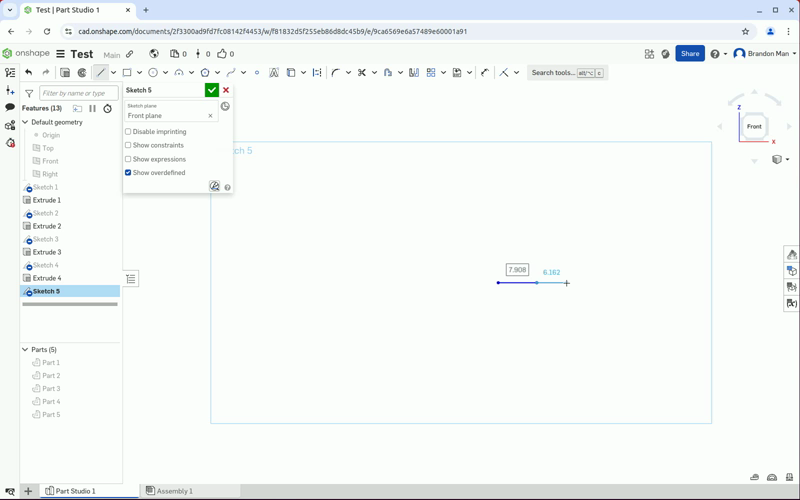
mouse_move(536, 244)
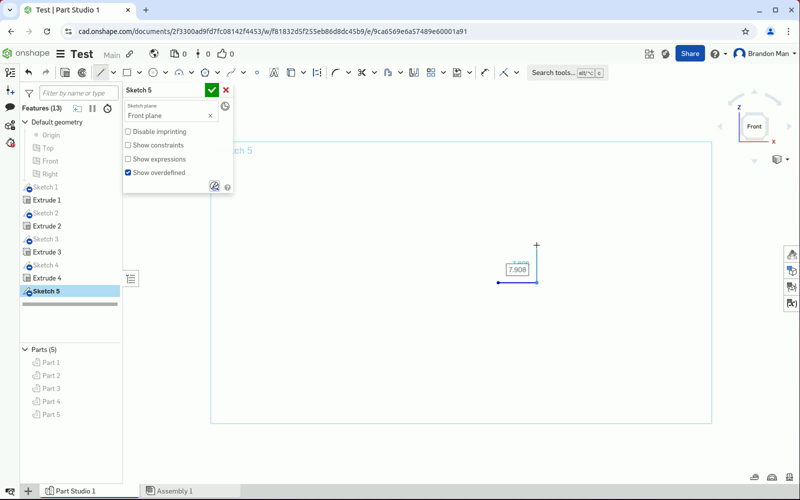
click(536, 244)
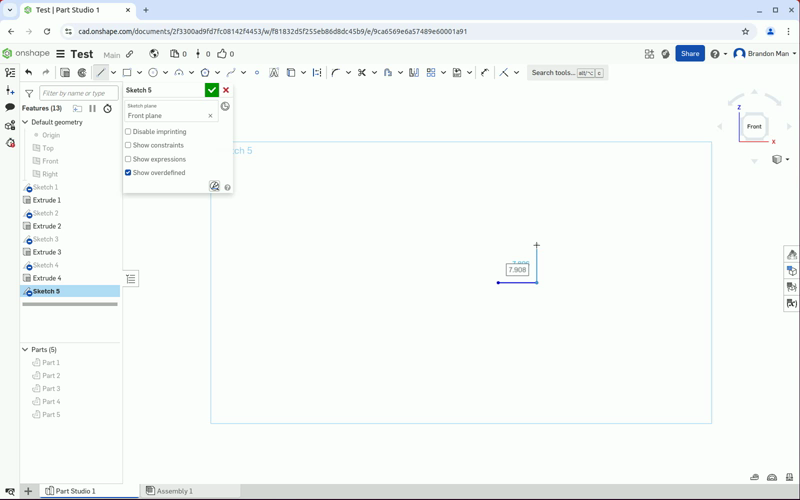
key_up(shift)
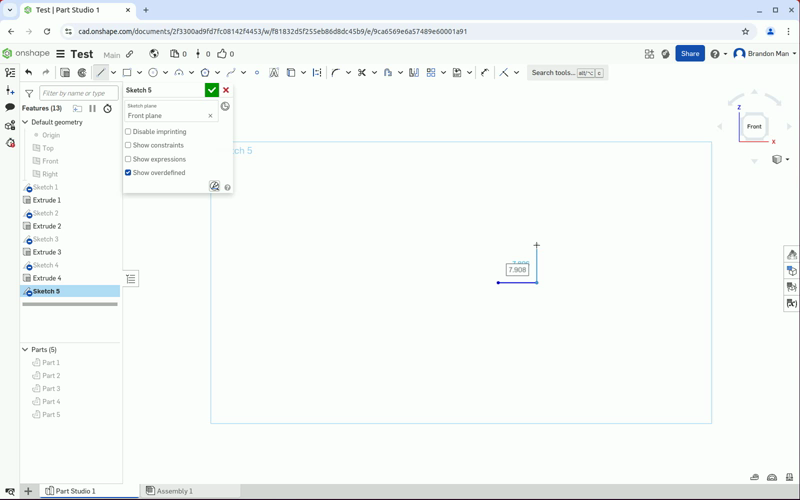
key_down(shift)
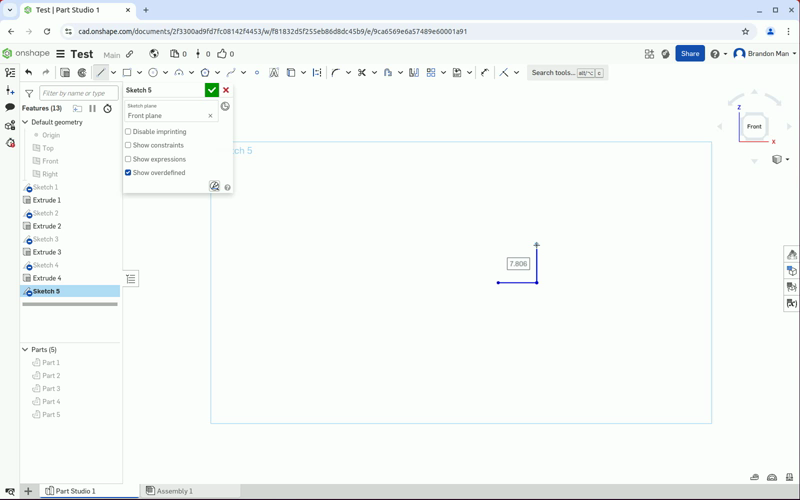
mouse_move(566, 244)
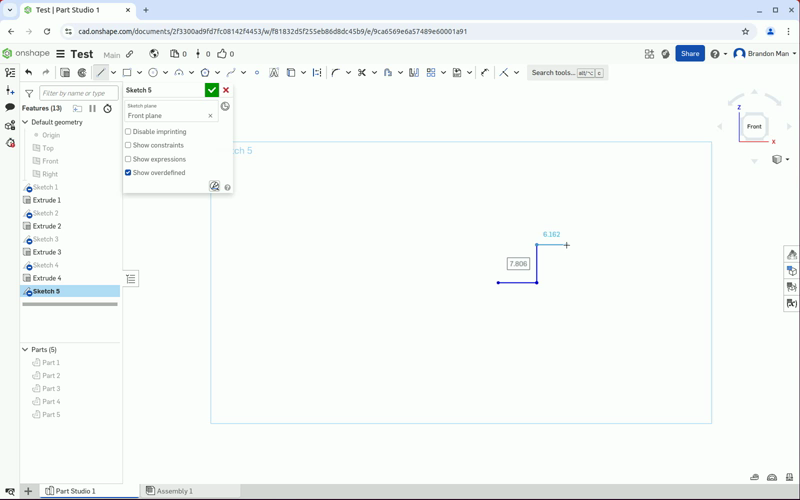
mouse_move(517, 244)
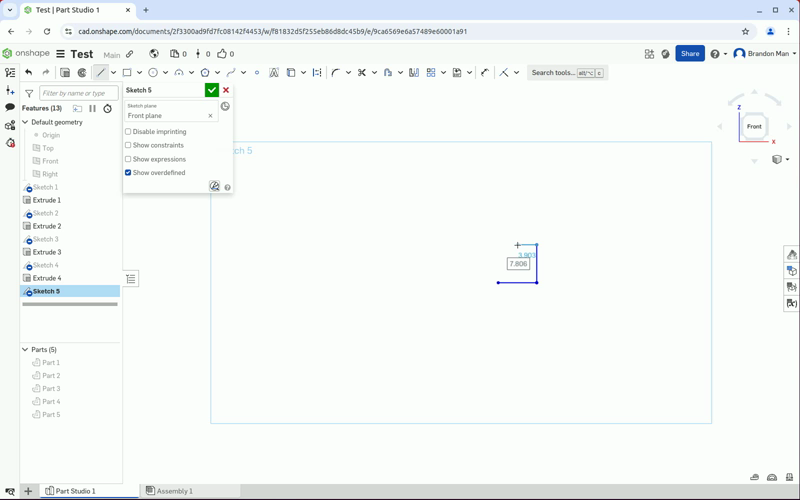
click(517, 244)
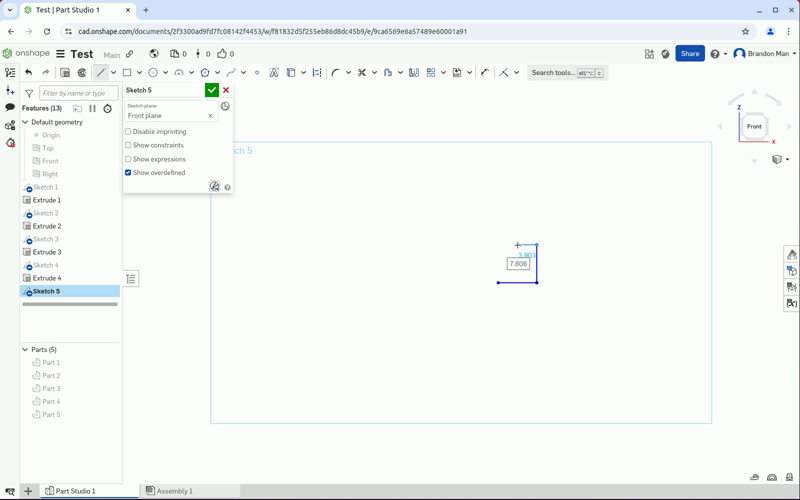
key_up(shift)
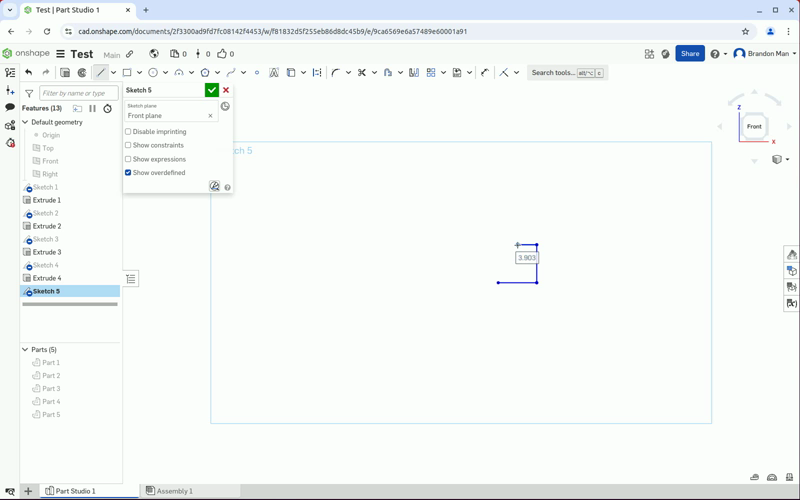
key_down(shift)
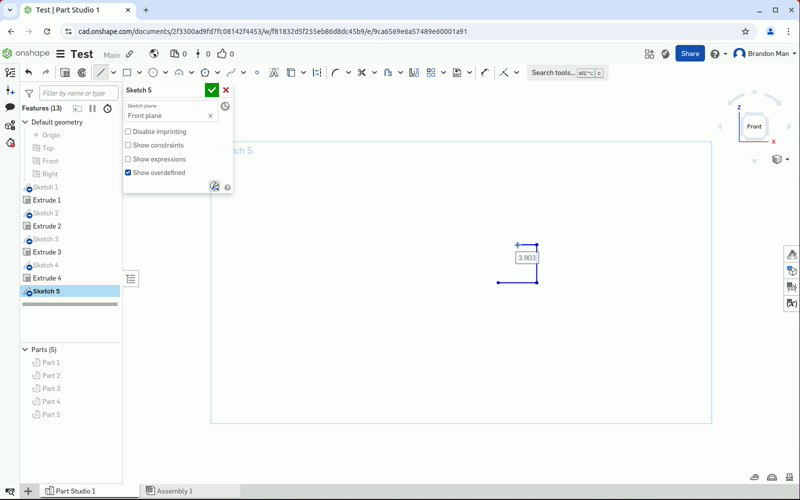
mouse_move(547, 244)
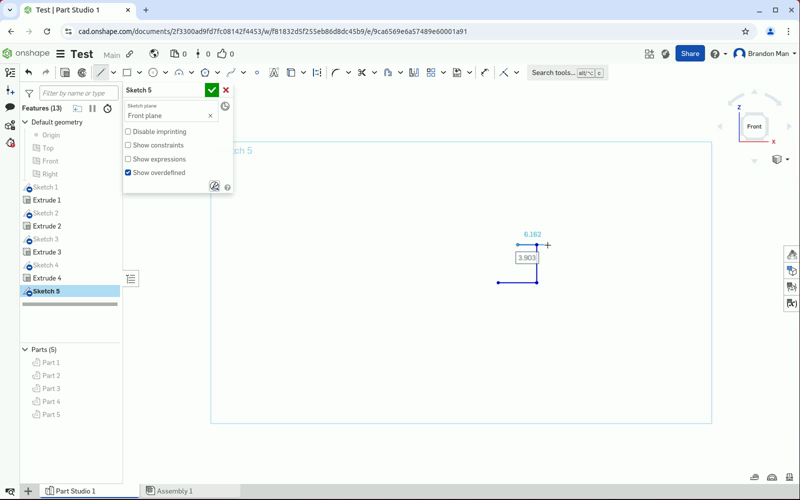
mouse_move(498, 244)
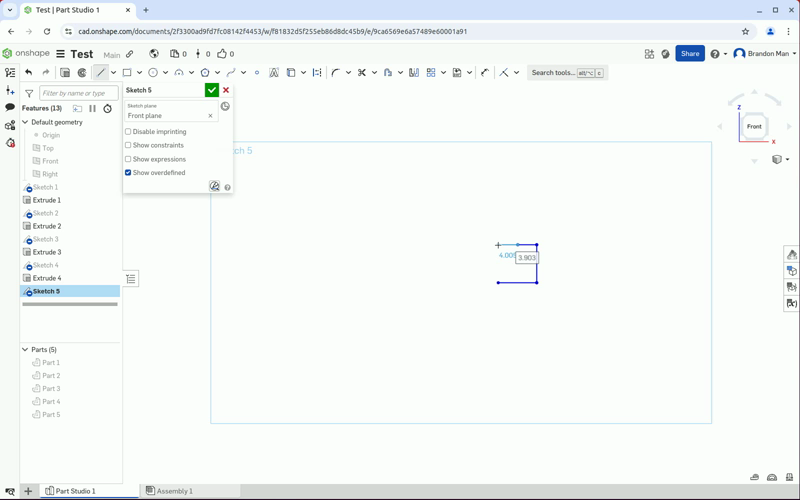
click(498, 244)
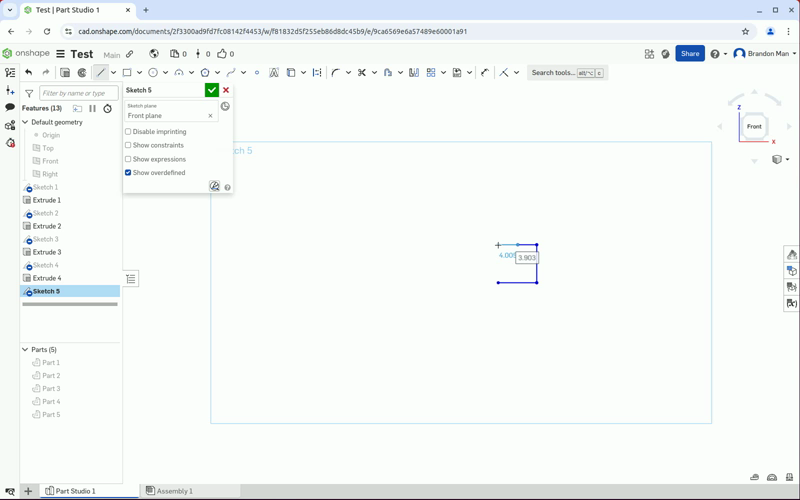
key_up(shift)
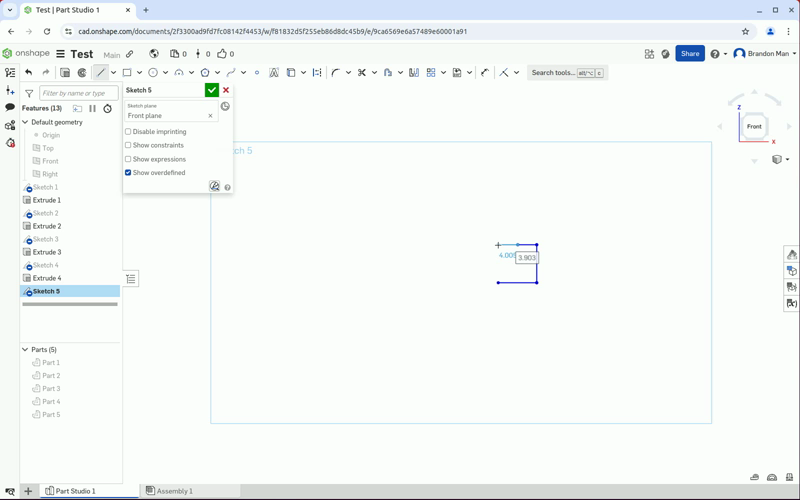
mouse_move(528, 244)
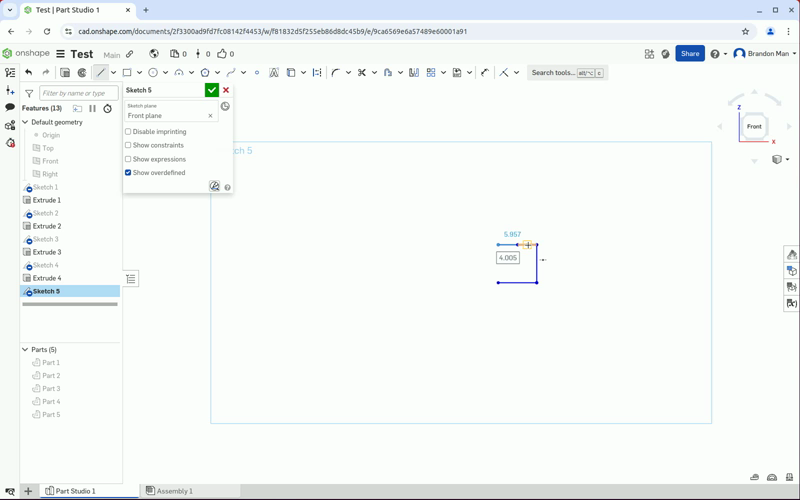
key_down(shift)
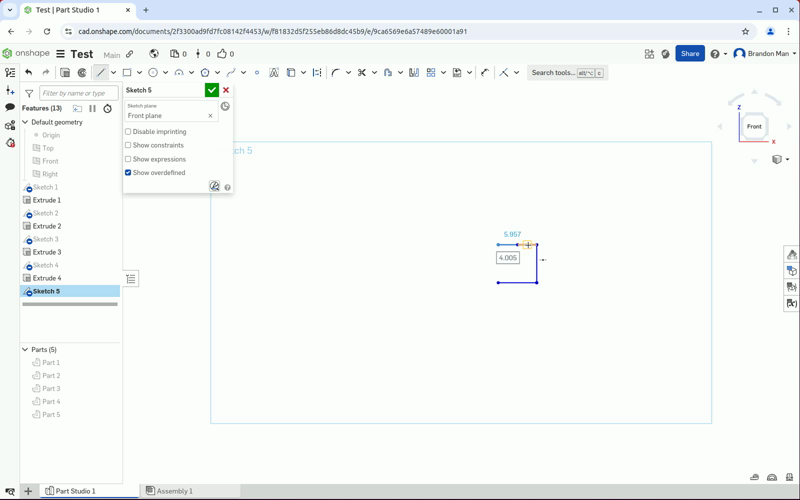
mouse_move(498, 282)
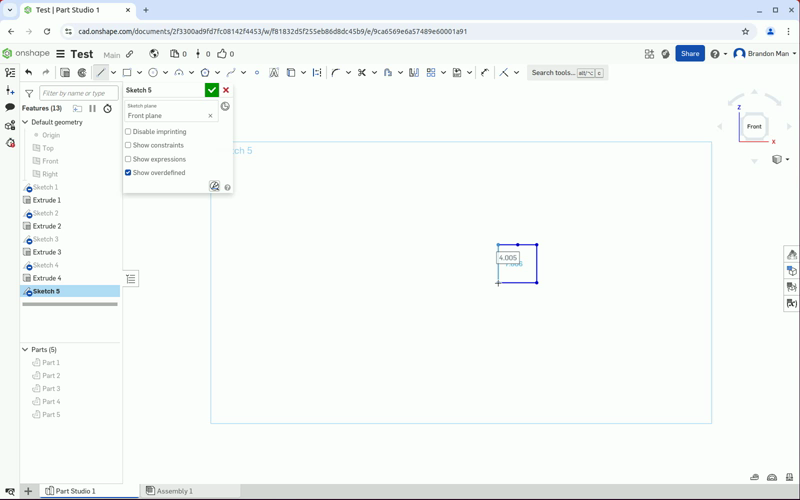
key_up(shift)
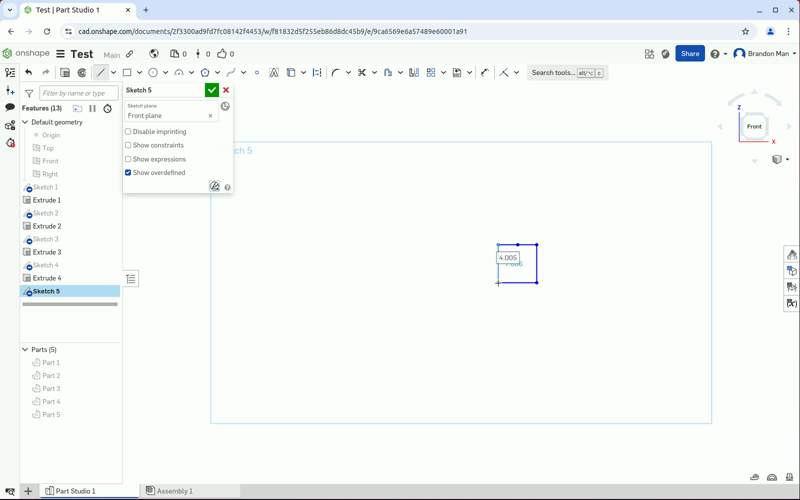
click(498, 282)
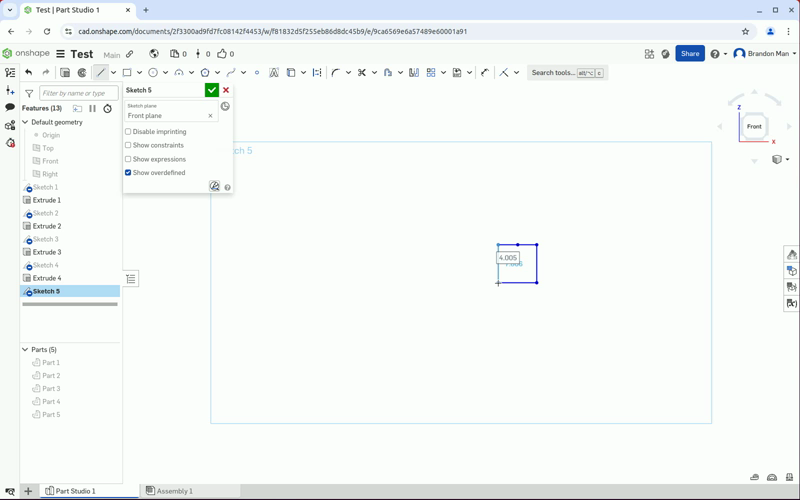
key(esc)
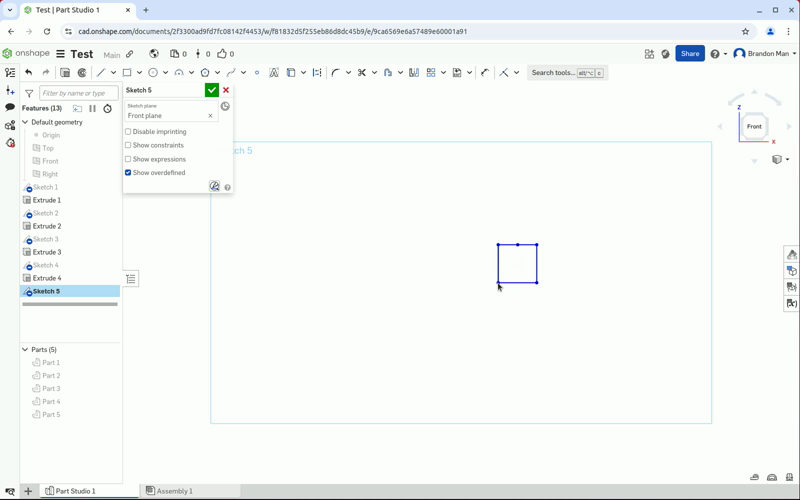
mouse_move(503, 252)
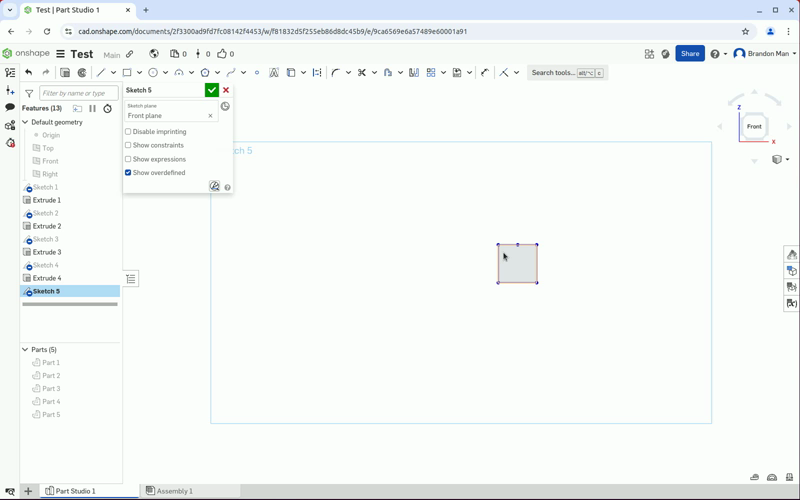
scroll(6)
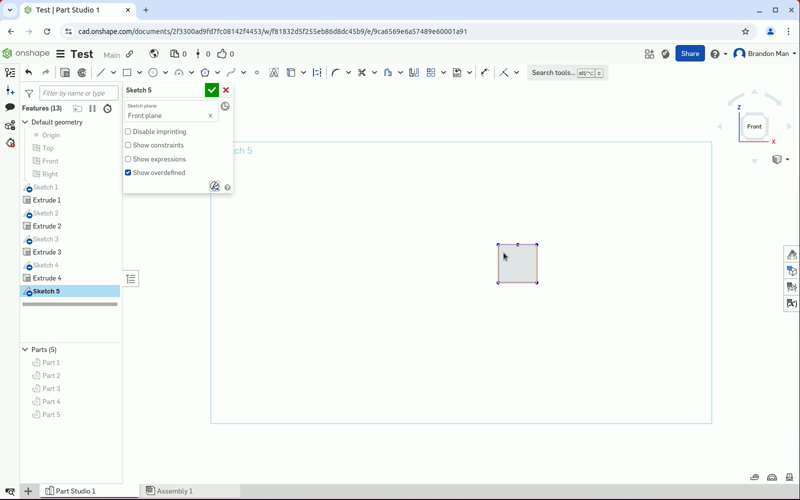
scroll(6)
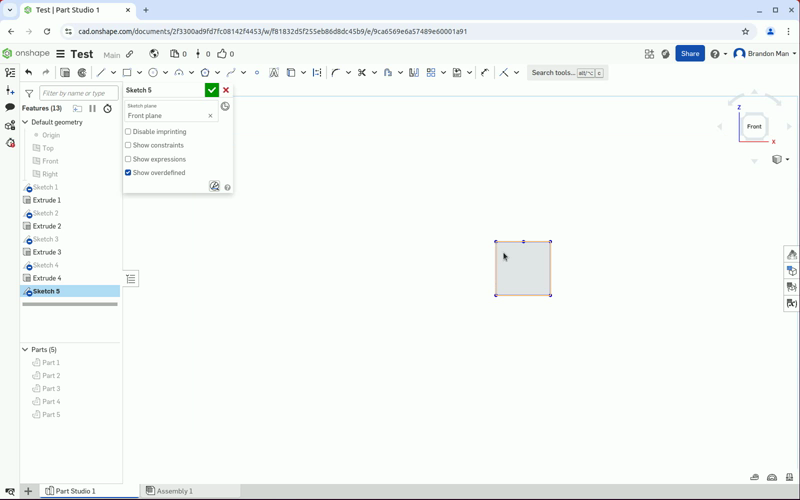
scroll(6)
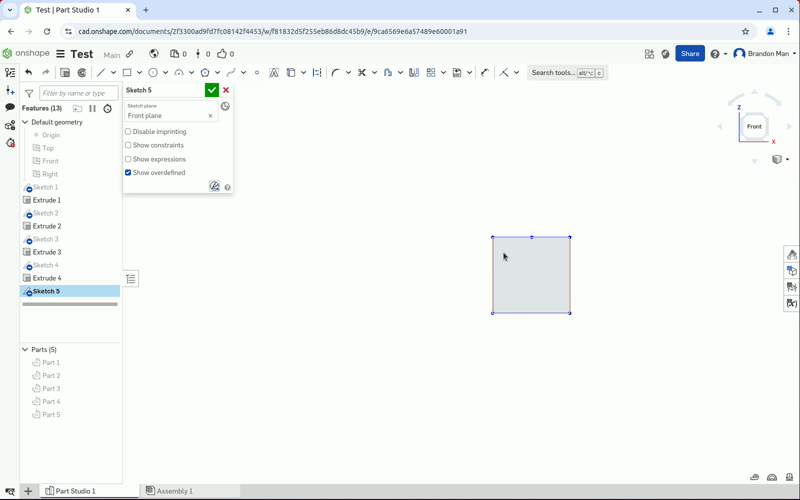
scroll(6)
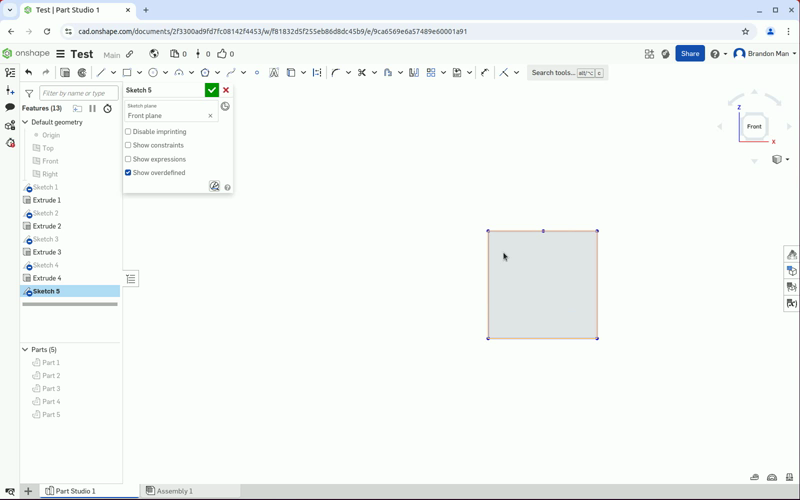
scroll(6)
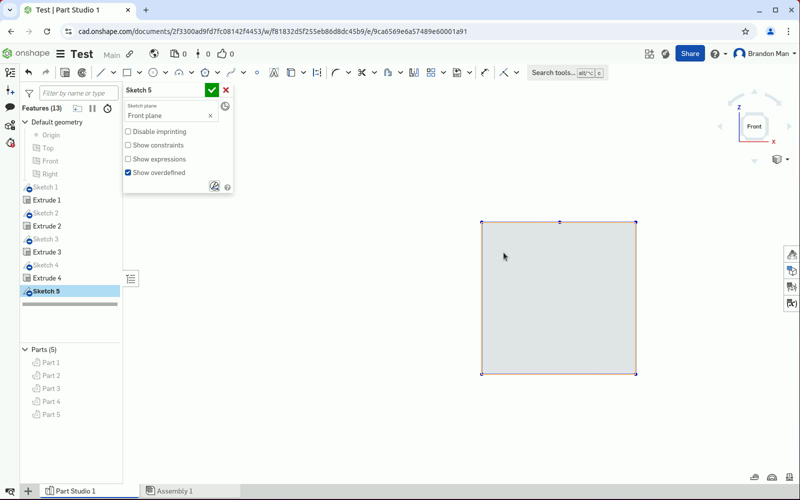
scroll(6)
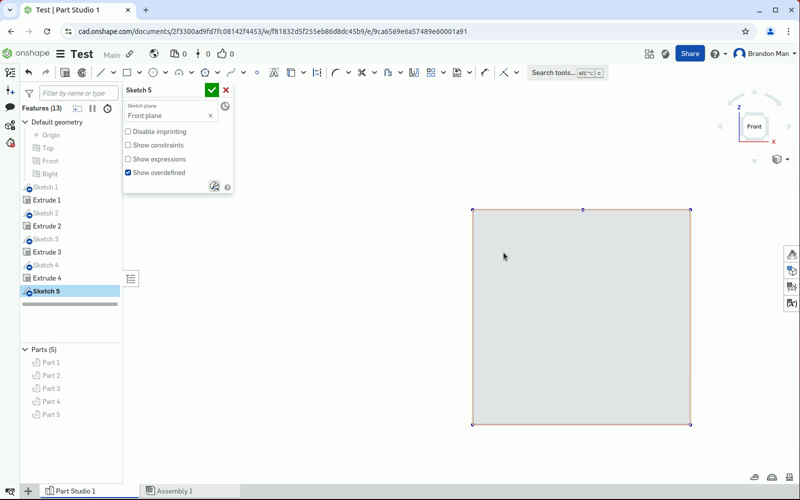
scroll(6)
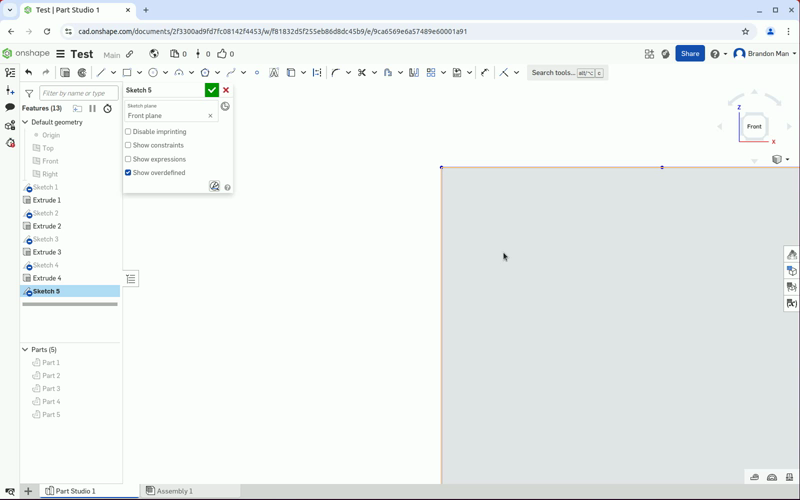
click(503, 252)
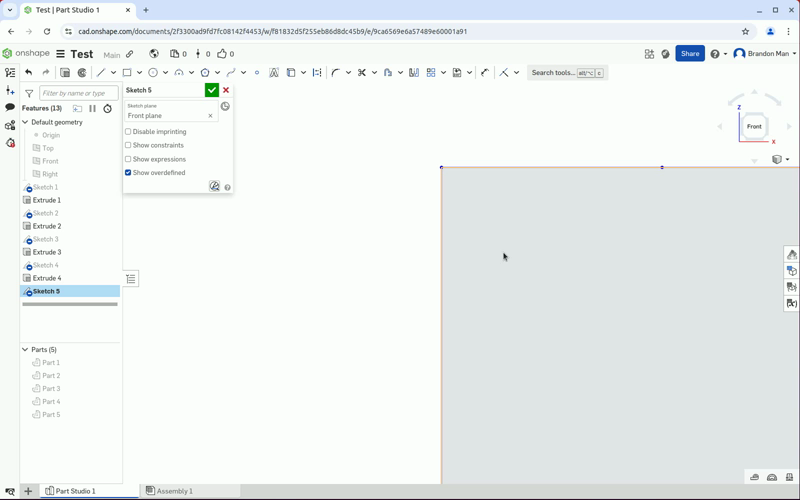
scroll(-6)
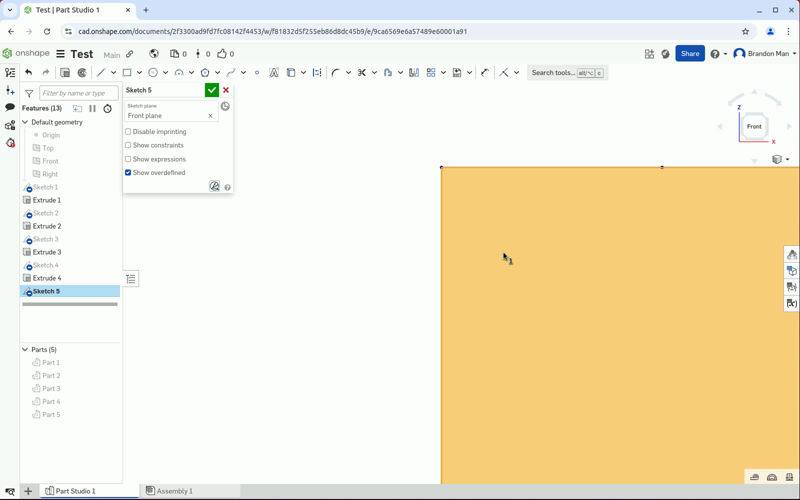
scroll(-6)
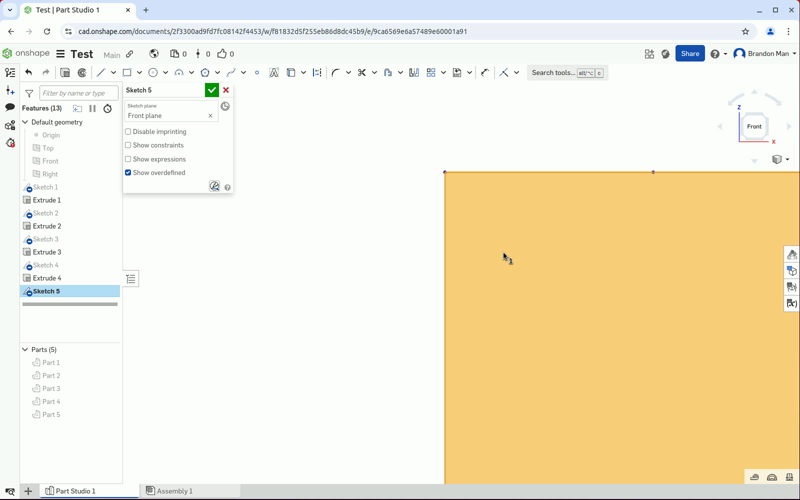
scroll(-6)
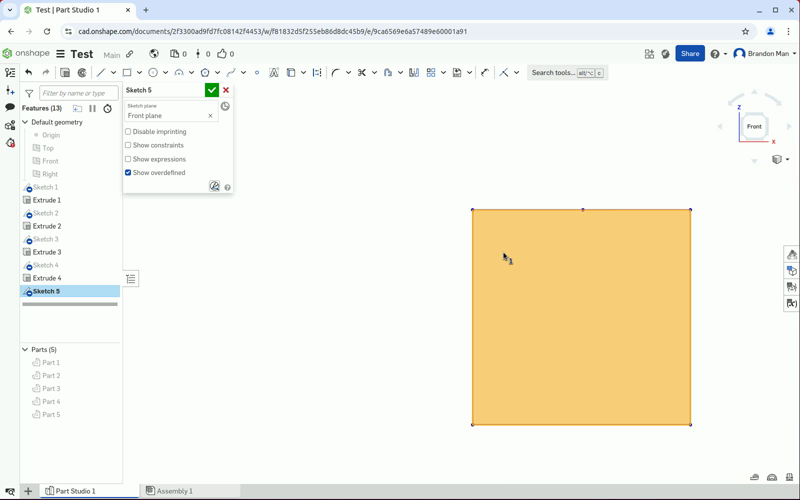
scroll(-6)
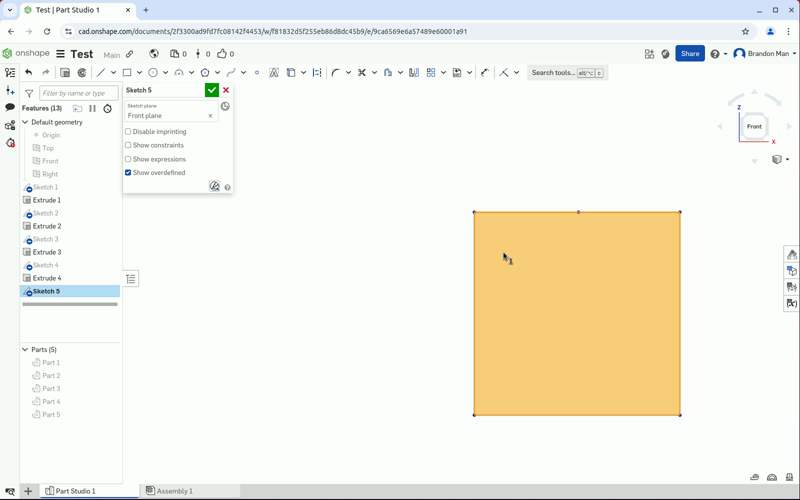
scroll(-6)
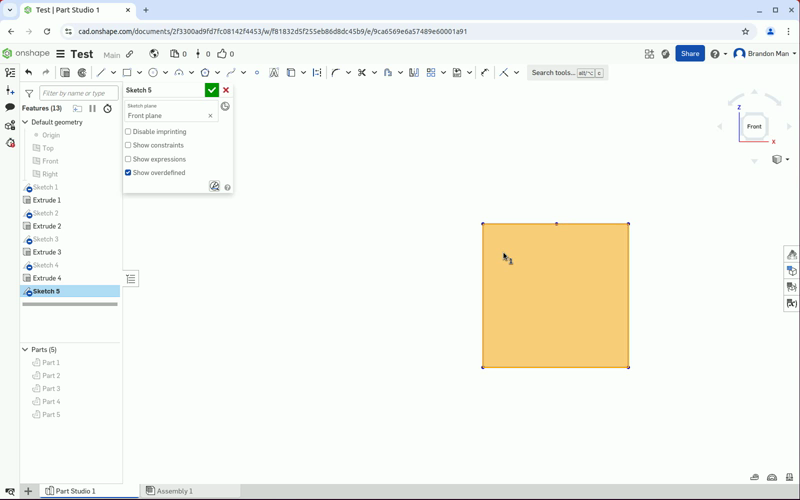
scroll(-6)
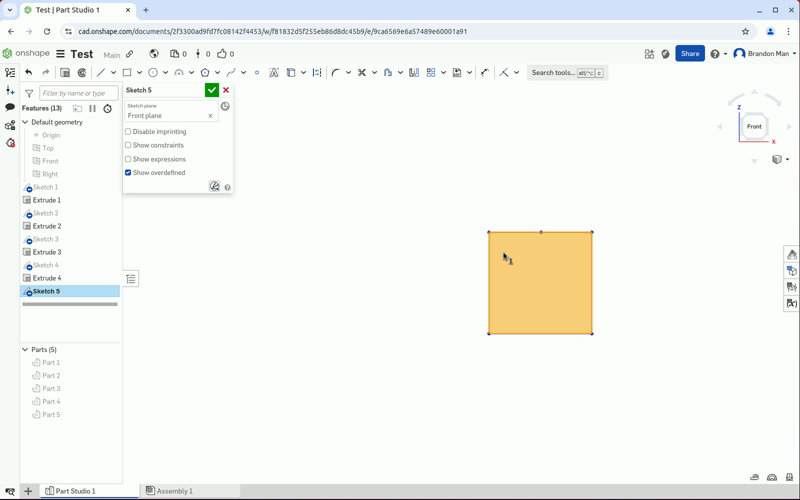
scroll(-6)
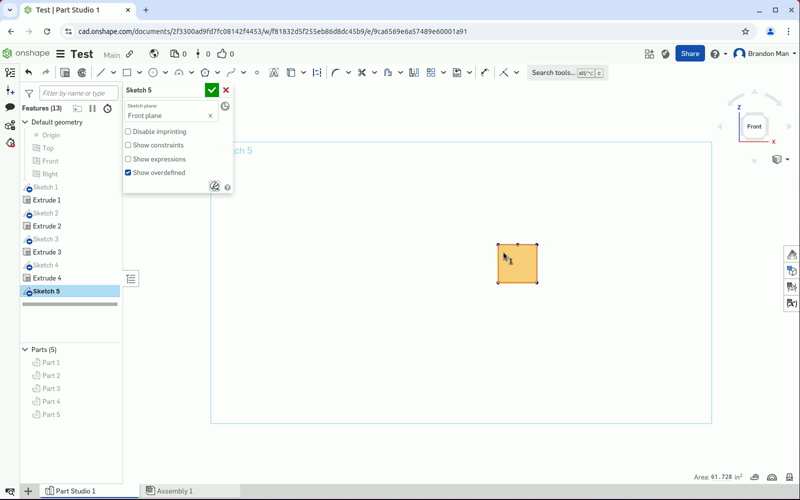
mouse_move(73, 352)
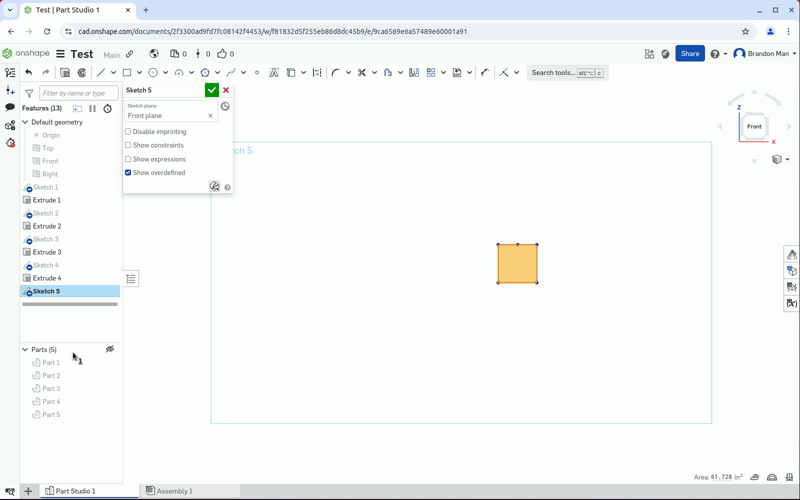
key(shift+y)
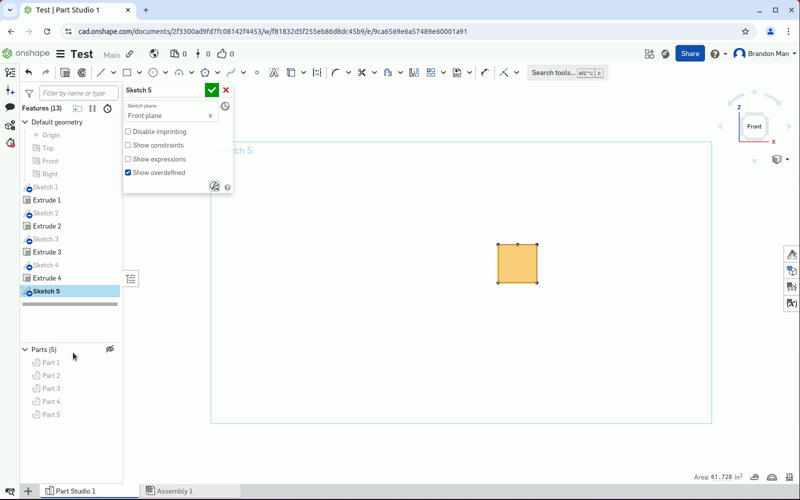
key(shift+e)
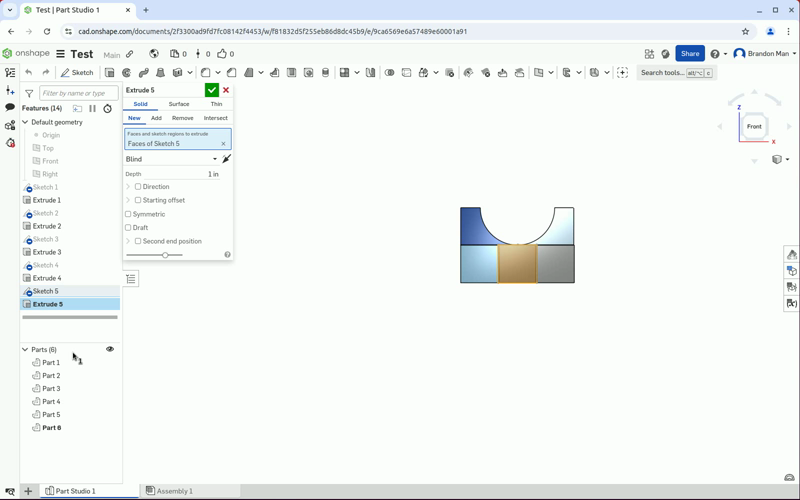
mouse_move(143, 106)
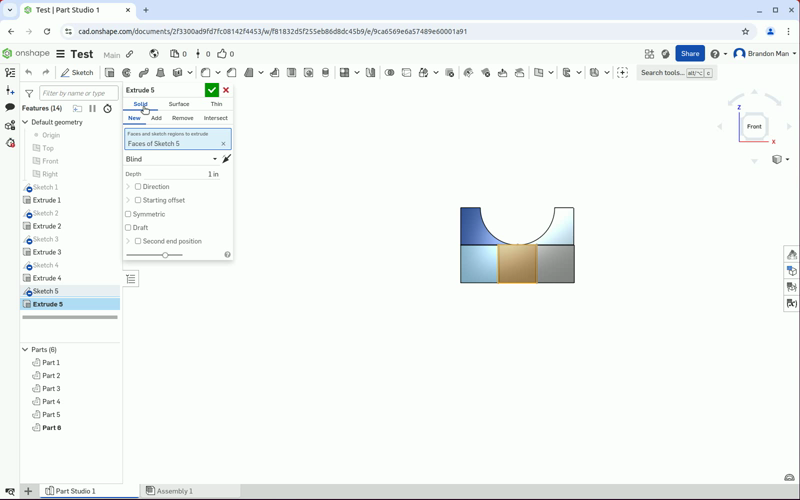
click(143, 106)
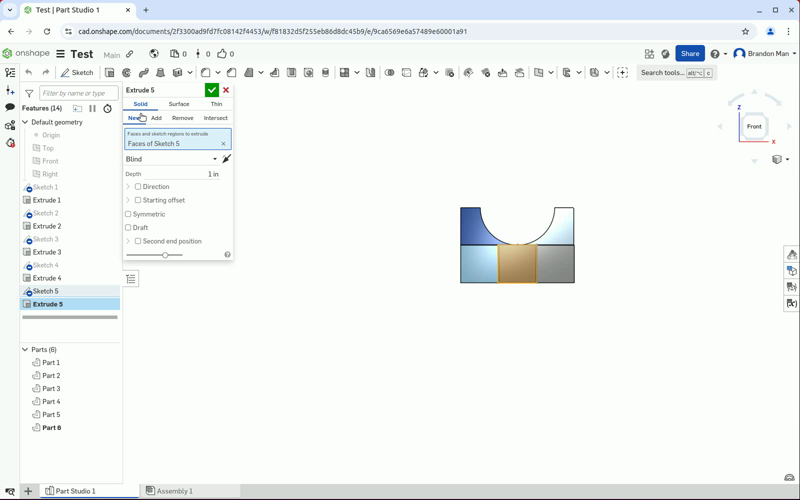
mouse_move(137, 120)
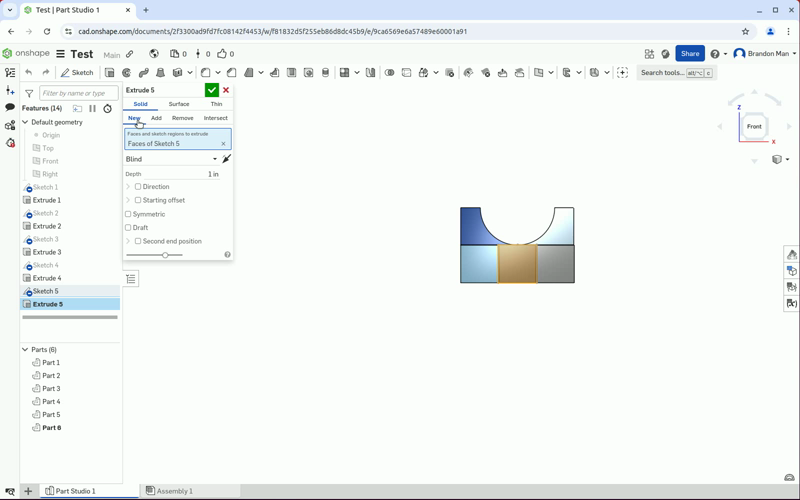
click(137, 120)
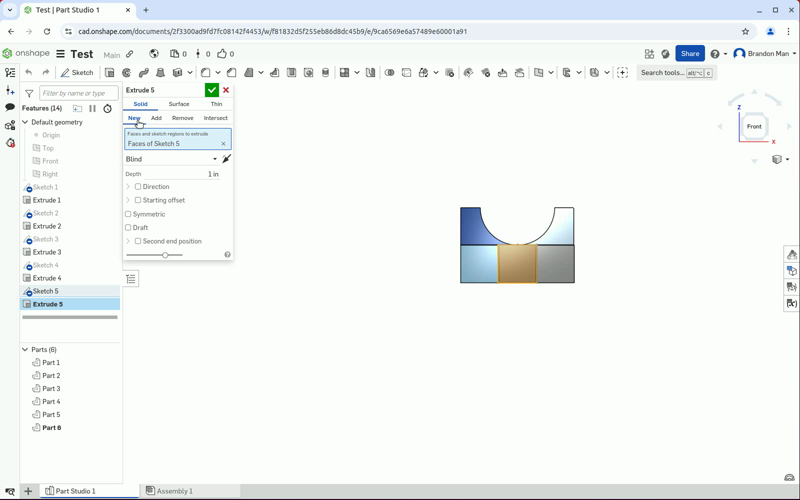
key(tab, 4)
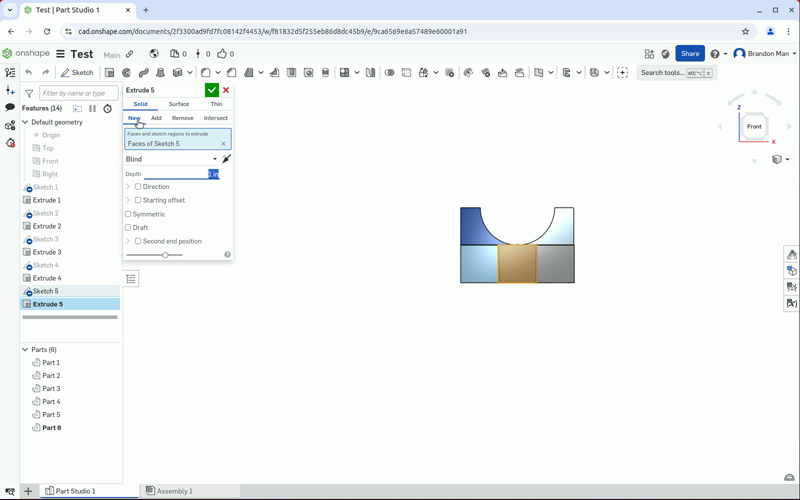
text(-7.703)
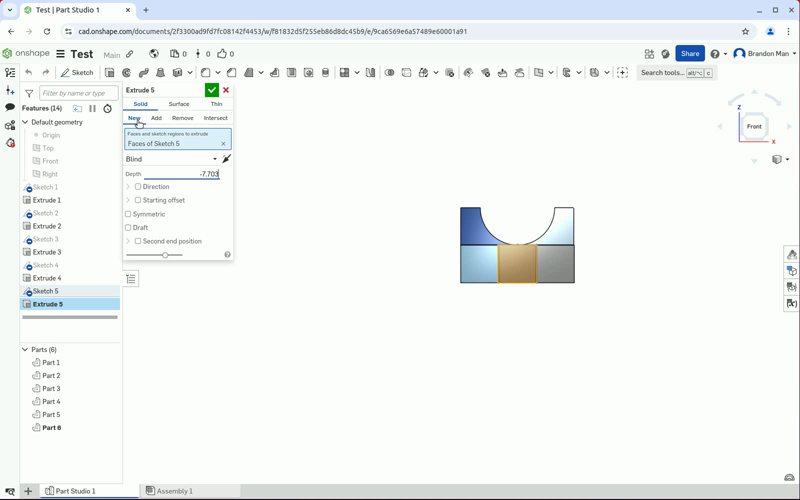
key(enter)
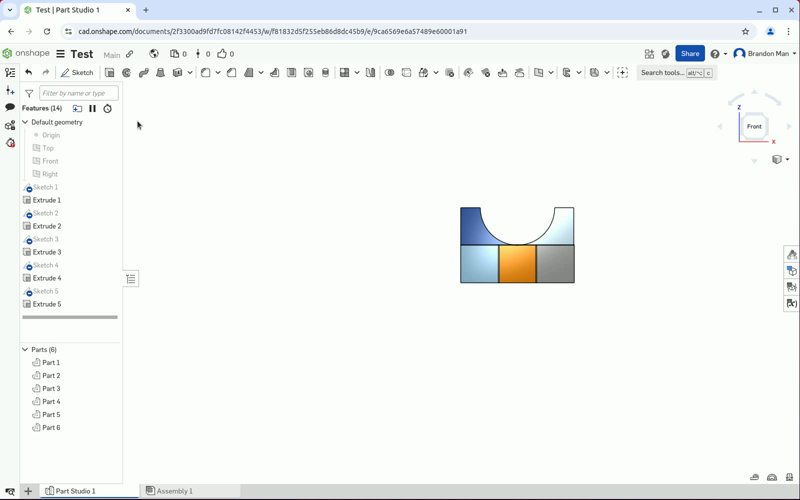
key(shift+h)
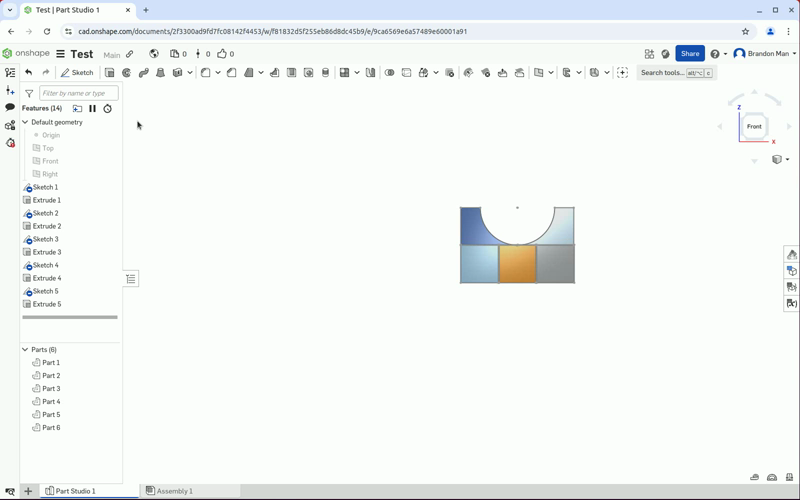
key(shift+h)
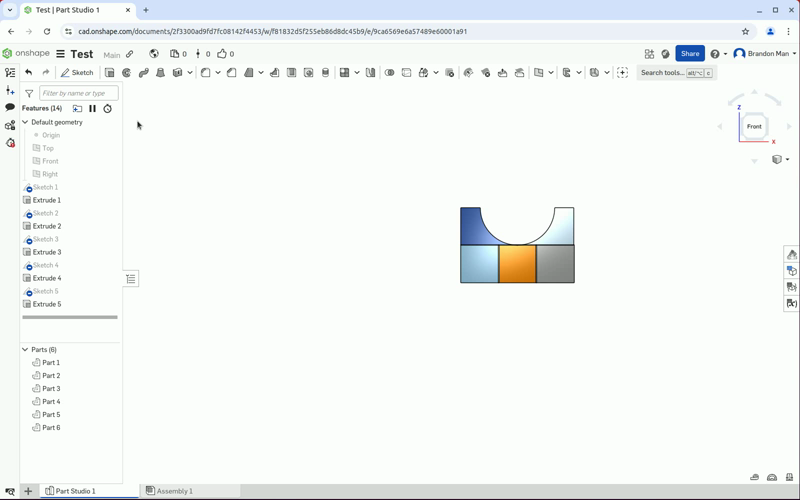
mouse_move(73, 189)
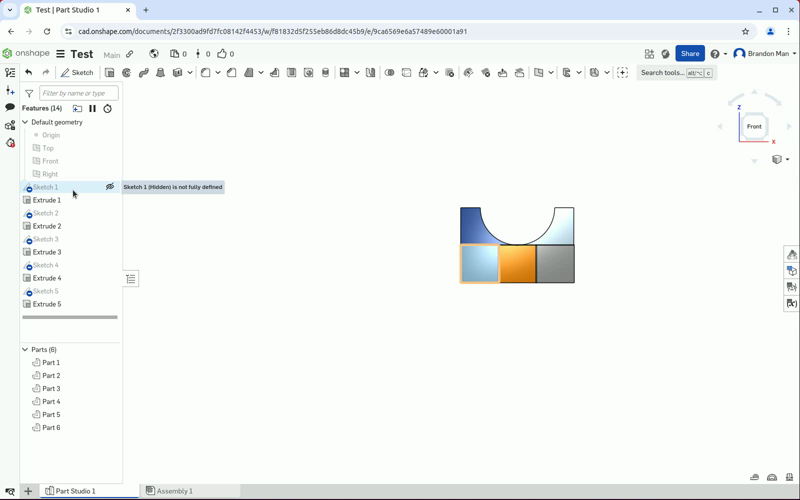
click(73, 189)
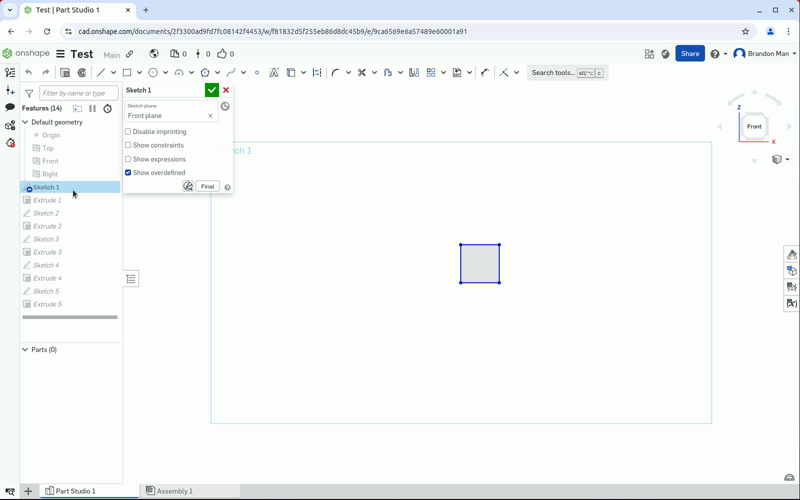
mouse_move(229, 92)
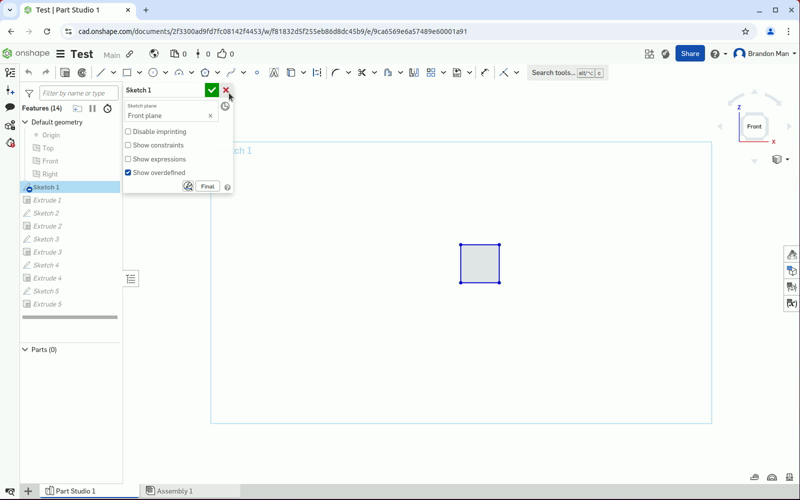
click(229, 92)
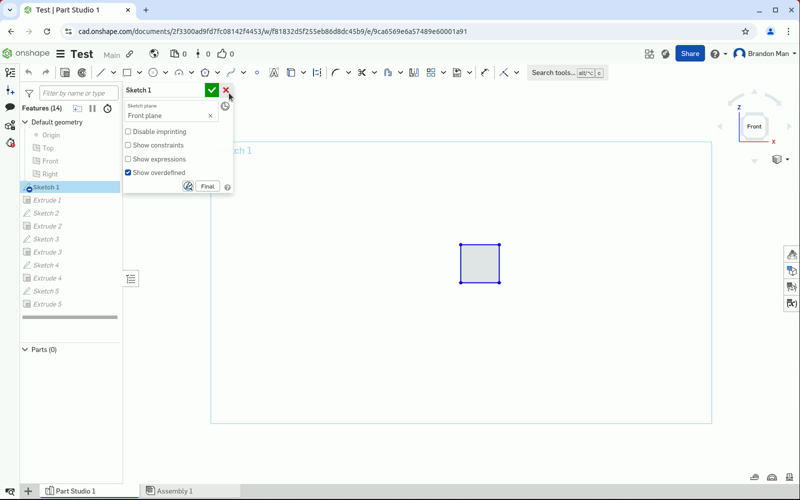
key(shift+s)
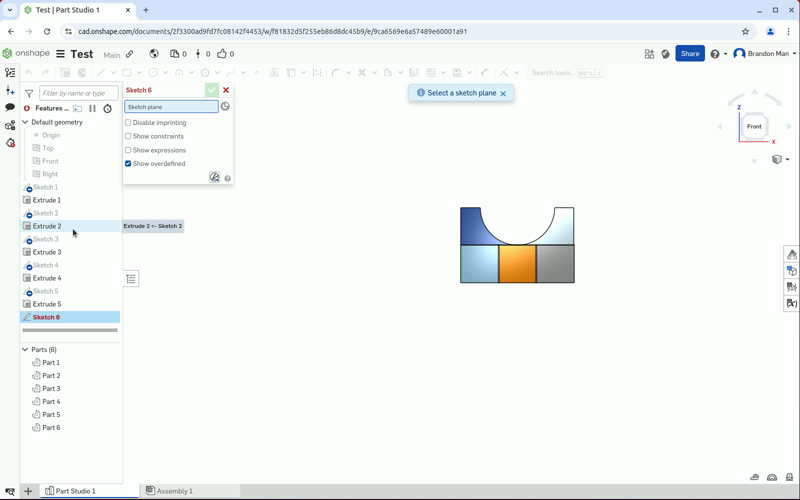
scroll(3)
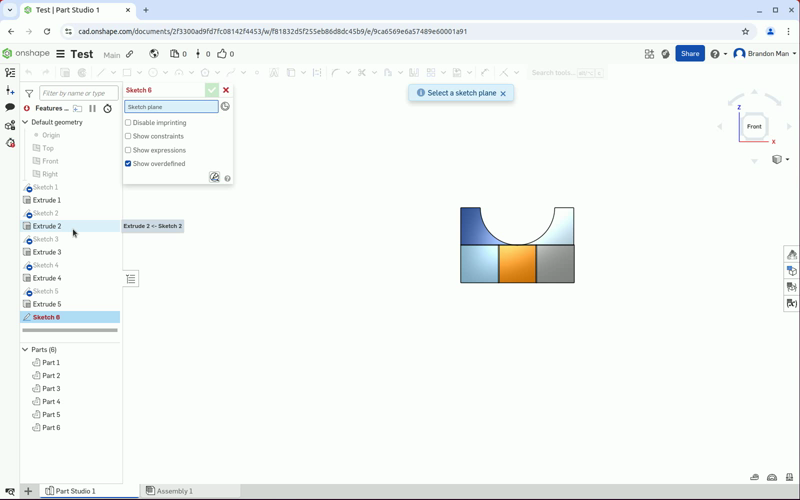
mouse_move(73, 163)
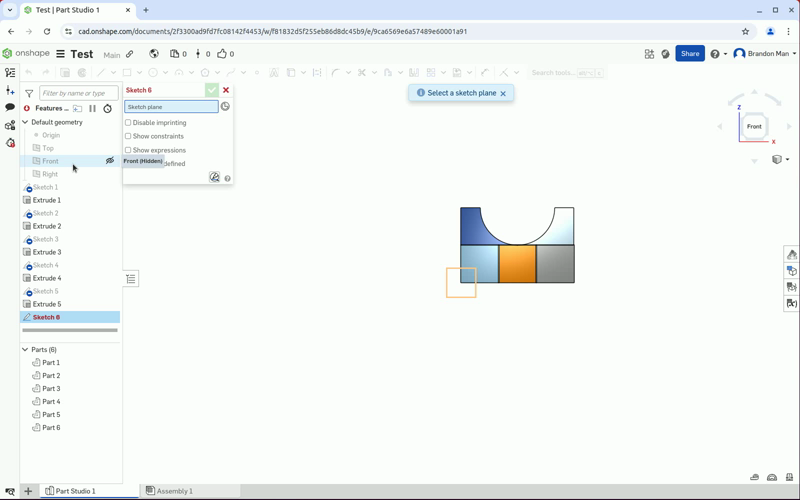
click(73, 163)
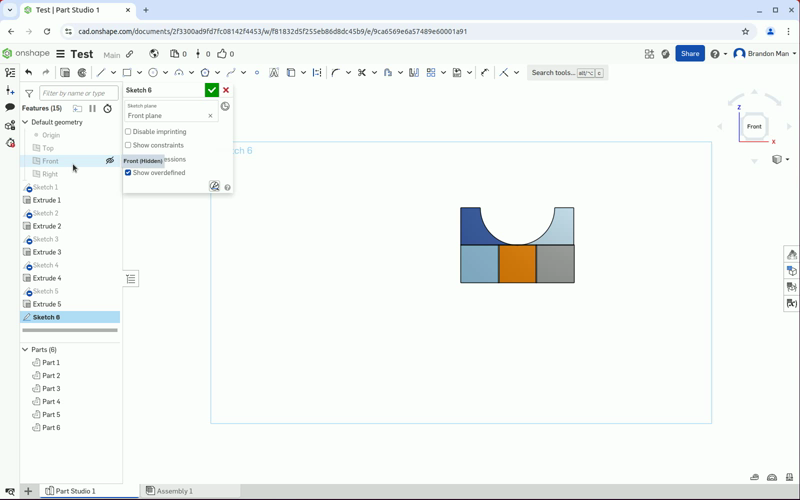
mouse_move(73, 352)
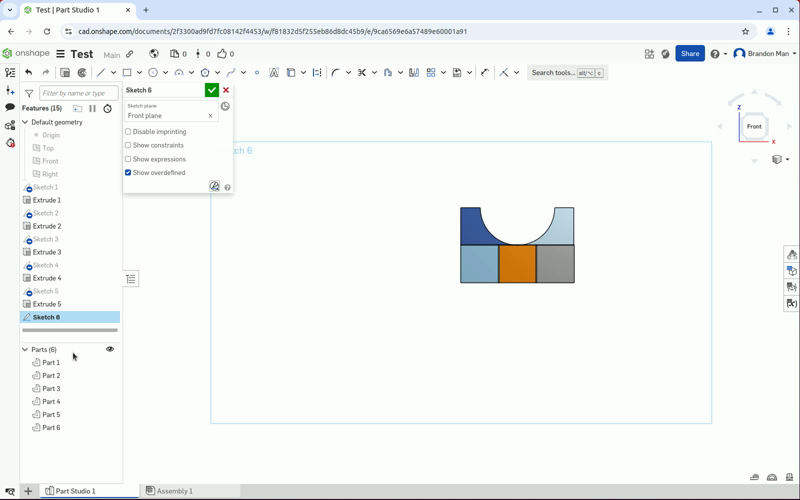
key(y)
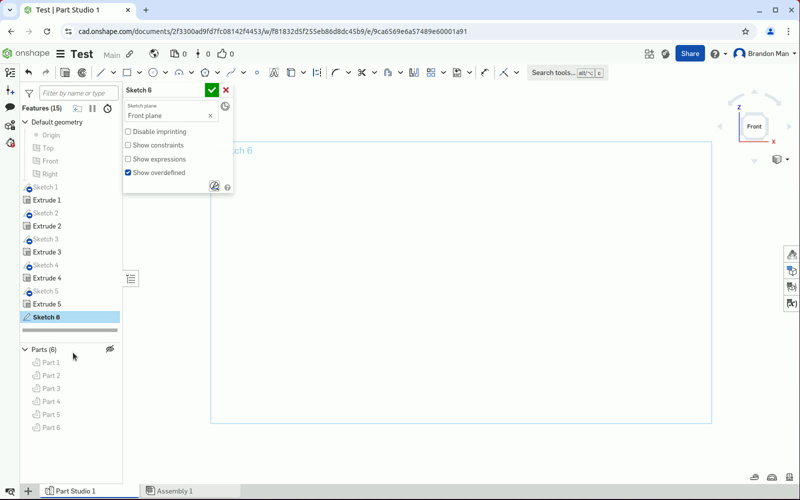
key(l)
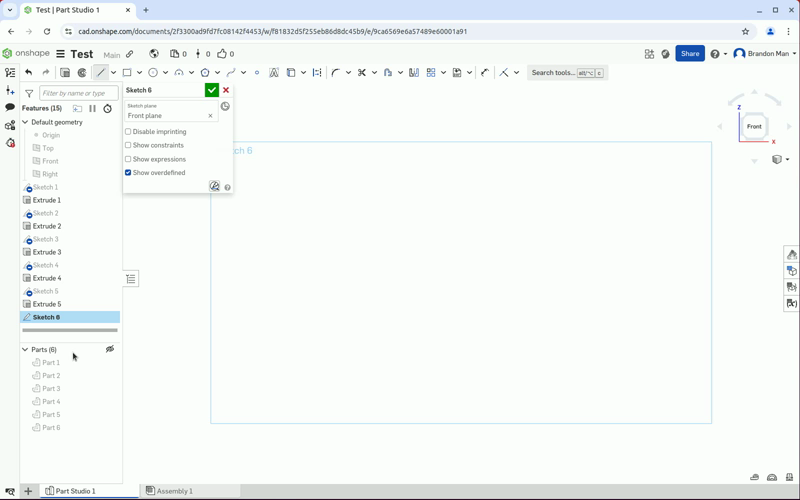
key_down(shift)
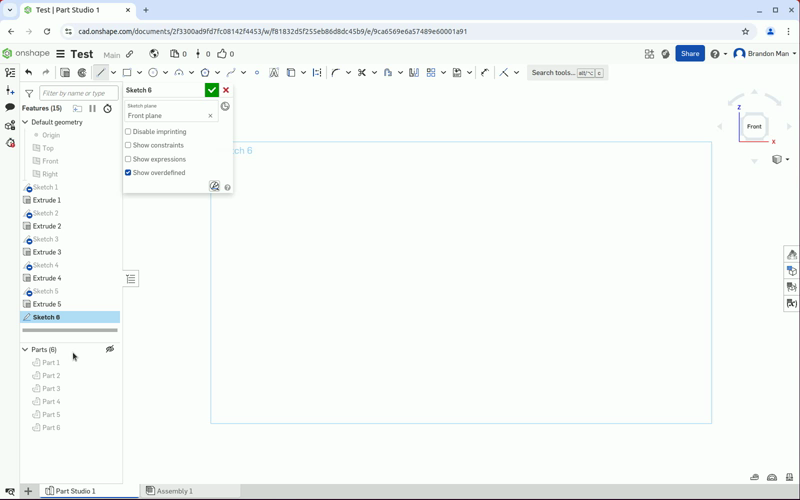
mouse_move(460, 282)
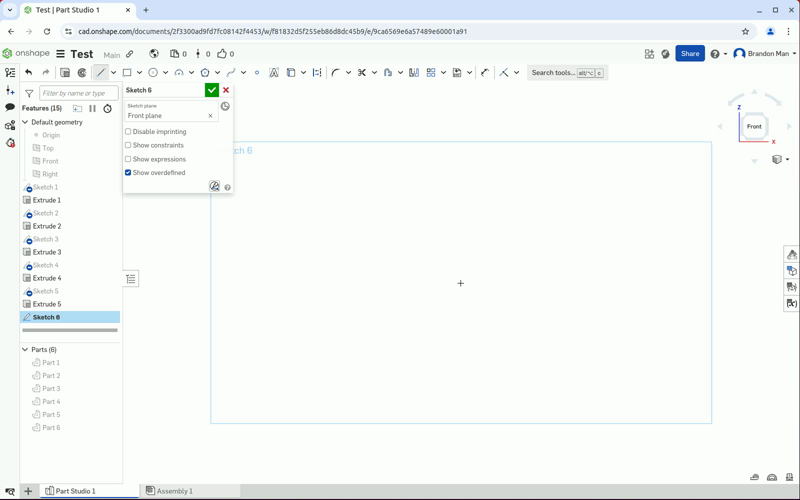
click(460, 282)
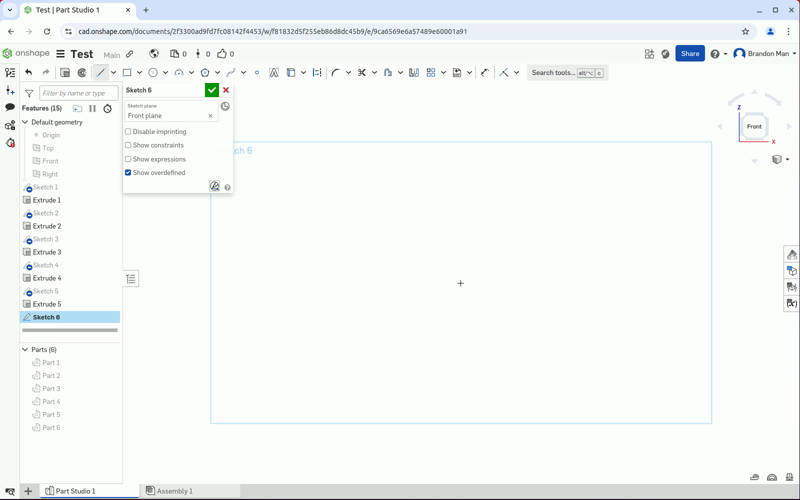
key_up(shift)
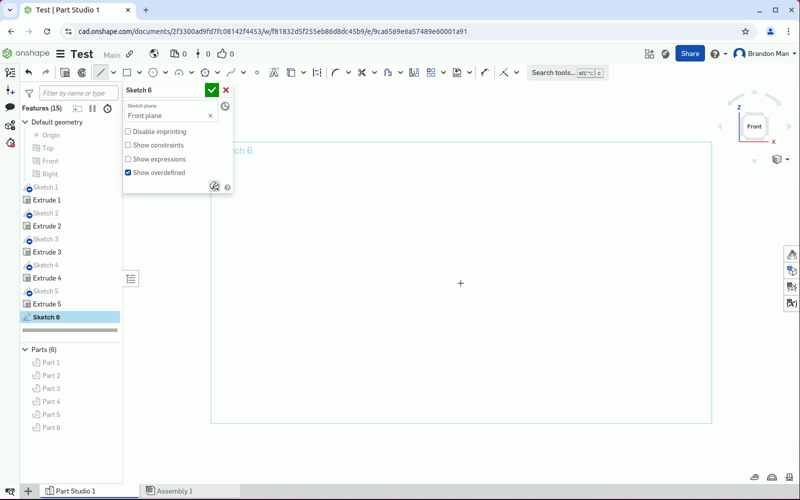
key_down(shift)
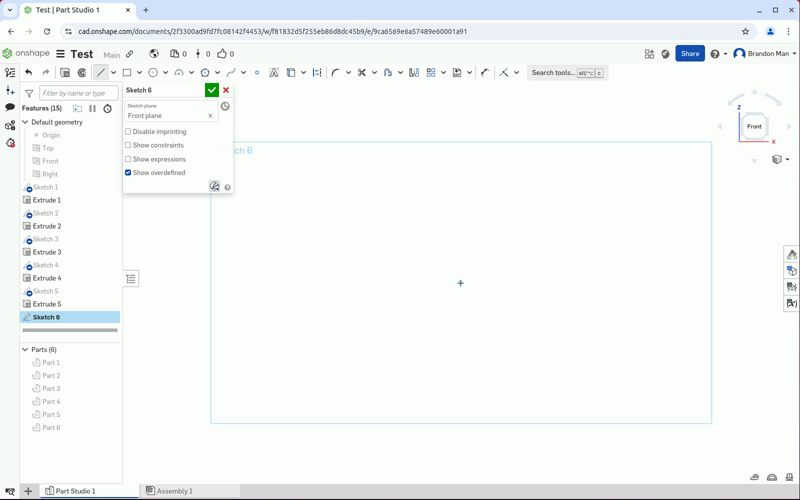
mouse_move(490, 282)
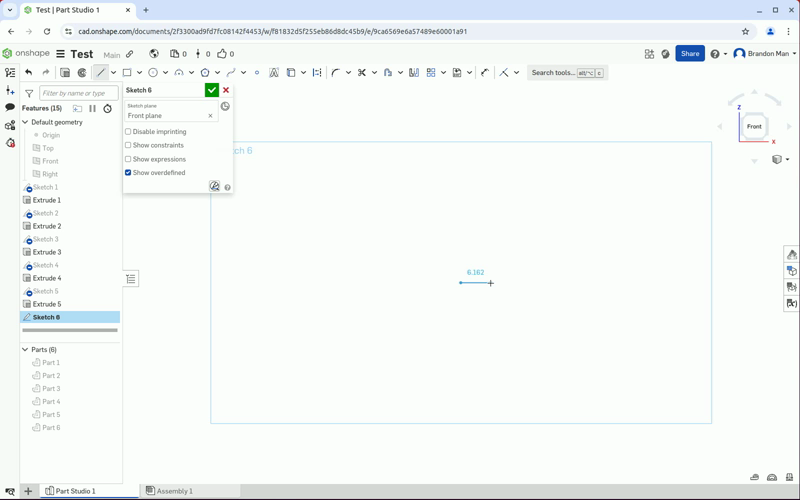
mouse_move(499, 282)
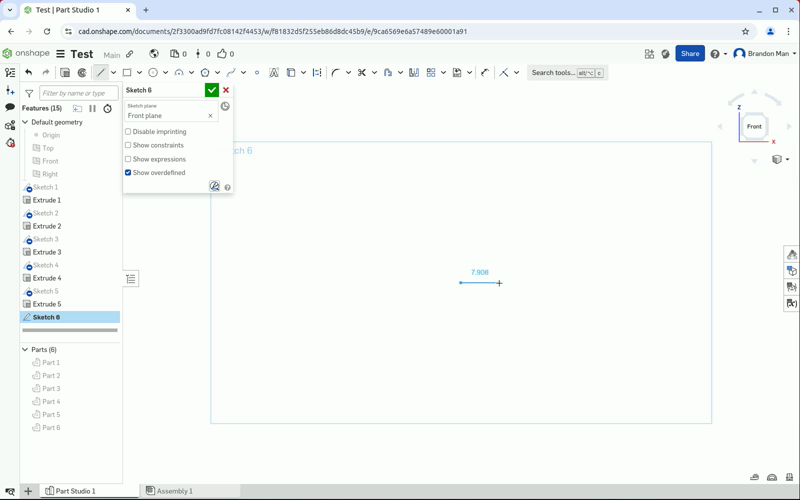
click(499, 282)
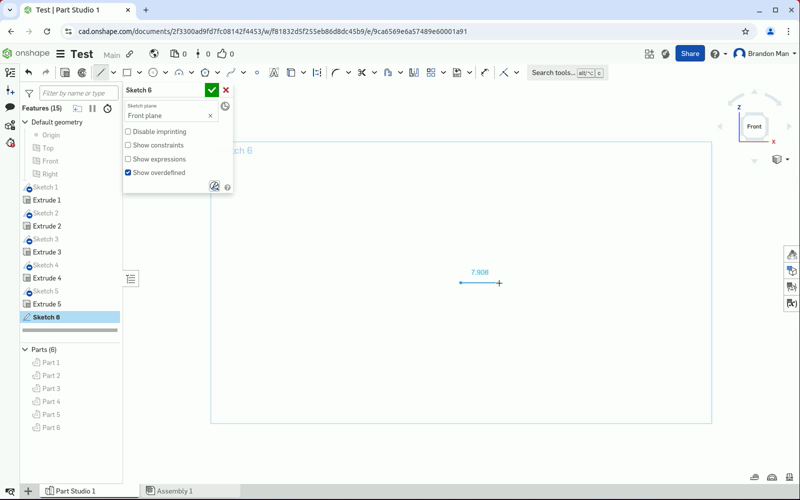
key_up(shift)
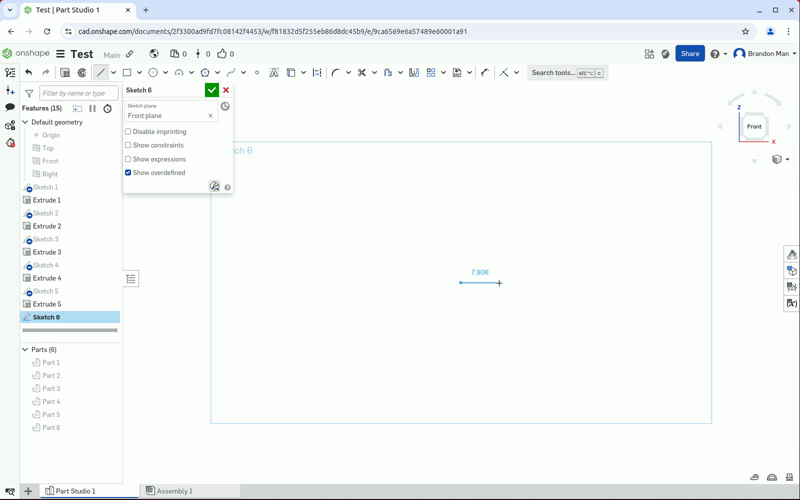
key_down(shift)
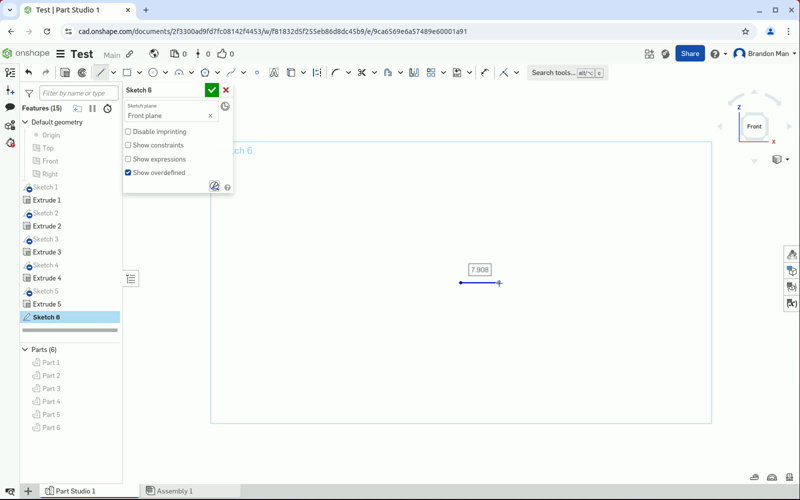
mouse_move(529, 282)
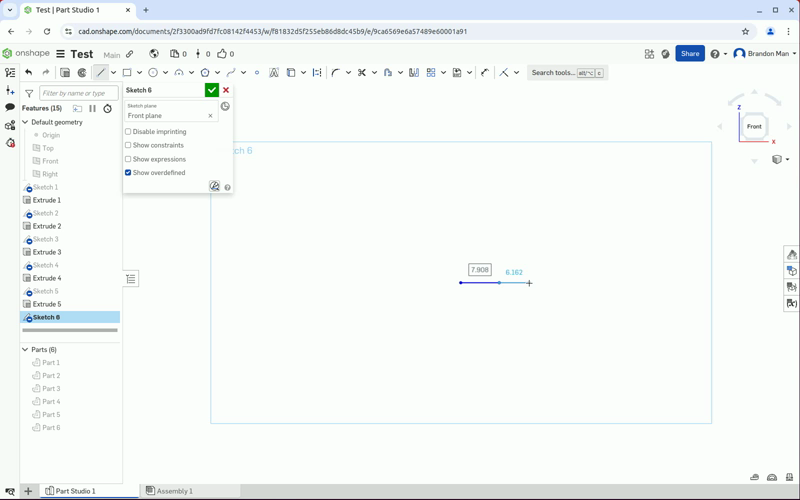
mouse_move(499, 244)
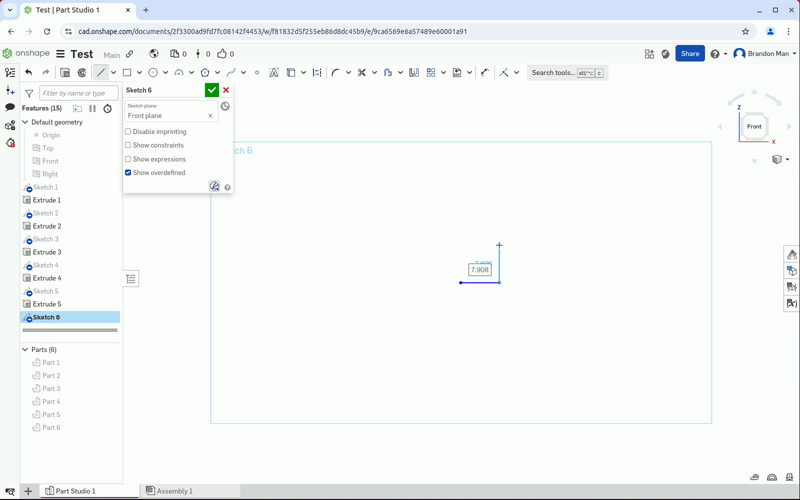
click(499, 244)
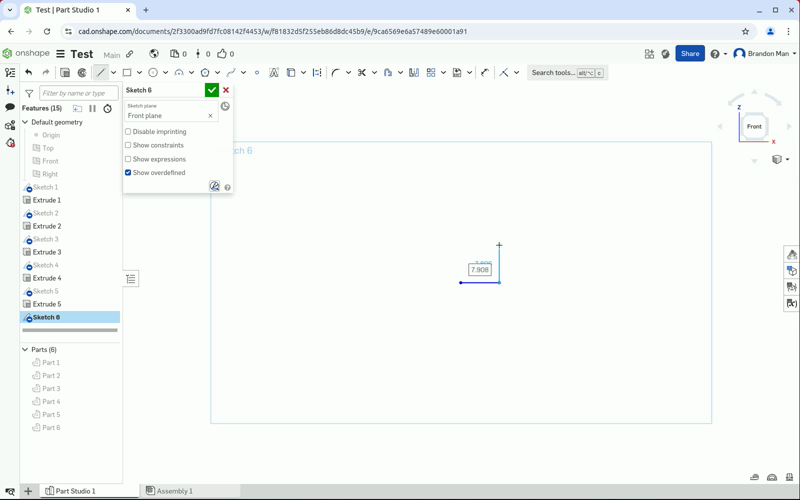
key_up(shift)
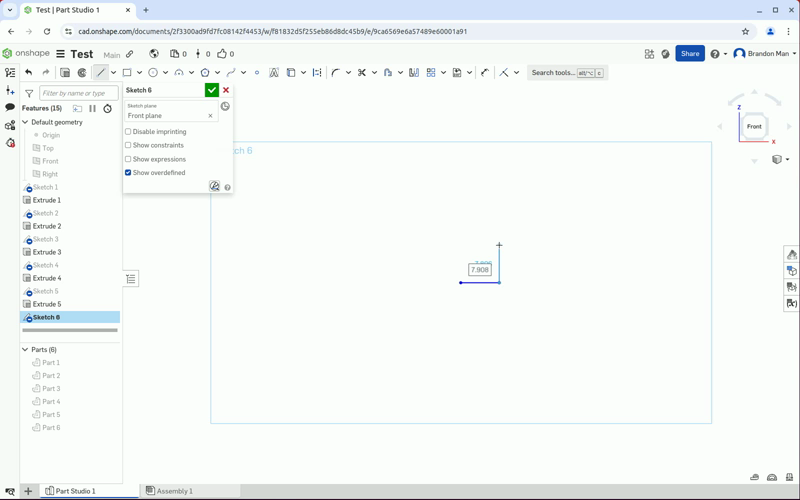
key_down(shift)
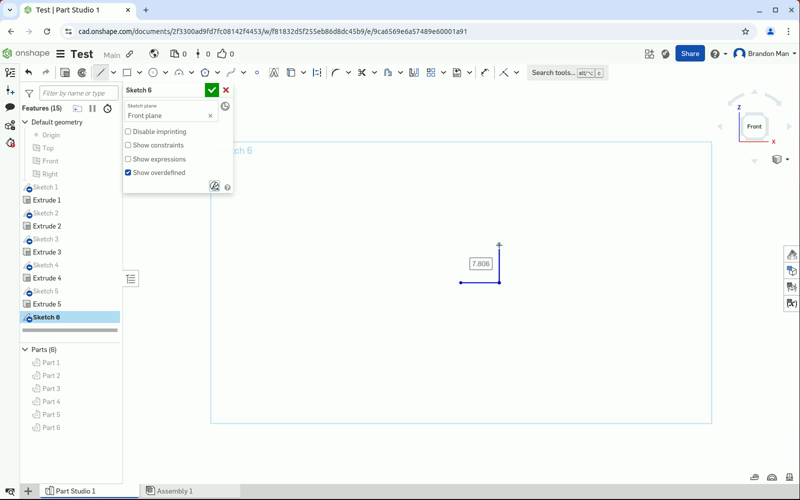
mouse_move(529, 244)
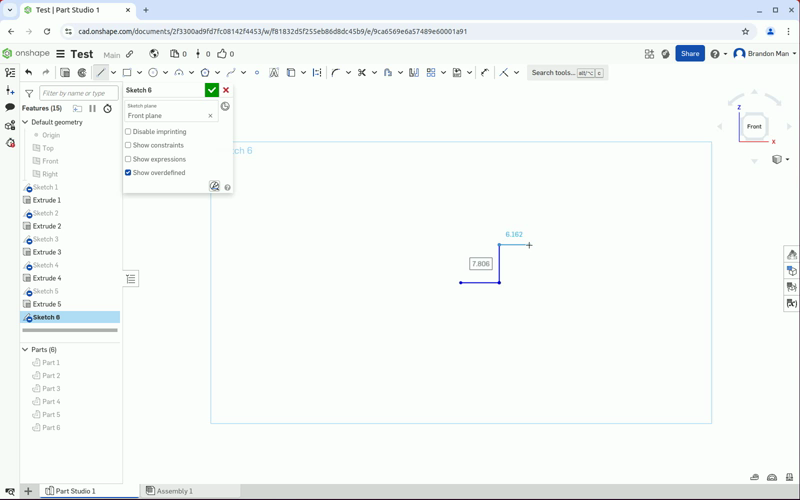
mouse_move(460, 244)
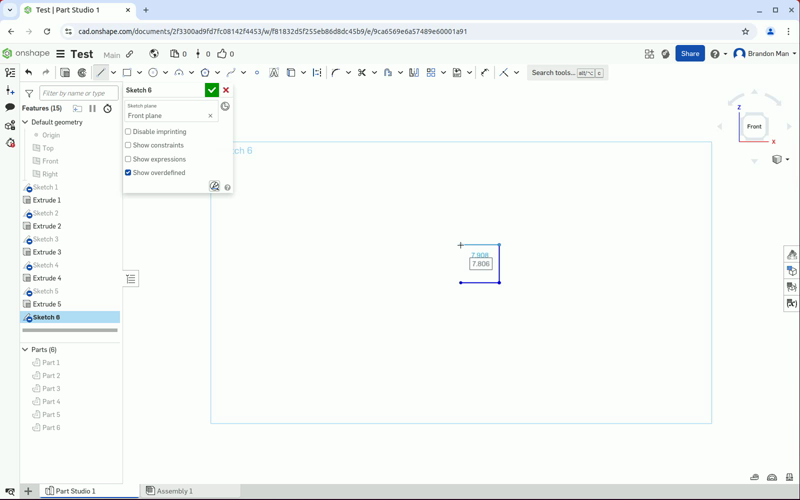
click(460, 244)
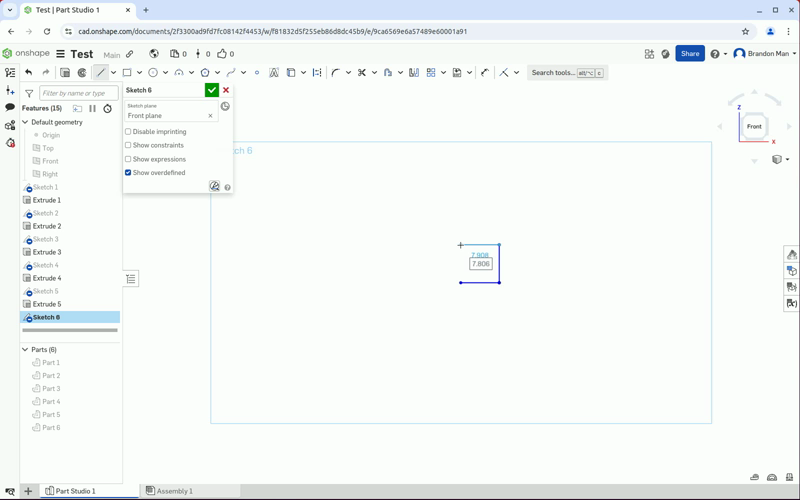
key_up(shift)
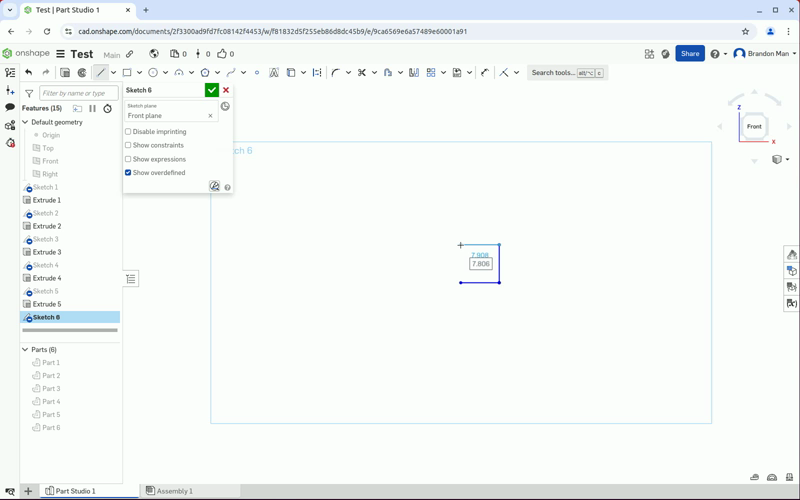
mouse_move(490, 244)
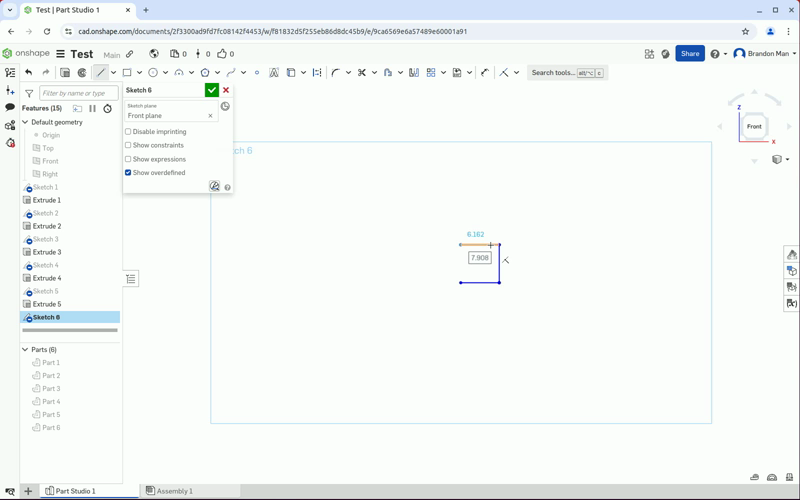
key_down(shift)
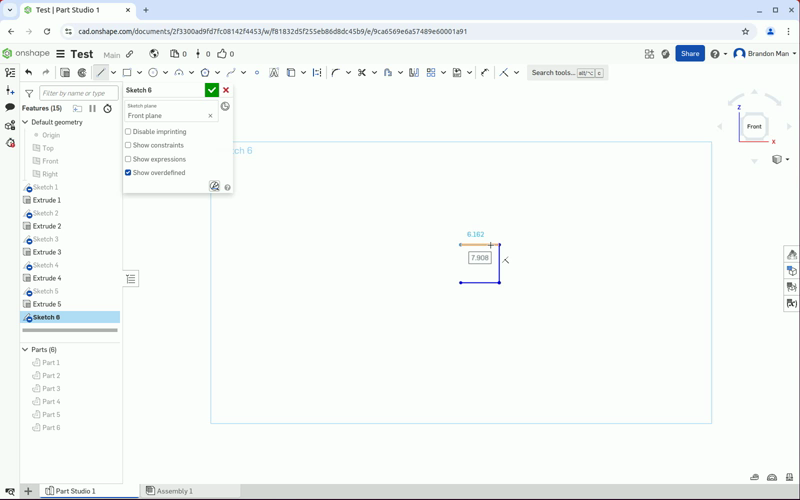
mouse_move(460, 282)
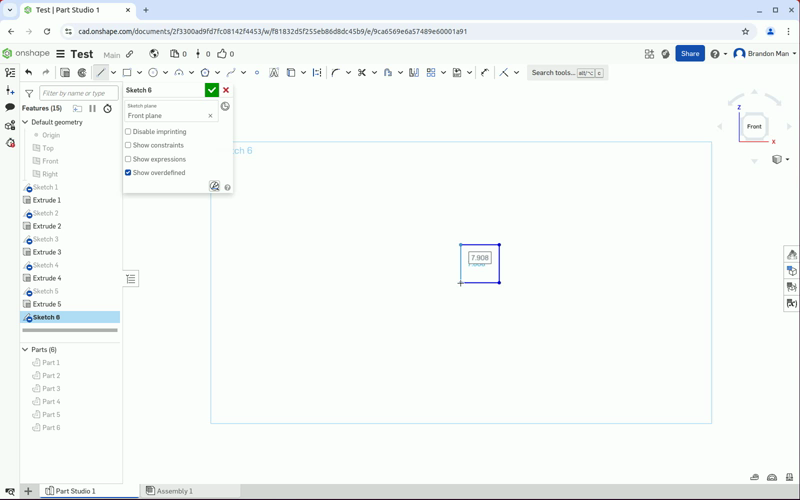
key_up(shift)
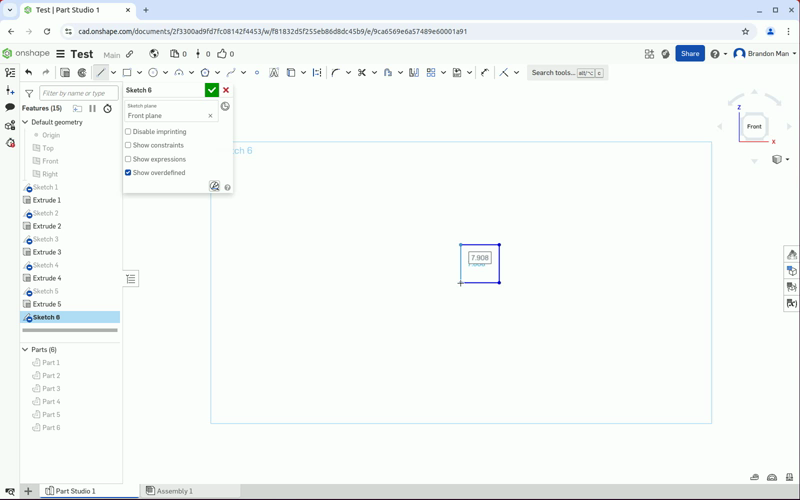
click(460, 282)
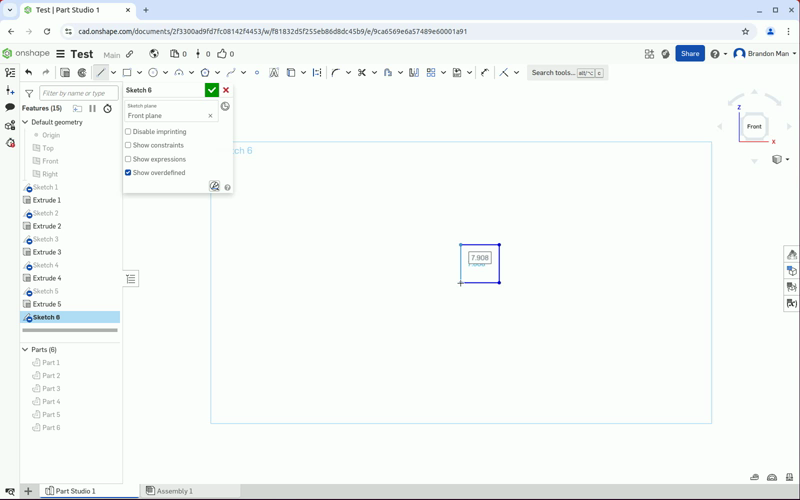
key(esc)
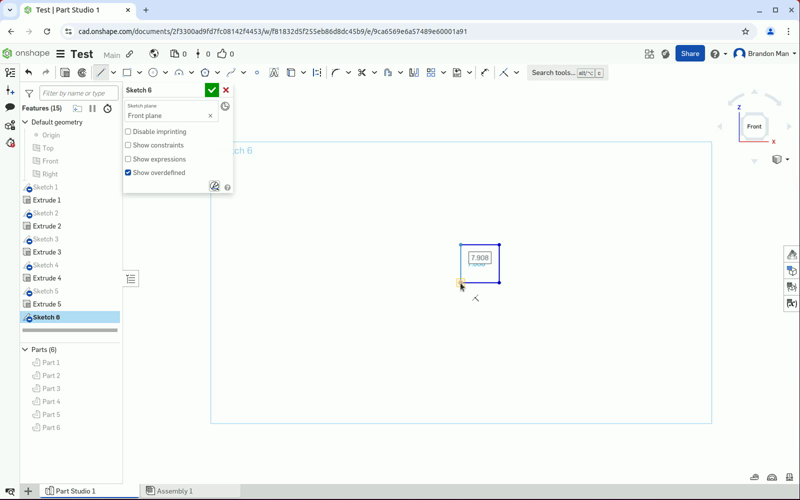
mouse_move(466, 259)
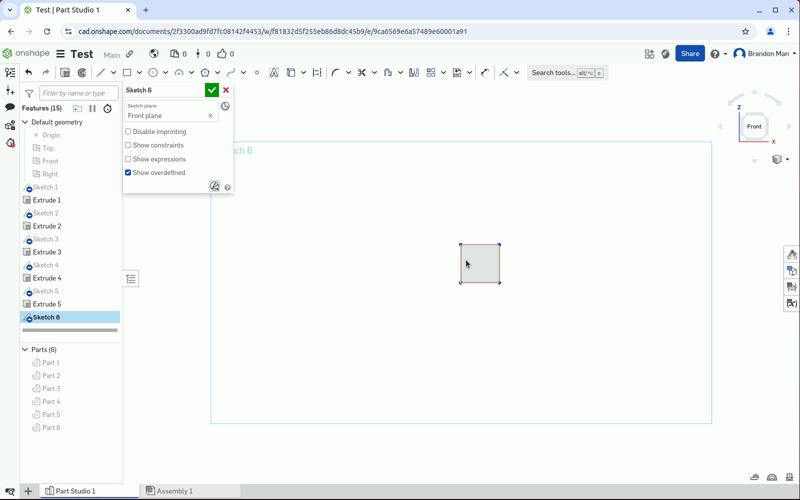
scroll(6)
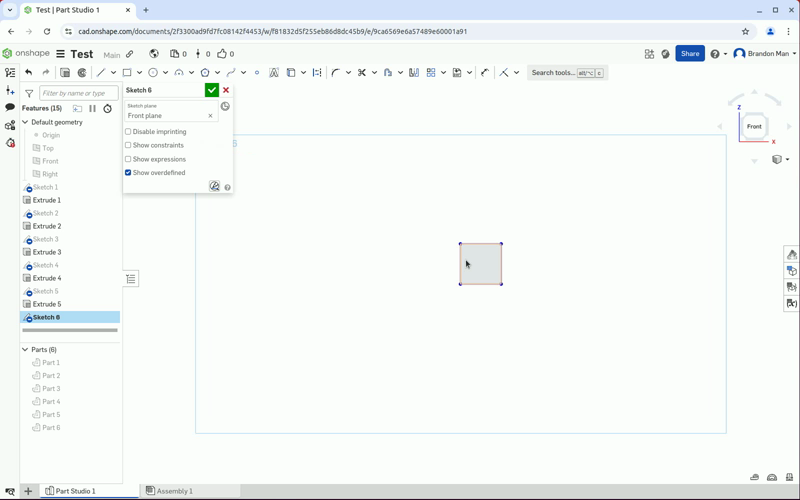
scroll(6)
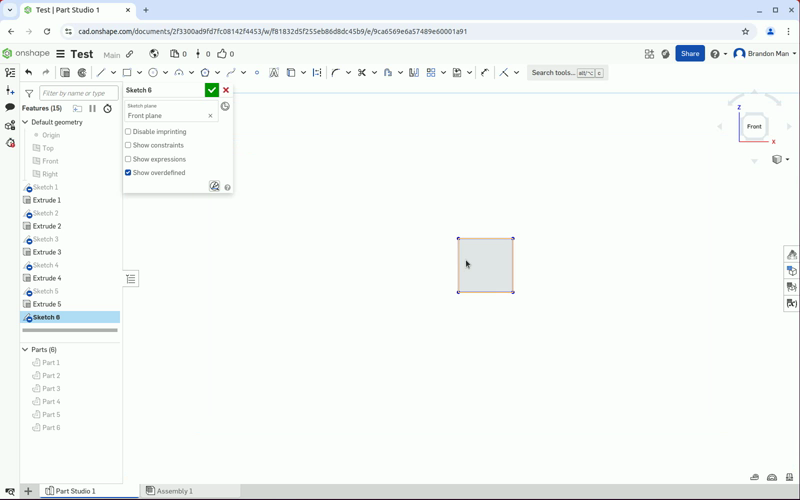
scroll(6)
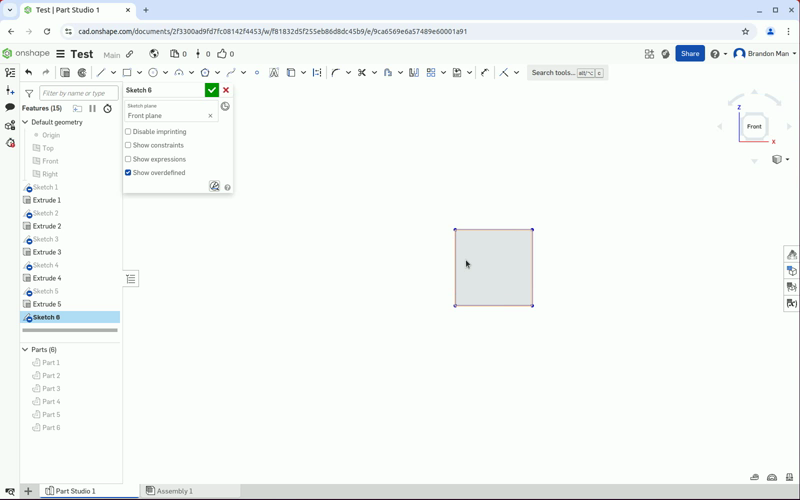
scroll(6)
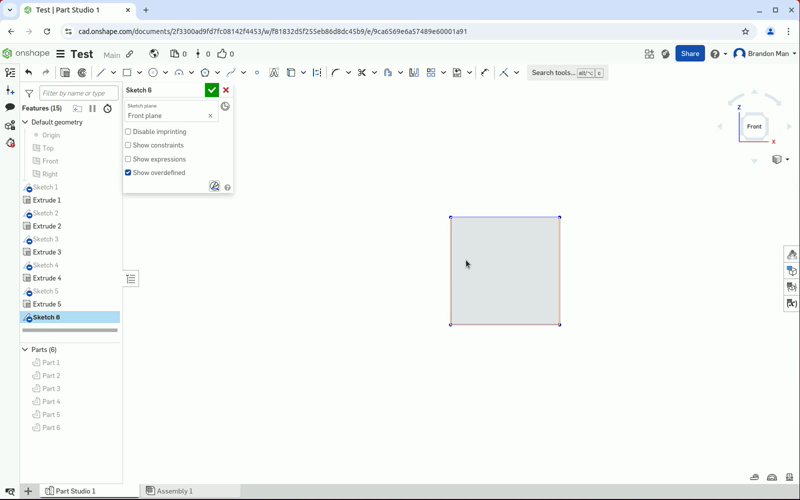
scroll(6)
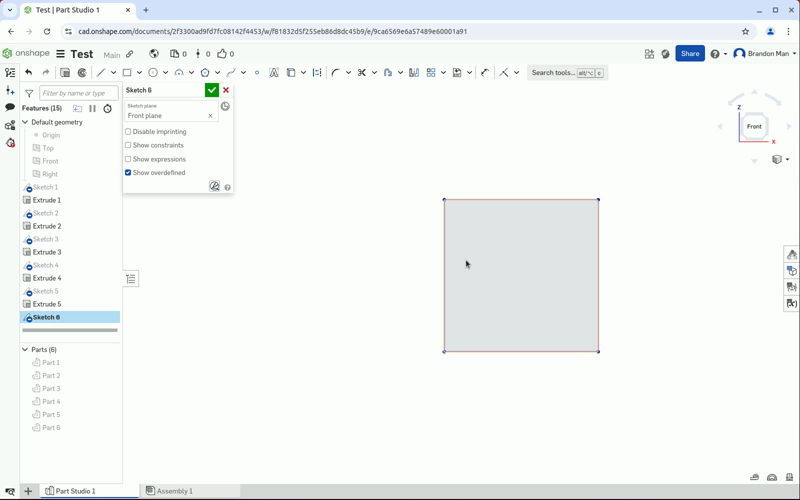
scroll(6)
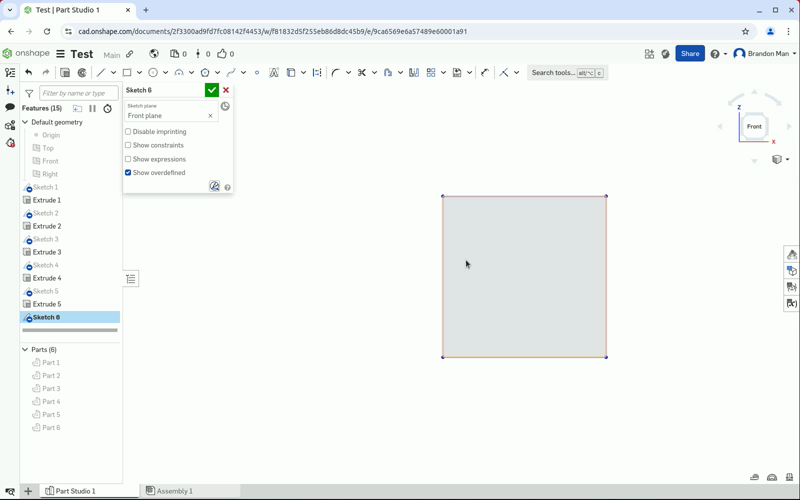
scroll(6)
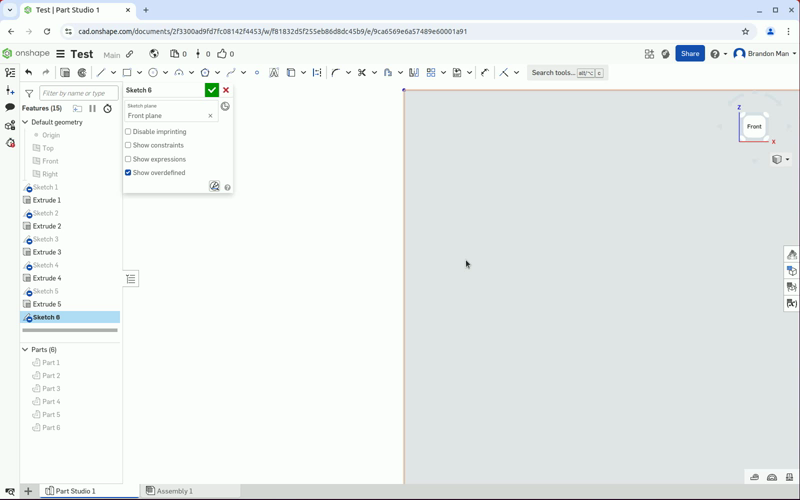
click(466, 259)
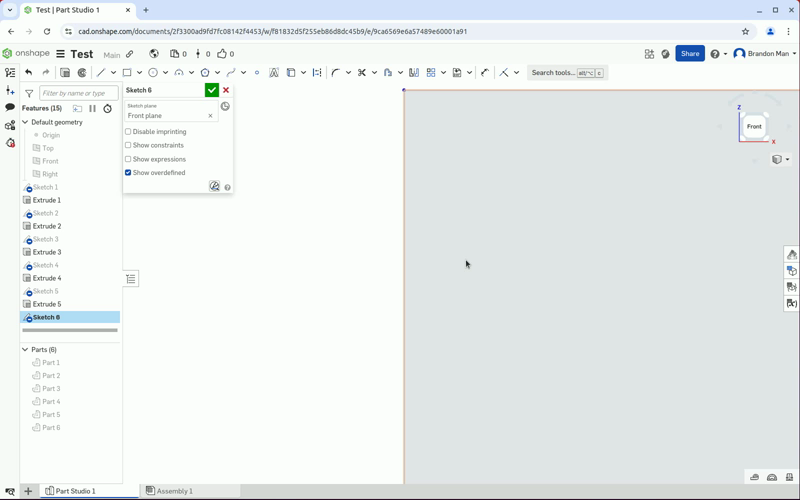
scroll(-6)
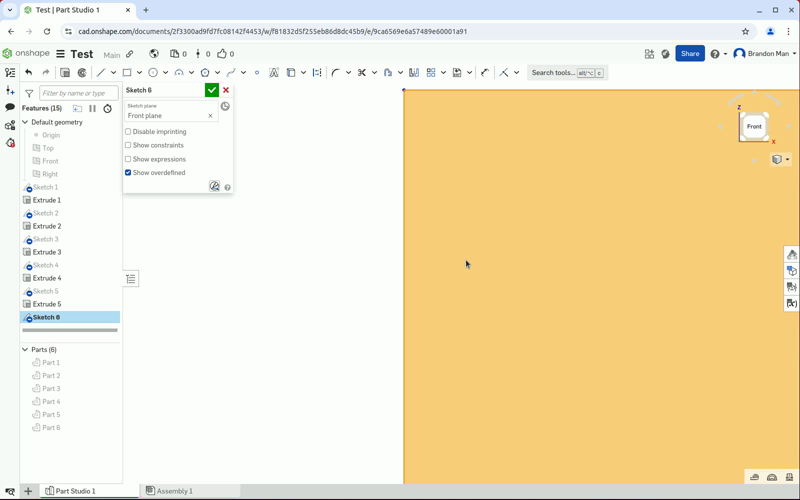
scroll(-6)
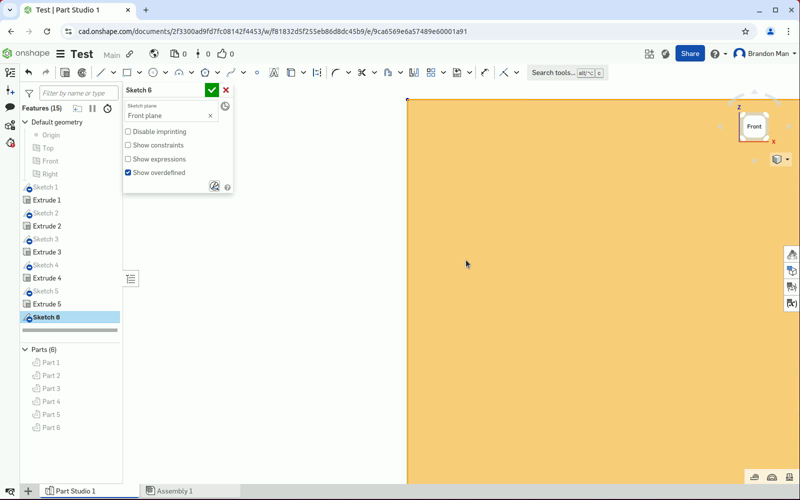
scroll(-6)
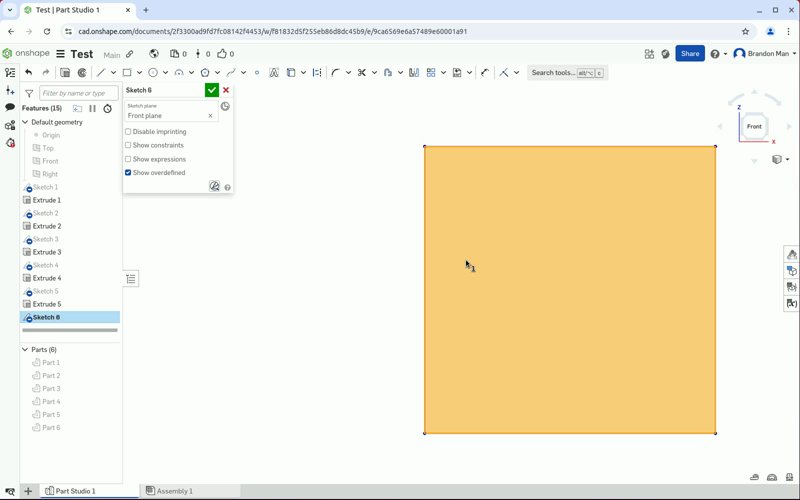
scroll(-6)
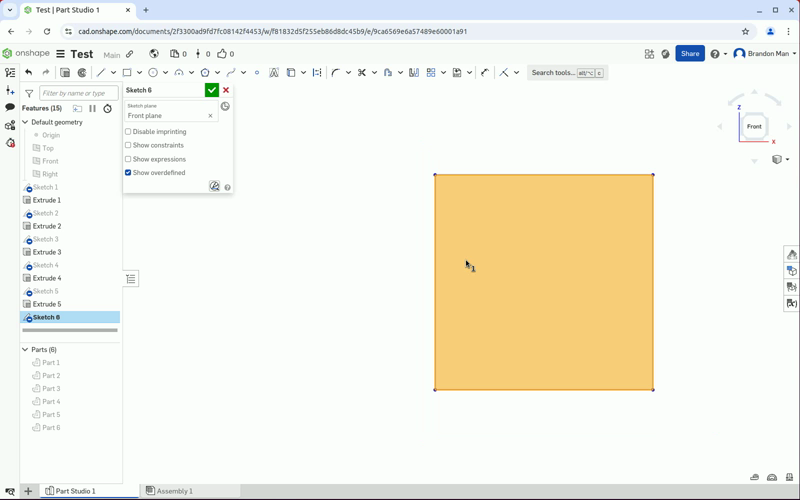
scroll(-6)
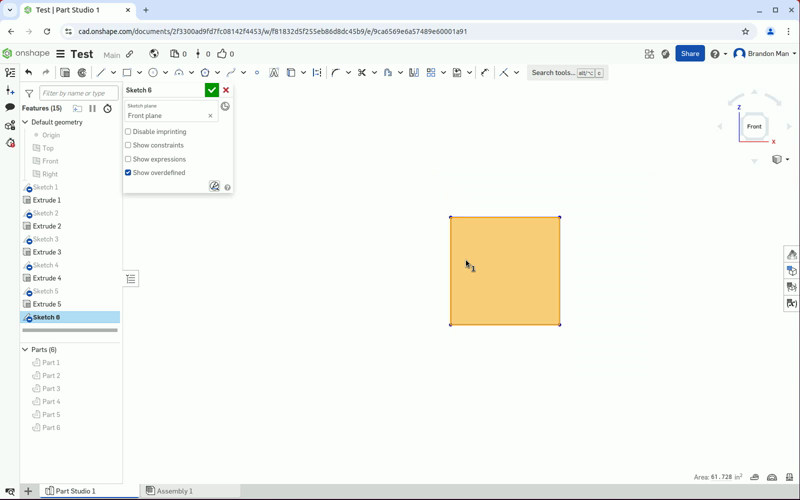
scroll(-6)
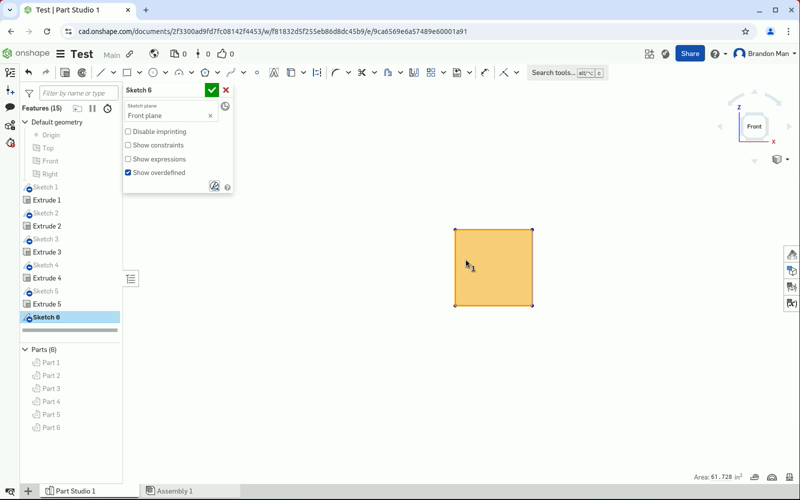
scroll(-6)
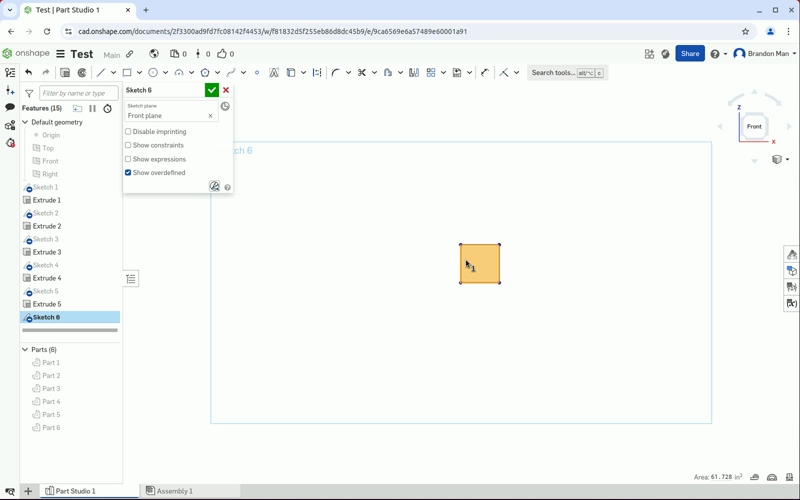
mouse_move(73, 352)
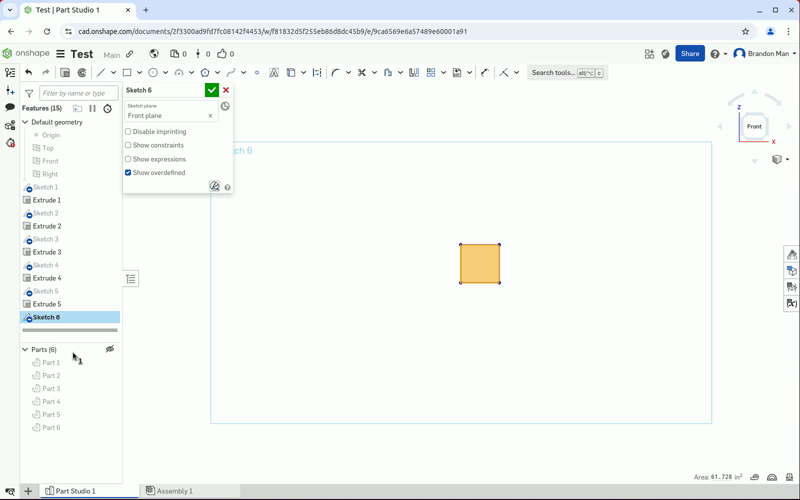
key(shift+y)
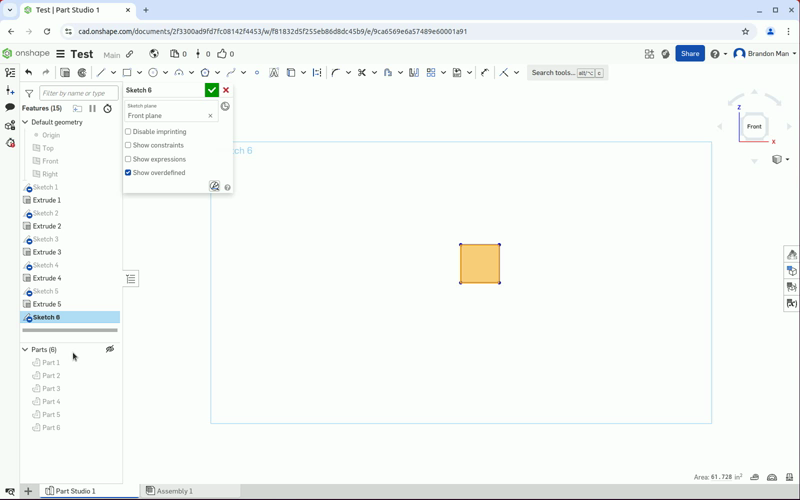
key(shift+e)
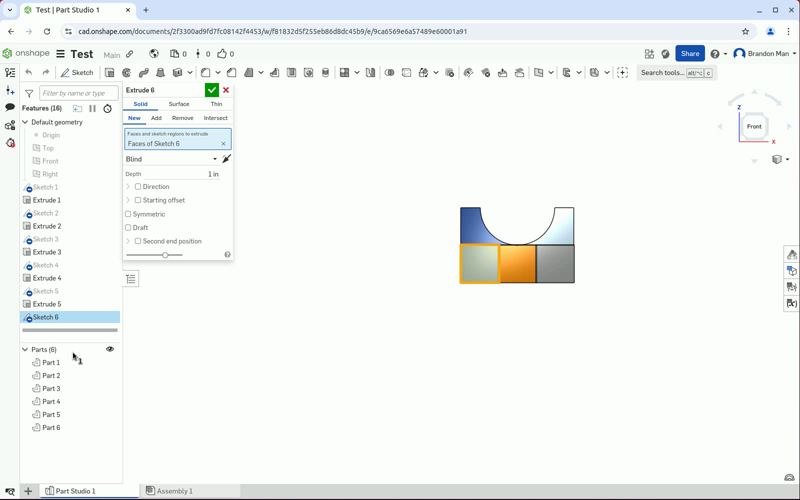
mouse_move(143, 106)
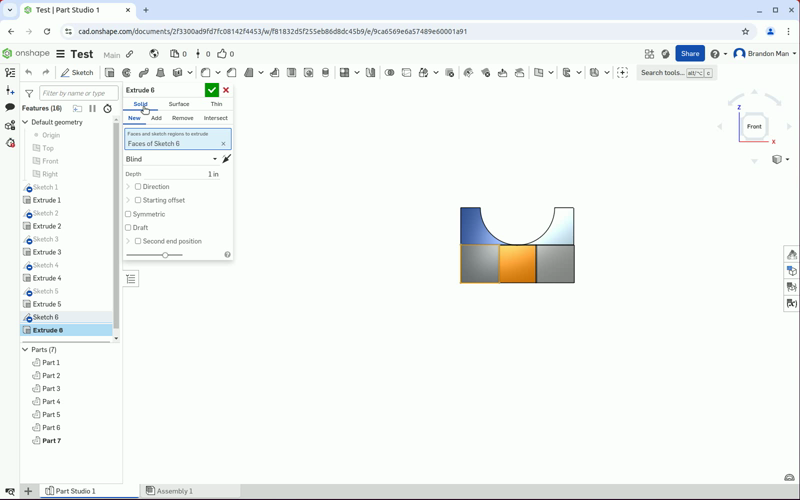
click(143, 106)
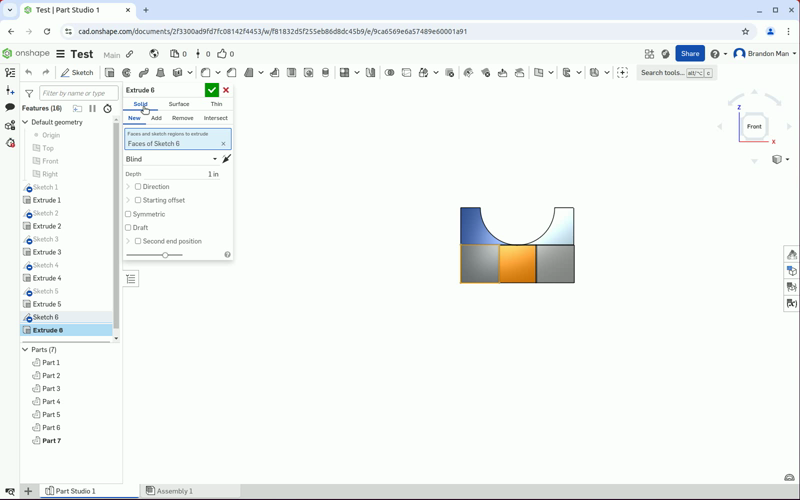
mouse_move(137, 120)
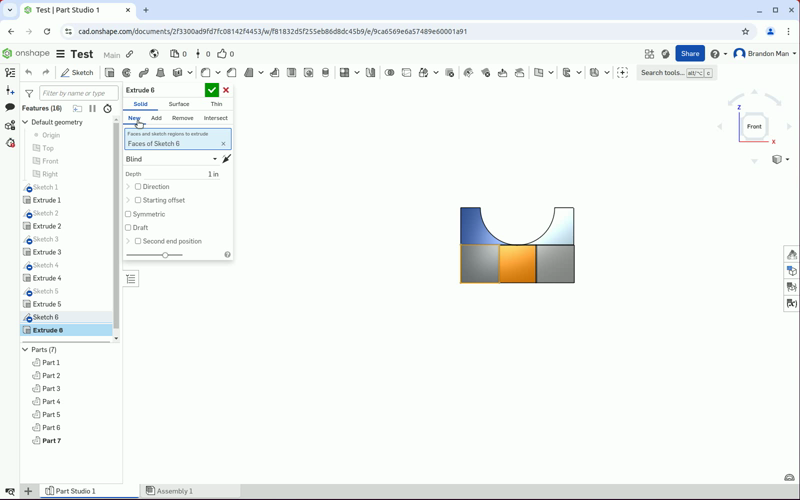
click(137, 120)
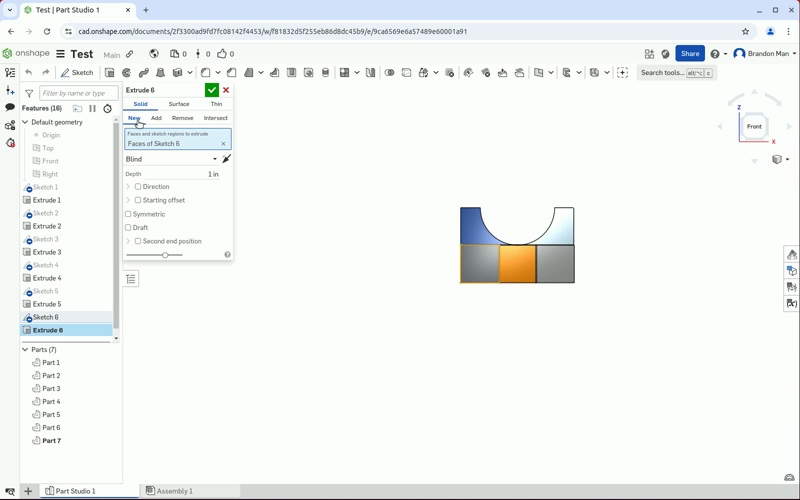
key(tab, 4)
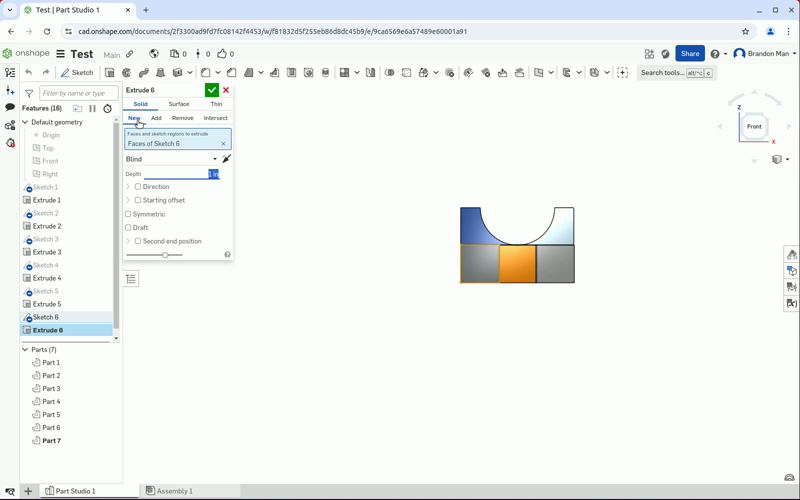
text(7.703)
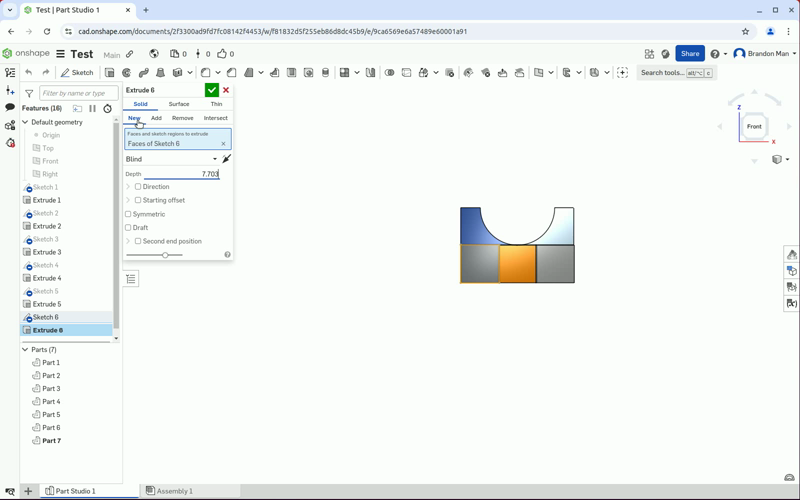
key(enter)
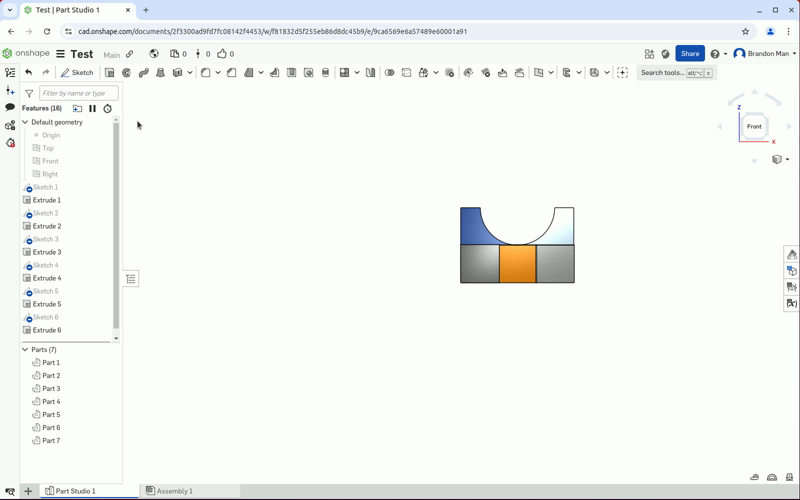
key(shift+h)
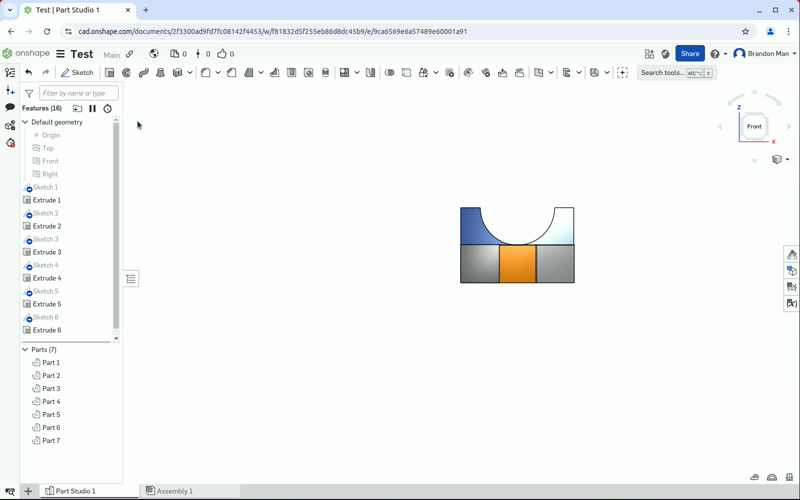
key(shift+h)
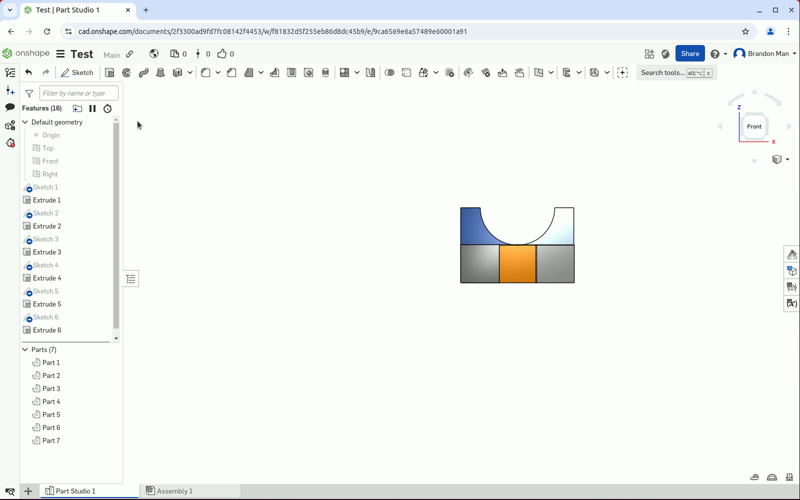
mouse_move(69, 189)
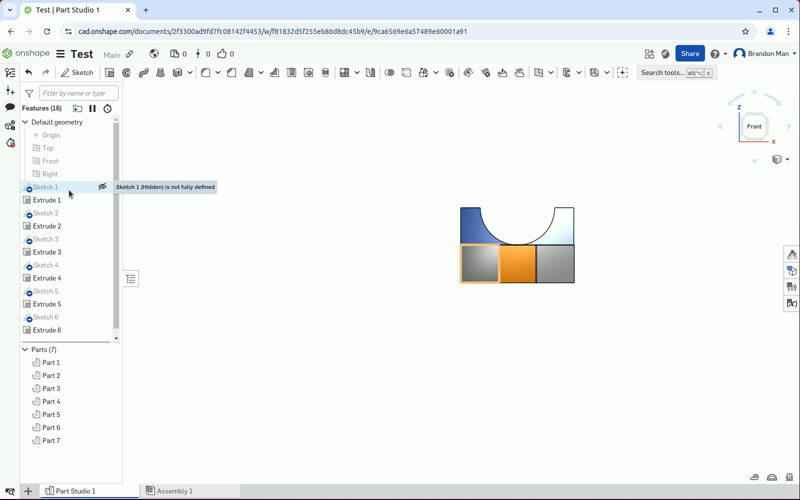
click(69, 189)
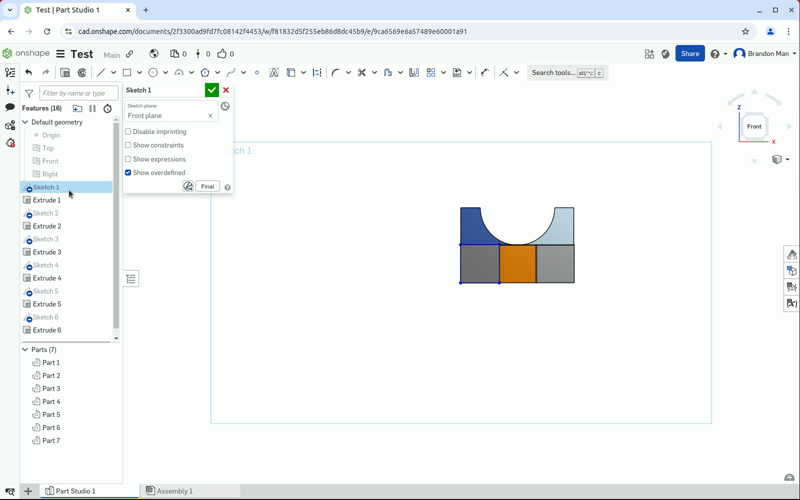
mouse_move(229, 92)
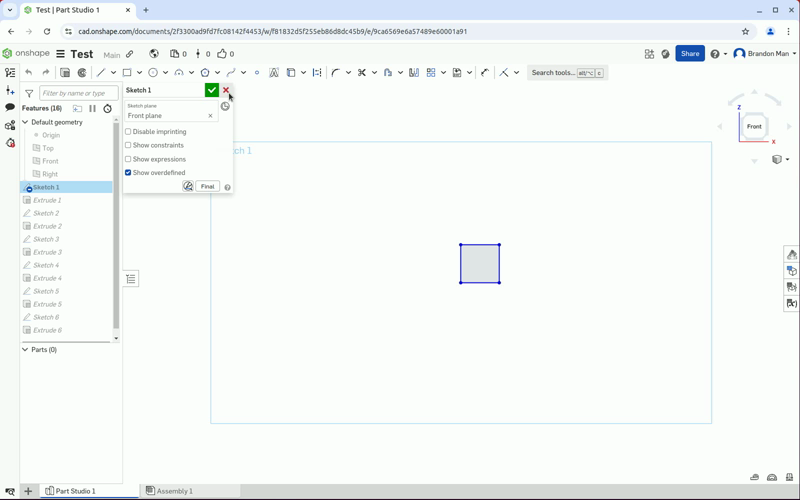
click(229, 92)
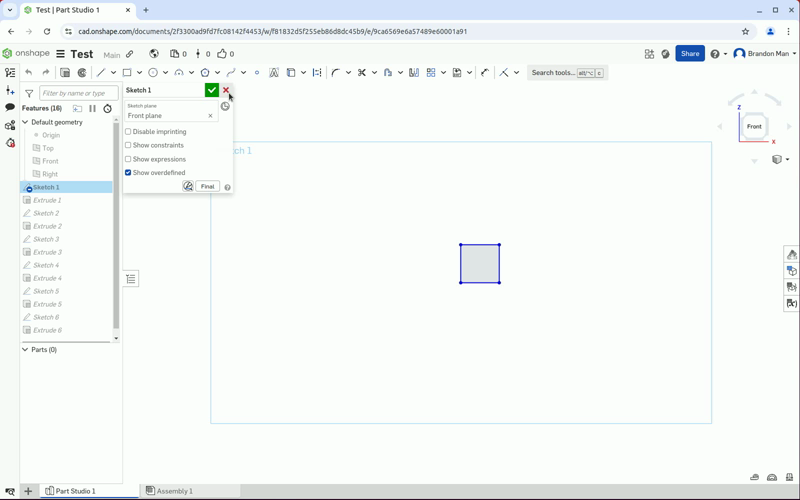
key(shift+s)
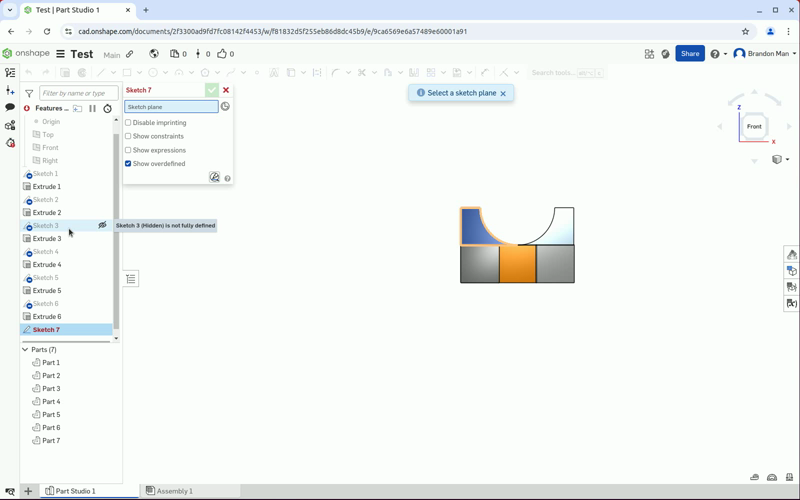
scroll(3)
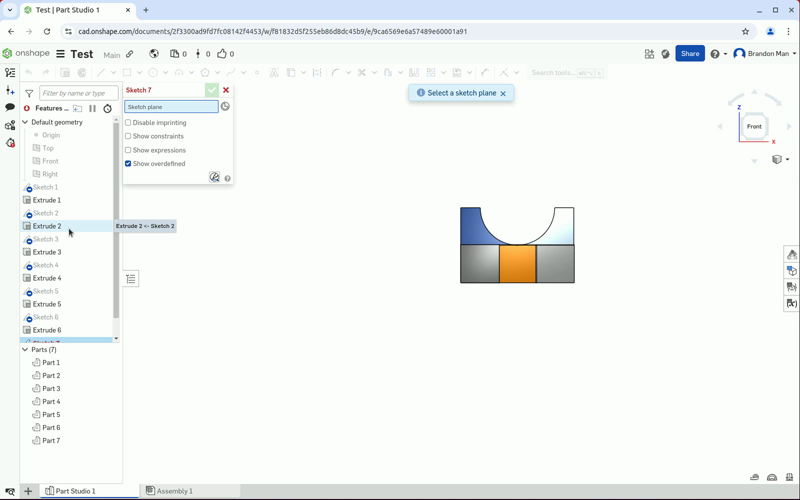
mouse_move(69, 163)
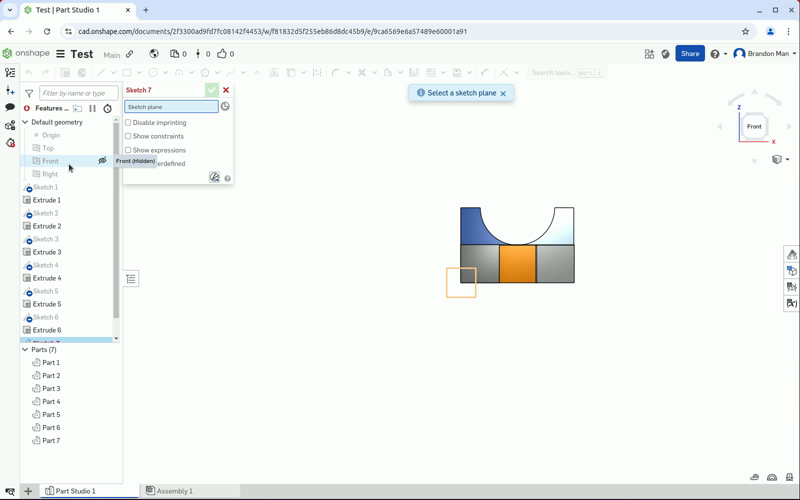
click(69, 163)
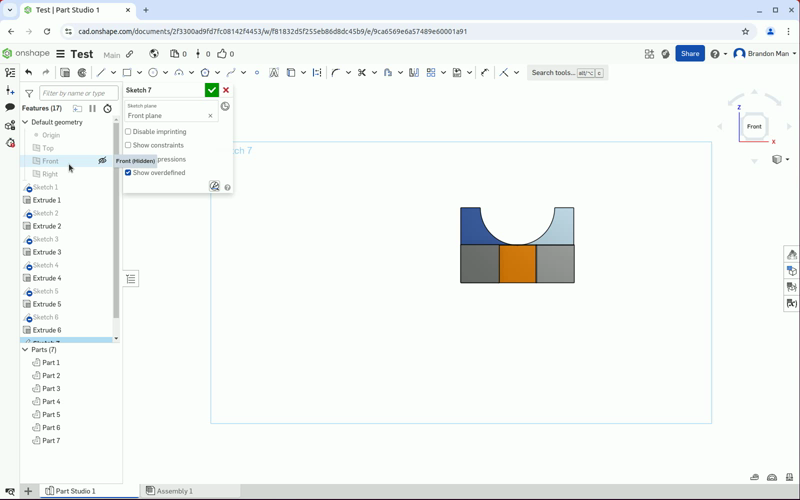
mouse_move(73, 352)
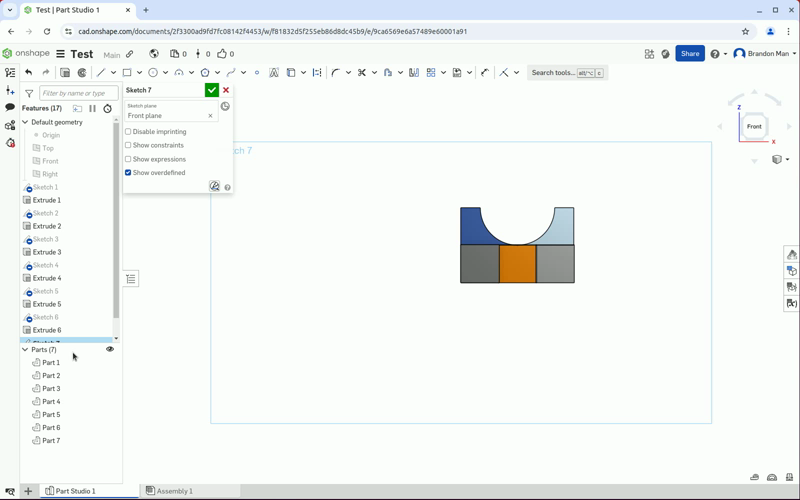
key(y)
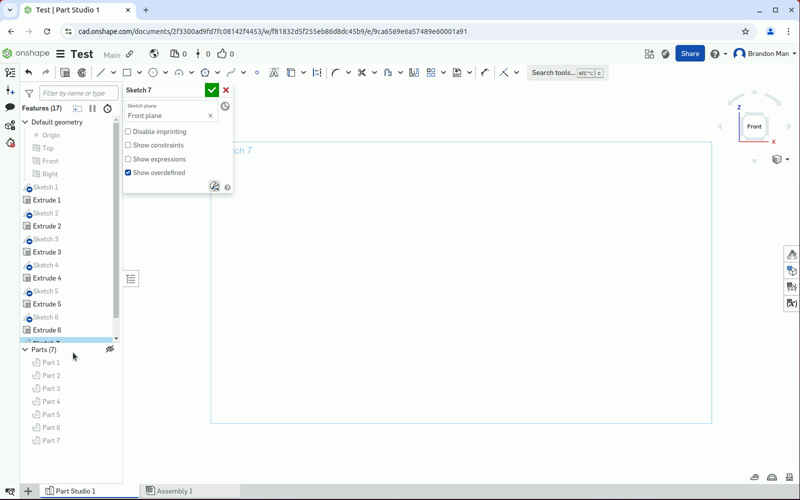
key(l)
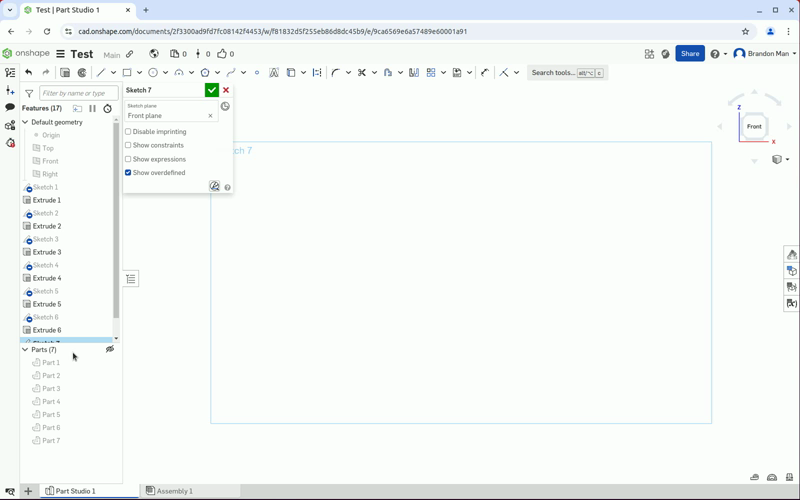
key_down(shift)
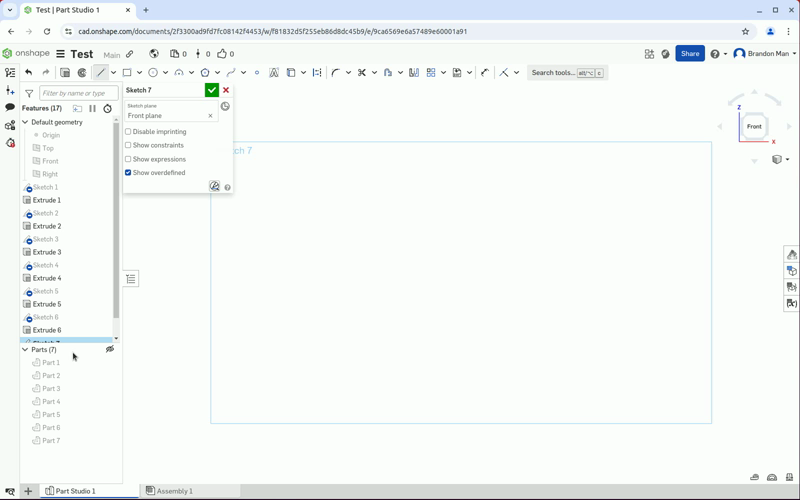
mouse_move(498, 282)
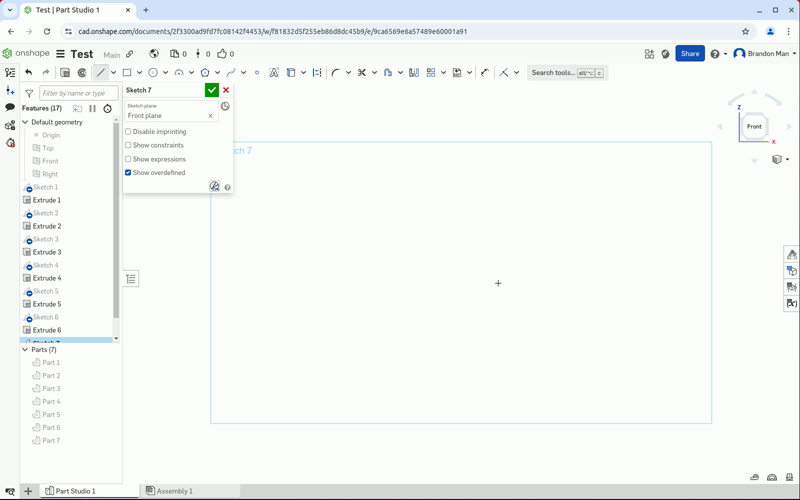
click(498, 282)
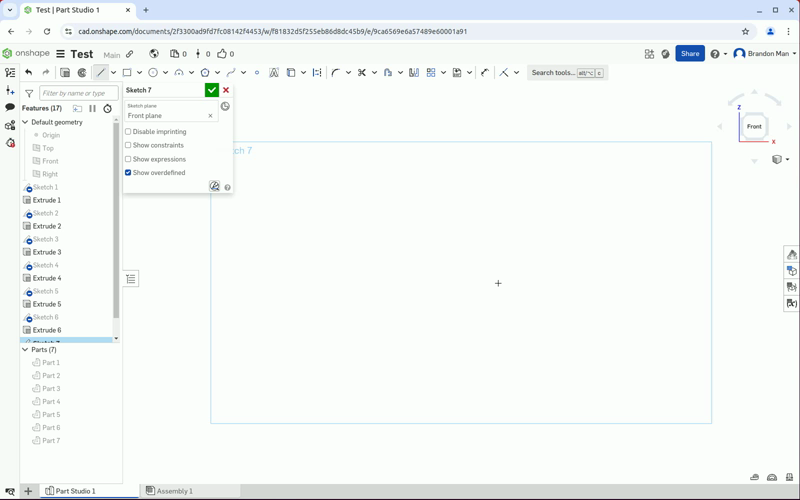
key_up(shift)
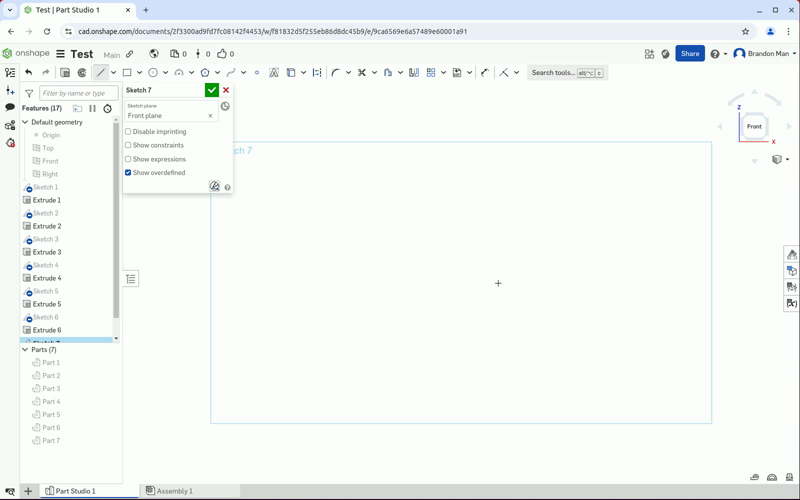
key_down(shift)
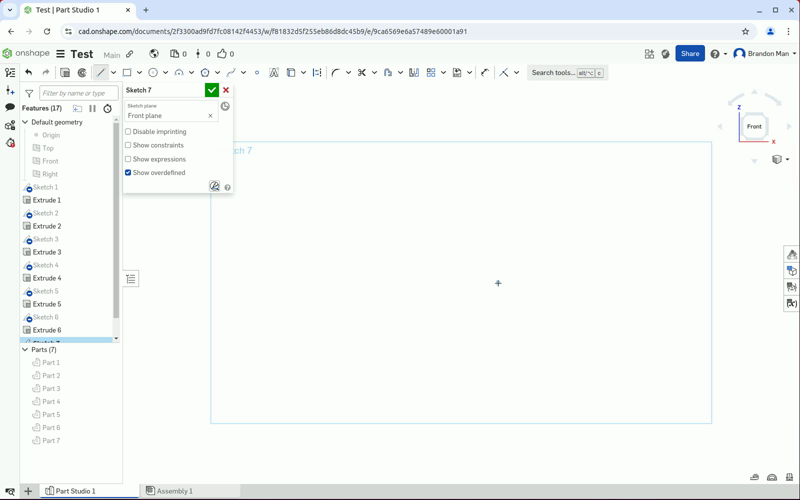
mouse_move(528, 282)
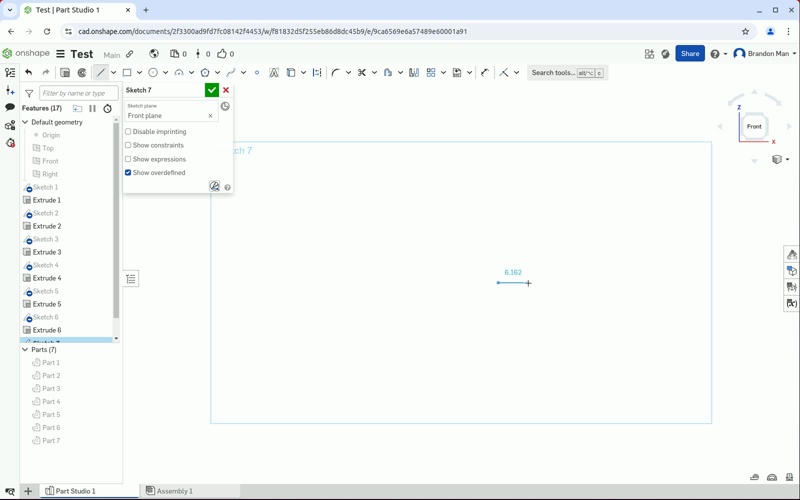
mouse_move(536, 282)
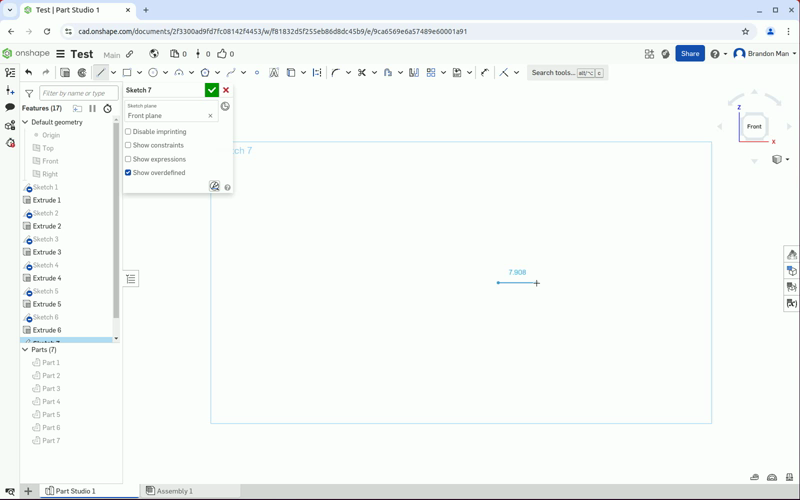
click(536, 282)
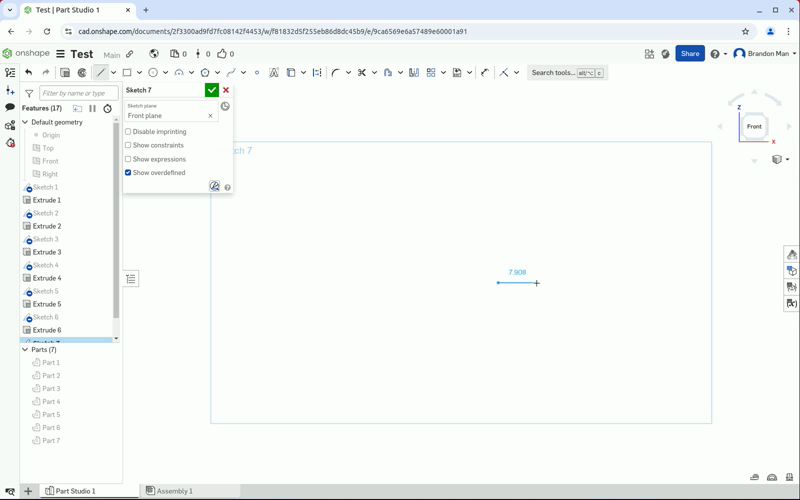
key_up(shift)
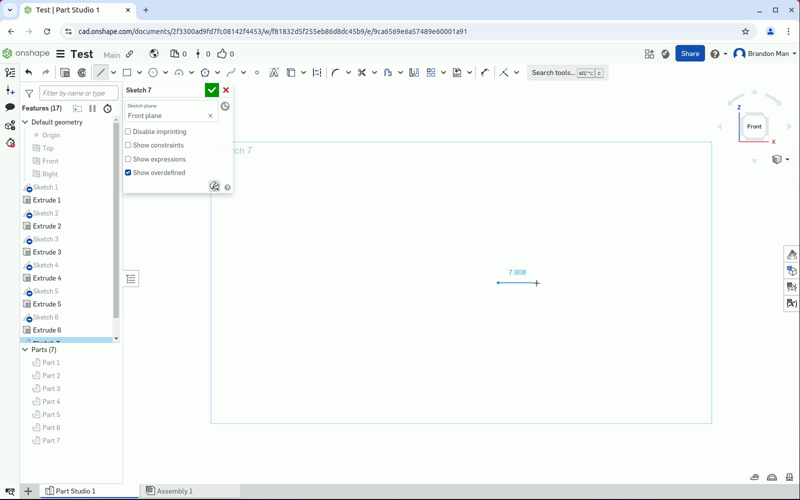
key_down(shift)
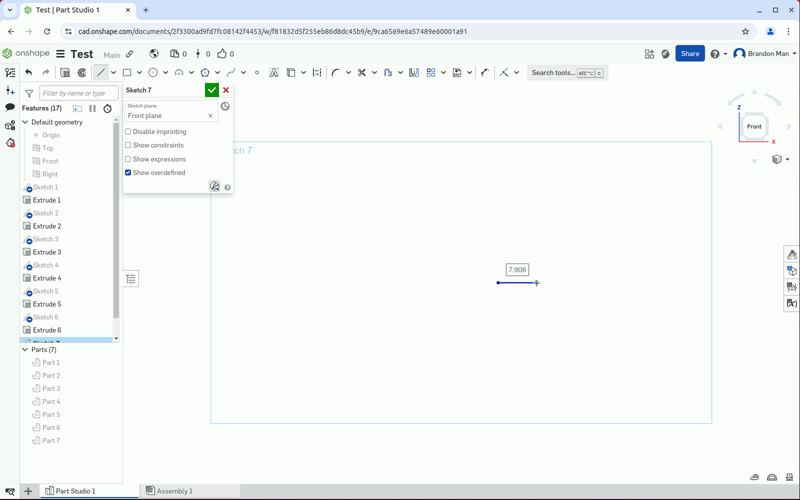
mouse_move(566, 282)
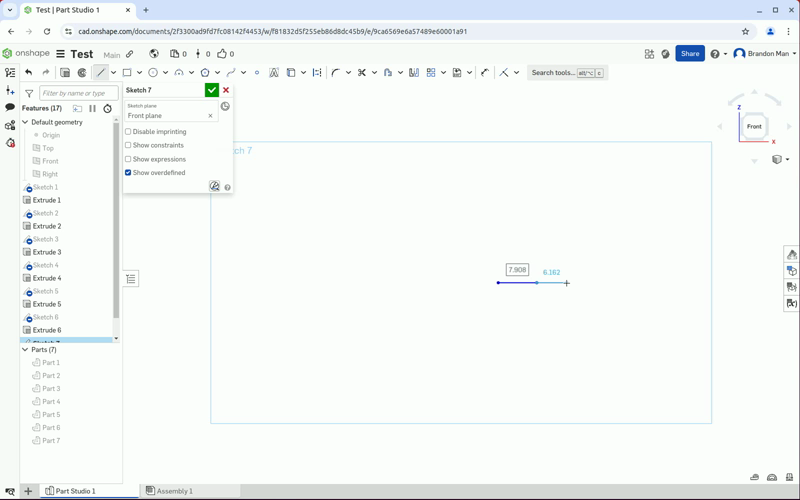
mouse_move(536, 244)
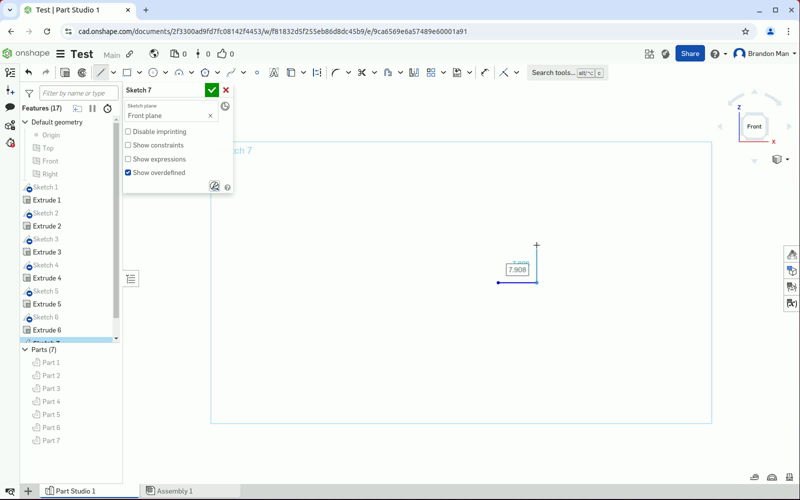
click(536, 244)
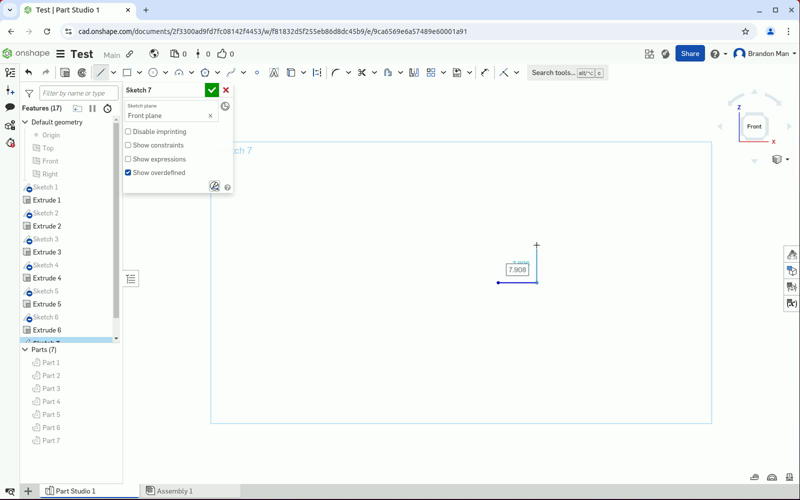
key_up(shift)
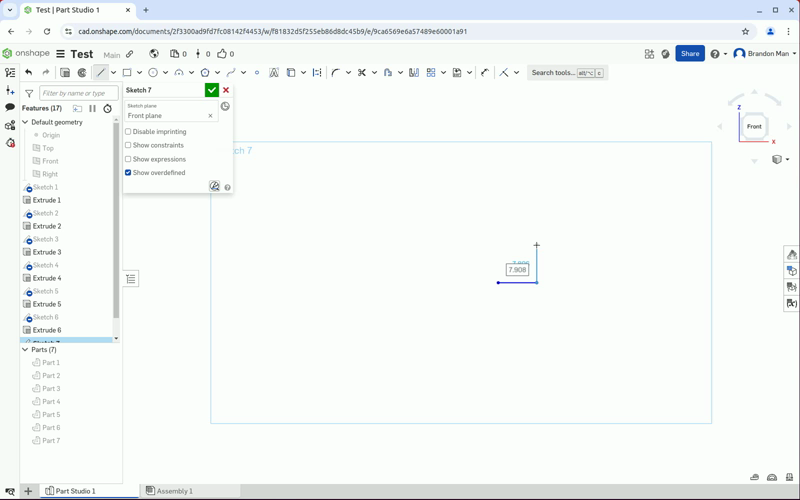
key_down(shift)
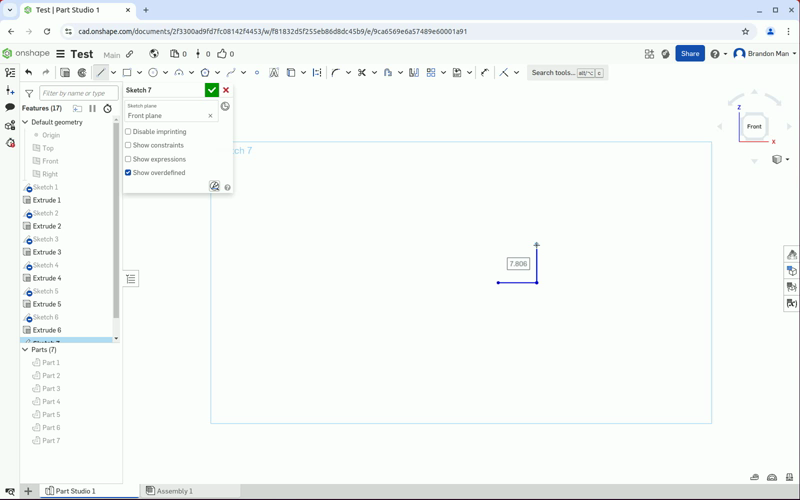
mouse_move(566, 244)
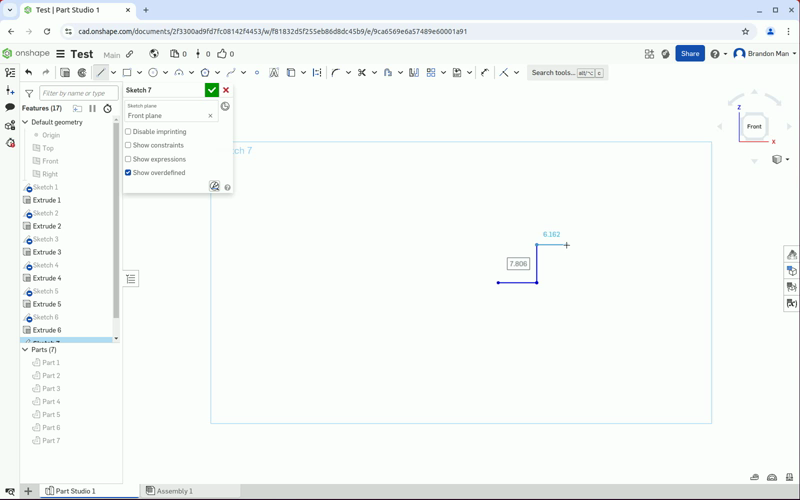
mouse_move(517, 244)
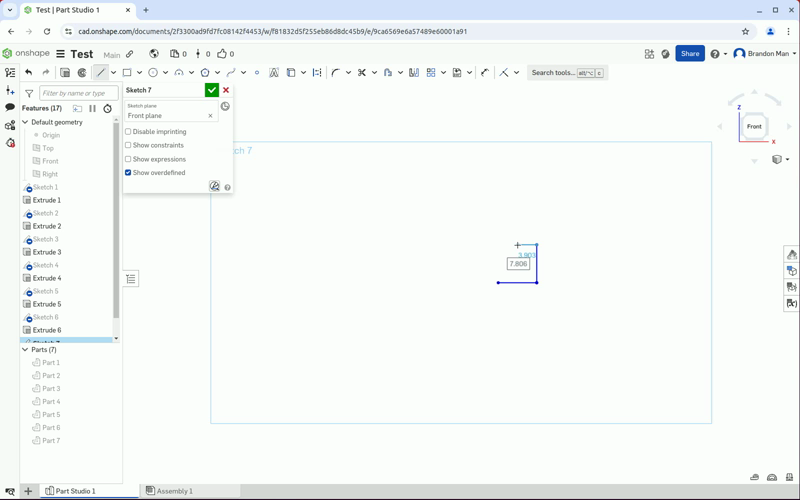
click(517, 244)
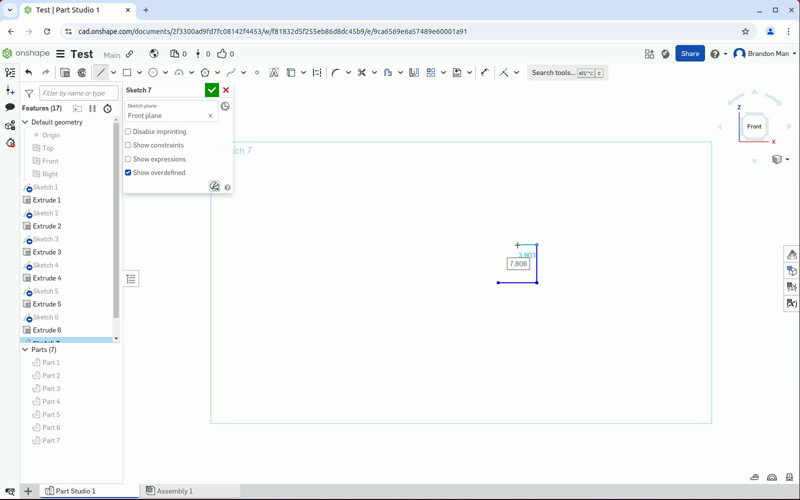
key_up(shift)
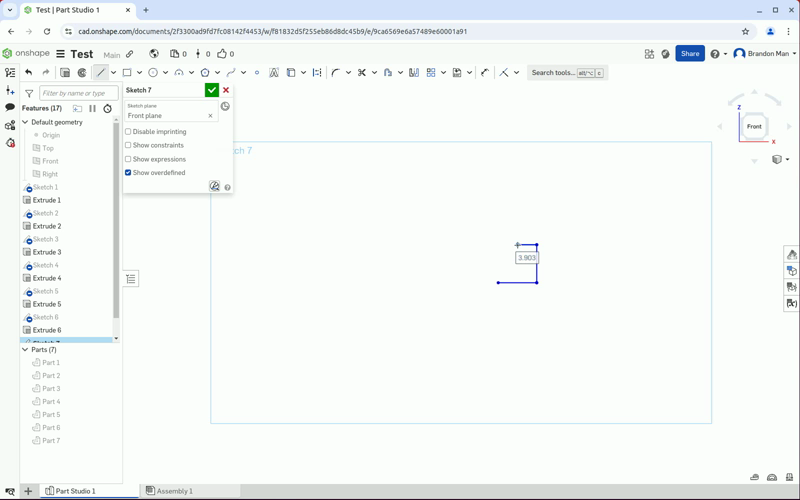
key_down(shift)
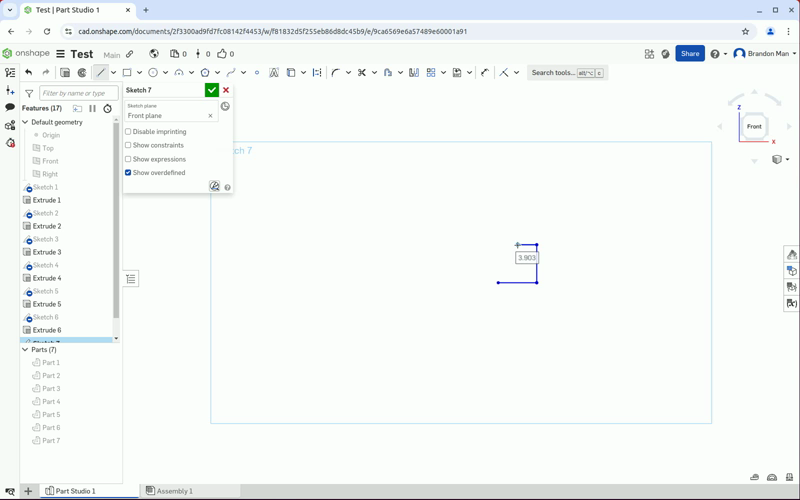
mouse_move(547, 244)
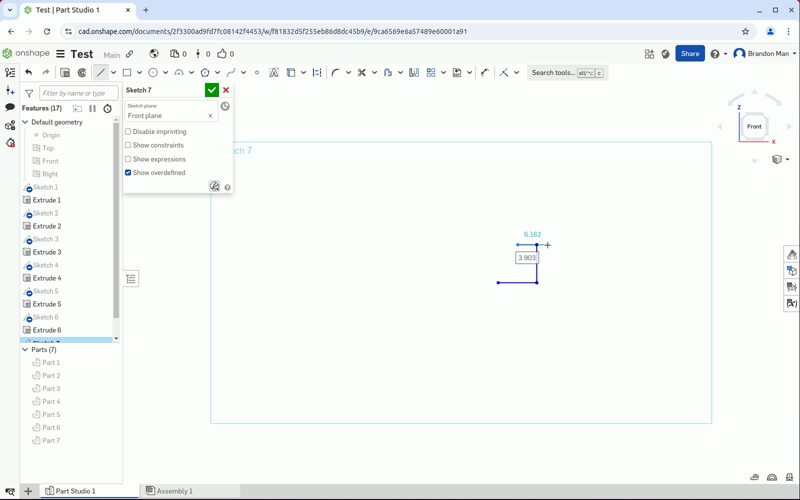
mouse_move(498, 244)
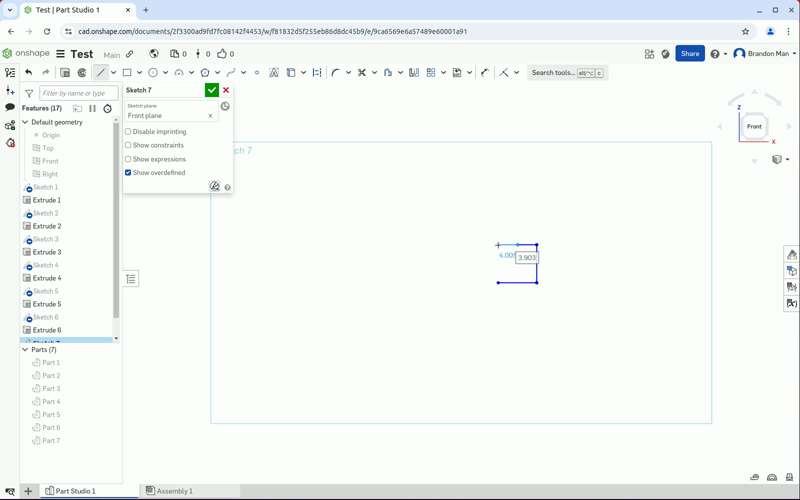
click(498, 244)
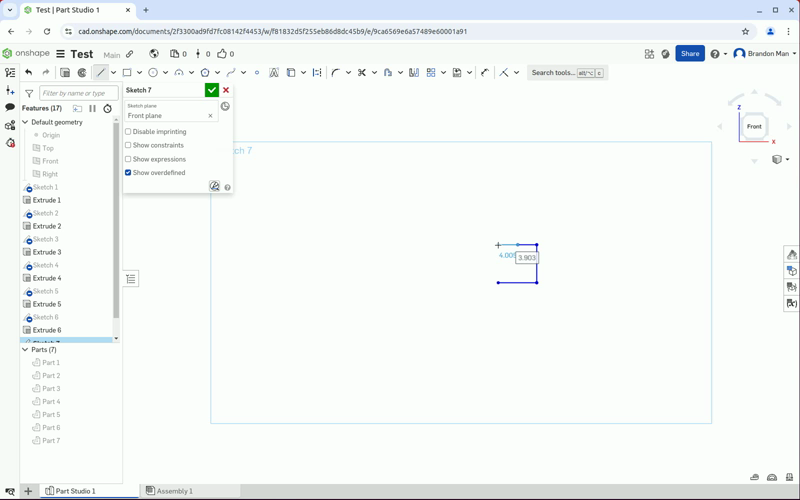
key_up(shift)
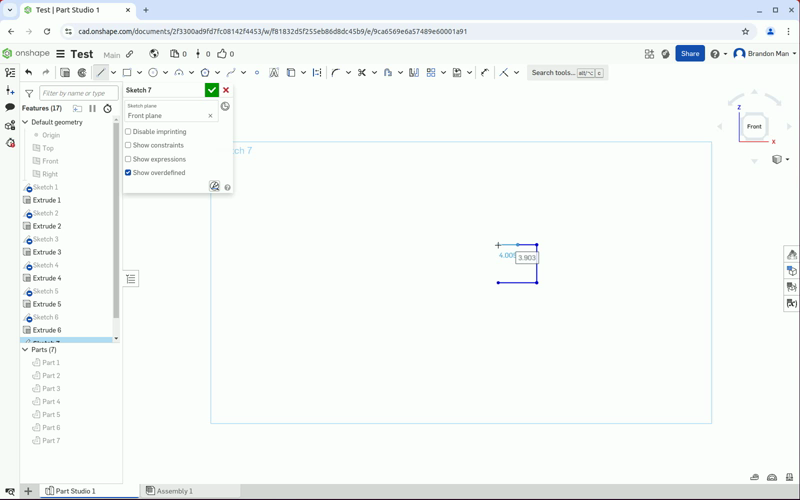
mouse_move(528, 244)
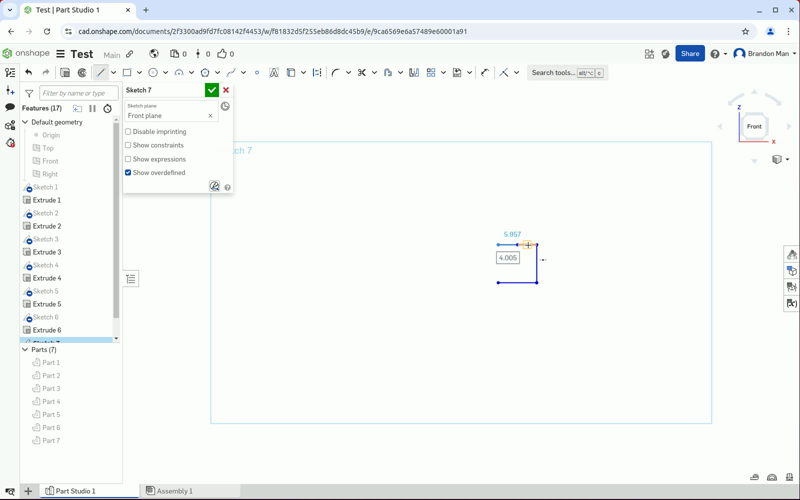
key_down(shift)
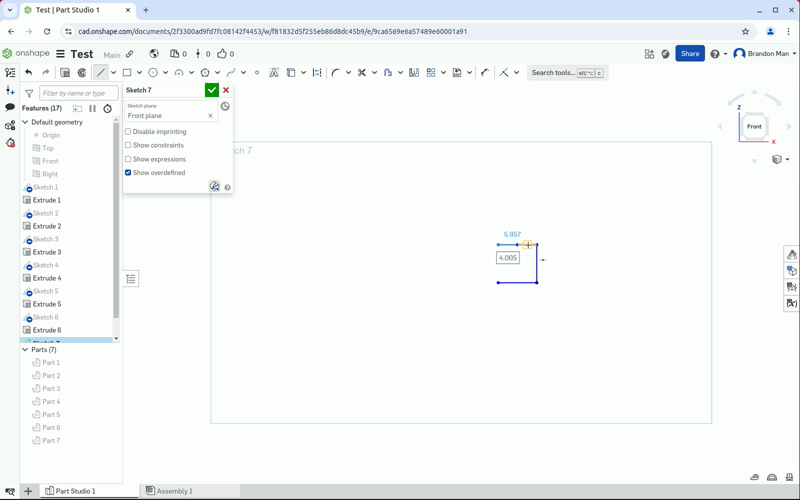
mouse_move(498, 282)
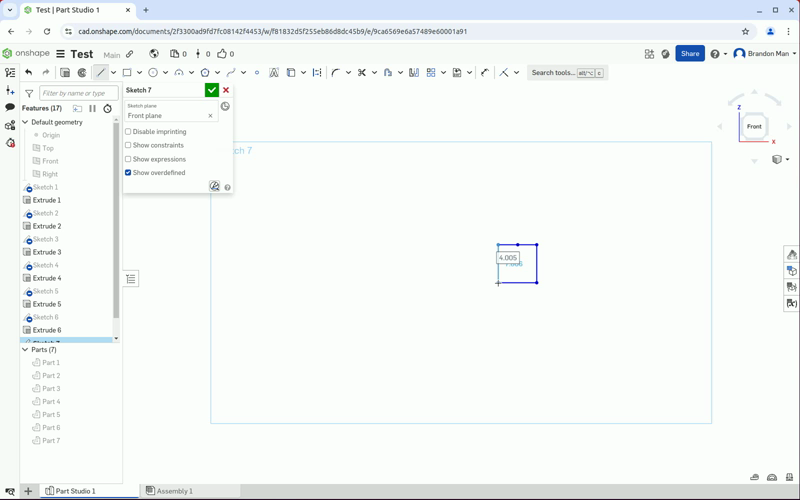
key_up(shift)
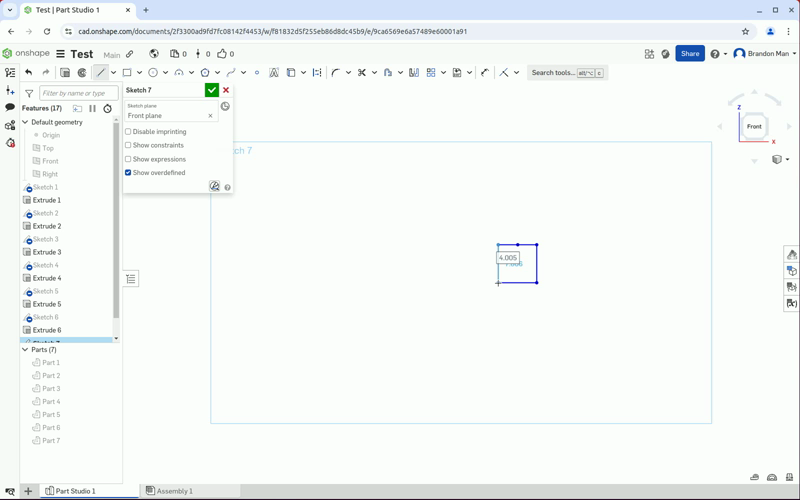
click(498, 282)
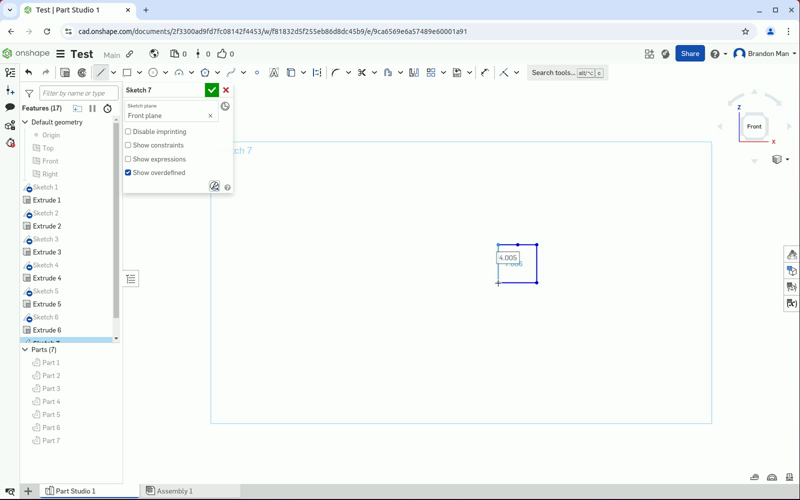
key(esc)
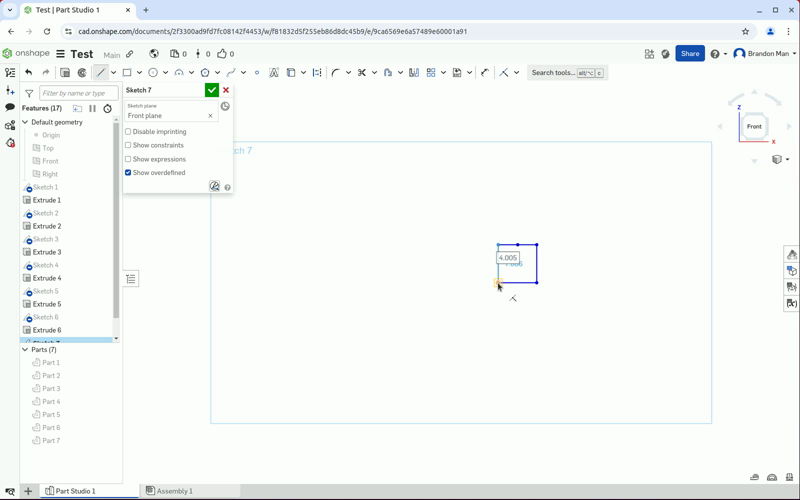
mouse_move(529, 255)
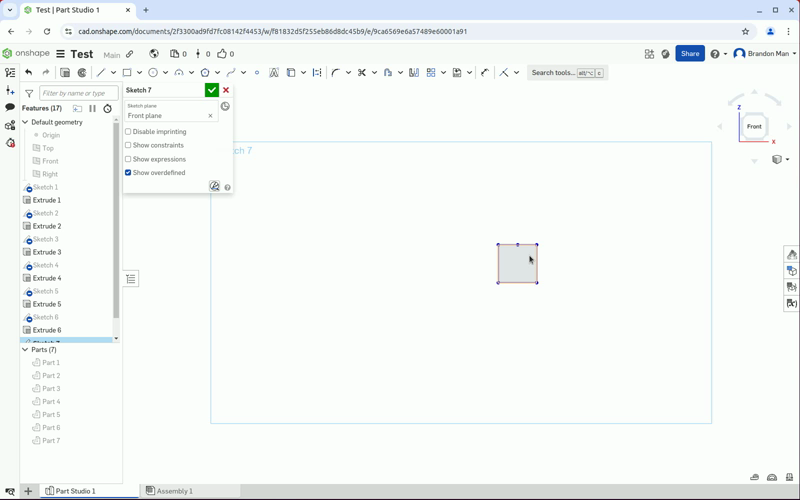
scroll(6)
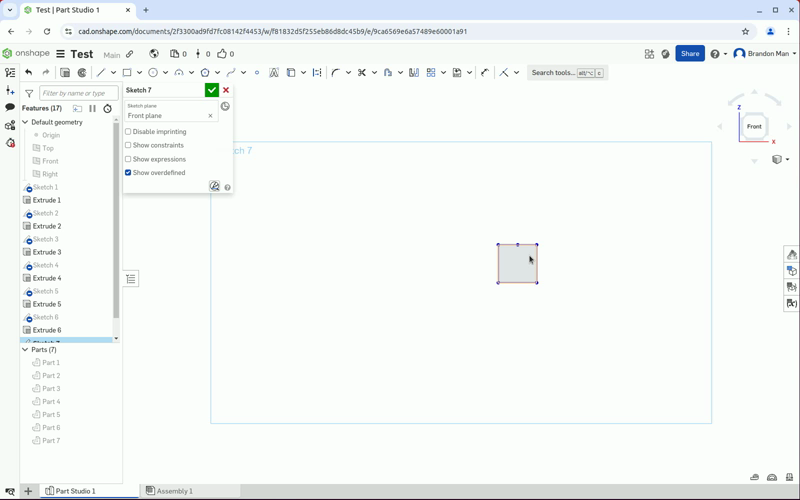
scroll(6)
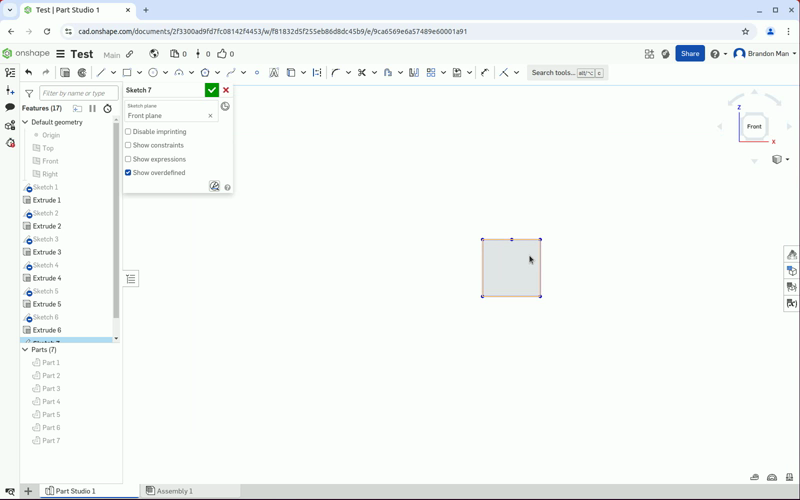
scroll(6)
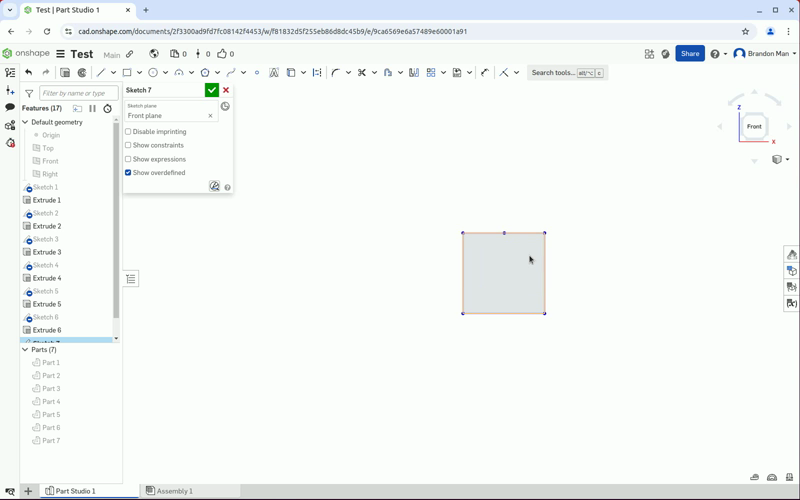
scroll(6)
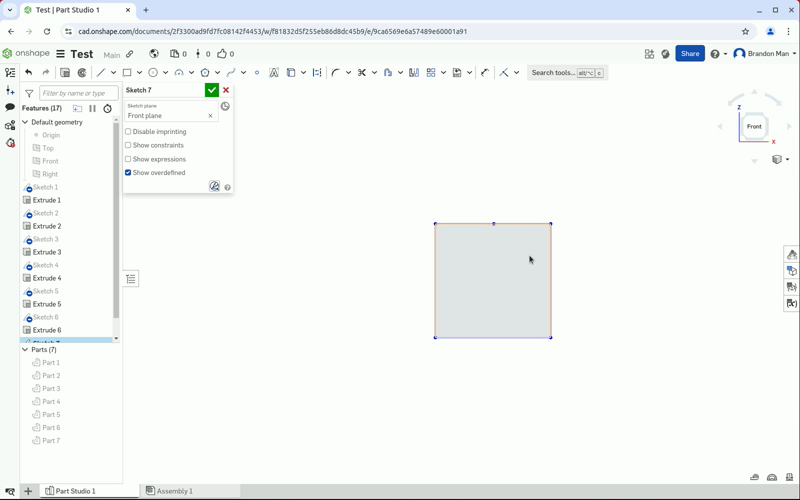
scroll(6)
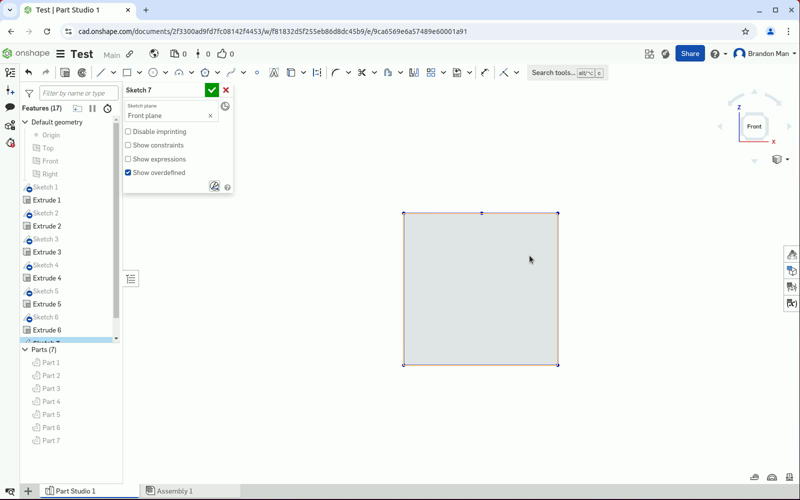
scroll(6)
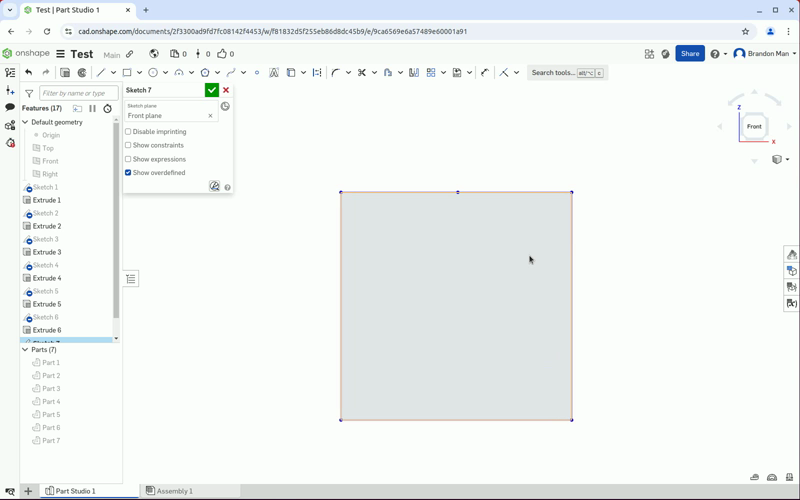
scroll(6)
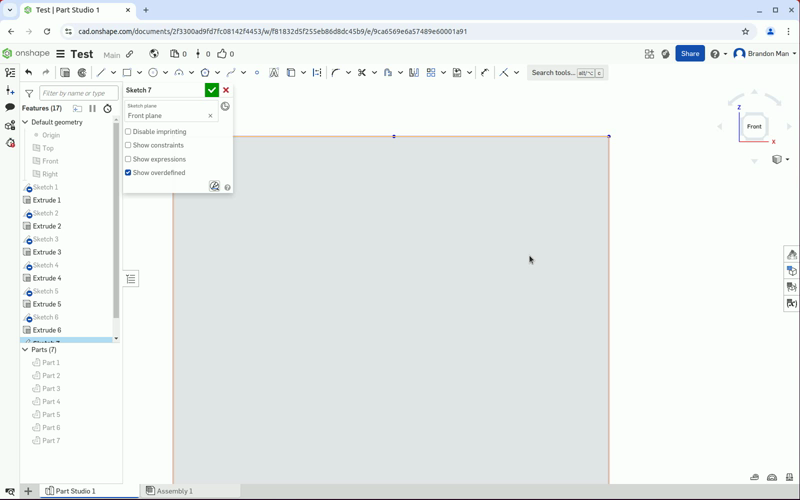
click(529, 255)
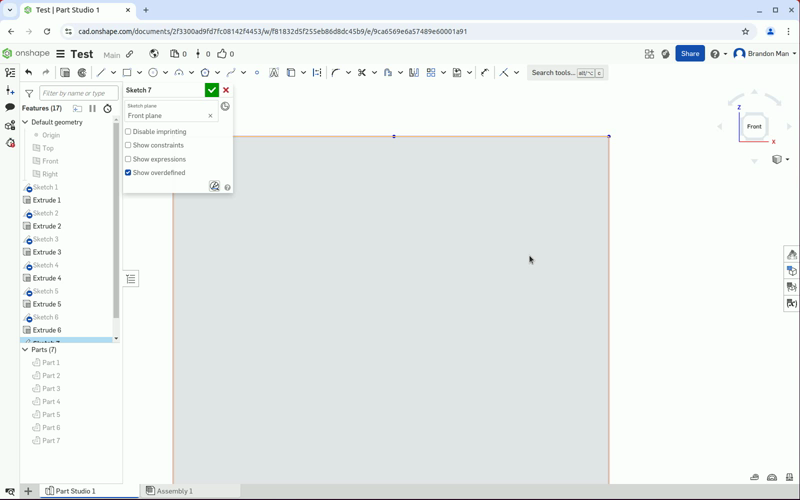
scroll(-6)
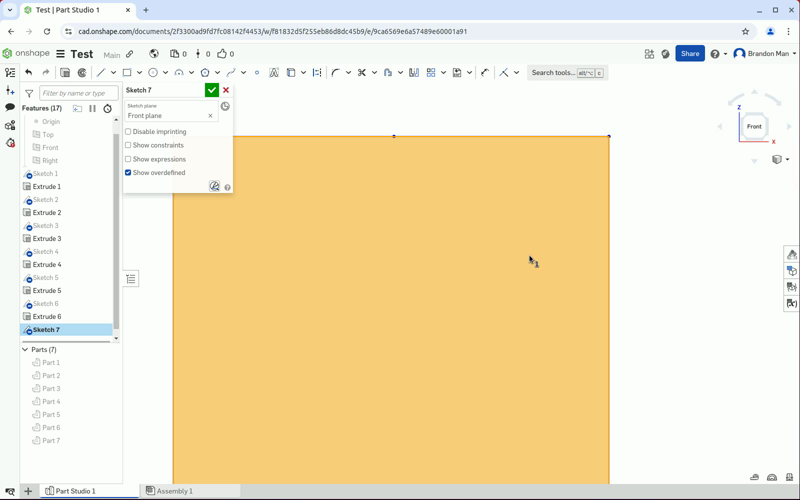
scroll(-6)
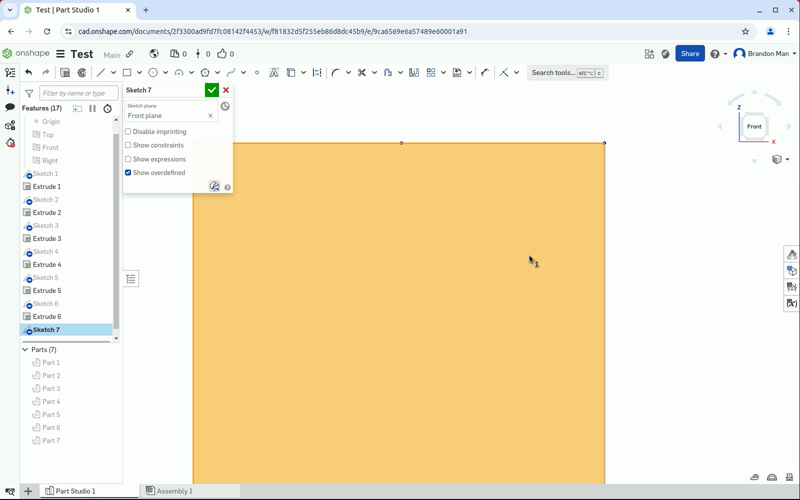
scroll(-6)
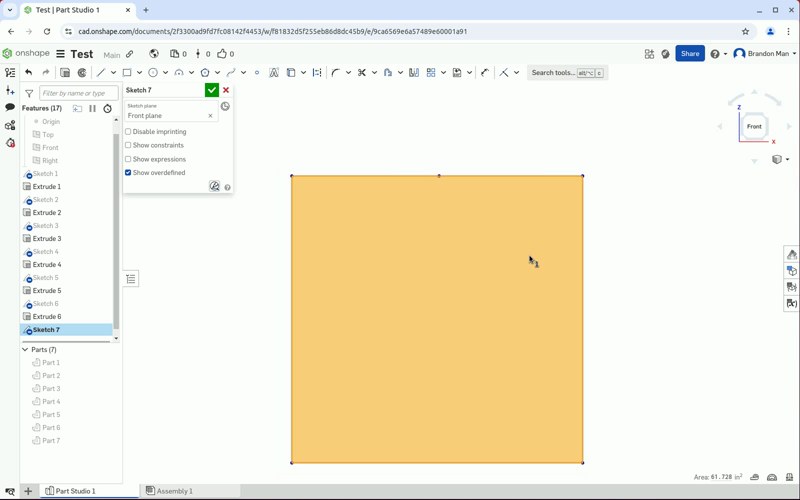
scroll(-6)
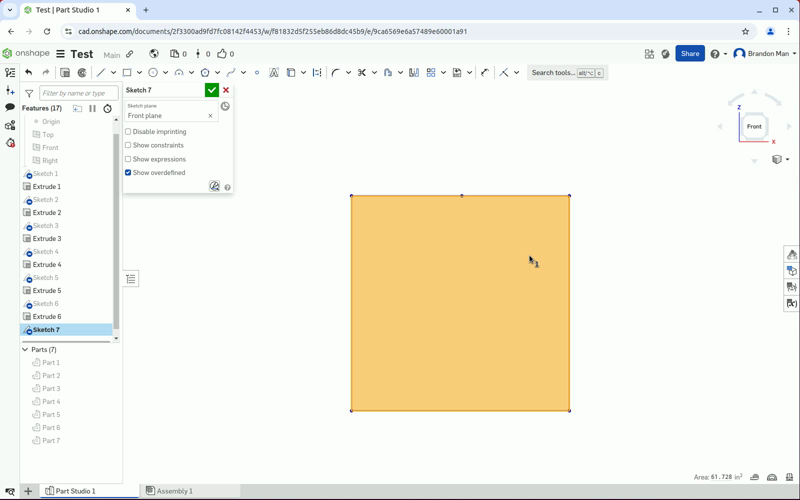
scroll(-6)
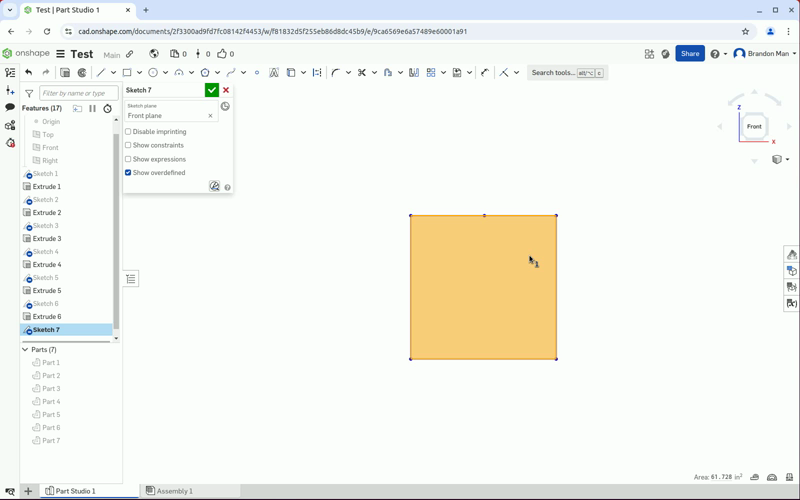
scroll(-6)
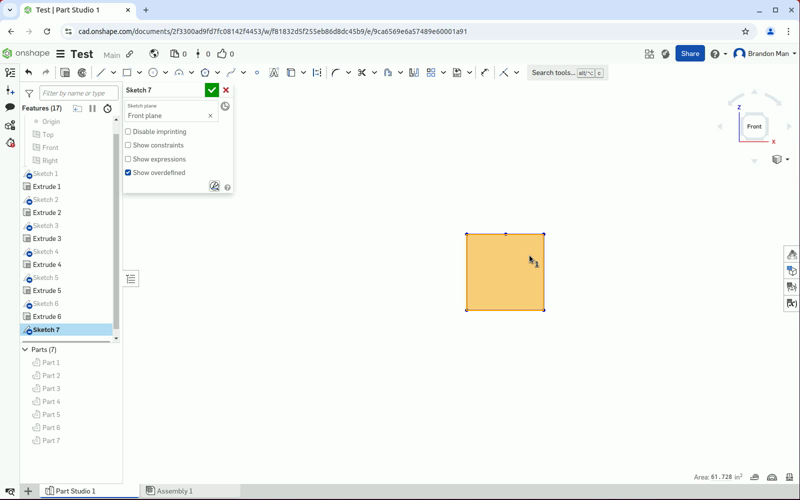
scroll(-6)
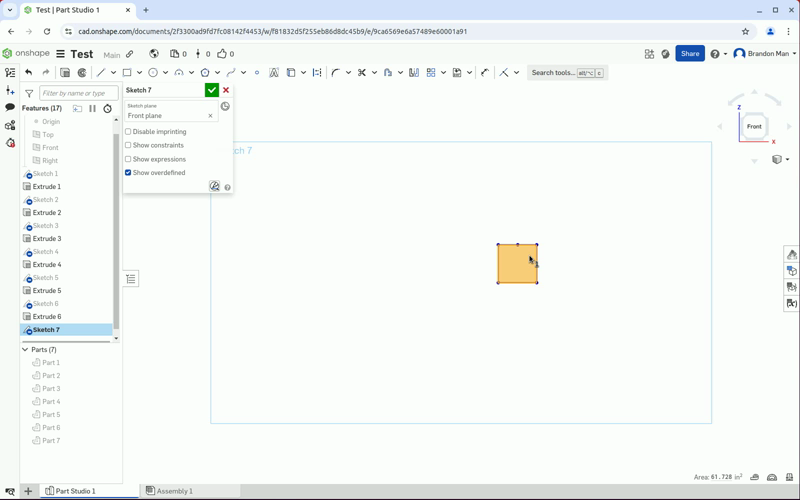
mouse_move(73, 352)
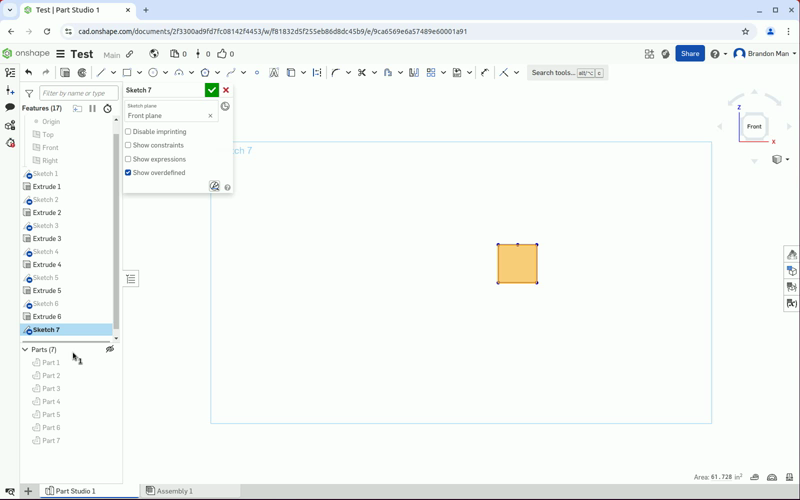
key(shift+y)
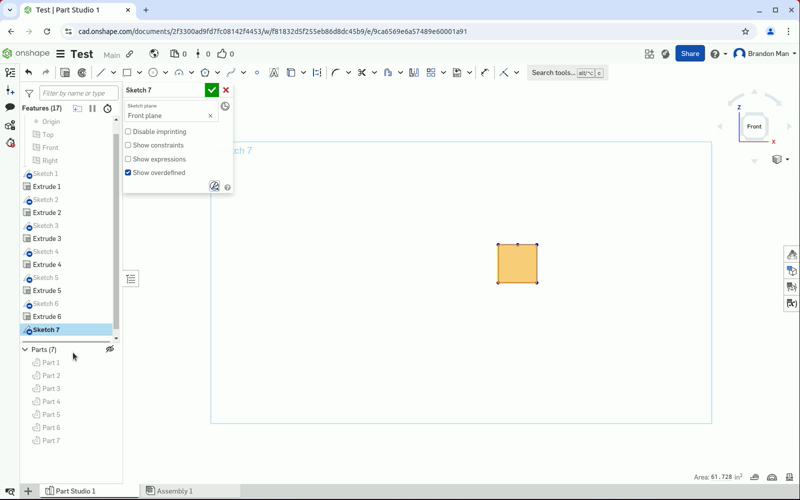
key(shift+e)
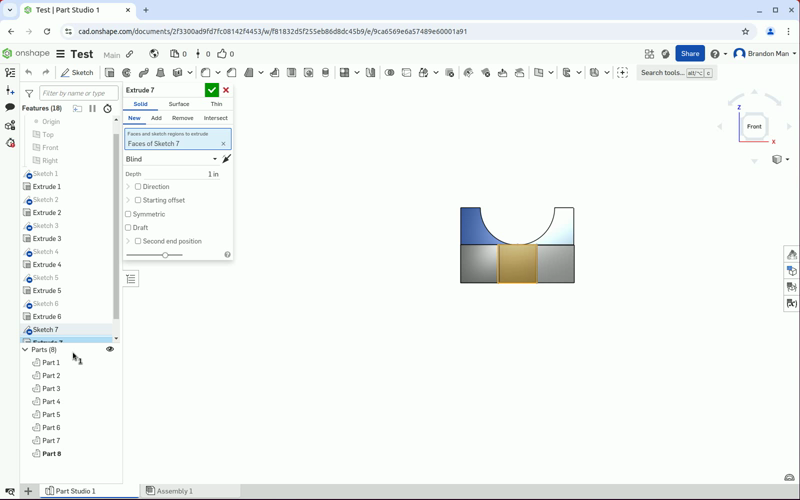
mouse_move(143, 106)
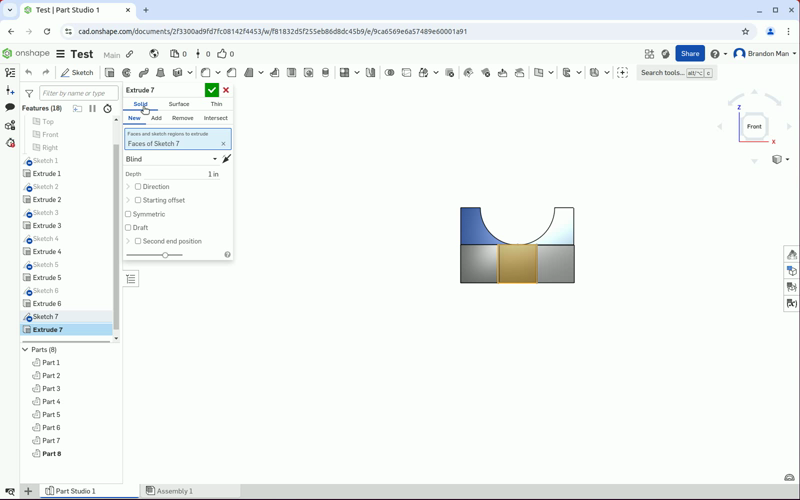
click(143, 106)
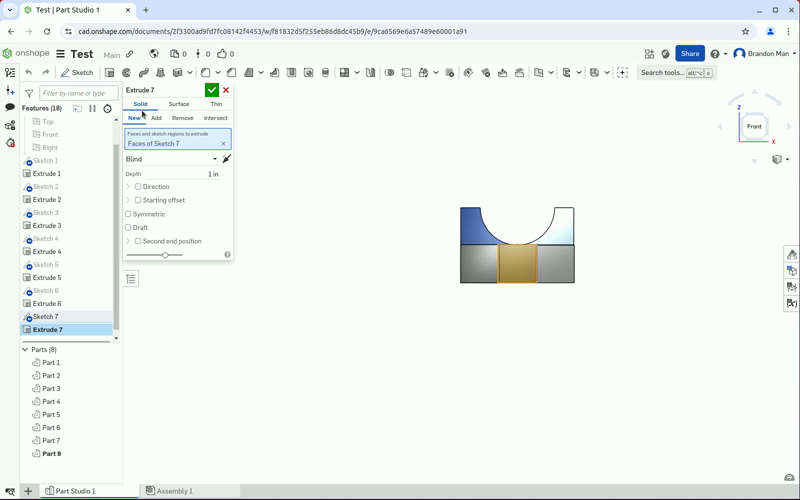
mouse_move(137, 120)
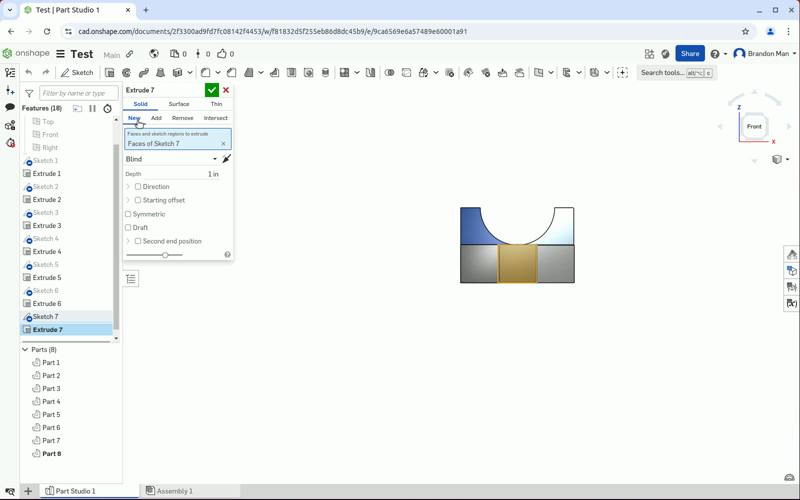
click(137, 120)
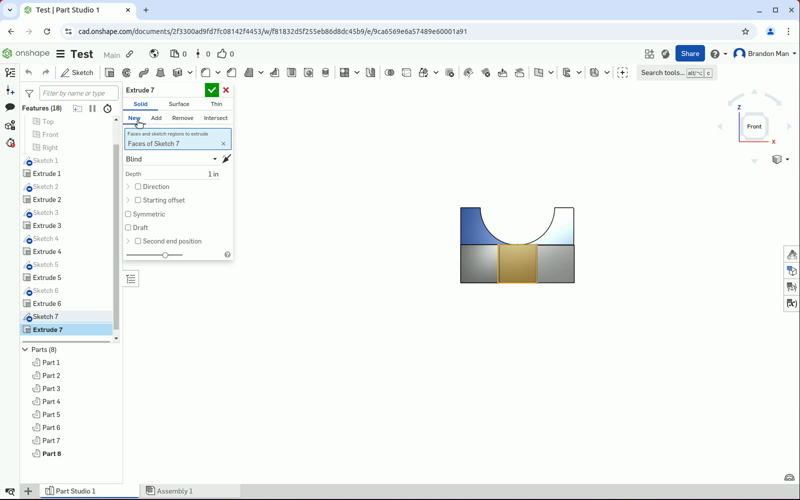
key(tab, 4)
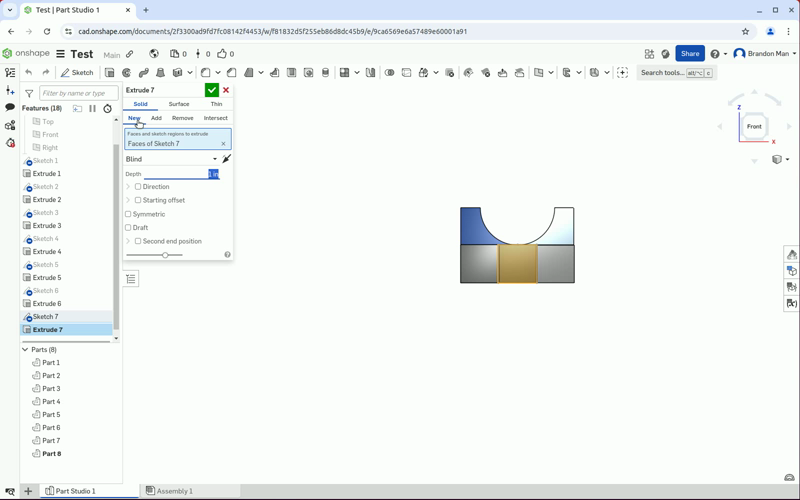
text(7.703)
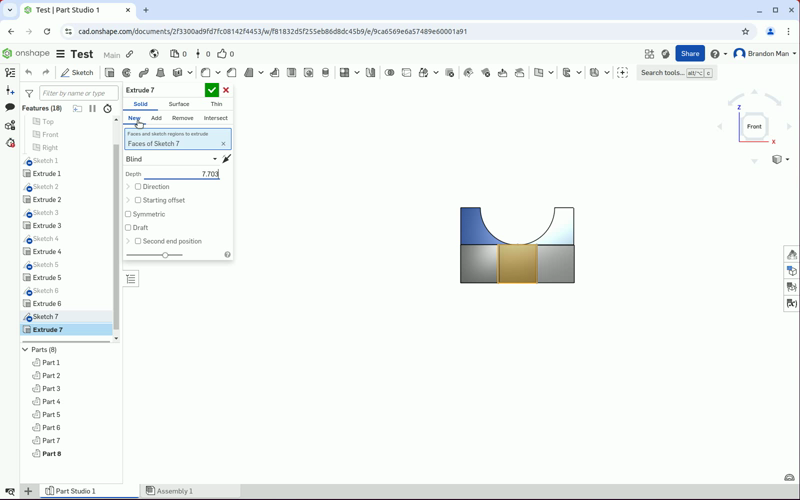
key(enter)
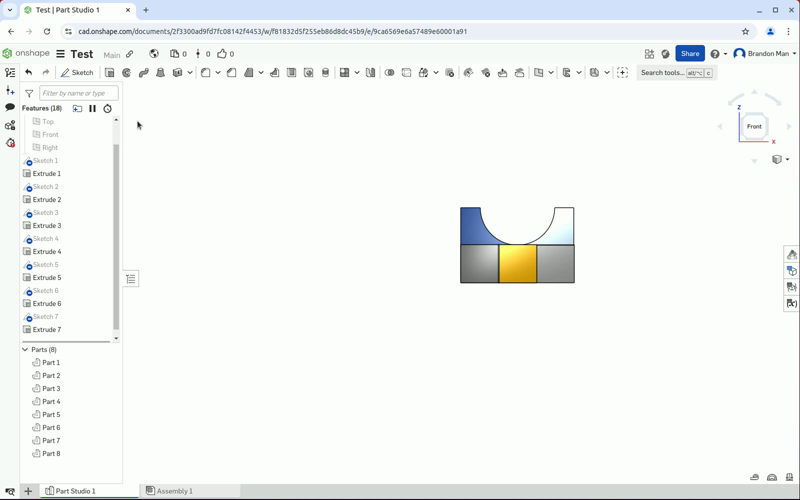
key(shift+h)
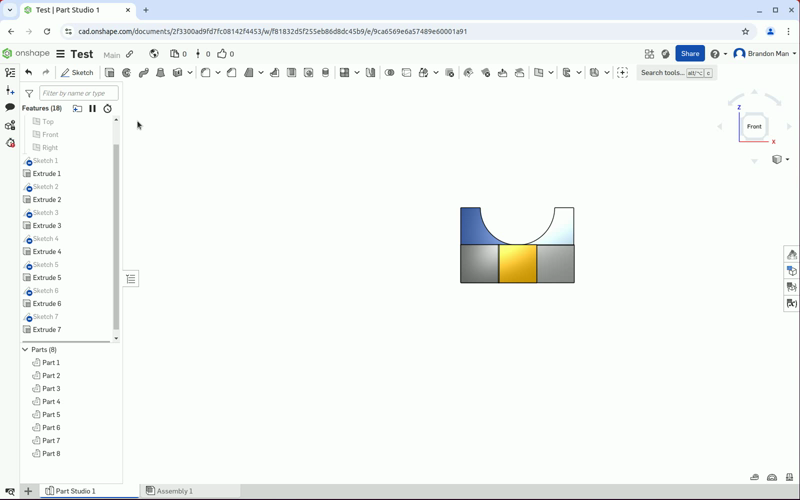
key(shift+h)
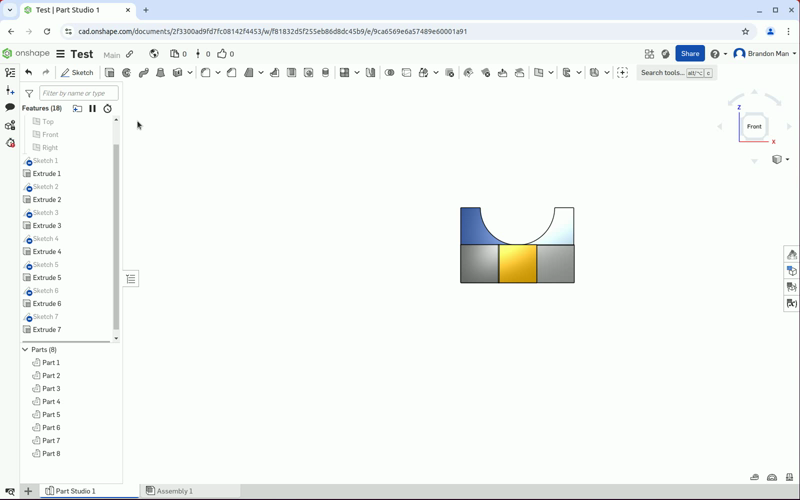
mouse_move(69, 163)
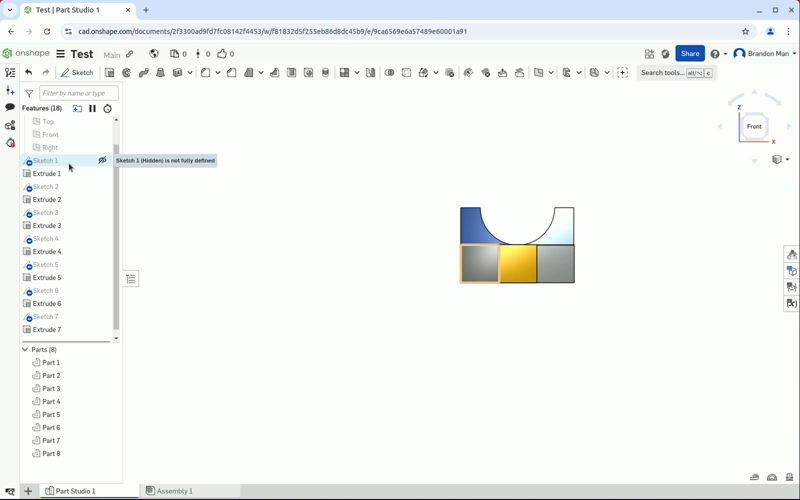
click(69, 163)
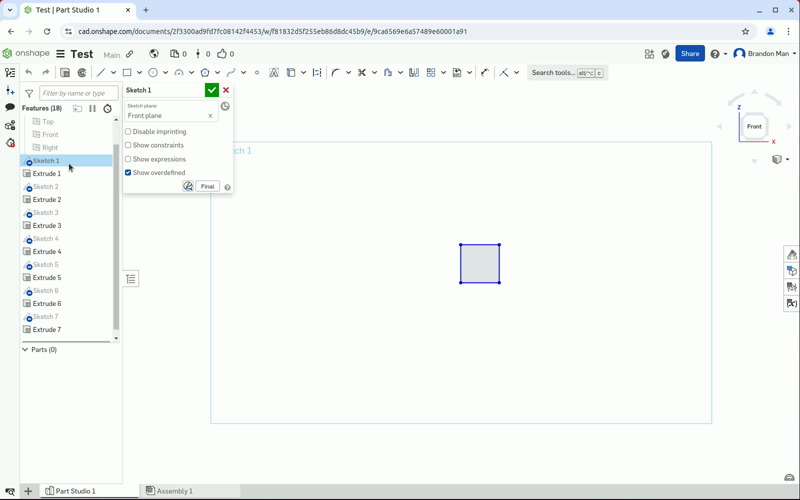
mouse_move(229, 92)
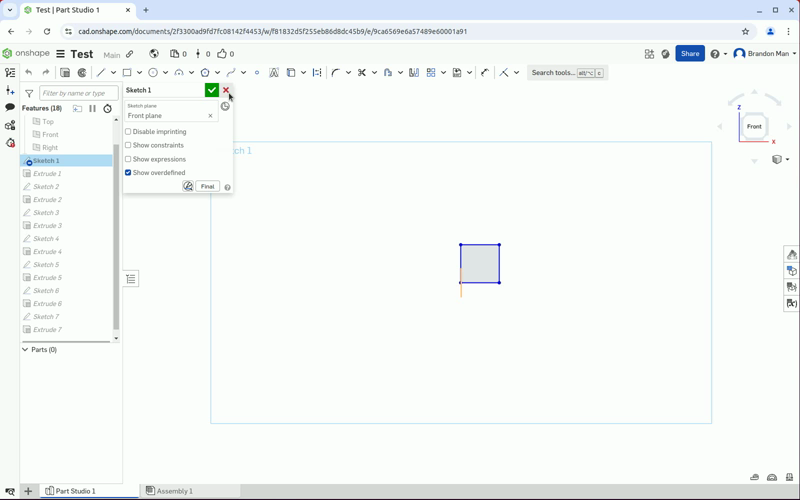
click(229, 92)
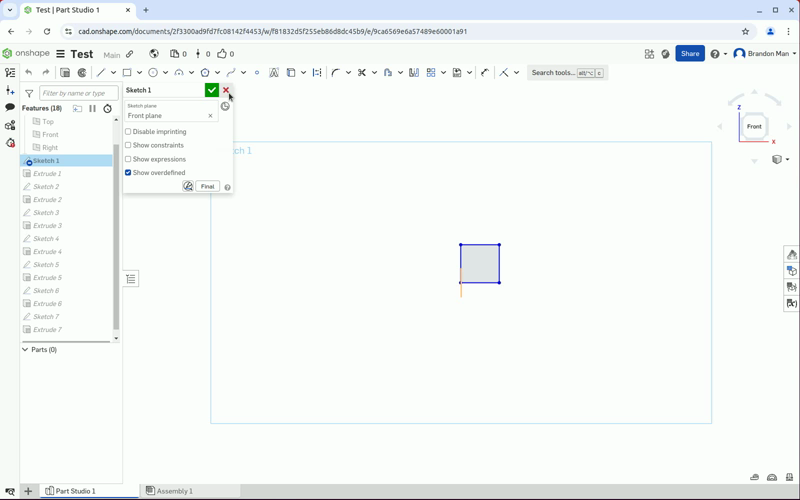
key(shift+s)
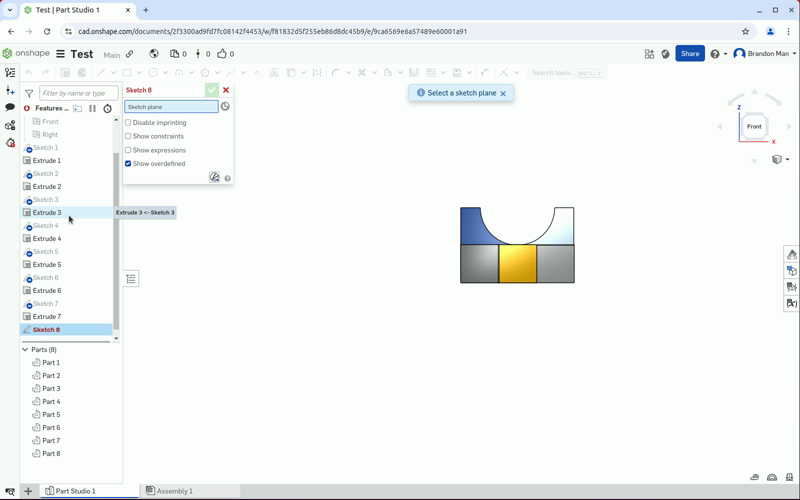
scroll(3)
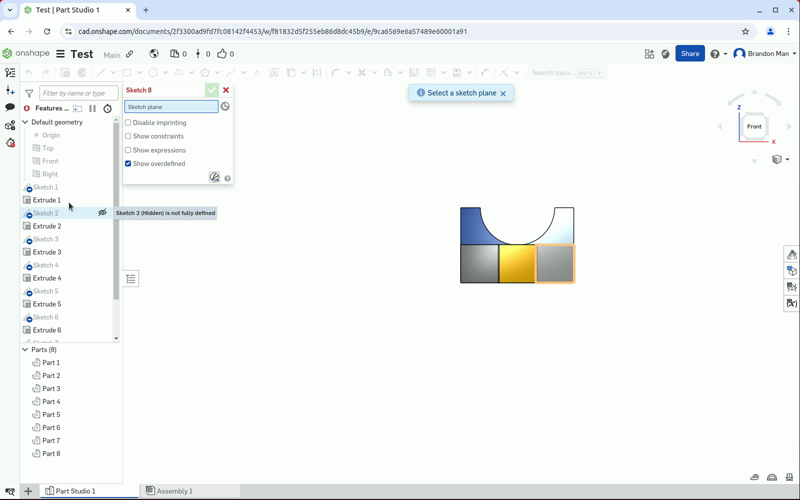
mouse_move(69, 163)
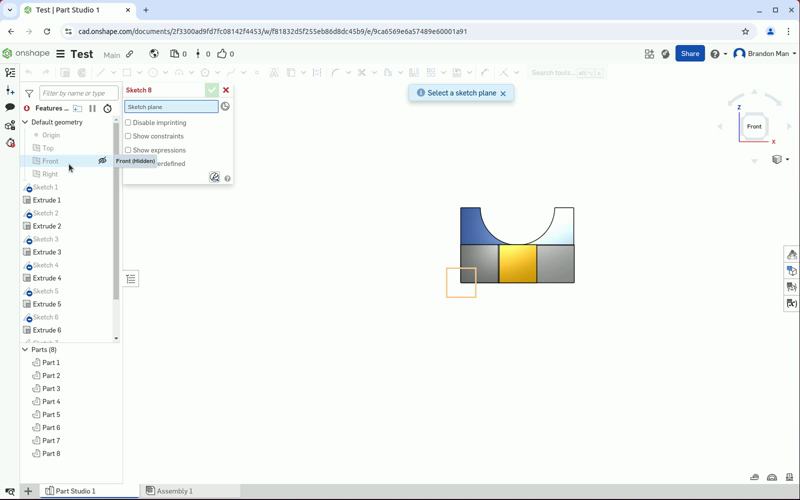
click(69, 163)
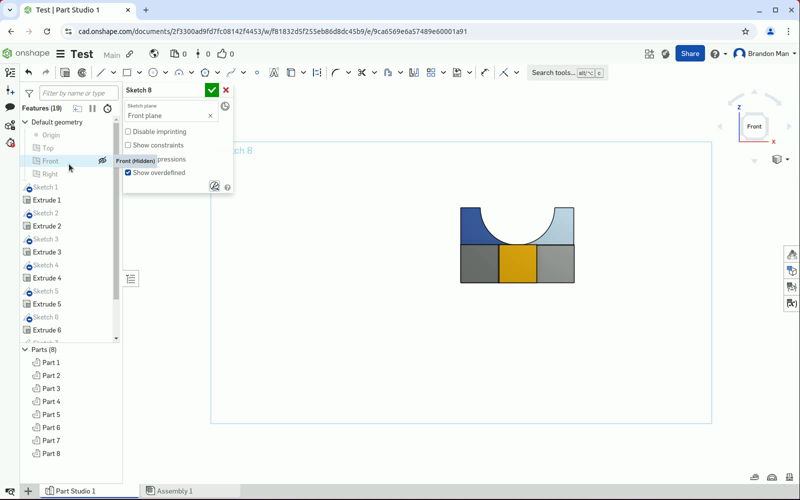
mouse_move(73, 352)
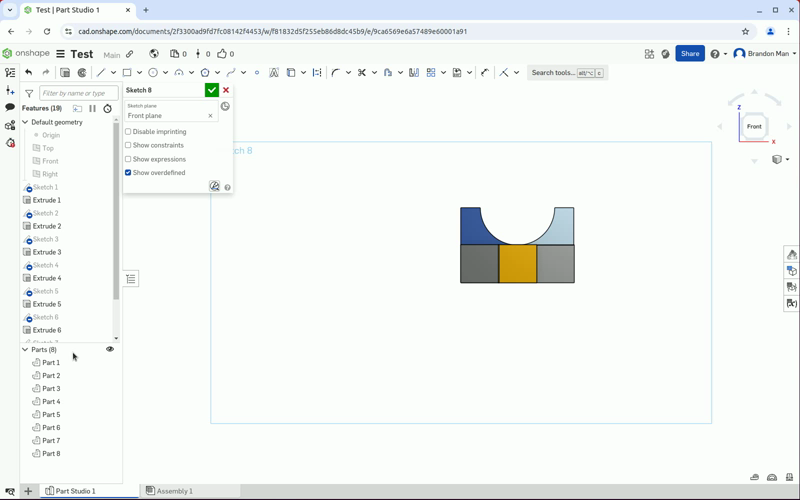
key(y)
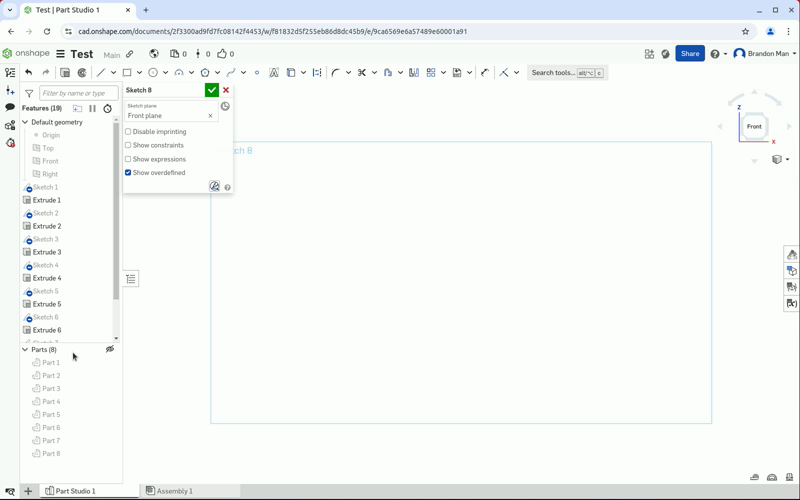
key(l)
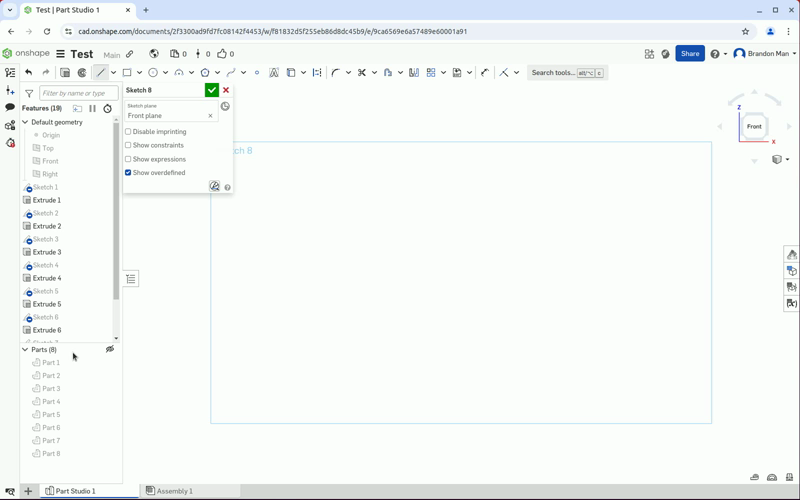
key_down(shift)
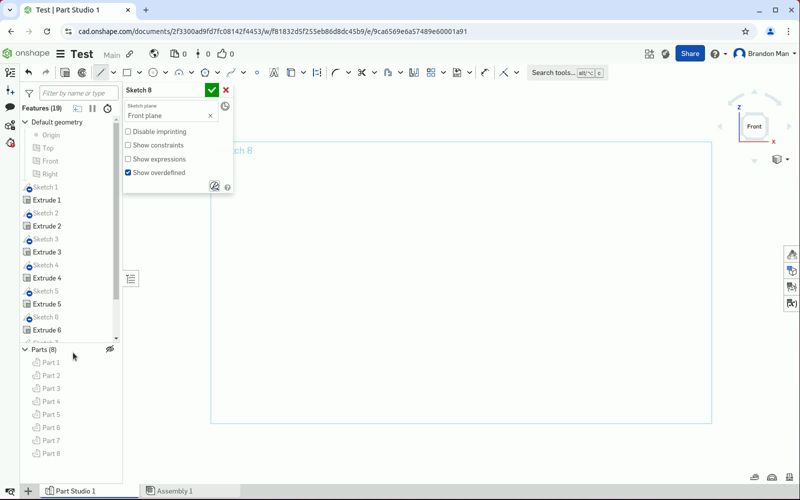
mouse_move(535, 282)
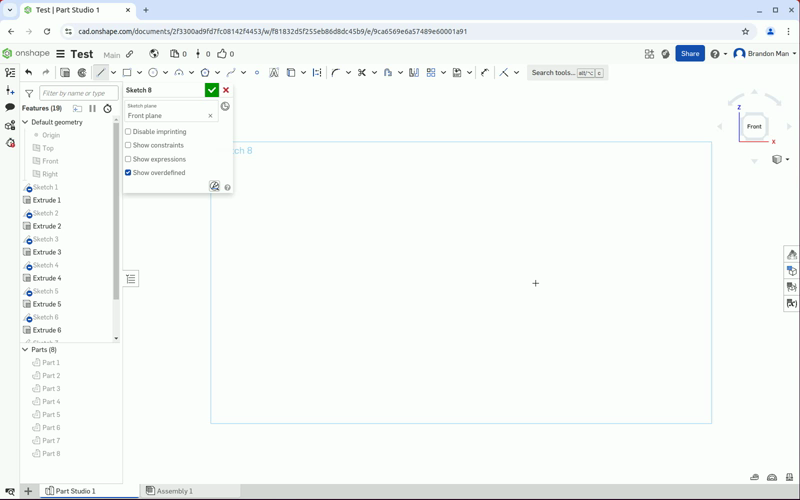
click(535, 282)
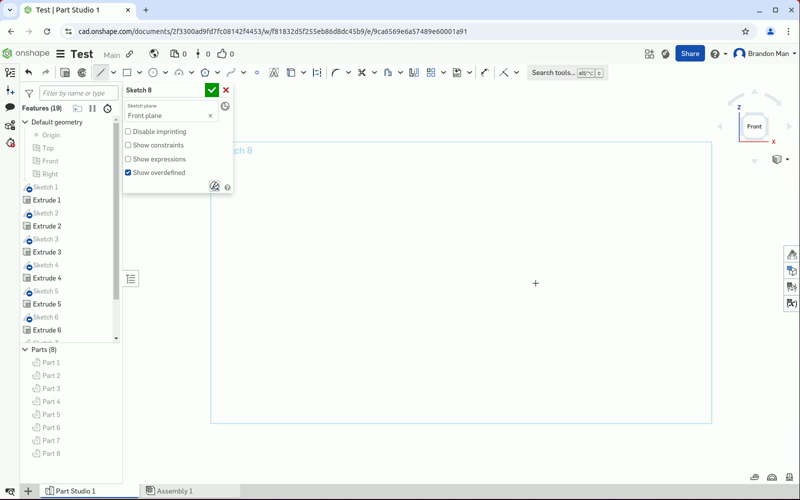
key_up(shift)
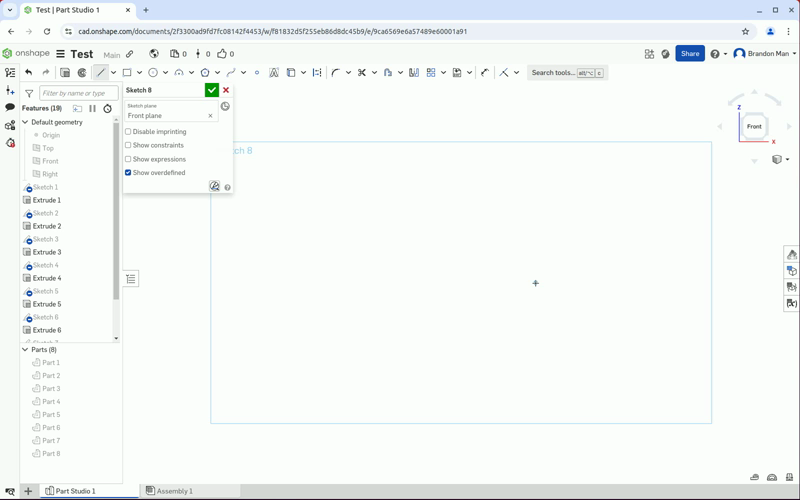
key_down(shift)
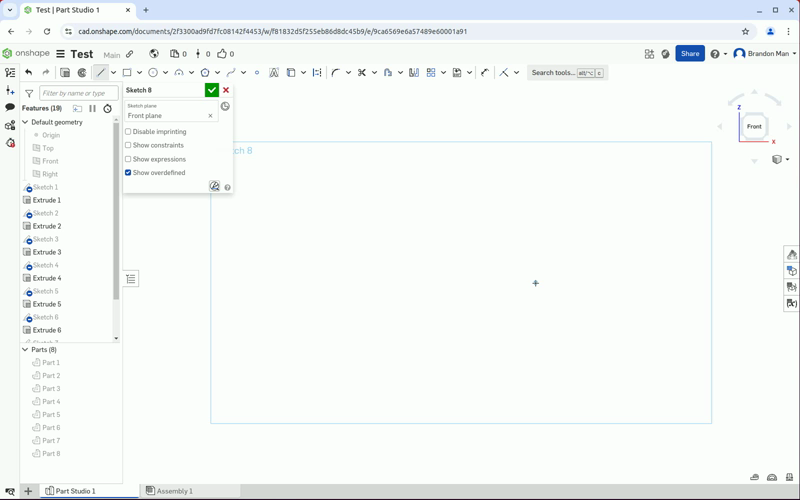
mouse_move(565, 282)
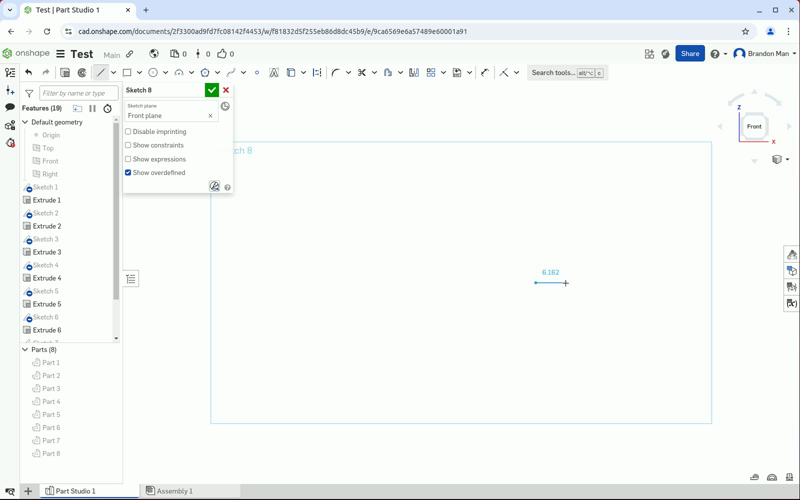
mouse_move(574, 282)
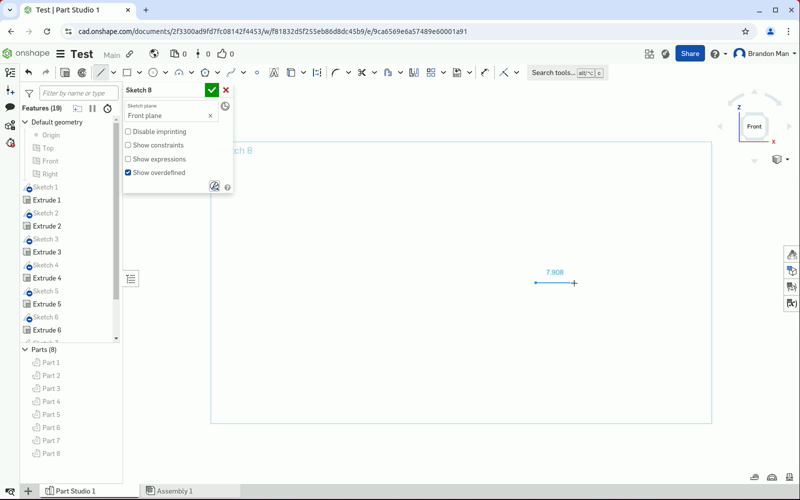
click(574, 282)
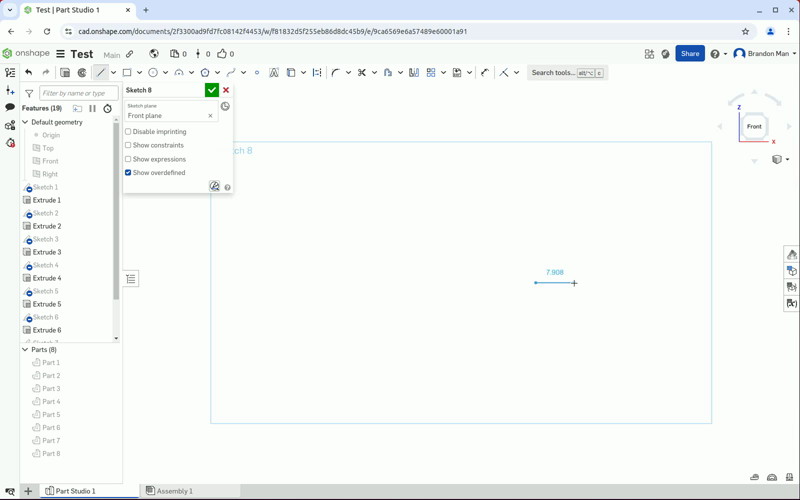
key_up(shift)
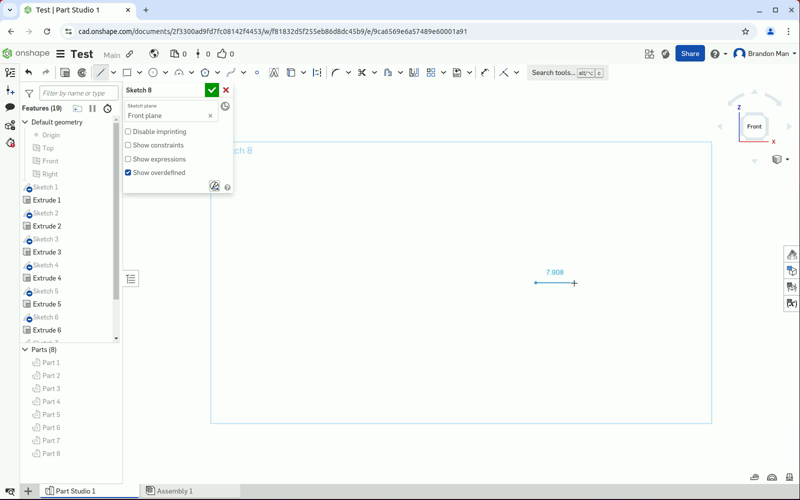
key_down(shift)
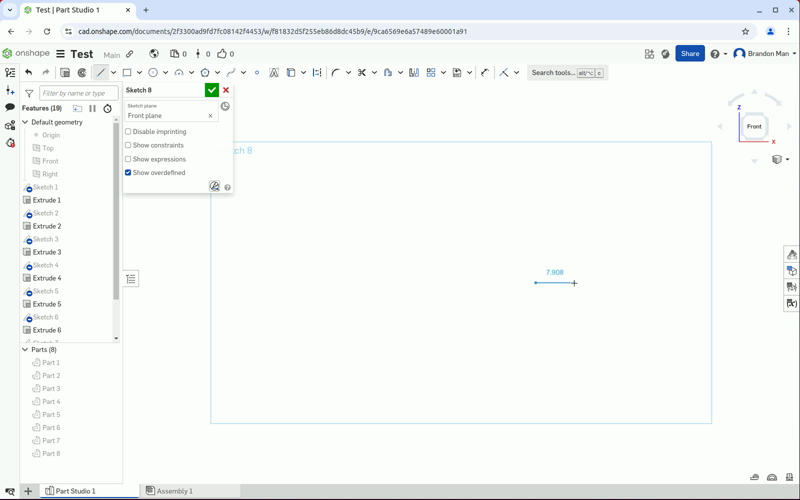
mouse_move(589, 282)
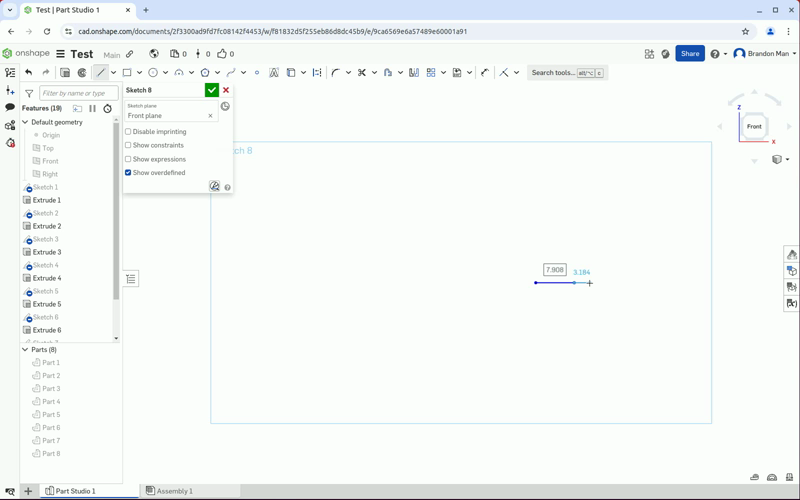
mouse_move(574, 244)
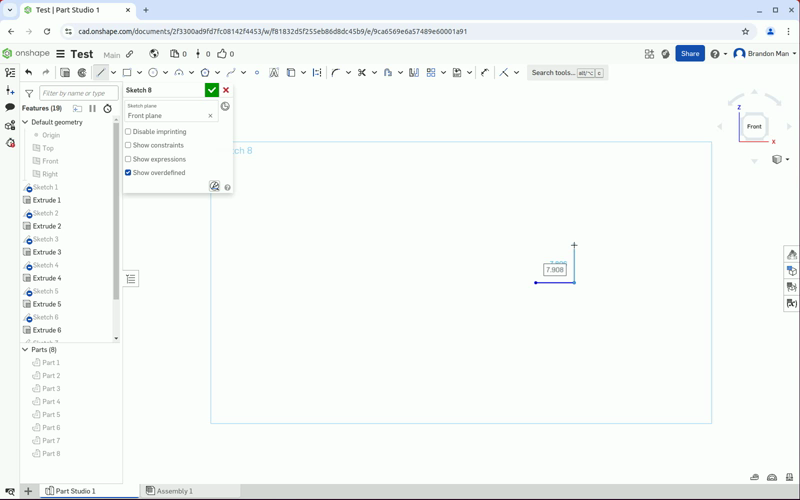
click(574, 244)
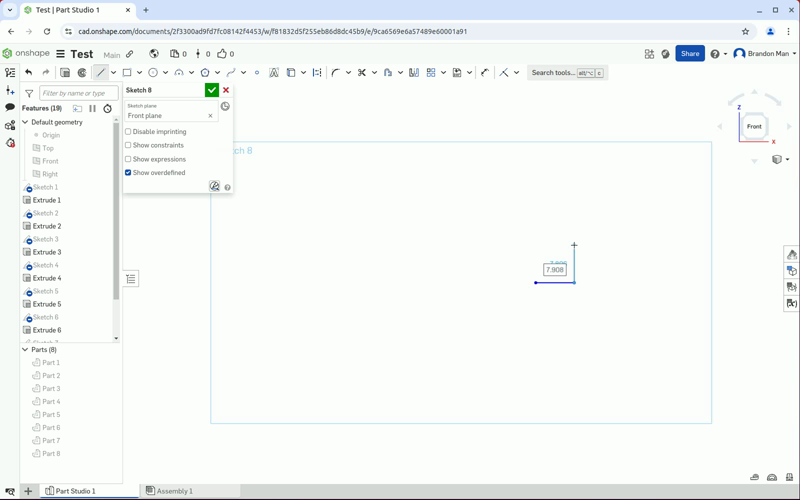
key_up(shift)
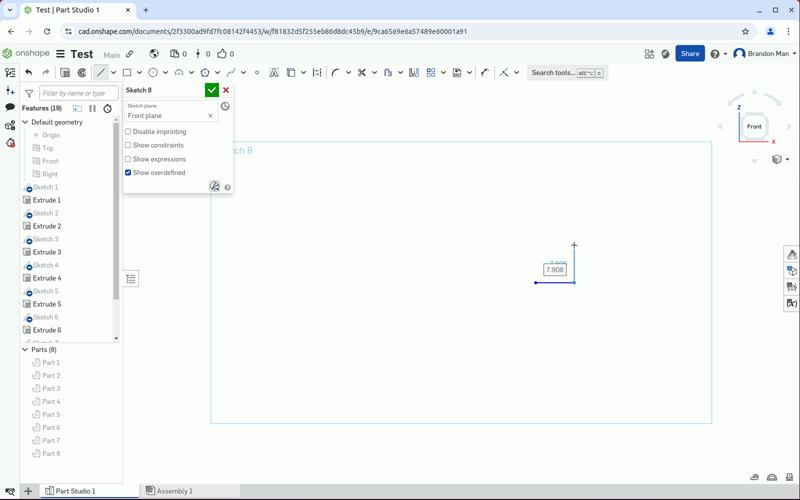
key_down(shift)
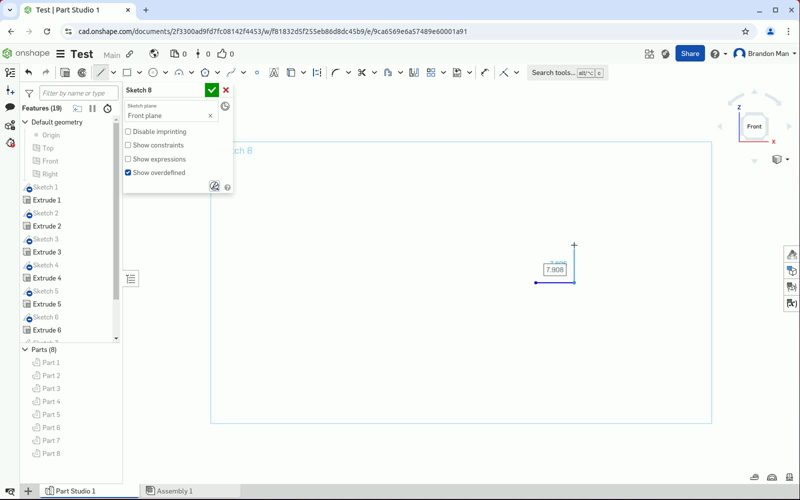
mouse_move(589, 244)
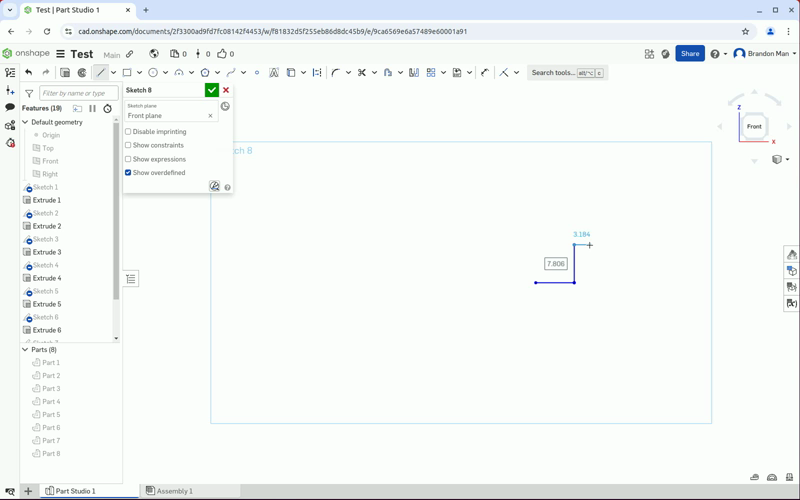
mouse_move(535, 244)
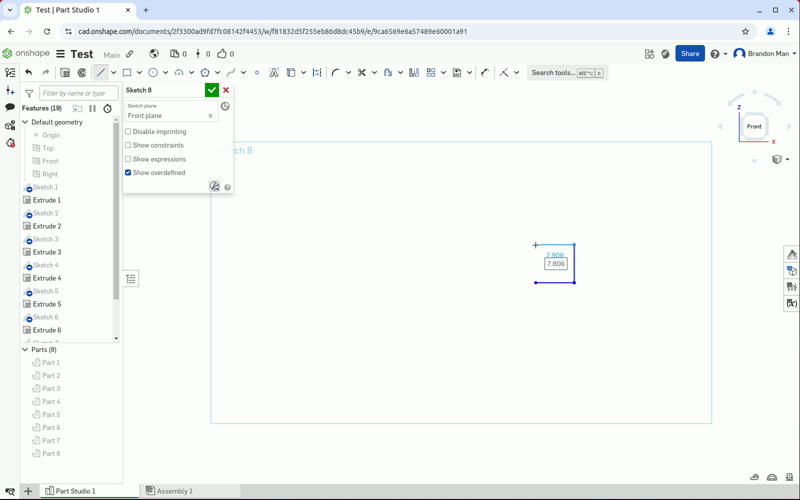
click(535, 244)
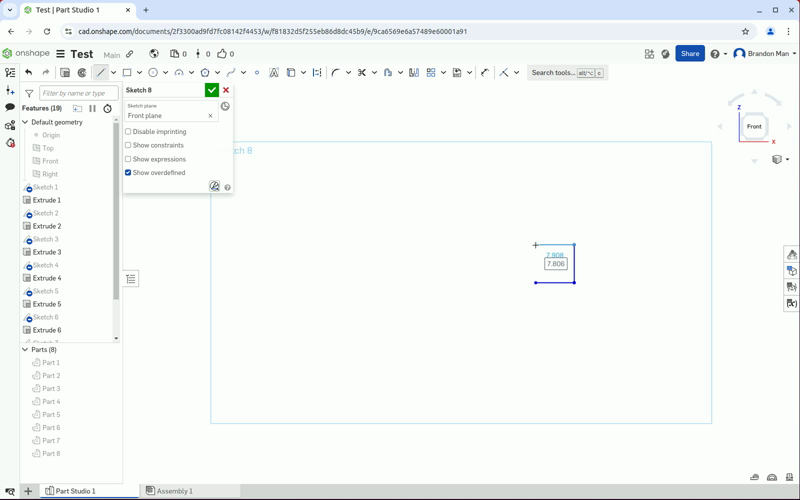
key_up(shift)
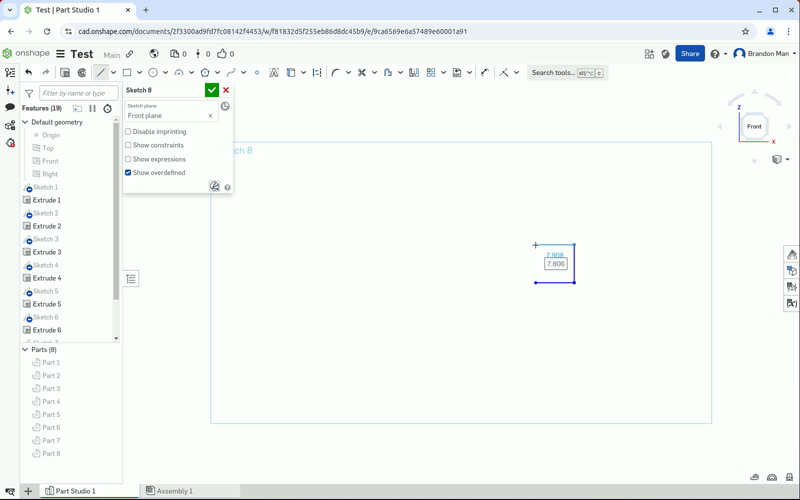
mouse_move(565, 244)
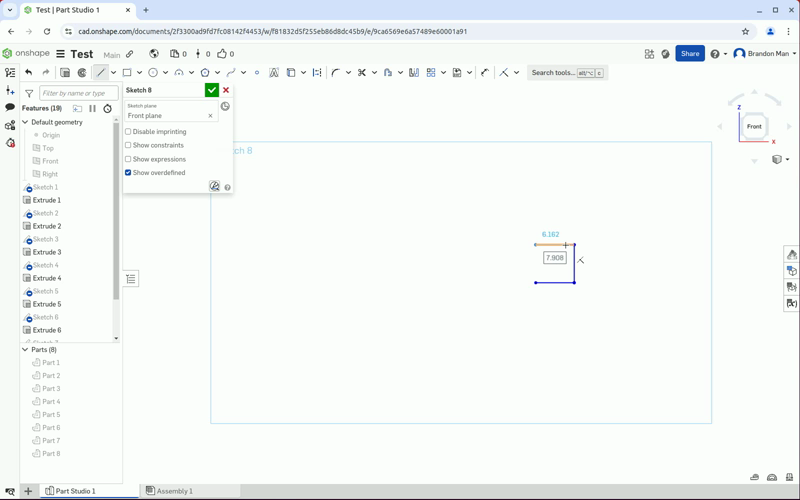
key_down(shift)
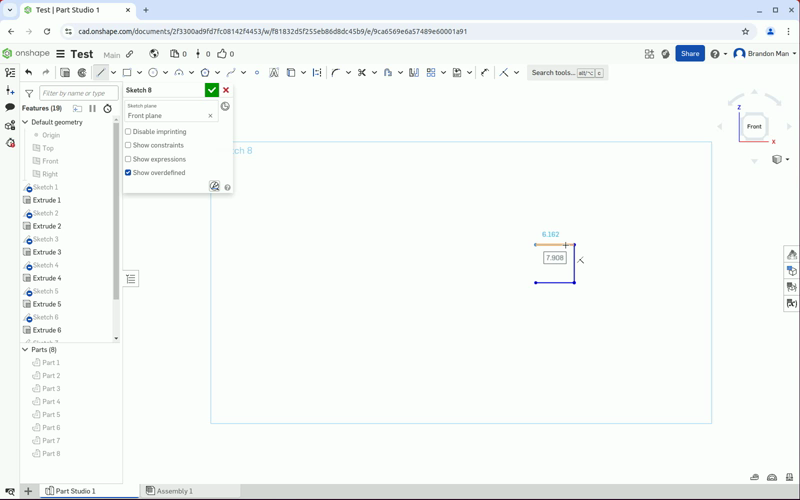
mouse_move(535, 282)
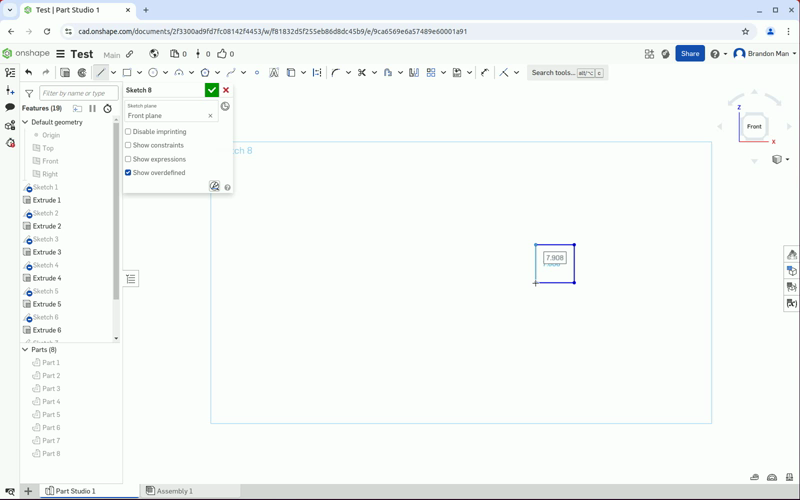
key_up(shift)
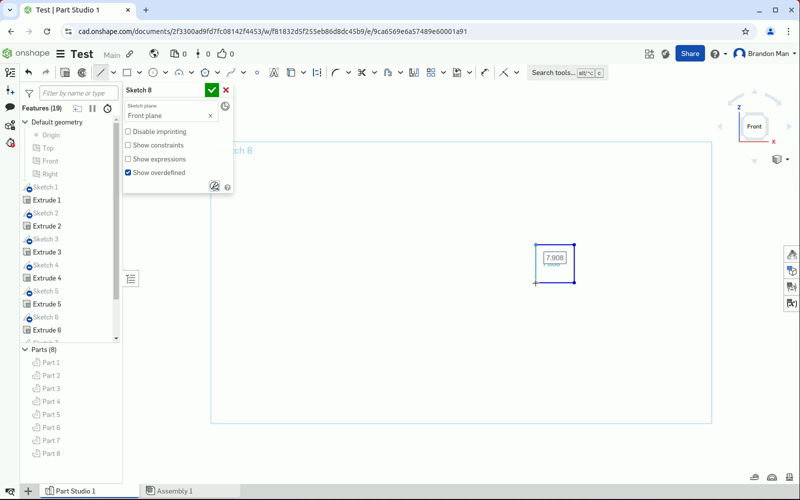
click(535, 282)
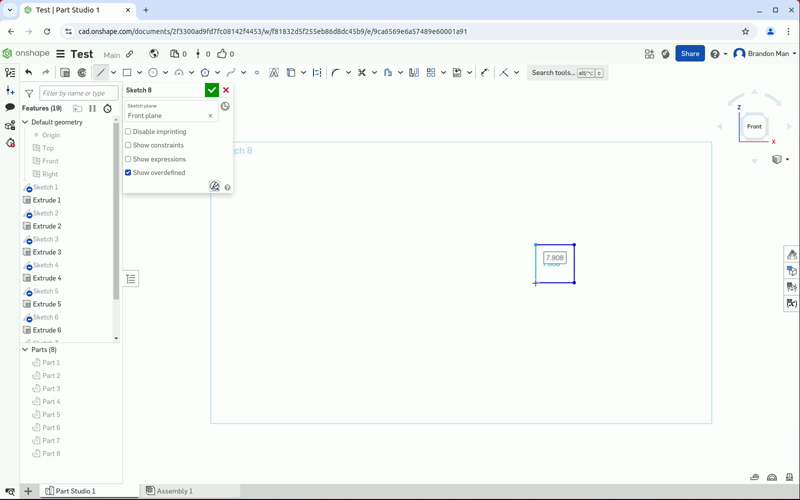
key(esc)
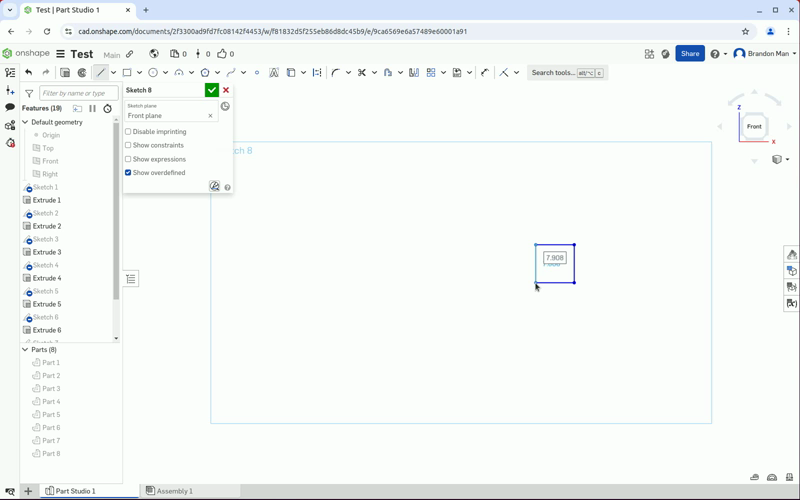
mouse_move(541, 248)
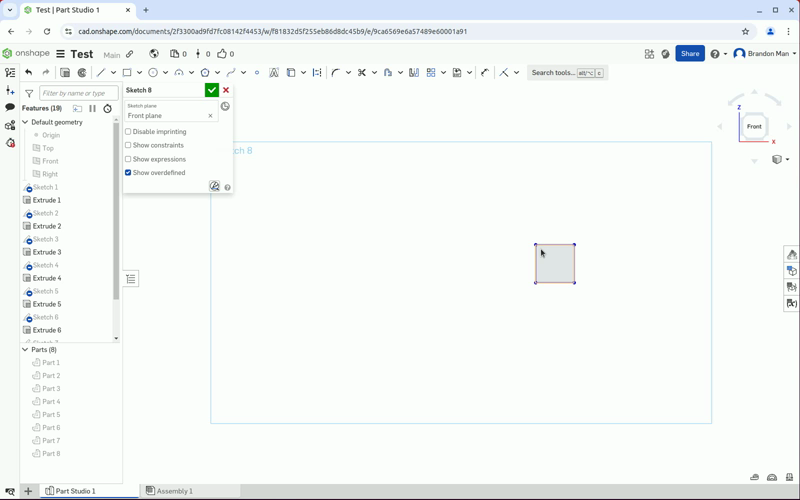
scroll(6)
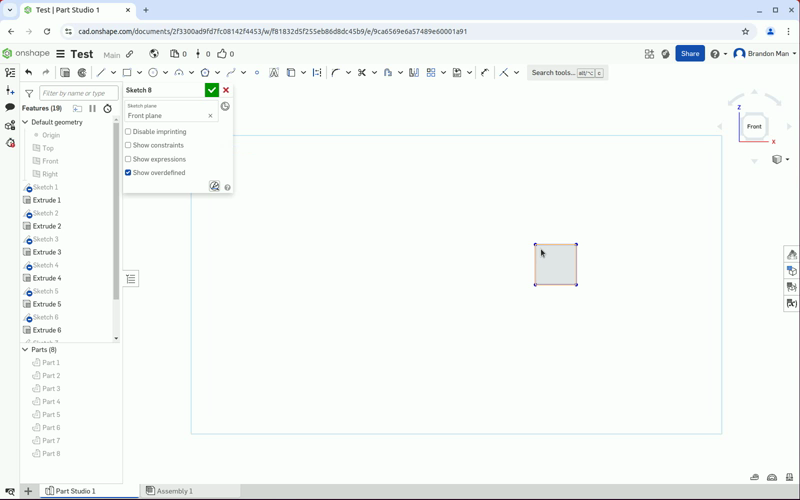
scroll(6)
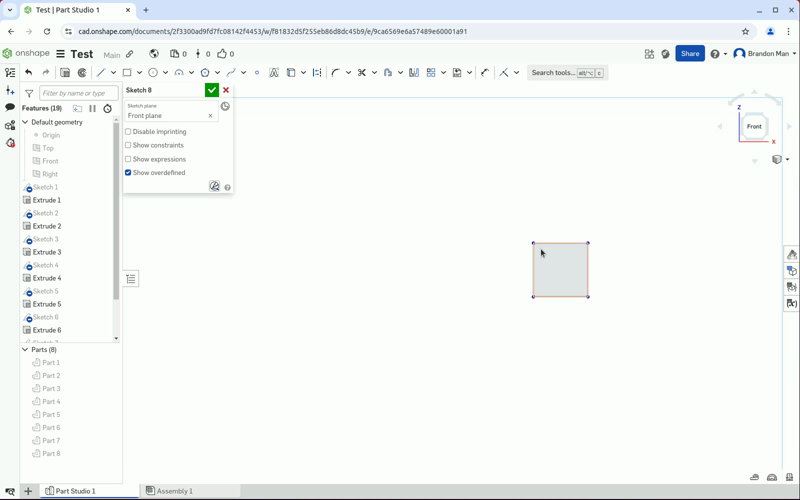
scroll(6)
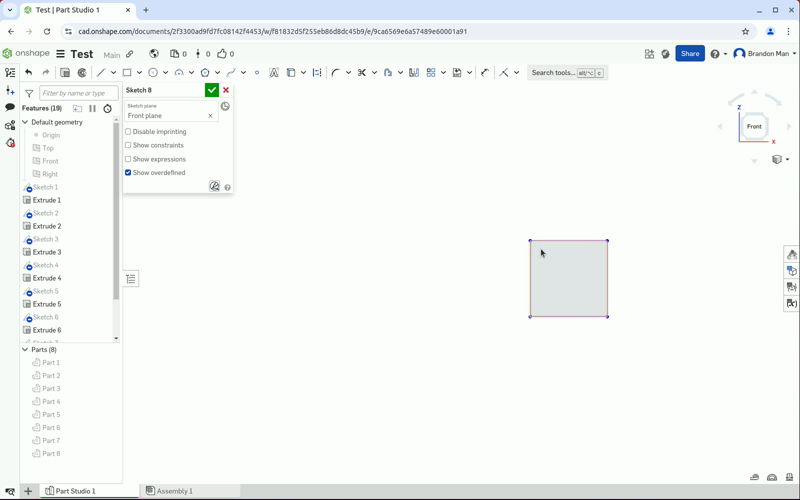
scroll(6)
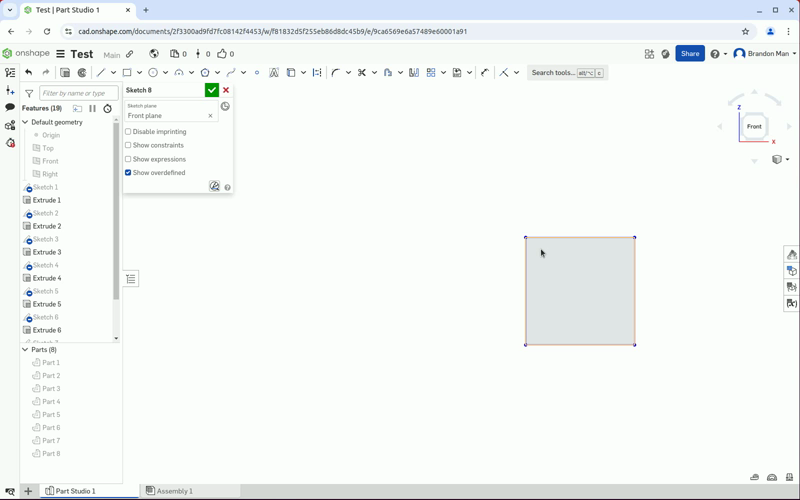
scroll(6)
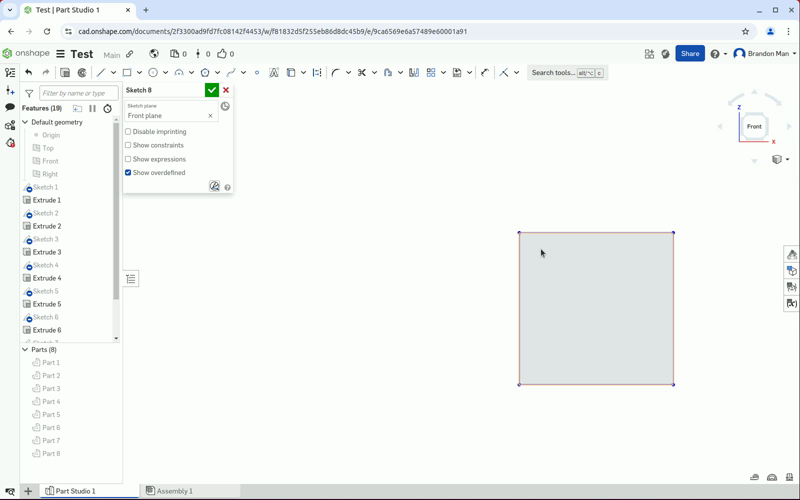
scroll(6)
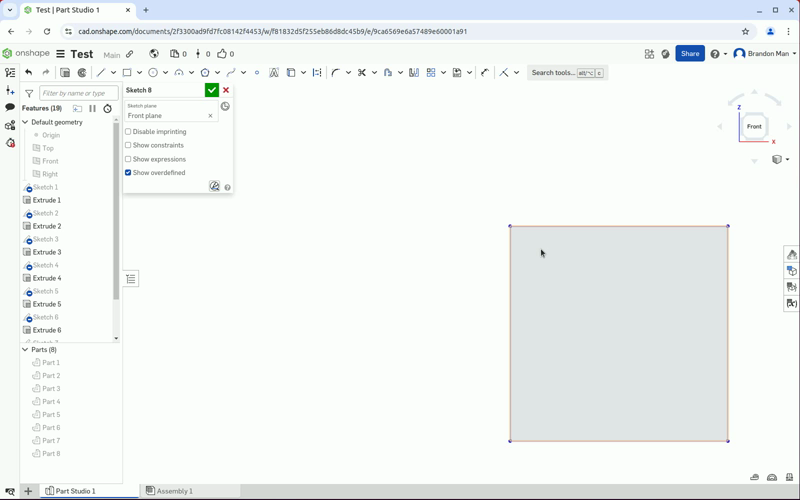
scroll(6)
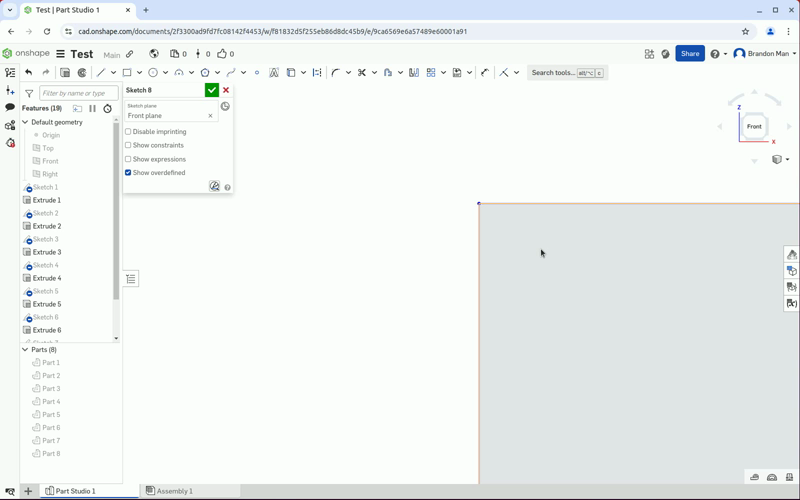
click(541, 248)
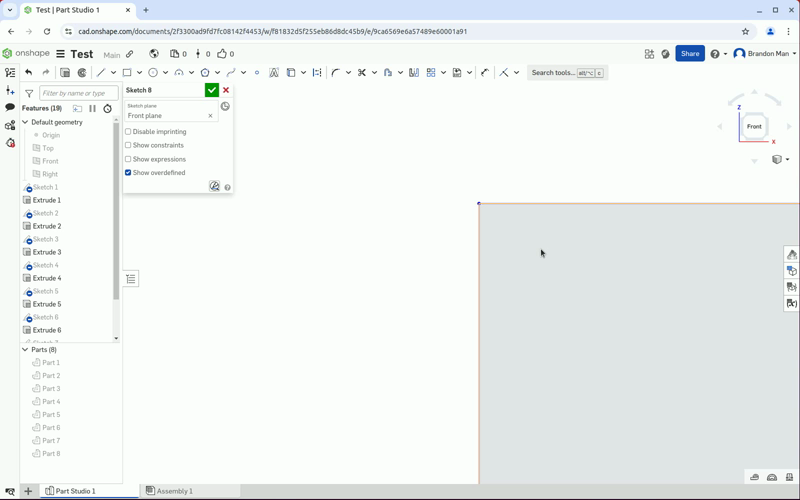
scroll(-6)
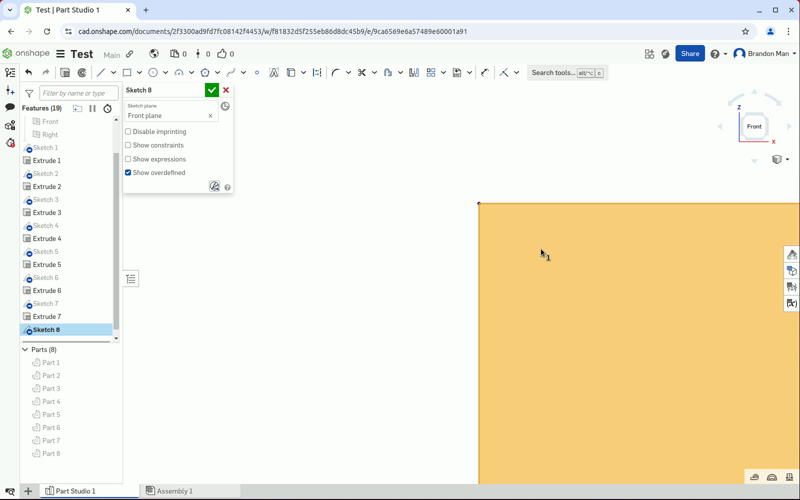
scroll(-6)
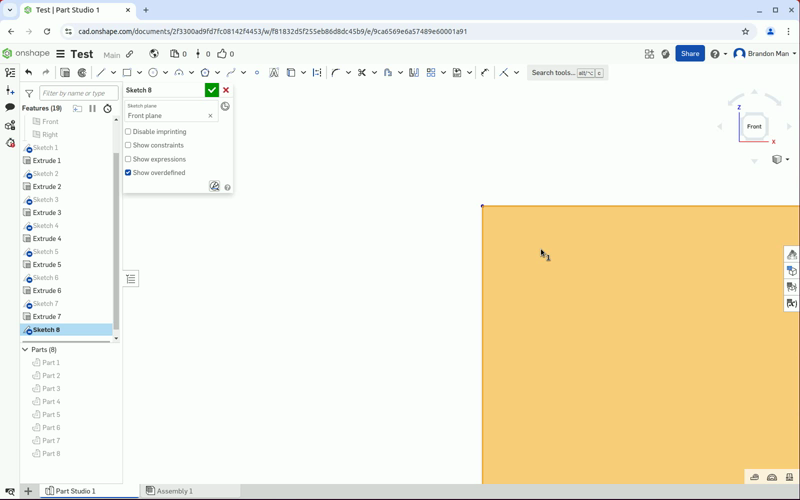
scroll(-6)
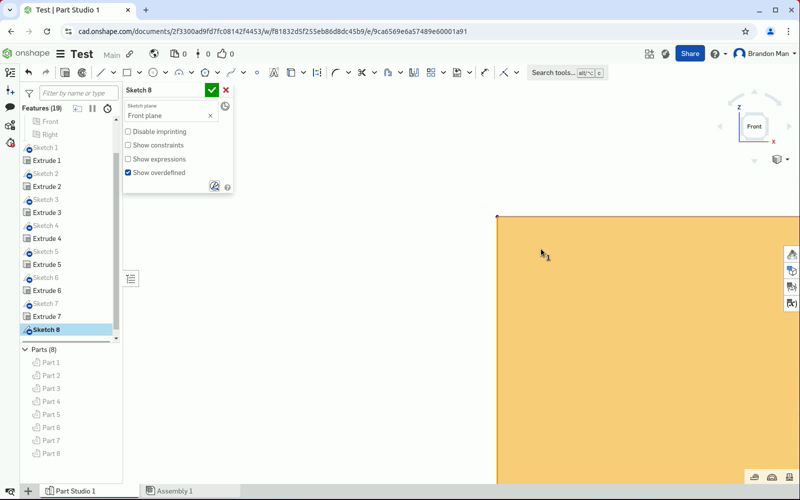
scroll(-6)
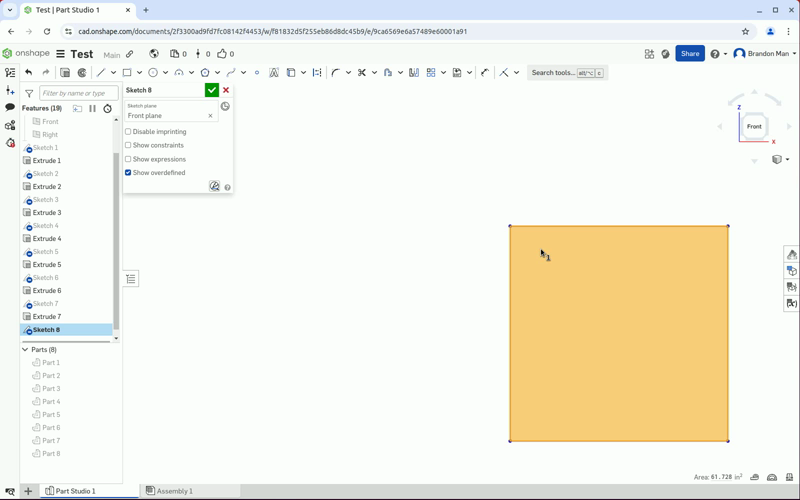
scroll(-6)
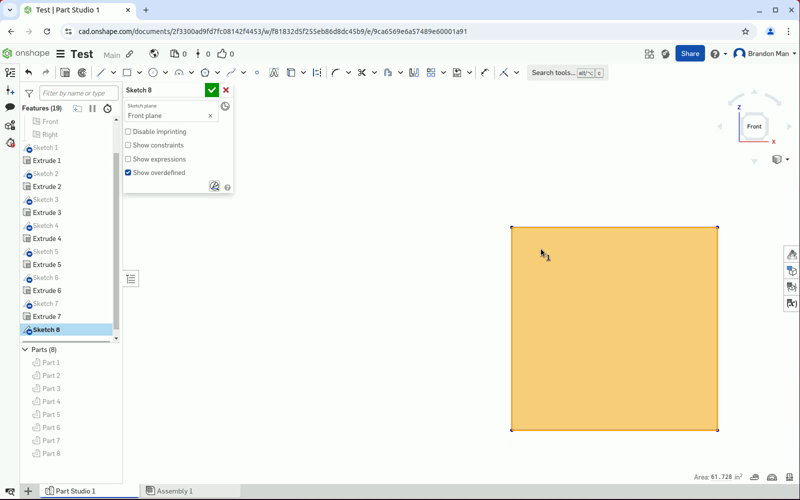
scroll(-6)
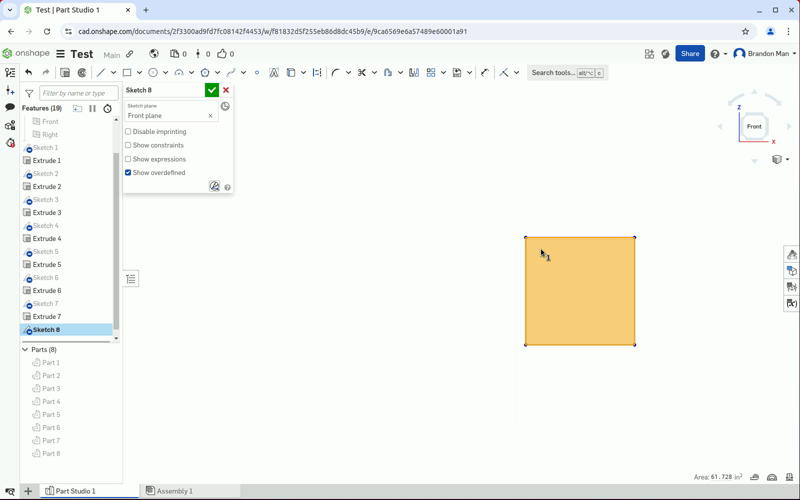
scroll(-6)
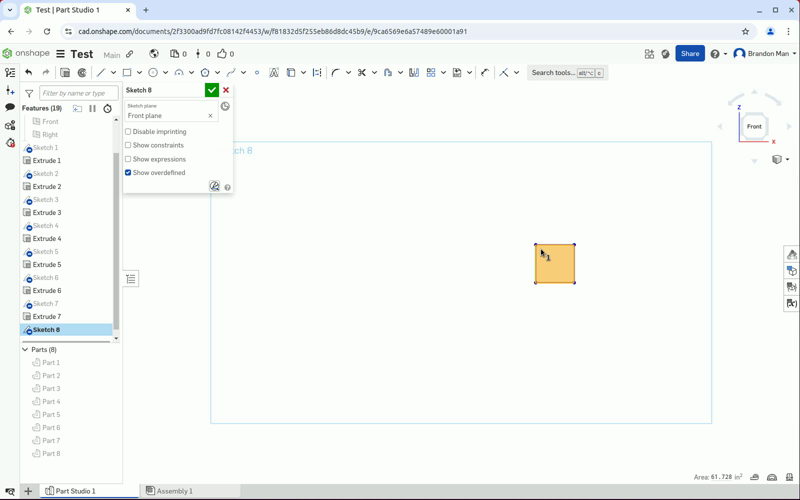
mouse_move(73, 352)
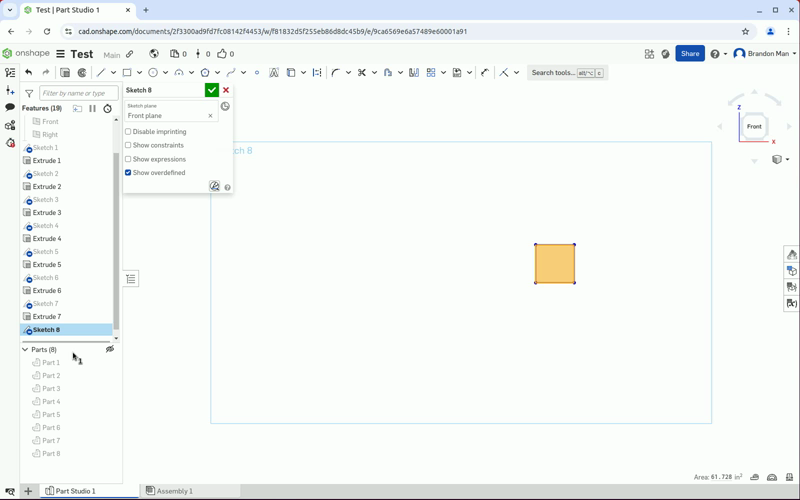
key(shift+y)
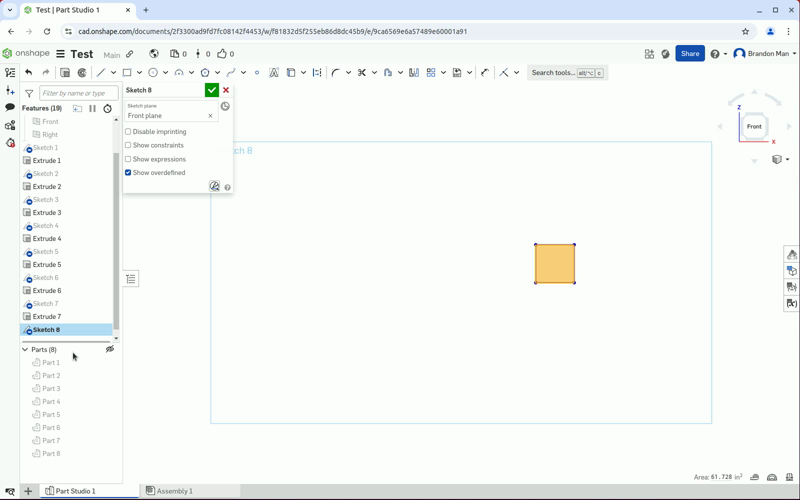
key(shift+e)
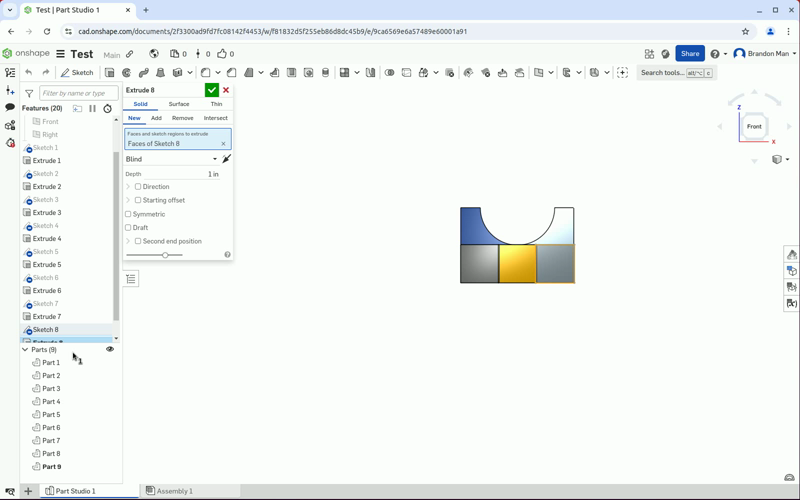
mouse_move(143, 106)
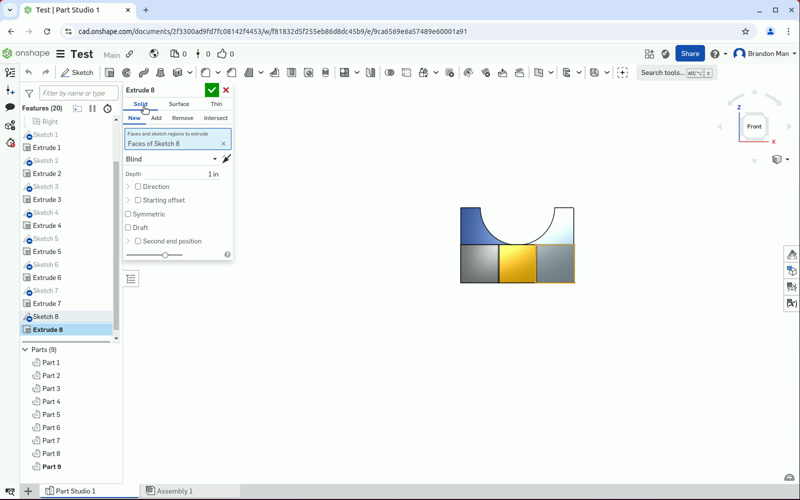
click(143, 106)
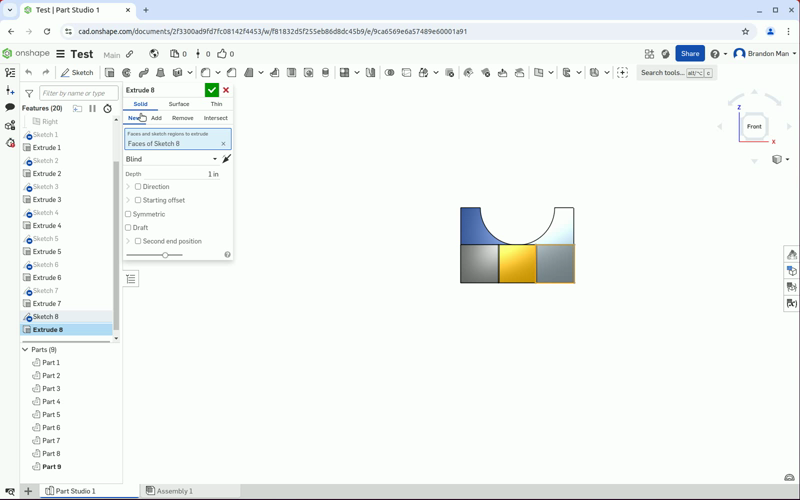
mouse_move(137, 120)
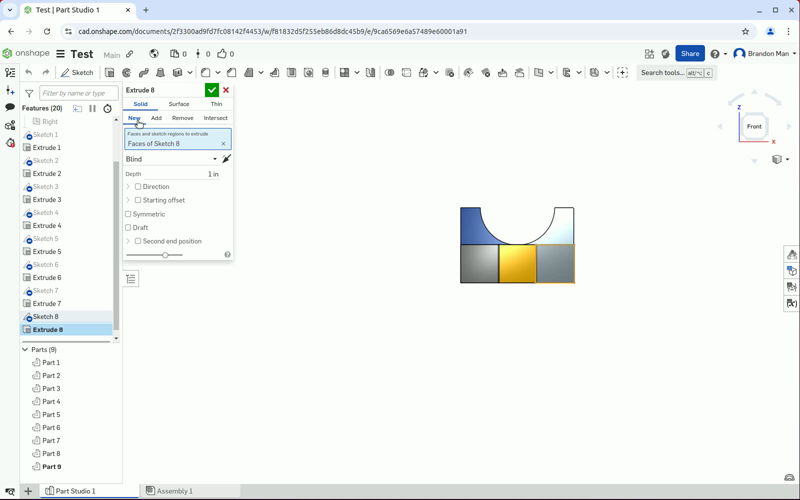
click(137, 120)
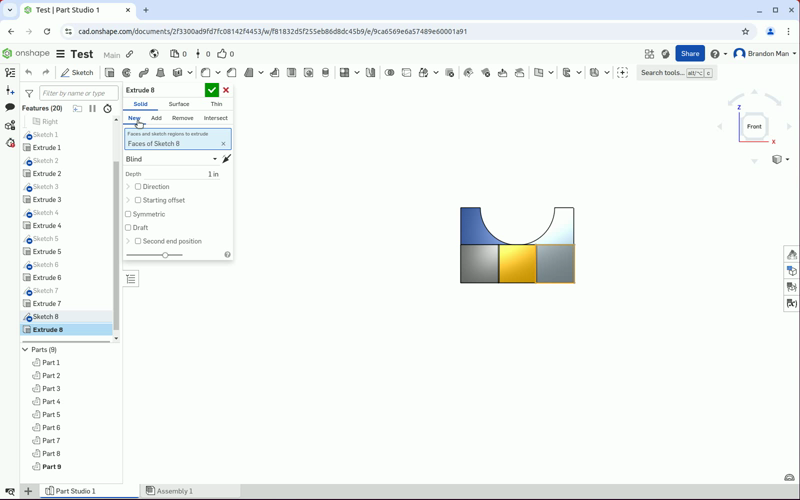
key(tab, 4)
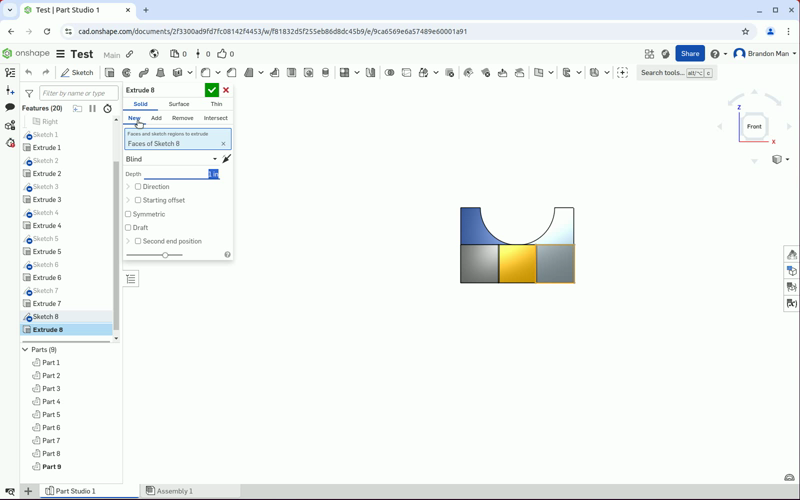
text(7.703)
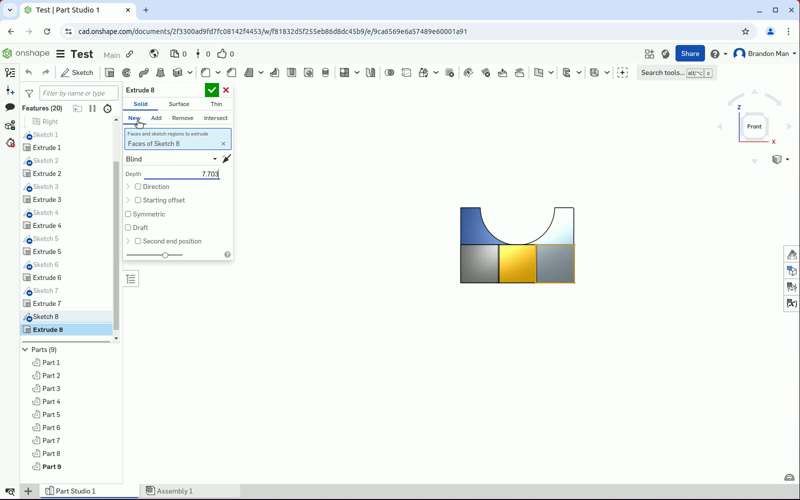
key(enter)
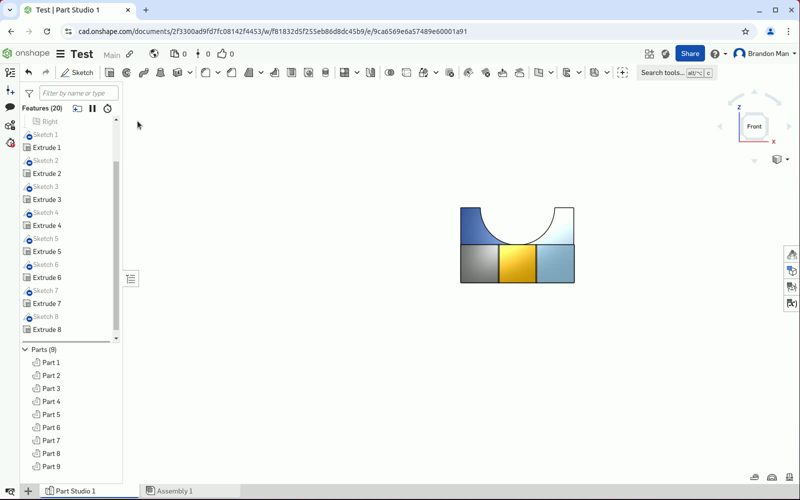
key(shift+h)
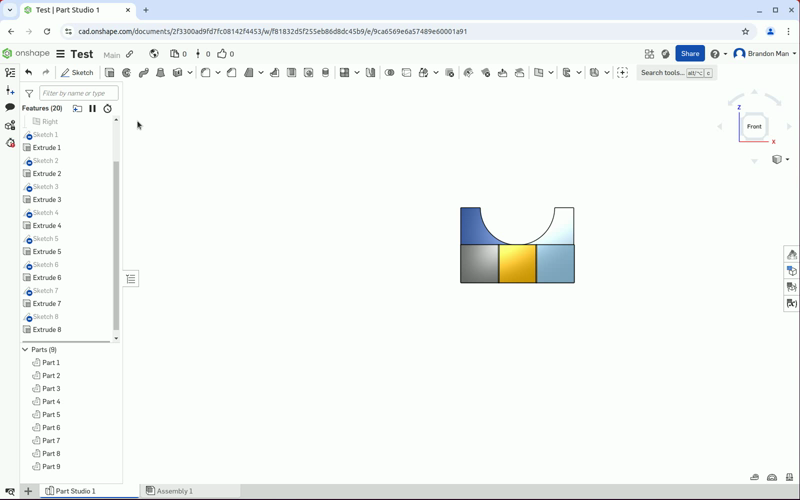
key(shift+h)
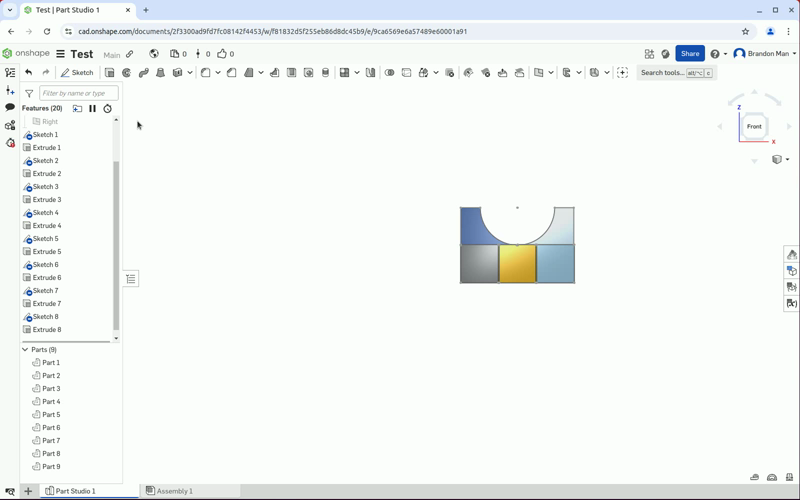
key(shift+7)
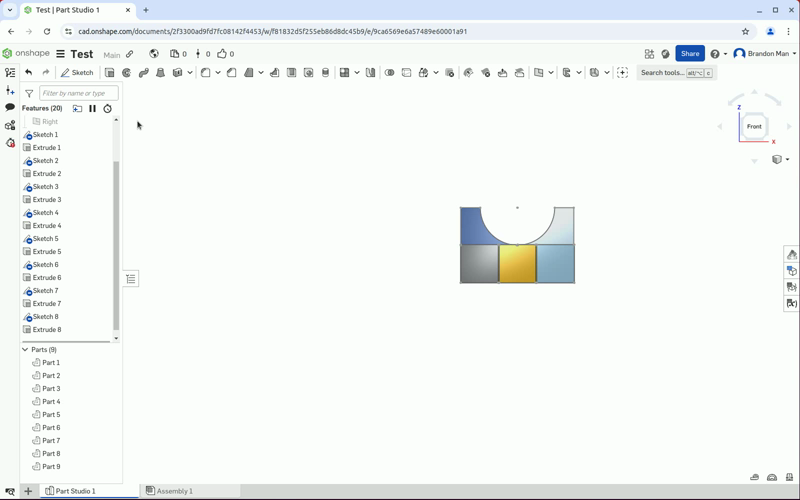
key(left, 2)
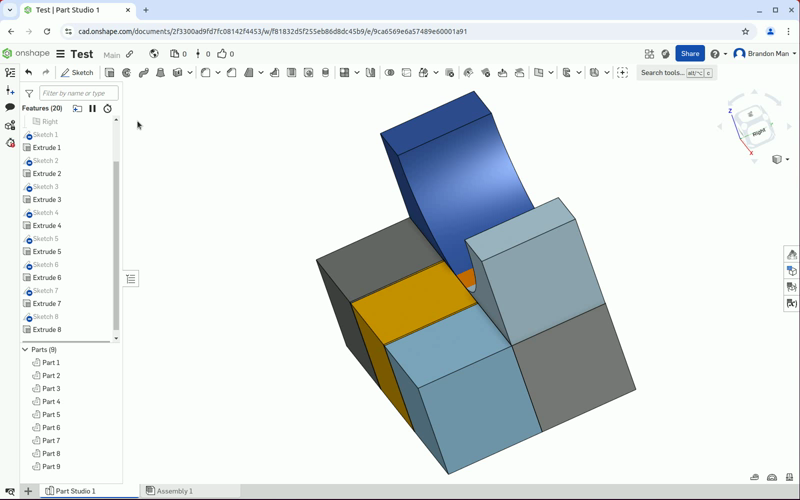
key(down, 2)
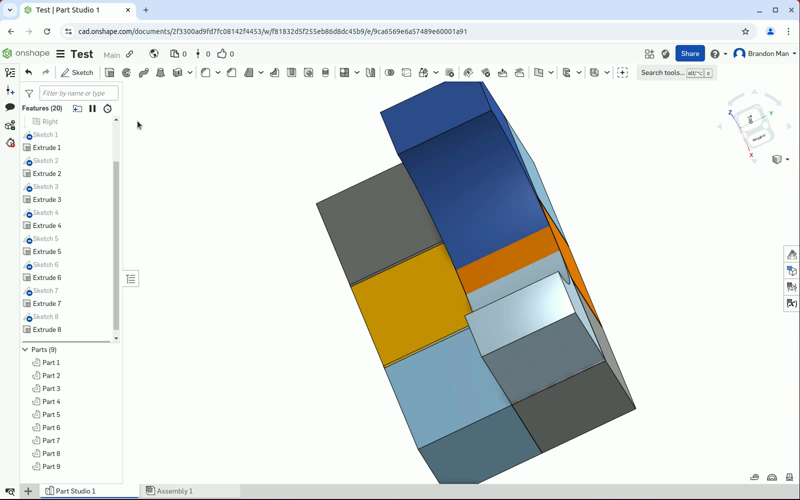
key(up, 2)
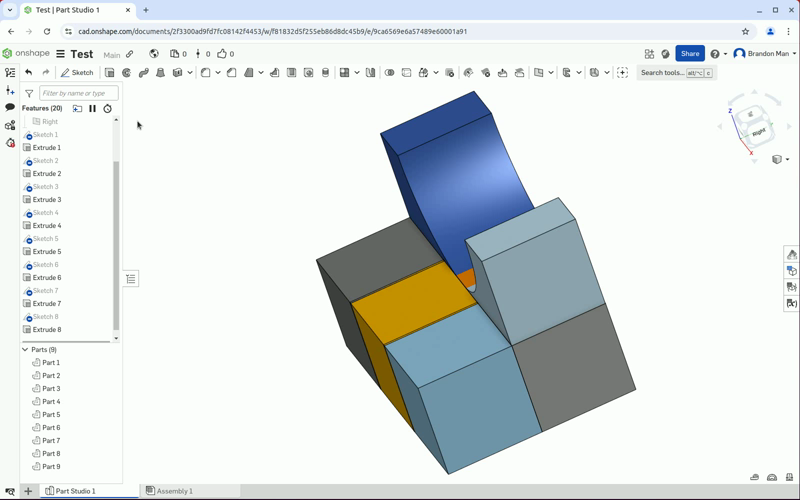
key(right, 2)
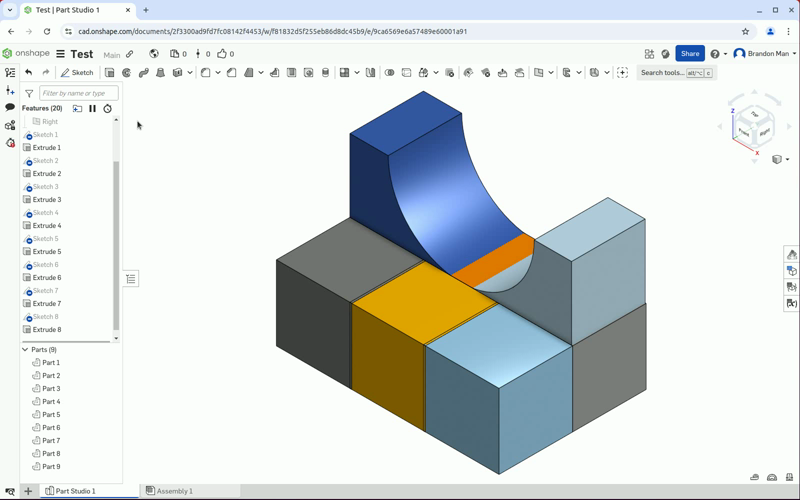
mouse_move(69, 137)
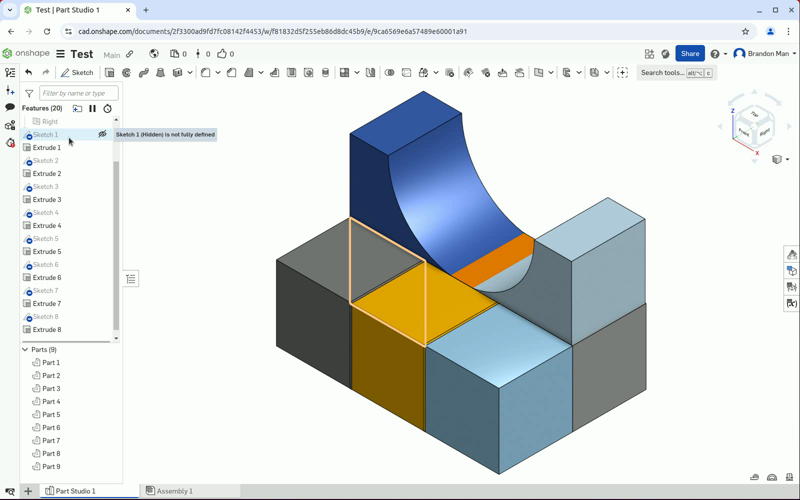
click(69, 137)